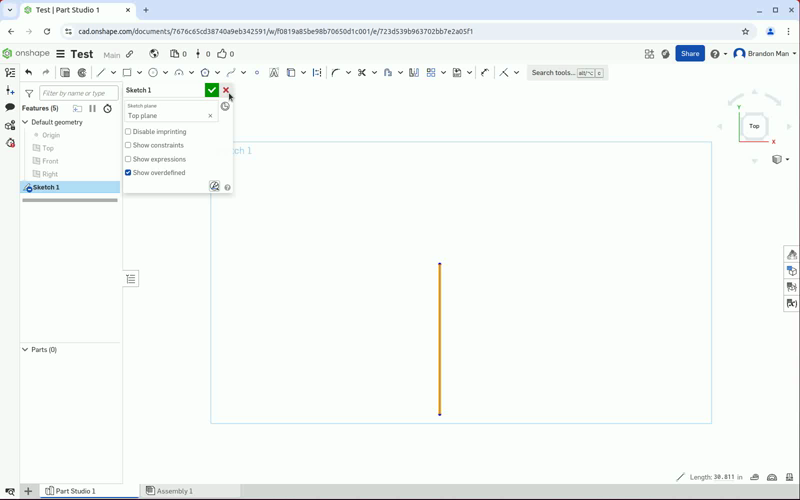
key(shift+h)
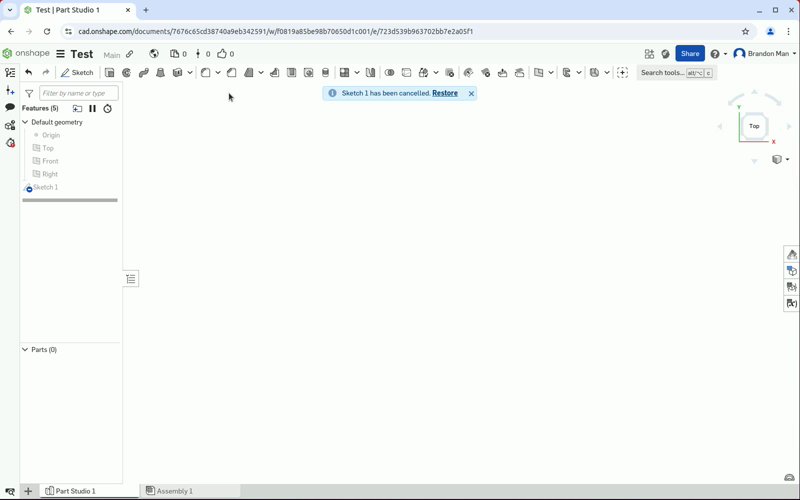
mouse_move(73, 352)
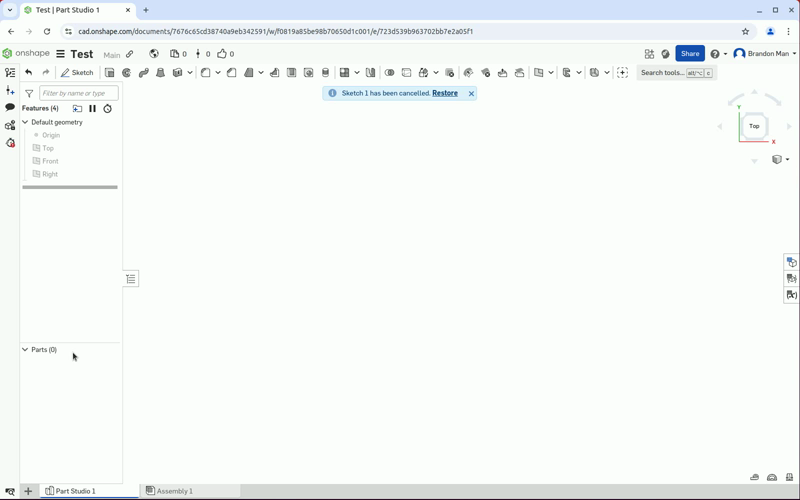
key(y)
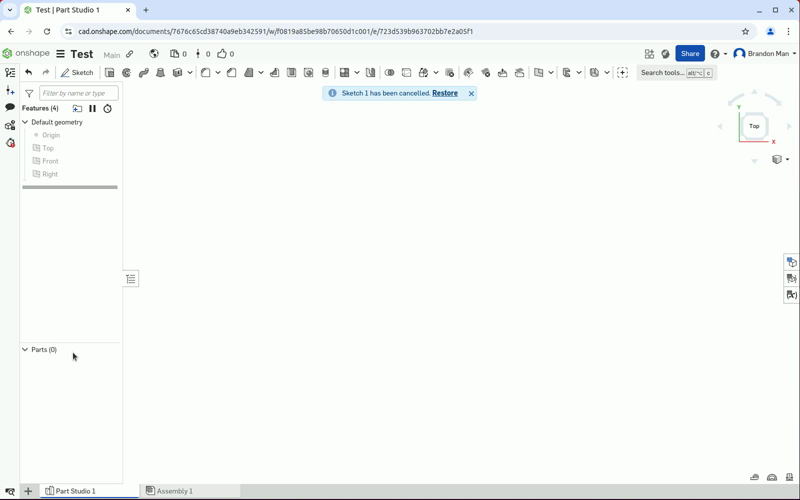
key(shift+p)
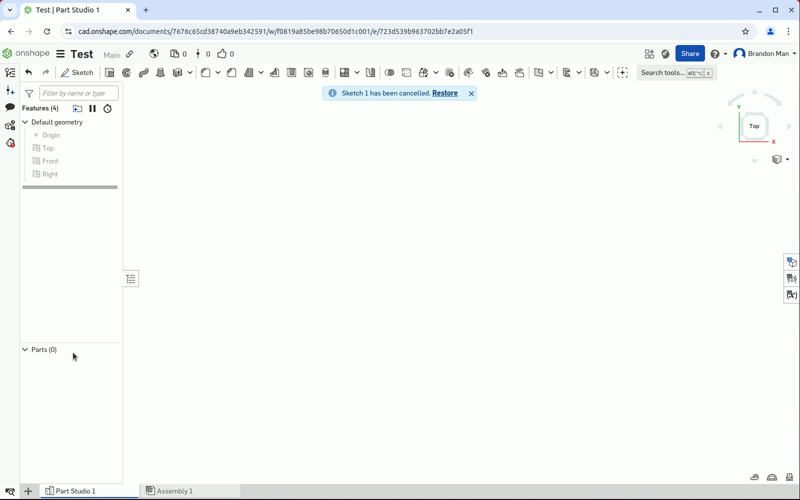
key(space)
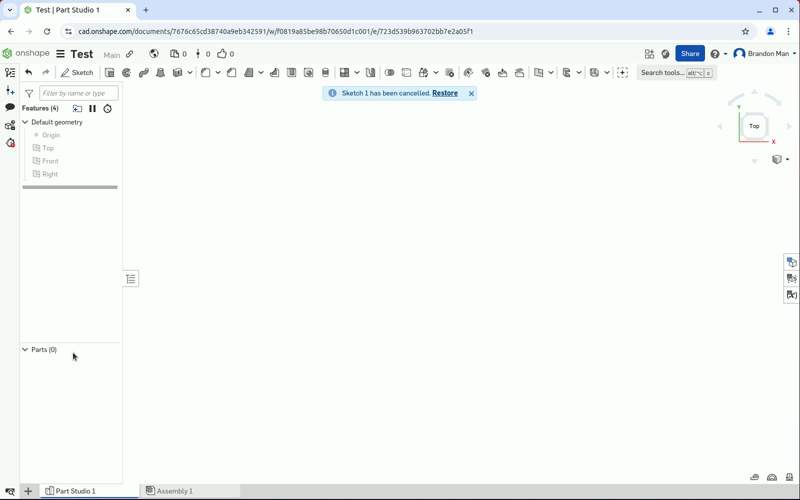
key_down(shift)
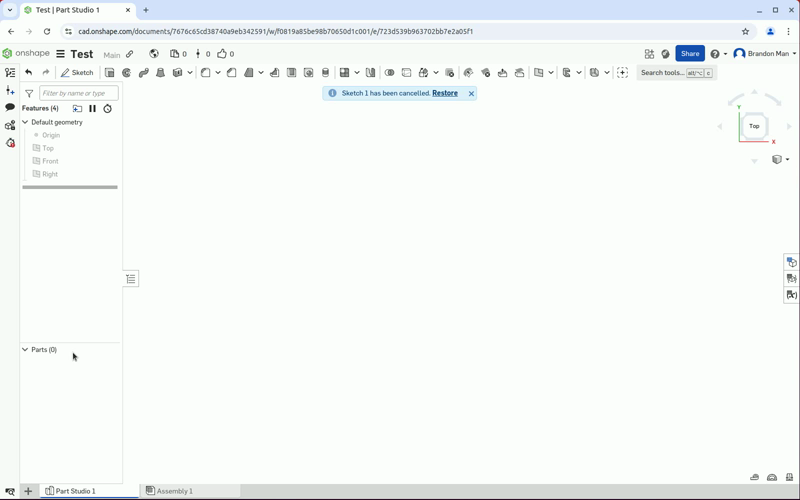
key(up)
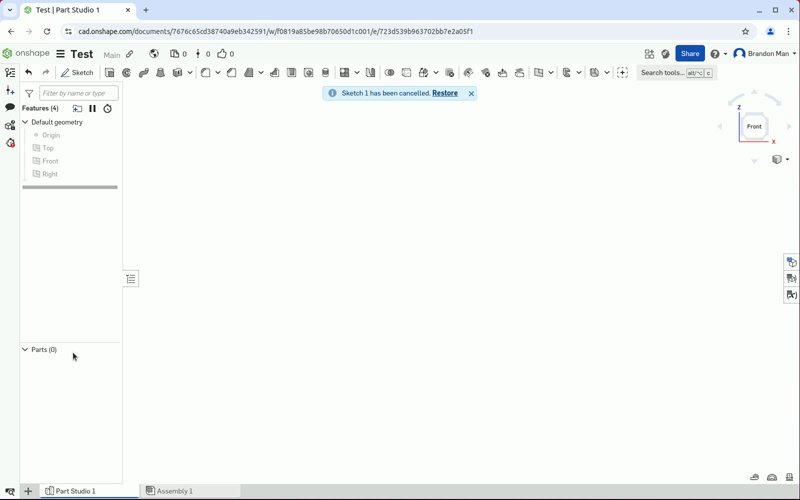
key_up(shift)
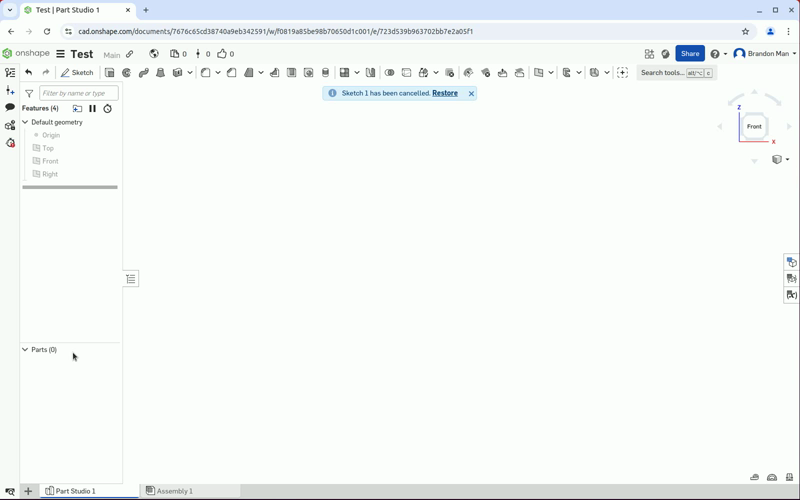
mouse_move(73, 352)
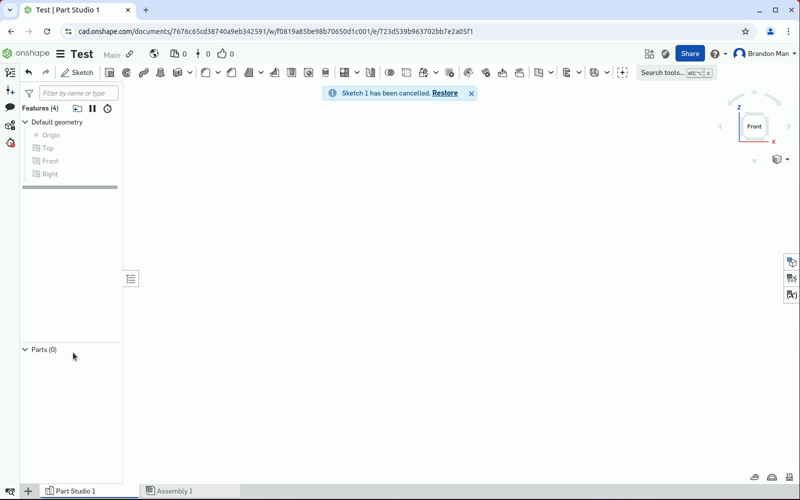
key(shift+y)
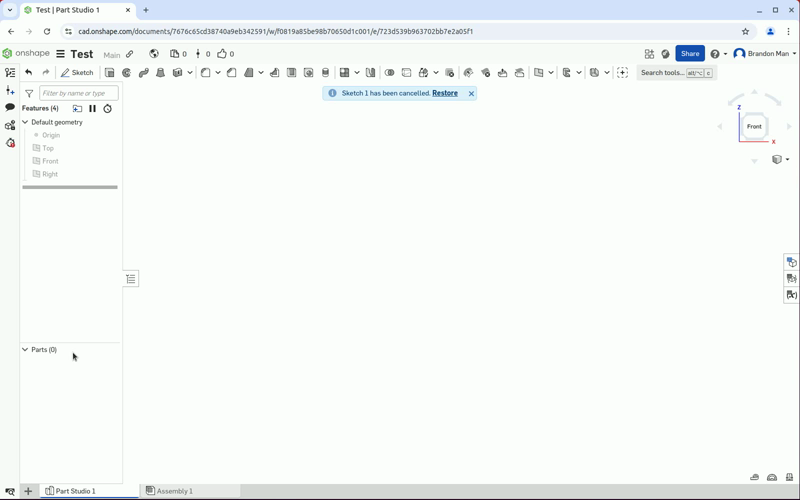
key(shift+s)
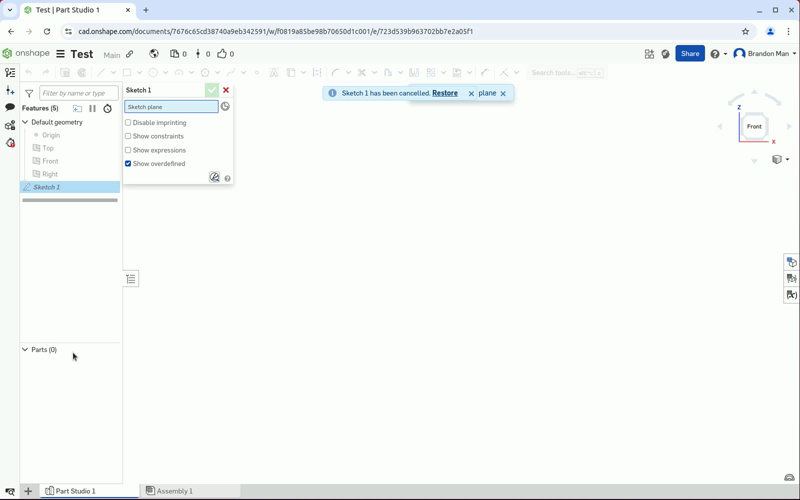
mouse_move(73, 163)
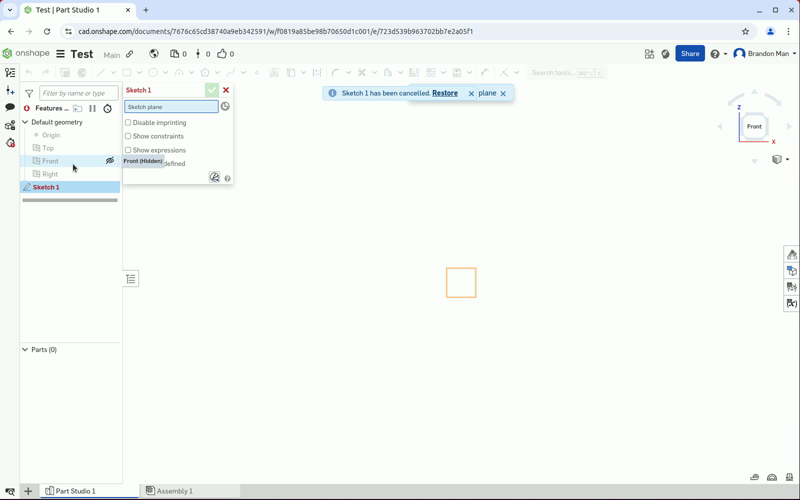
click(73, 163)
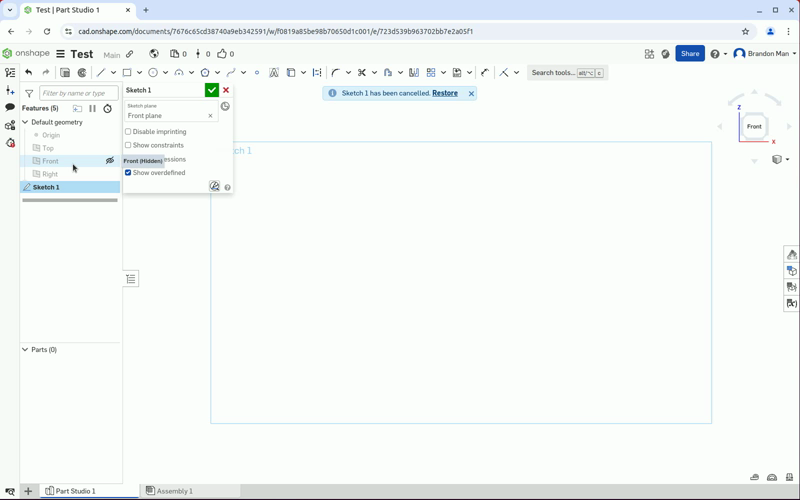
mouse_move(73, 352)
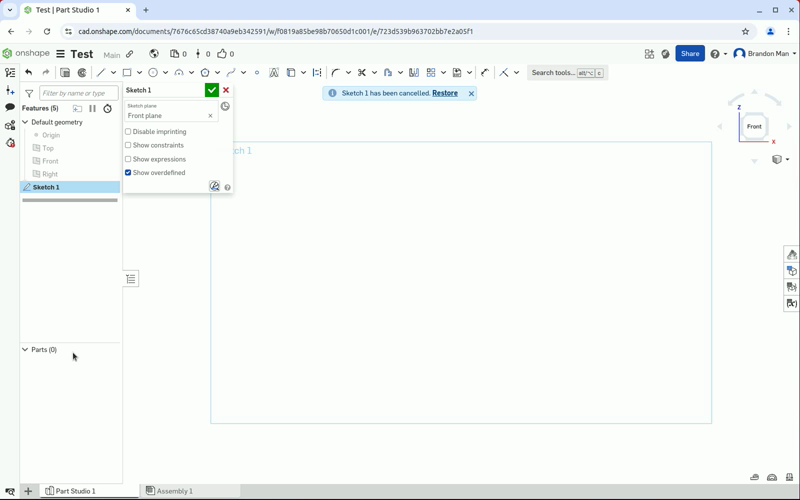
key(y)
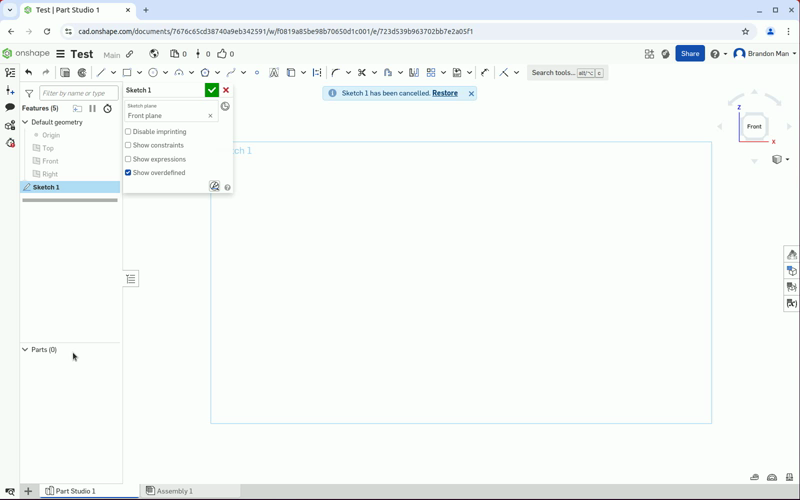
key(l)
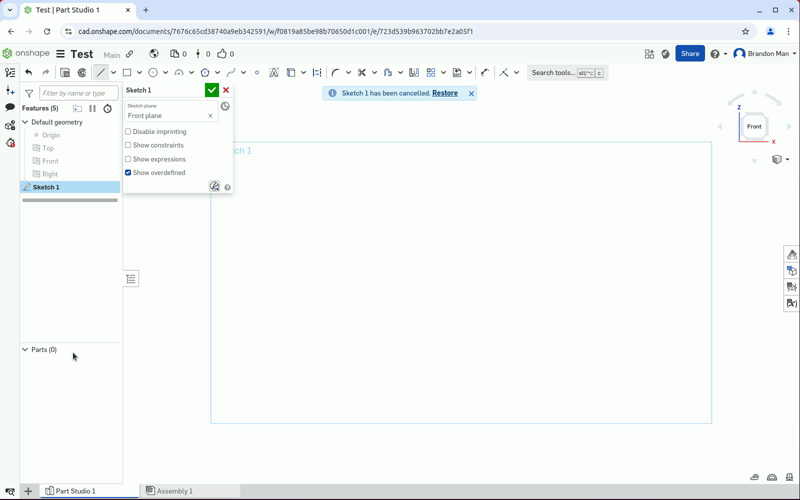
key_down(shift)
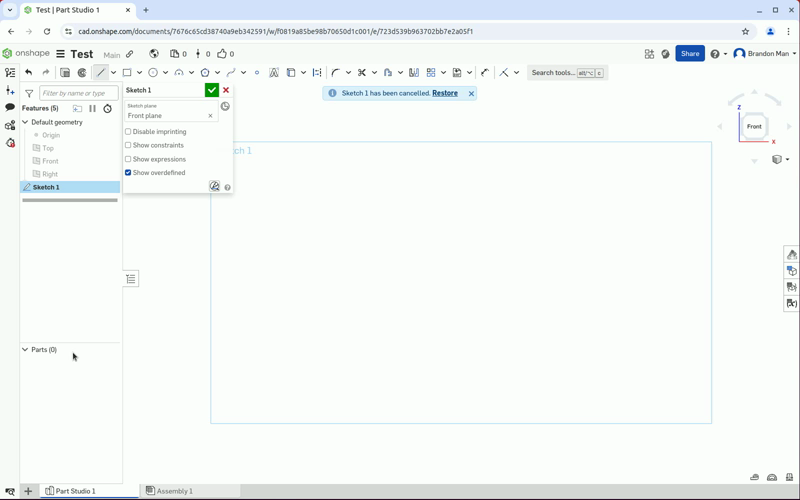
mouse_move(443, 293)
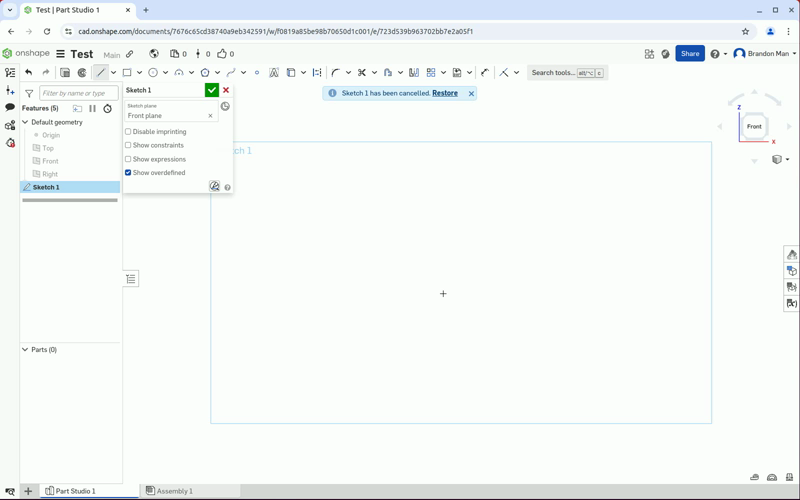
click(443, 293)
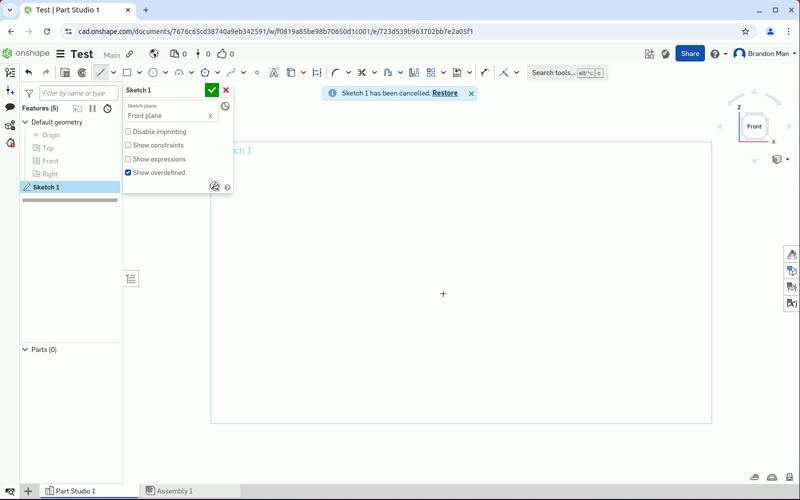
key_up(shift)
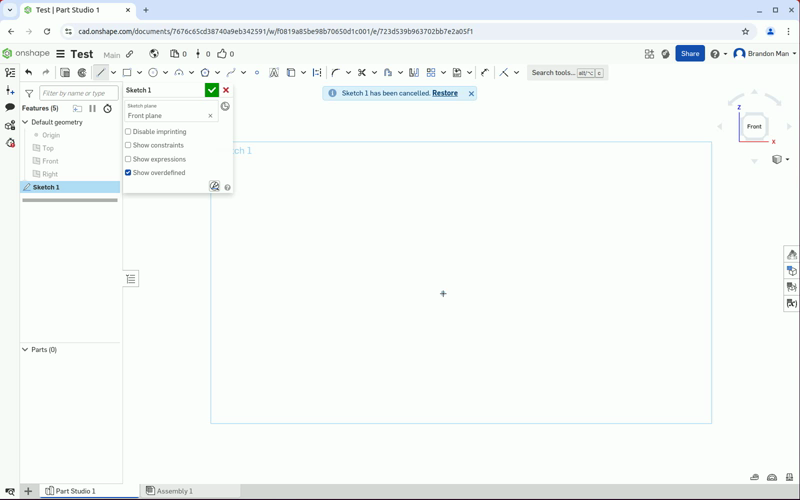
key_down(shift)
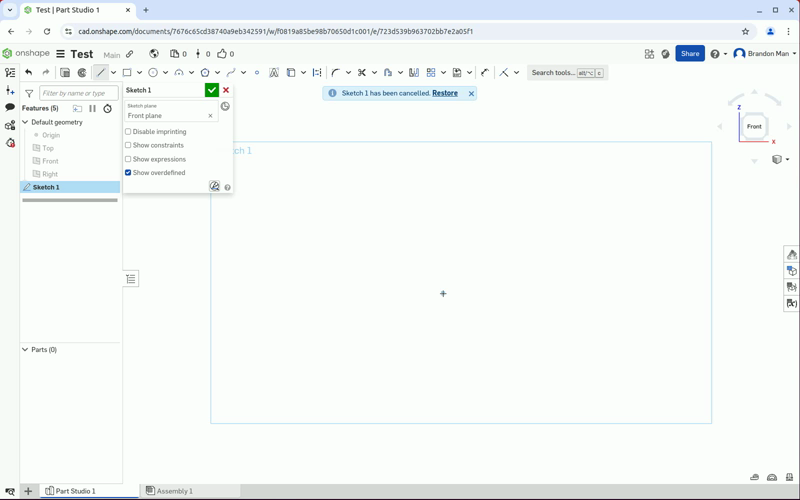
mouse_move(473, 293)
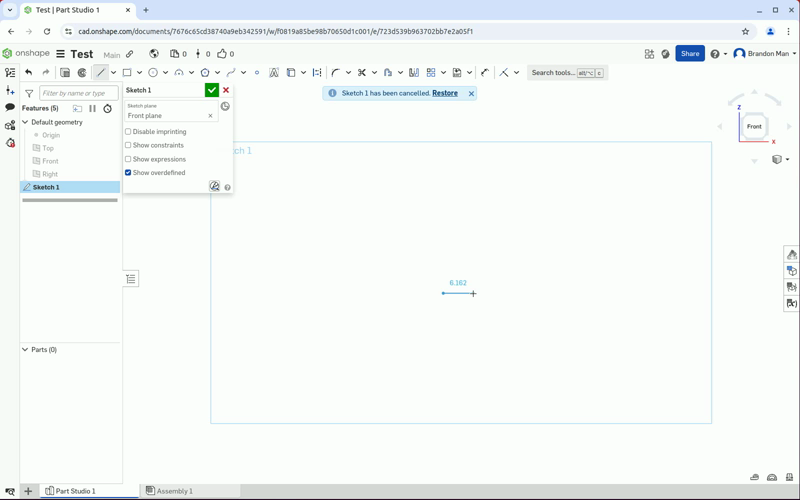
mouse_move(461, 303)
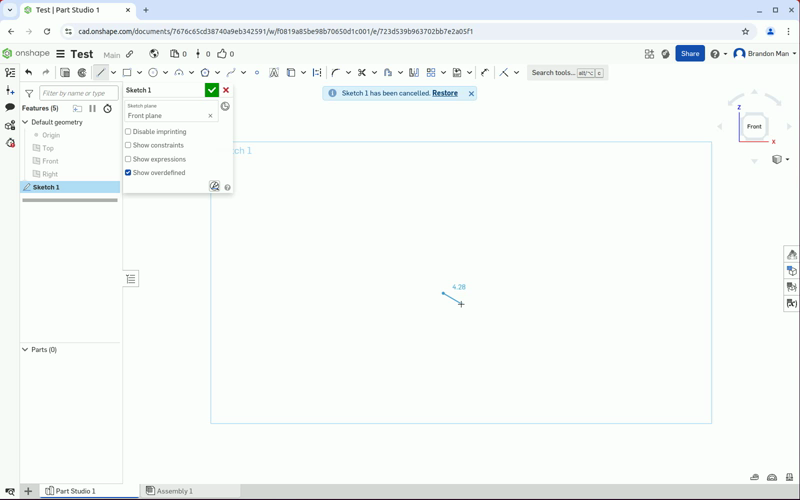
click(461, 303)
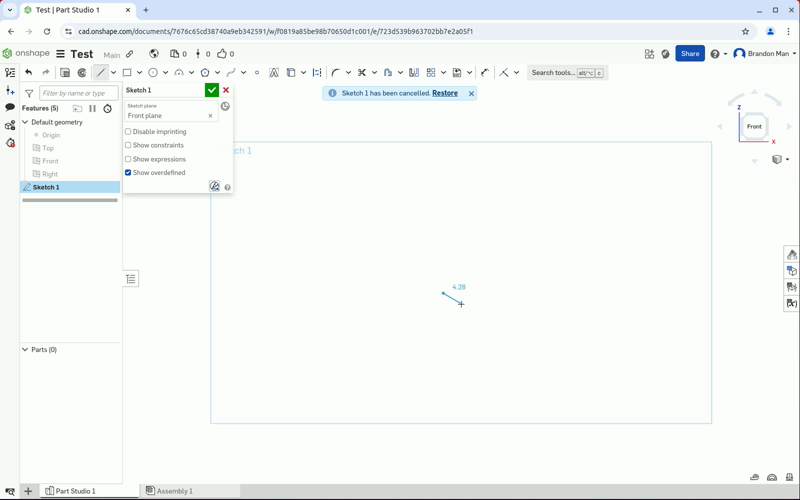
key_up(shift)
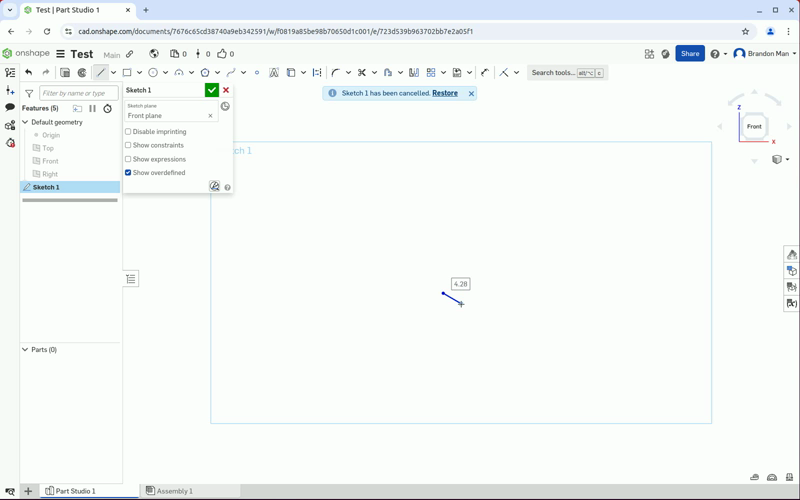
key_down(shift)
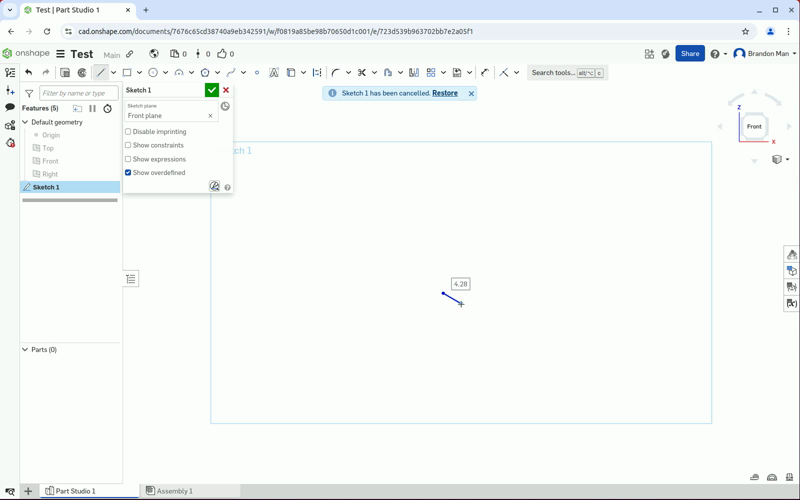
mouse_move(491, 303)
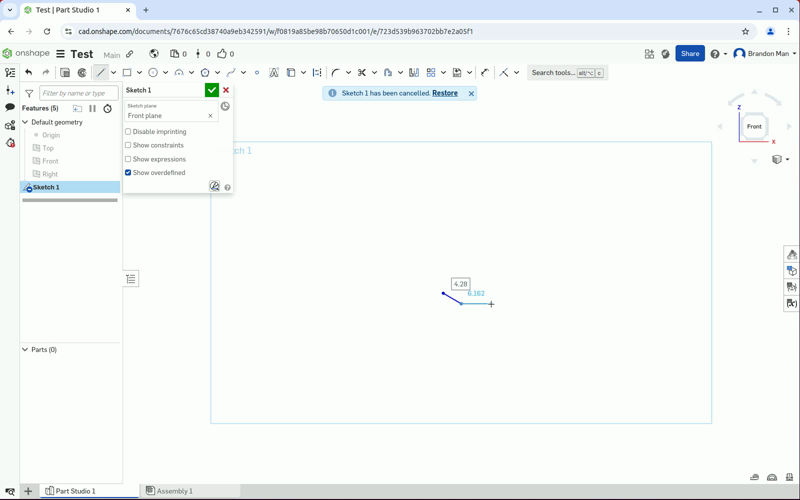
mouse_move(479, 293)
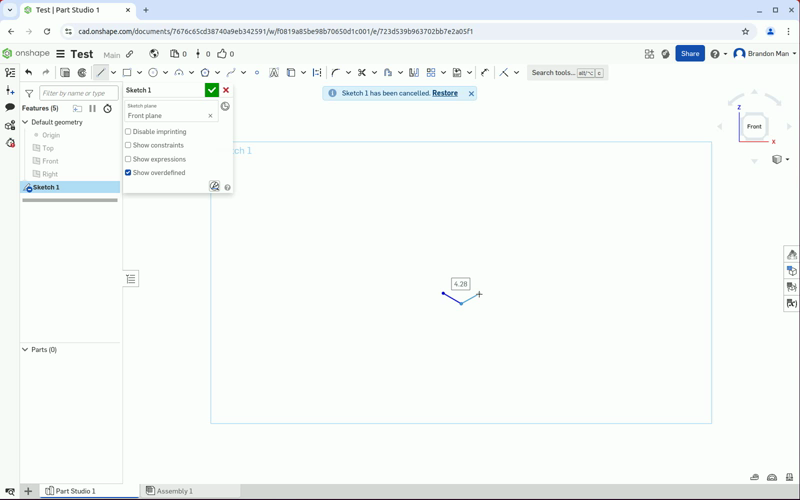
click(479, 293)
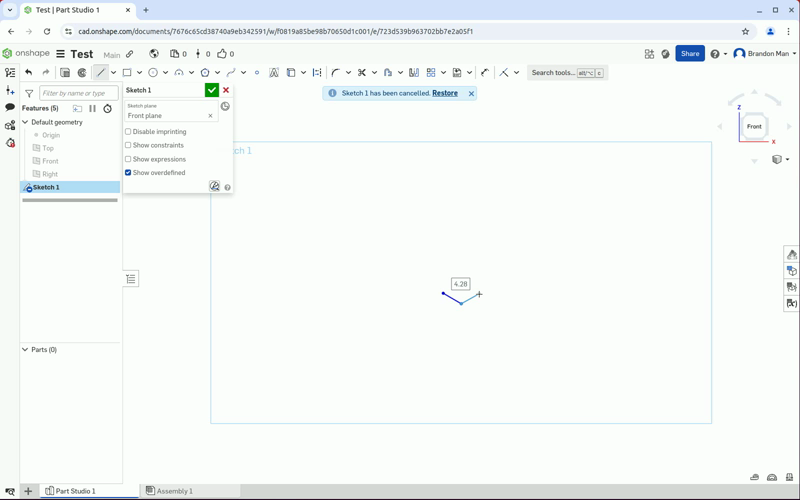
key_up(shift)
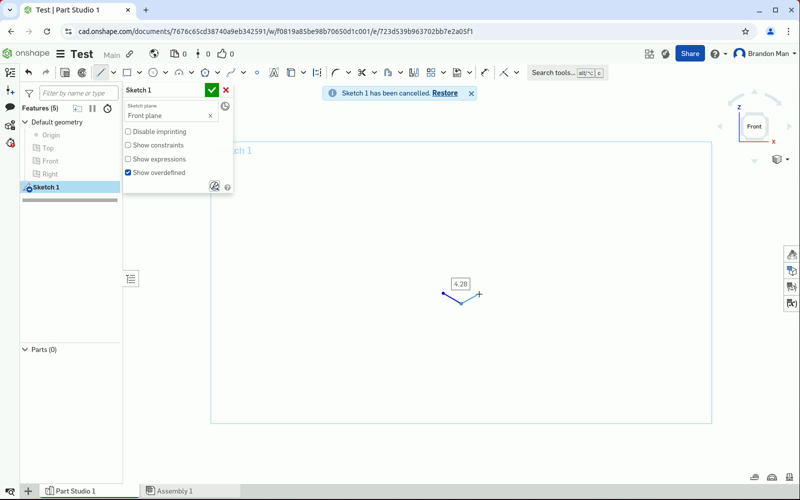
key_down(shift)
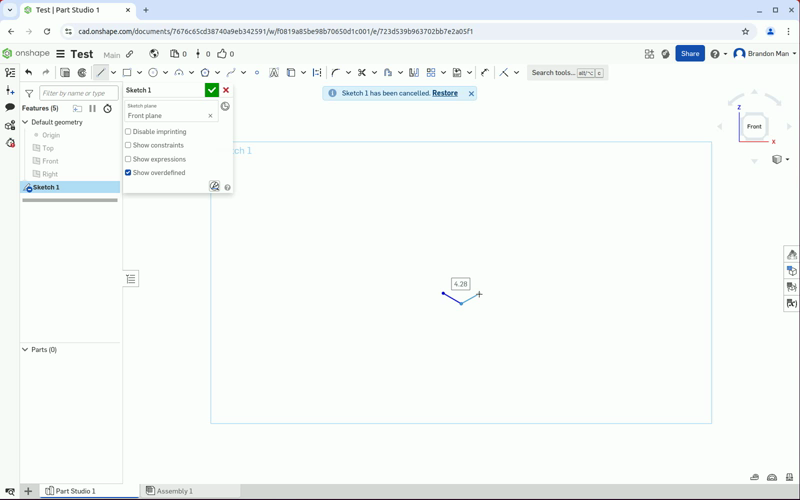
mouse_move(509, 293)
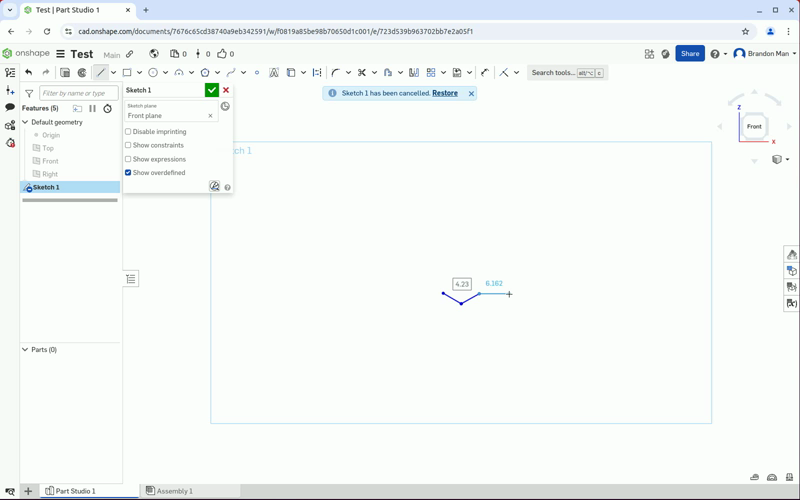
mouse_move(479, 273)
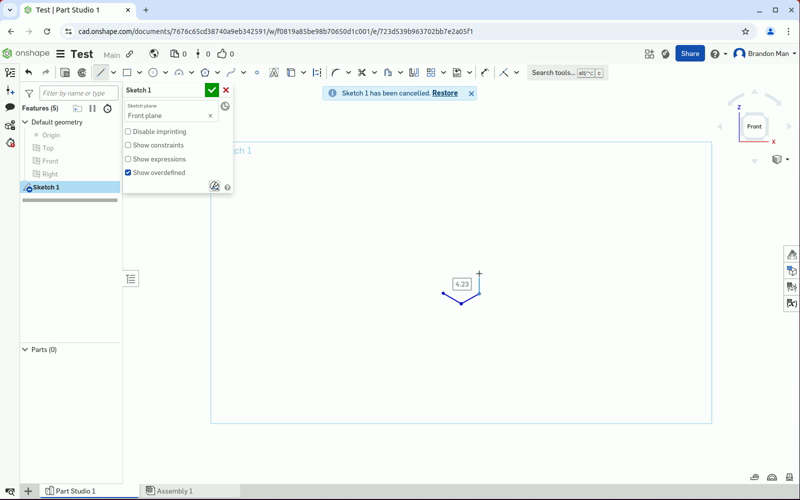
click(479, 273)
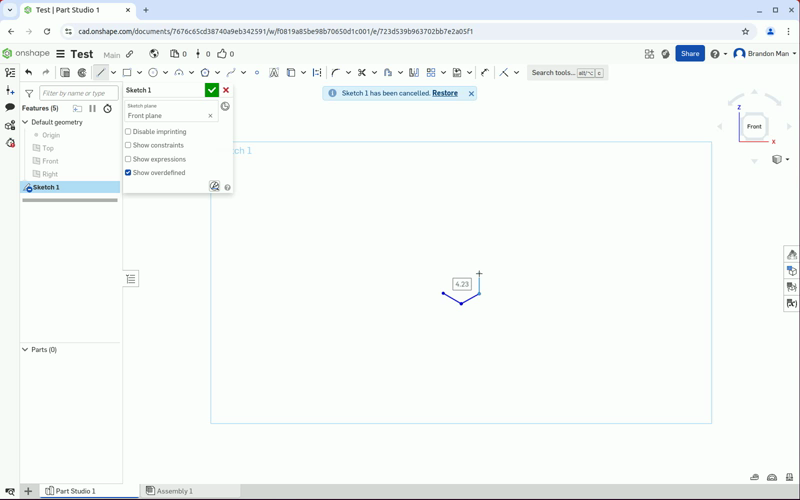
key_up(shift)
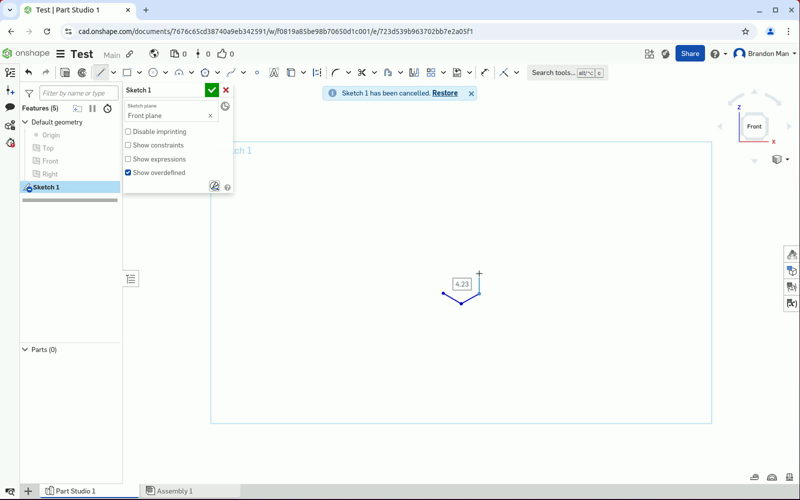
key_down(shift)
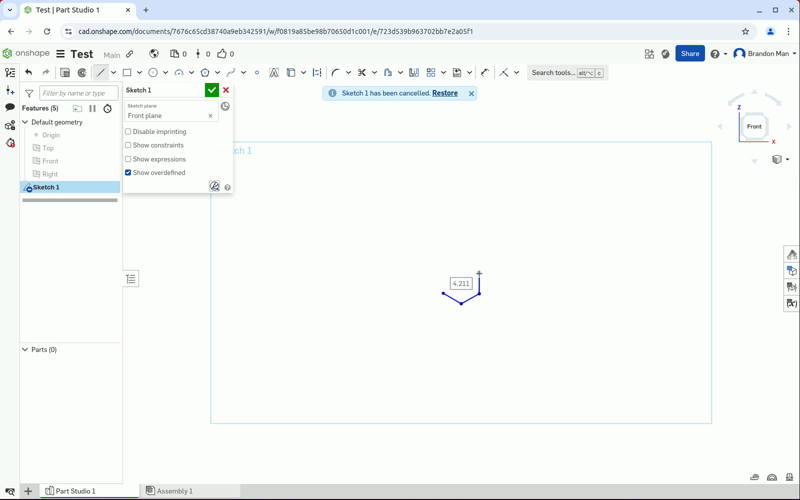
mouse_move(509, 273)
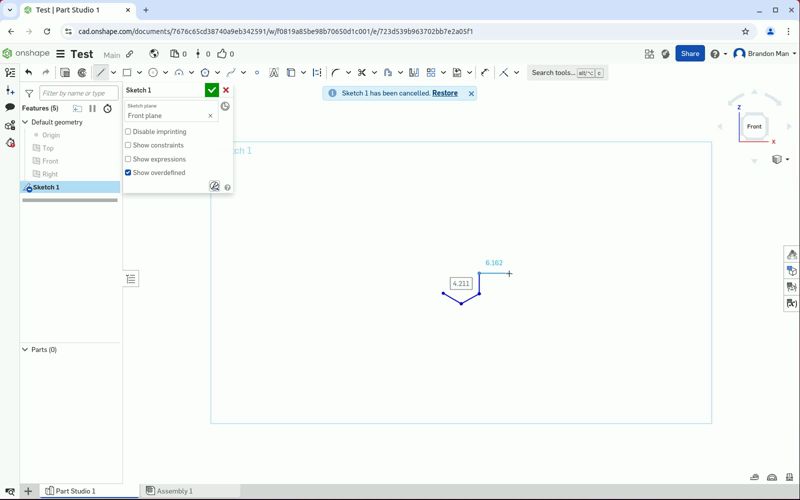
mouse_move(461, 262)
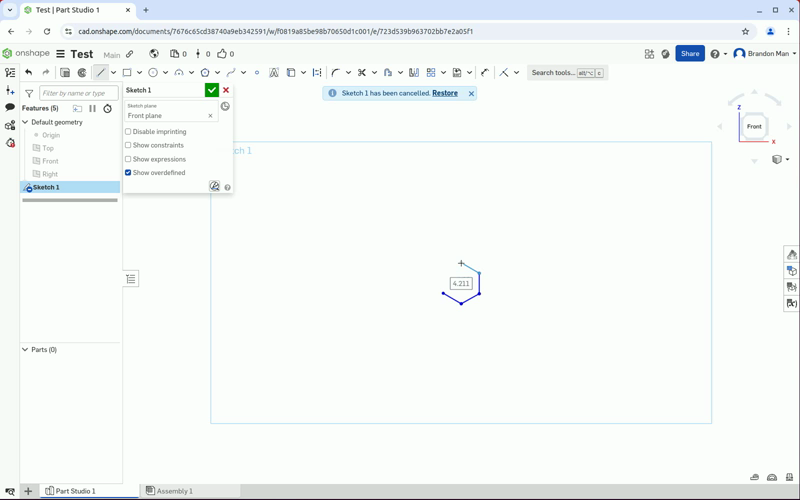
click(461, 262)
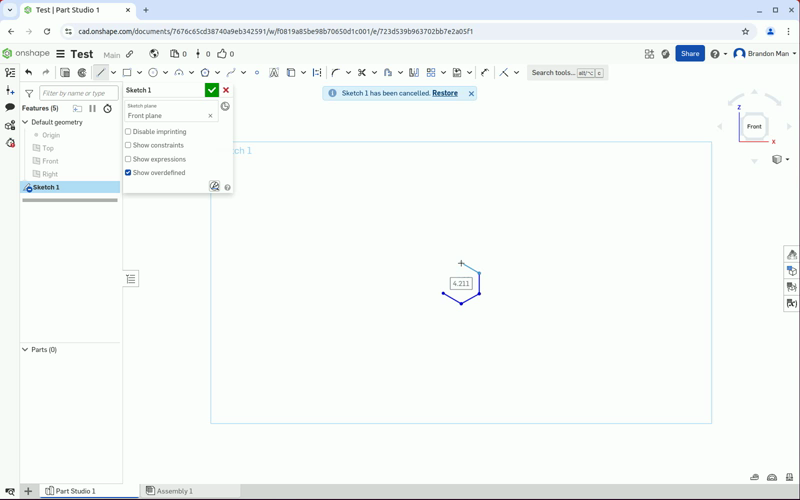
key_up(shift)
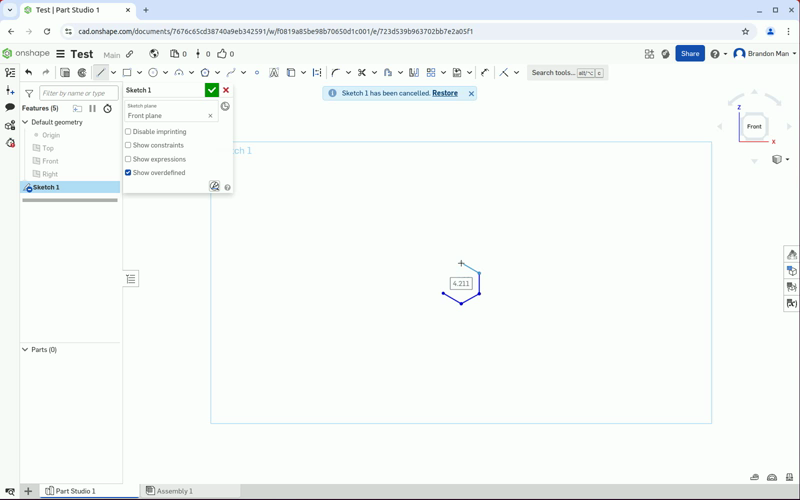
key_down(shift)
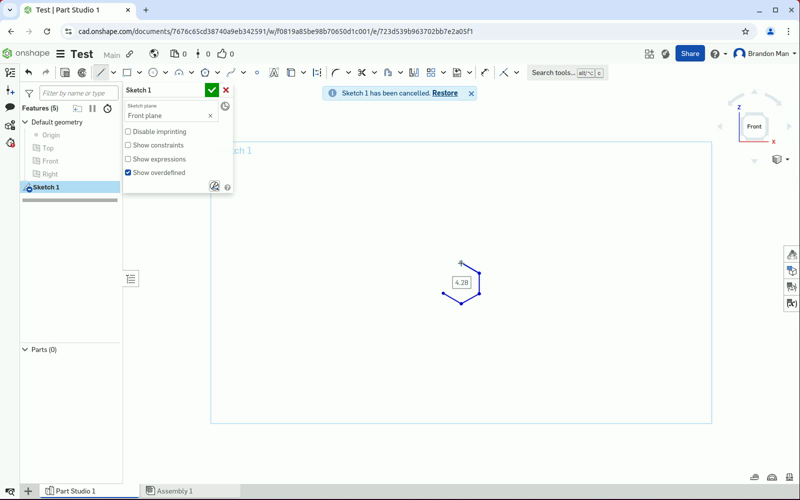
mouse_move(491, 262)
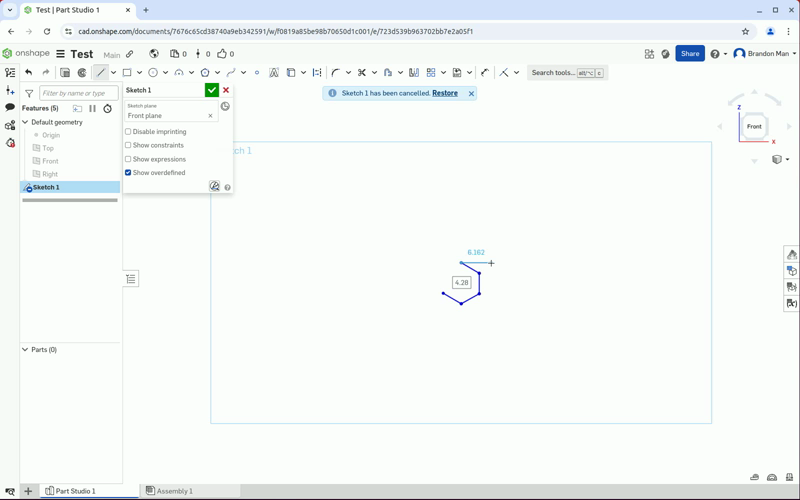
mouse_move(443, 272)
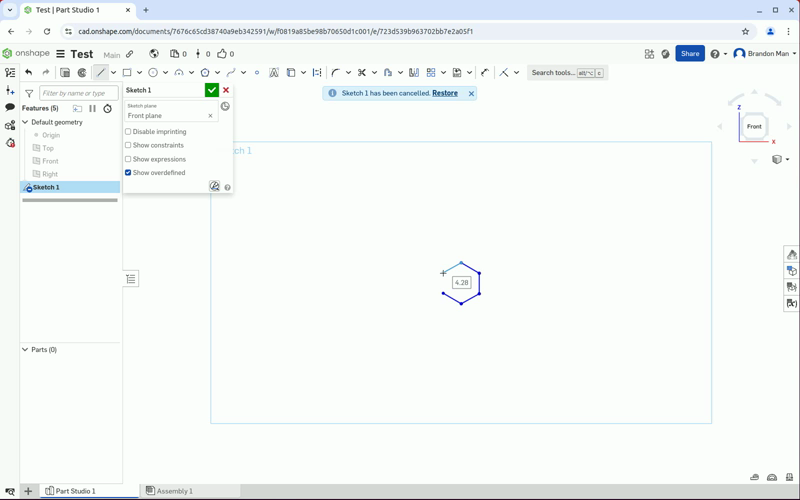
click(443, 272)
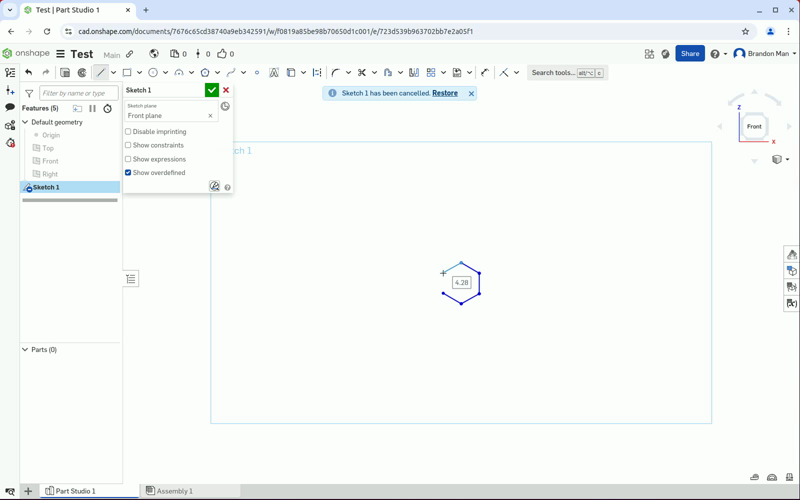
key_up(shift)
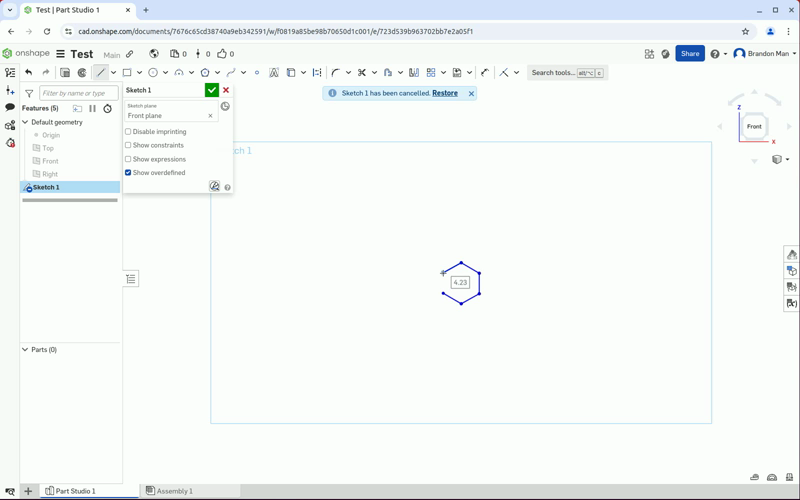
mouse_move(473, 272)
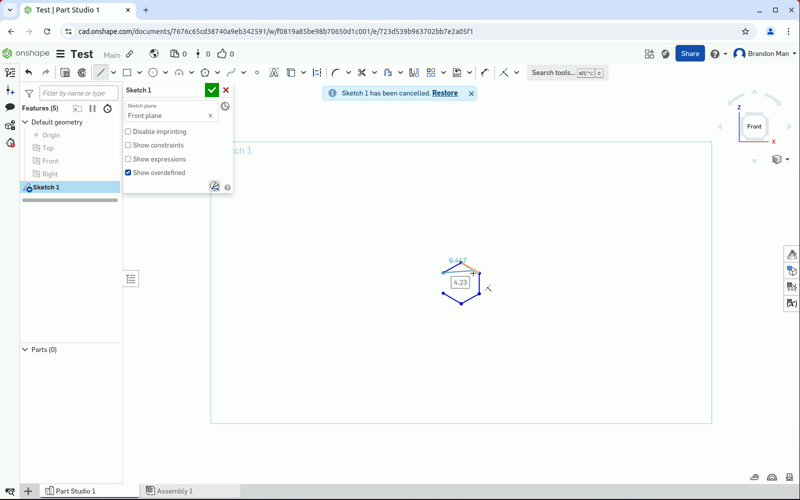
key_down(shift)
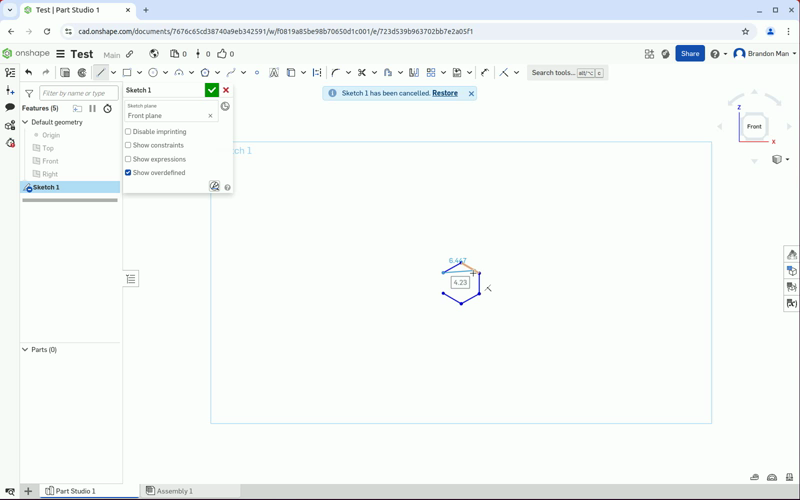
mouse_move(443, 293)
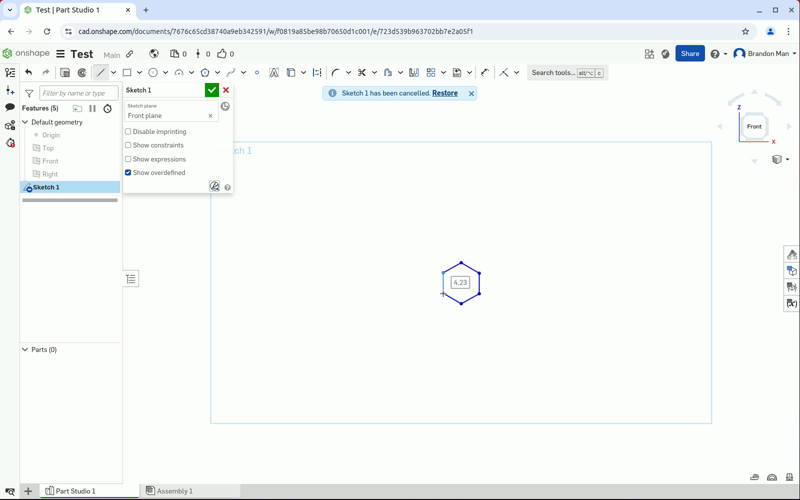
key_up(shift)
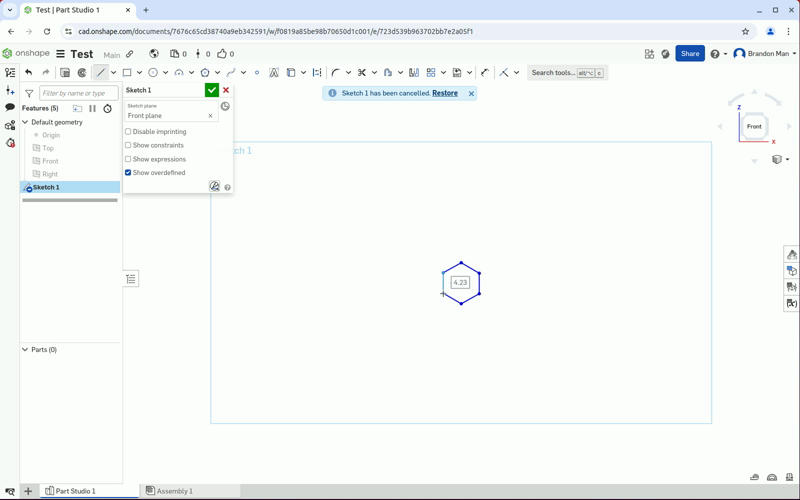
click(443, 293)
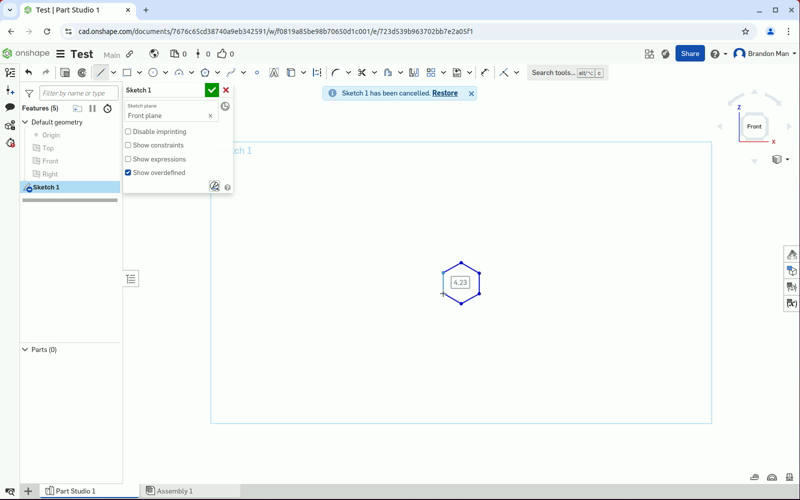
key(esc)
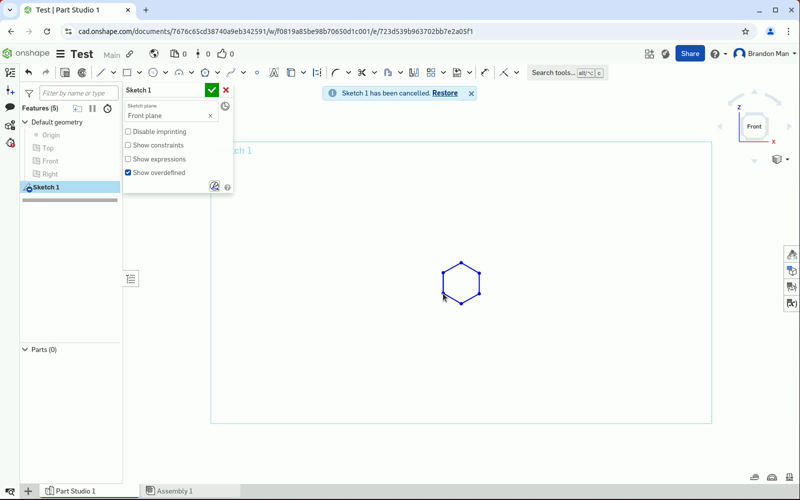
mouse_move(455, 280)
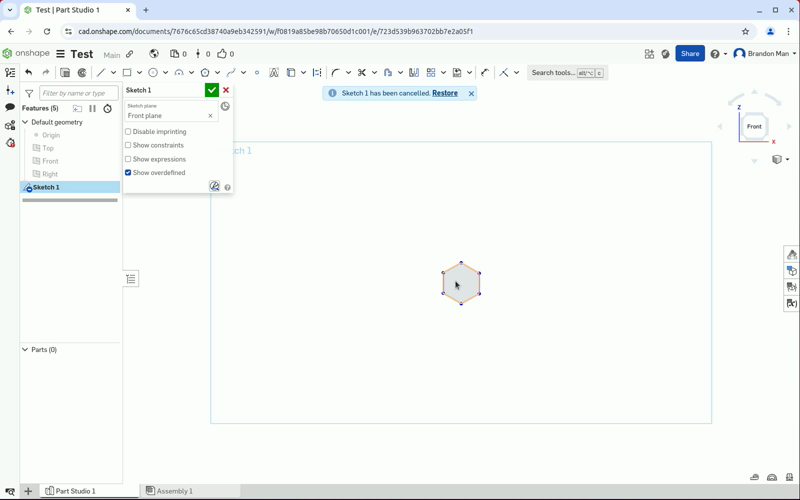
scroll(6)
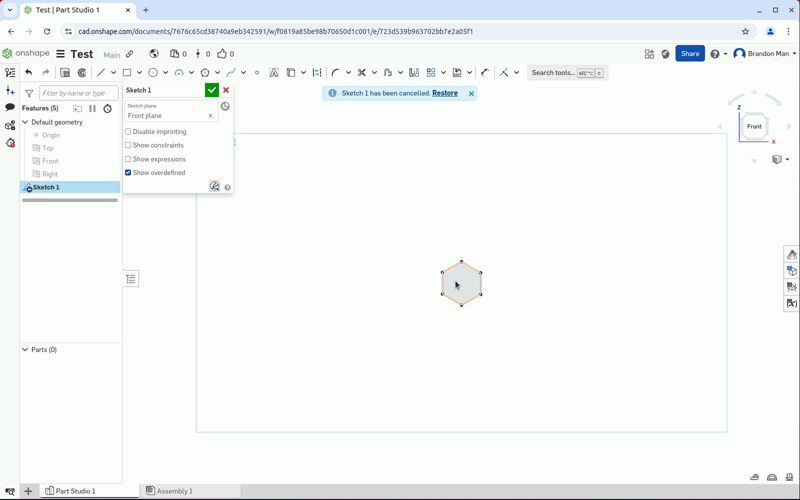
scroll(6)
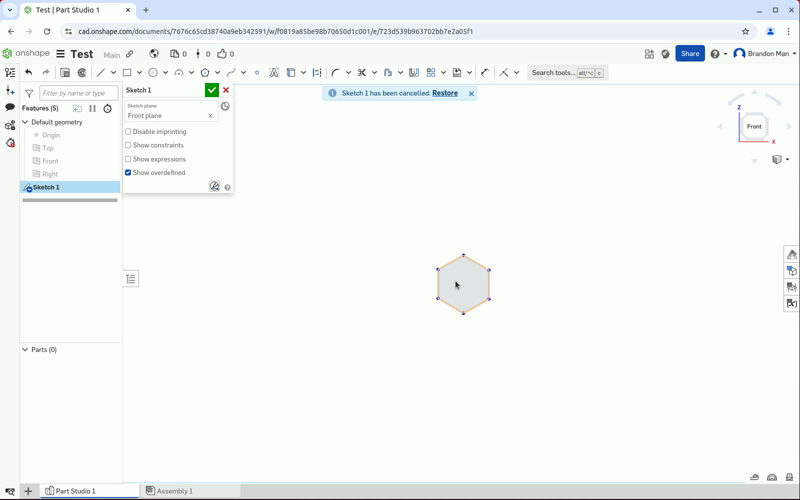
scroll(6)
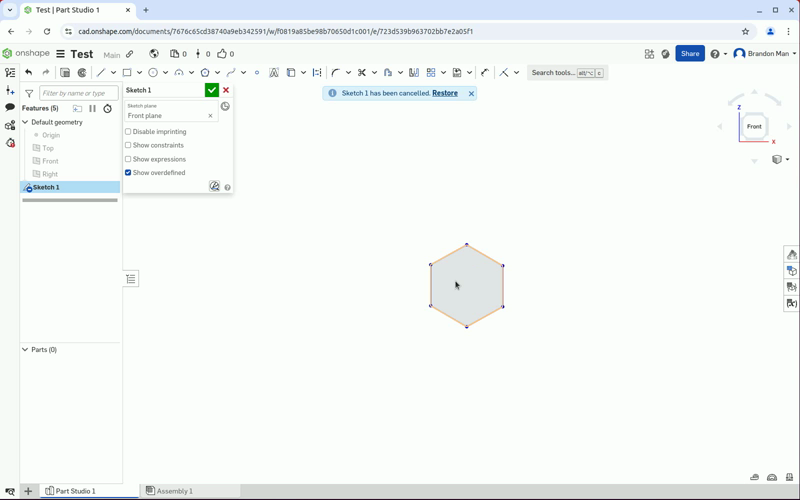
scroll(6)
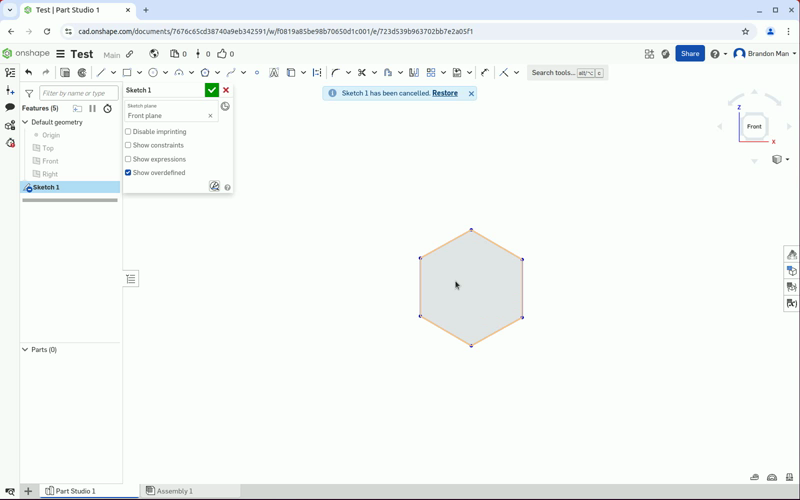
scroll(6)
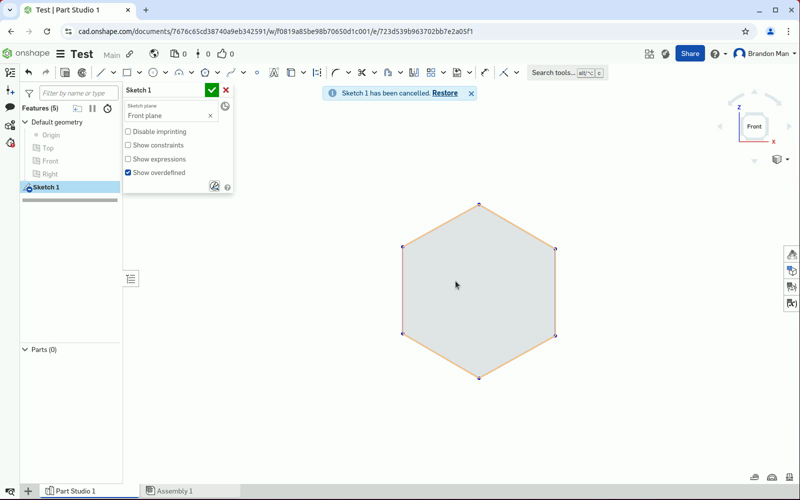
scroll(6)
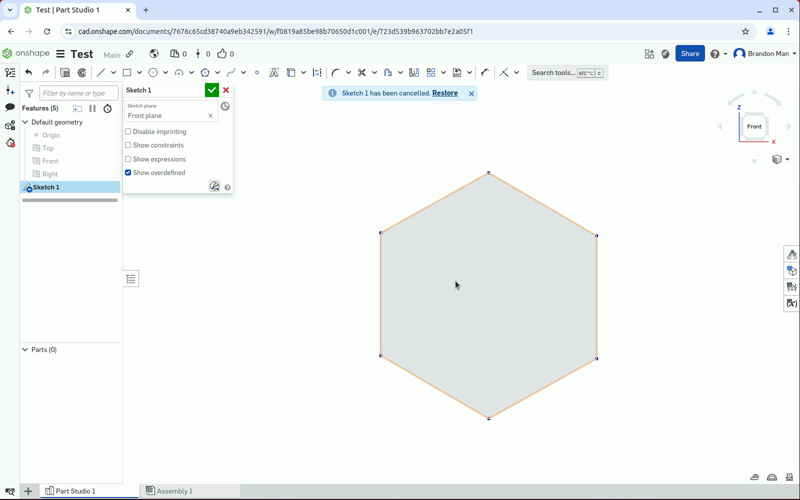
scroll(6)
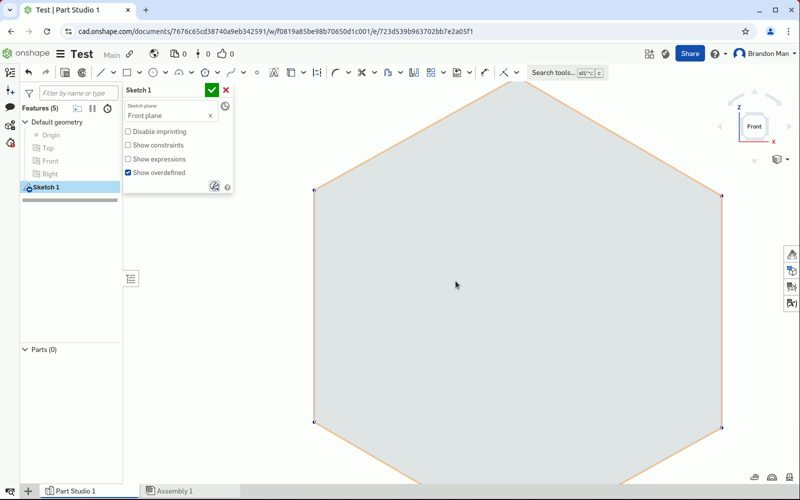
click(455, 280)
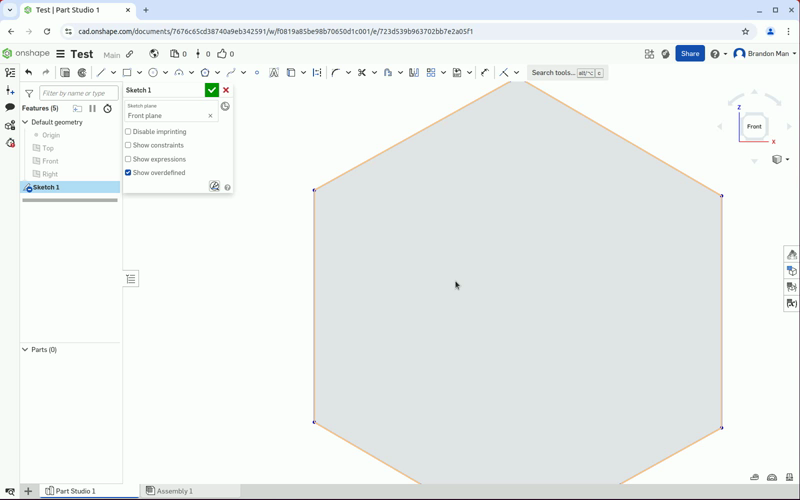
scroll(-6)
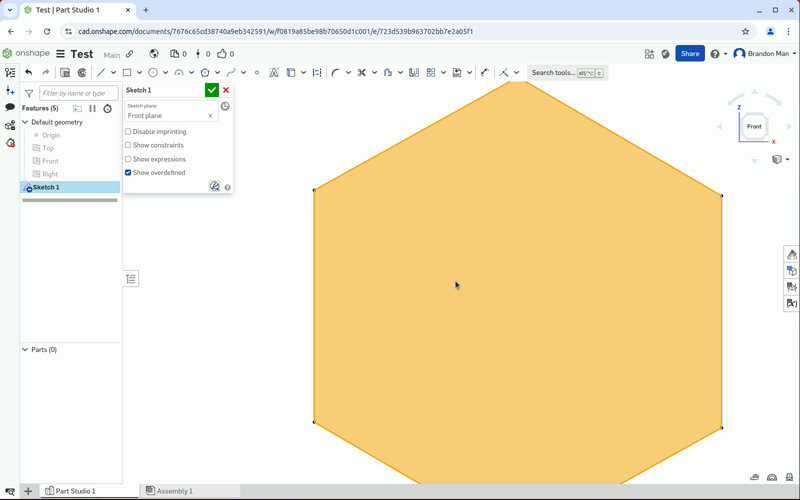
scroll(-6)
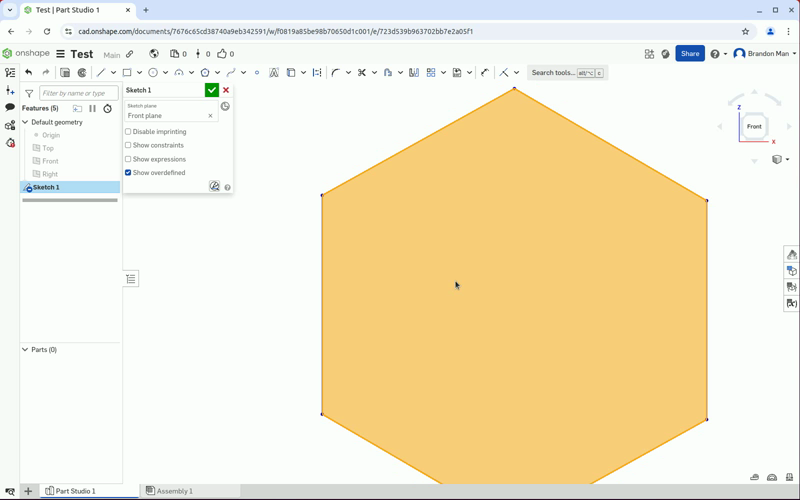
scroll(-6)
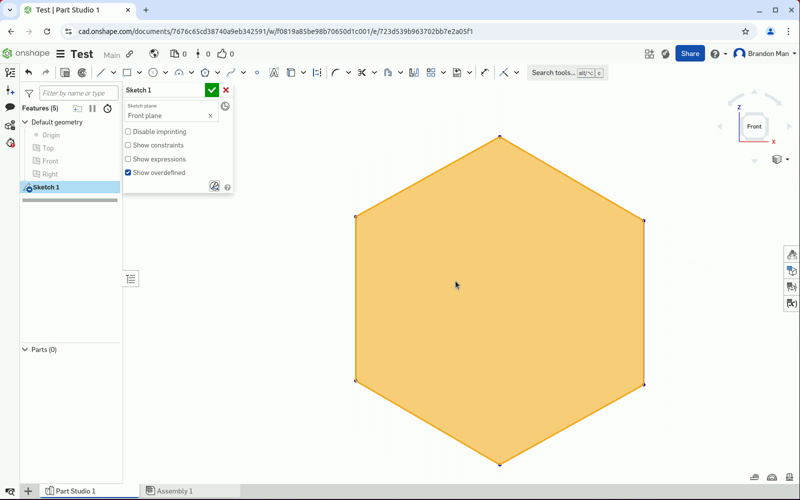
scroll(-6)
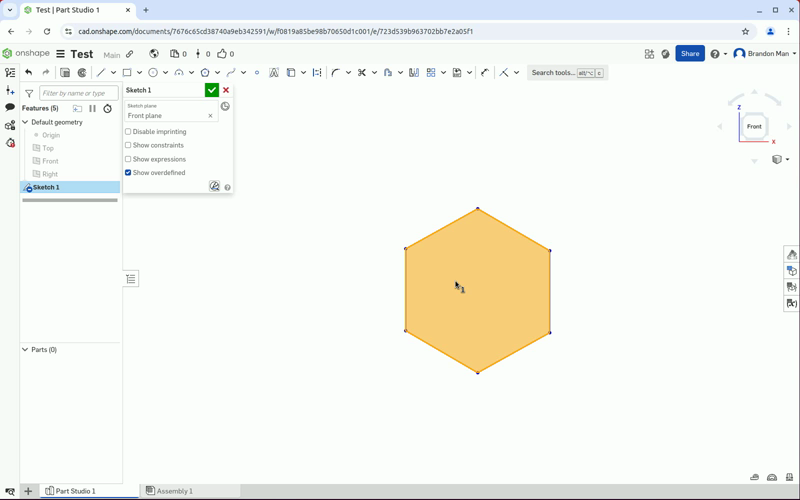
scroll(-6)
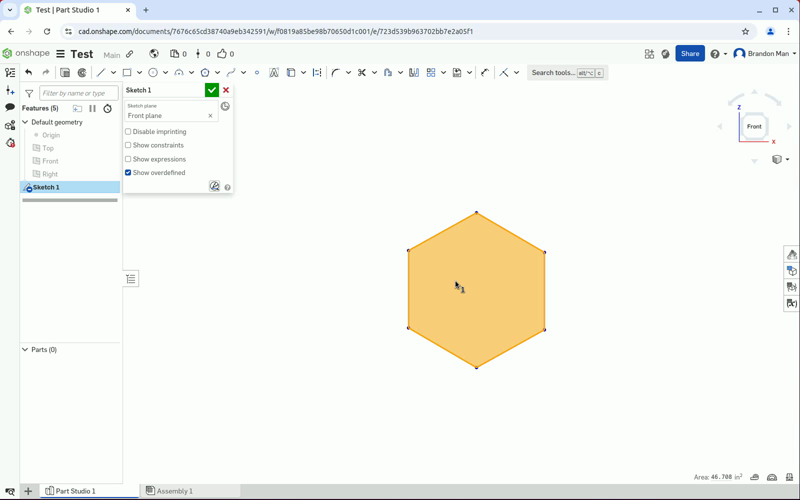
scroll(-6)
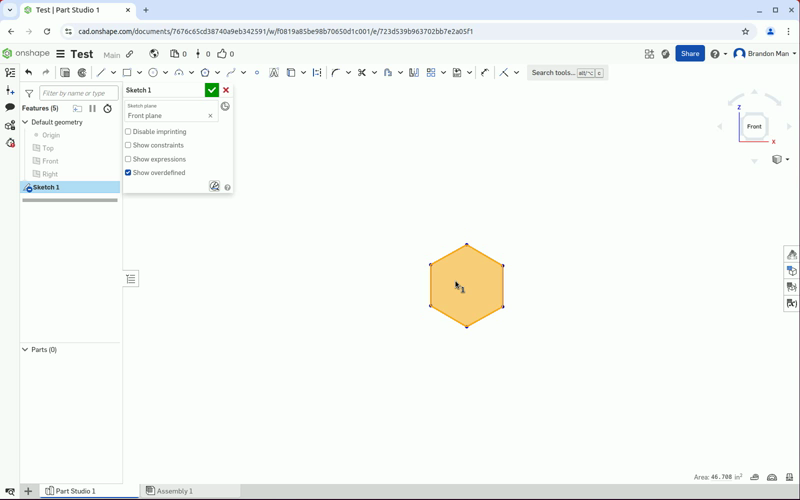
scroll(-6)
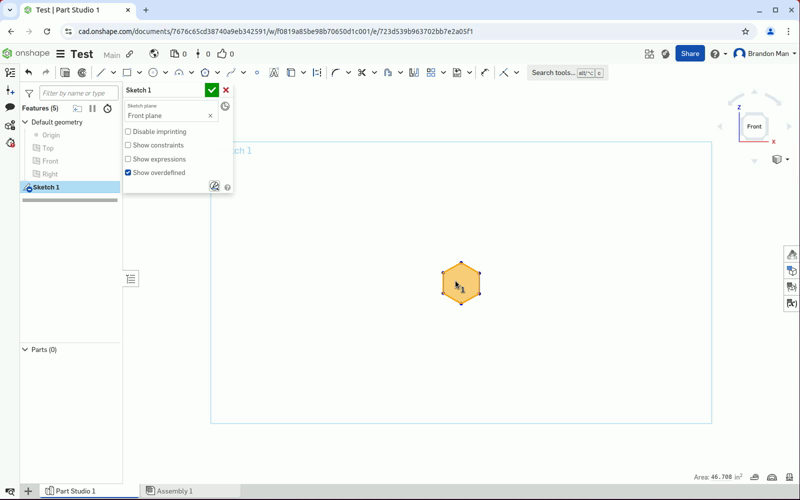
mouse_move(73, 352)
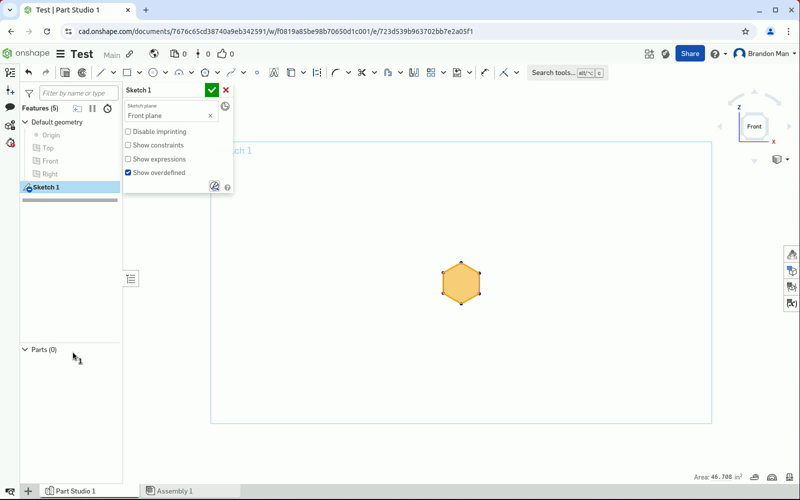
key(shift+y)
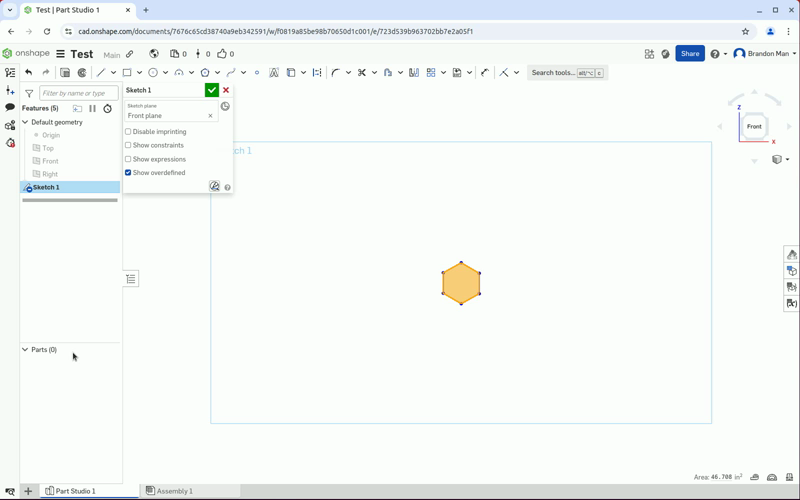
key(shift+e)
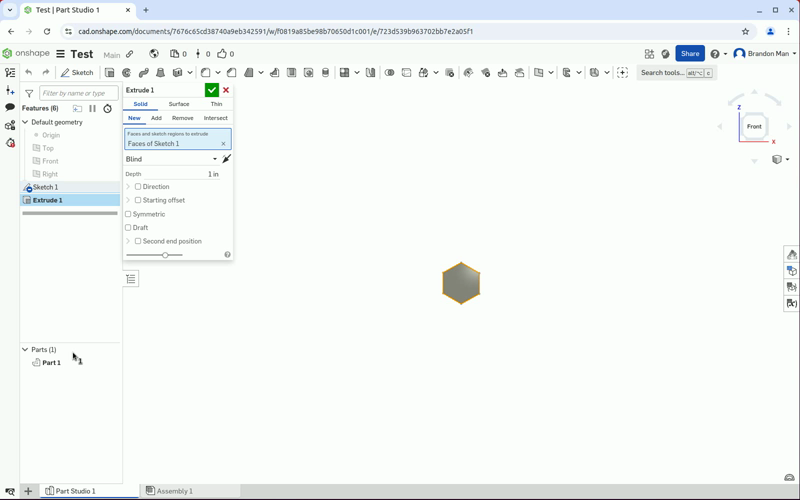
mouse_move(143, 106)
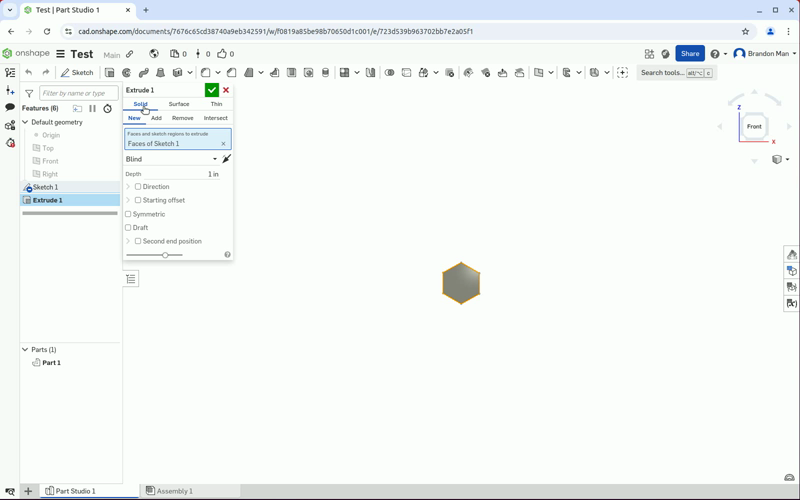
click(143, 106)
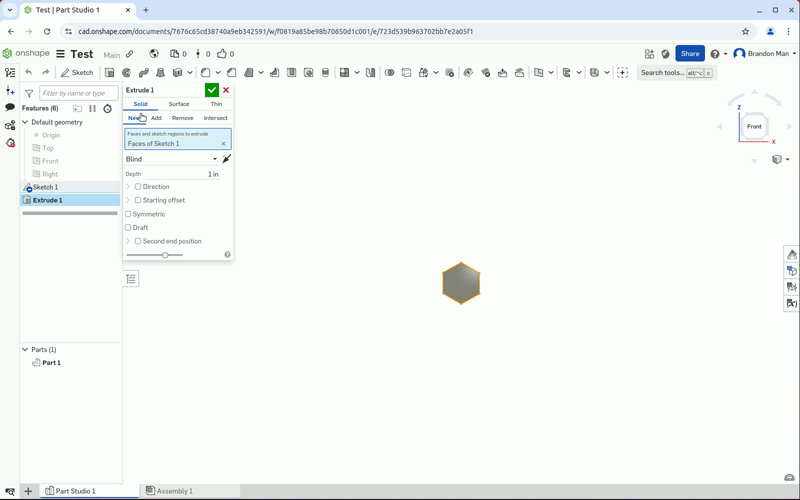
mouse_move(137, 120)
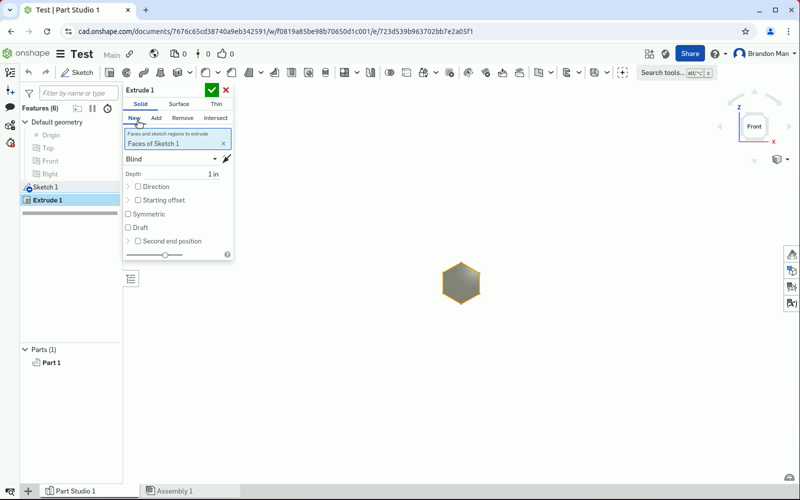
click(137, 120)
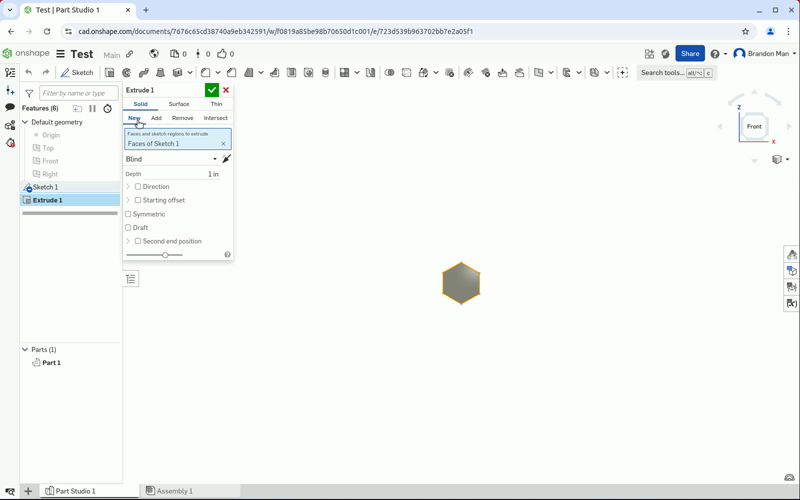
key(tab, 4)
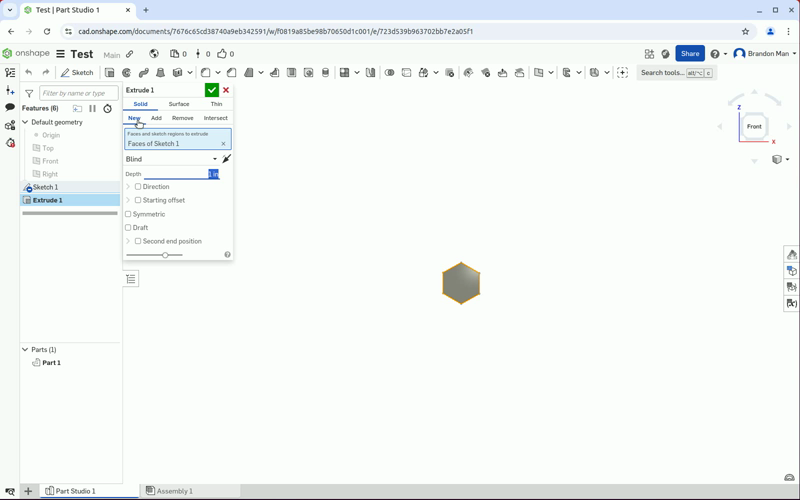
text(23.108)
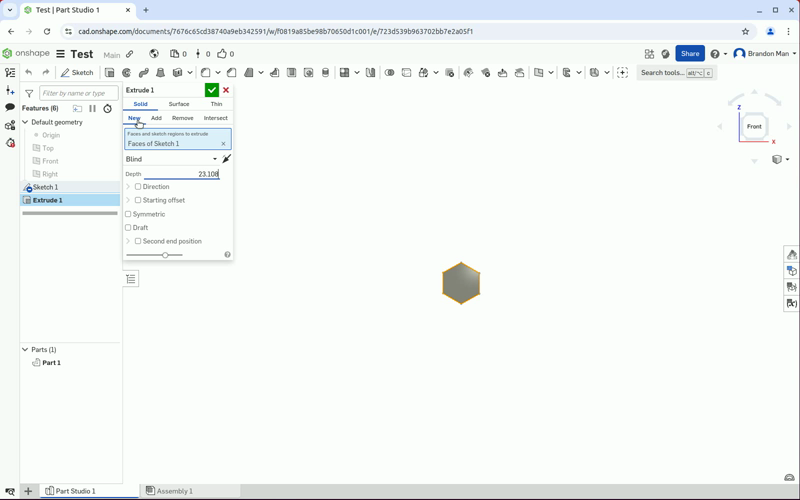
key(enter)
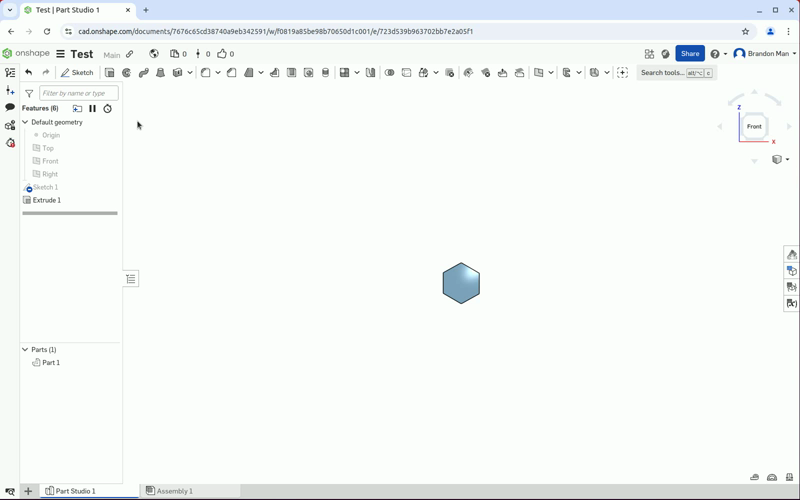
key(shift+h)
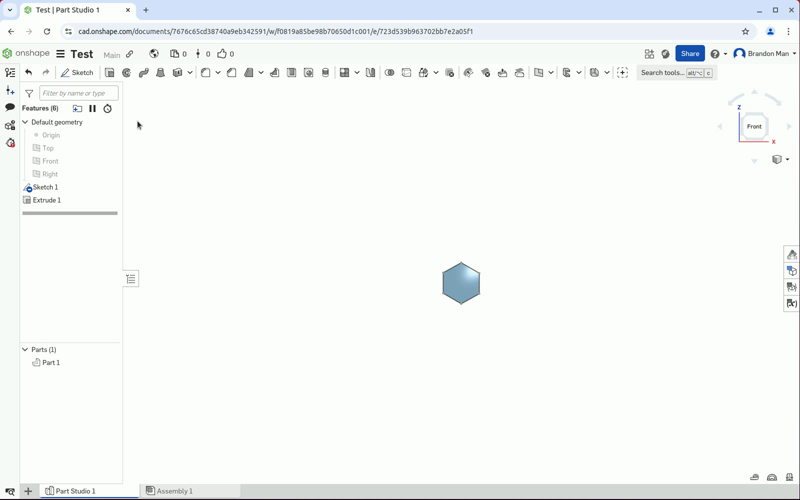
key(shift+h)
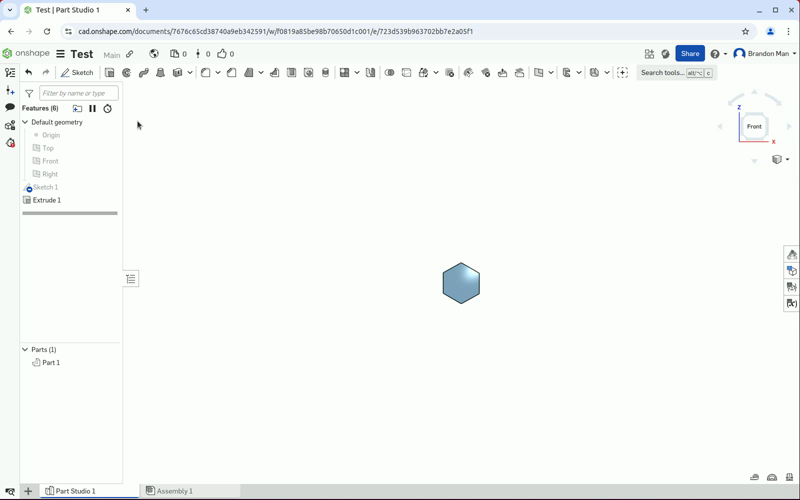
mouse_move(73, 189)
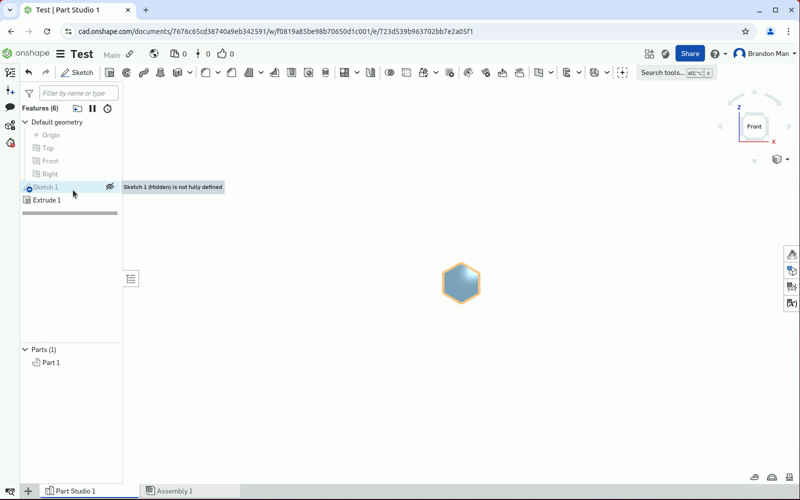
click(73, 189)
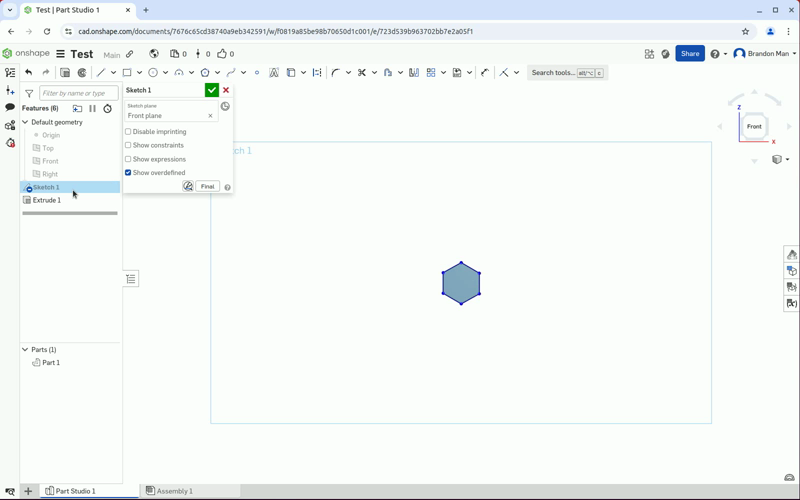
mouse_move(229, 92)
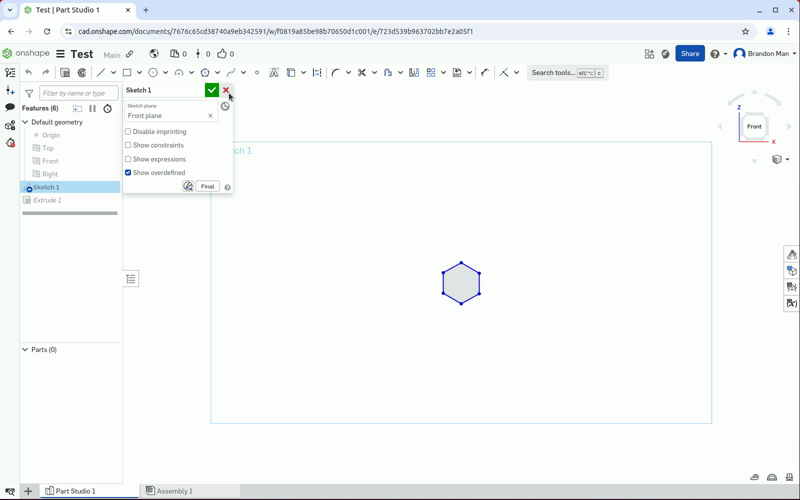
click(229, 92)
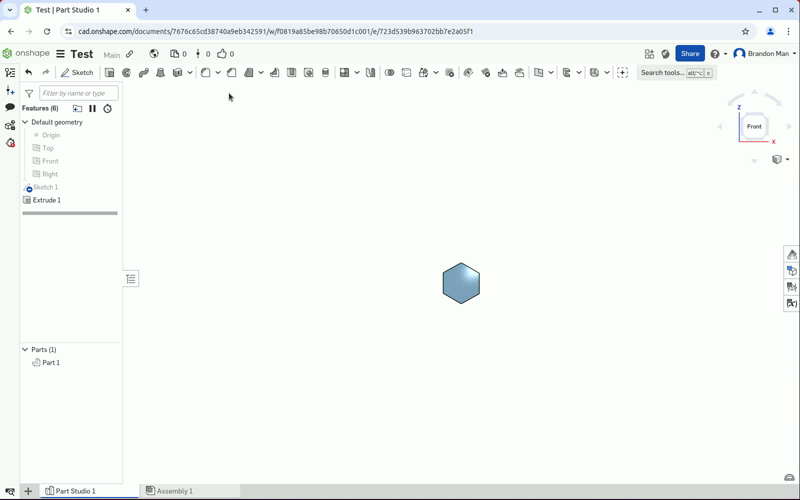
mouse_move(541, 75)
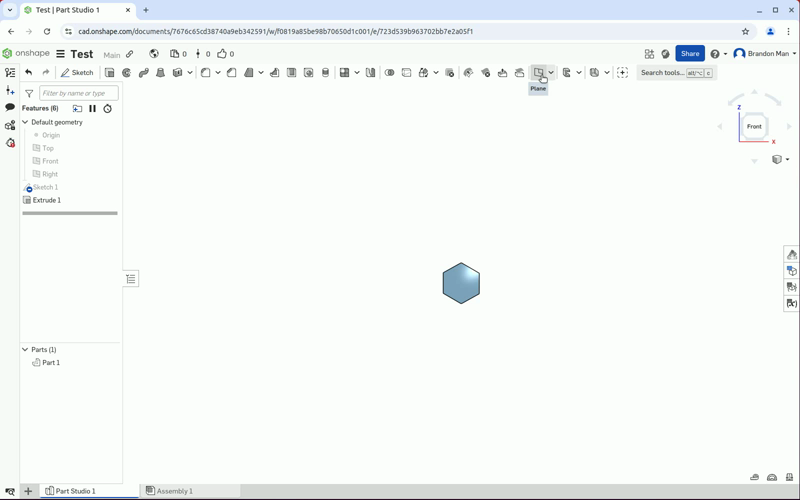
click(541, 75)
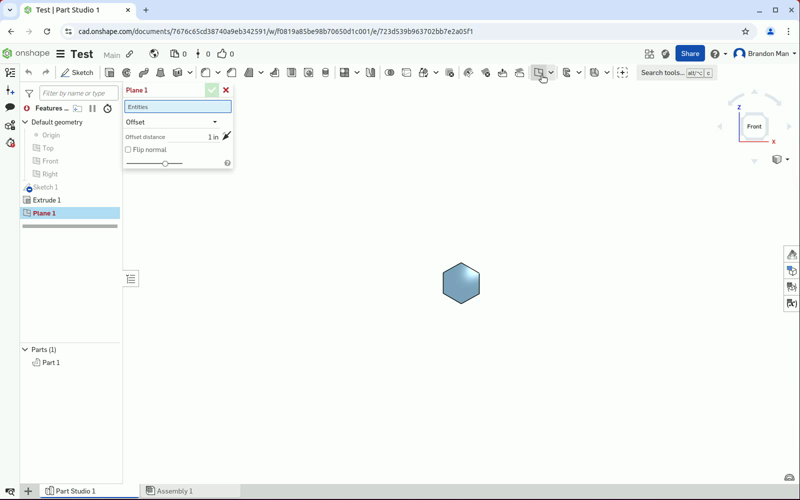
mouse_move(73, 163)
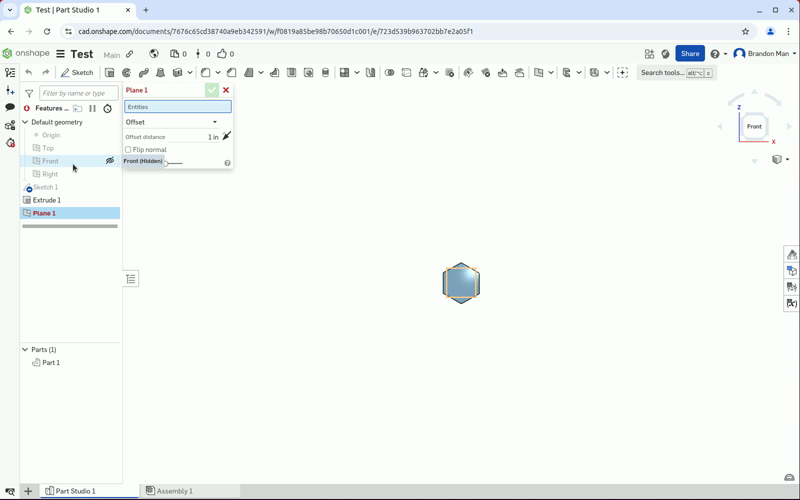
click(73, 163)
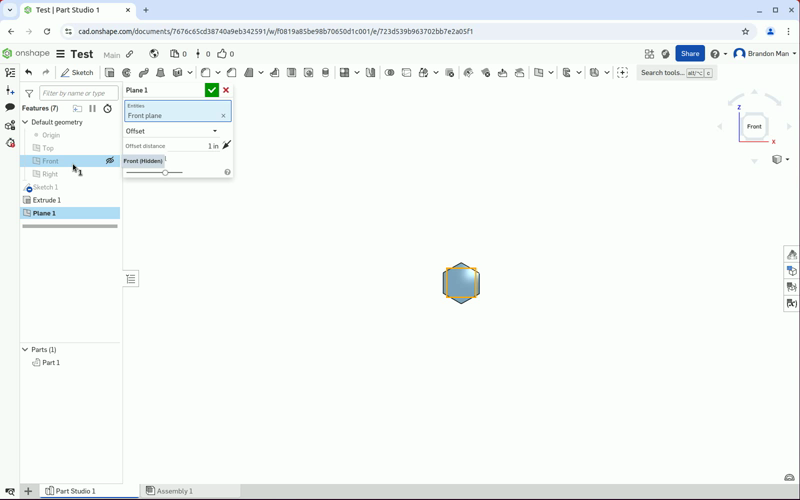
key(tab, 2)
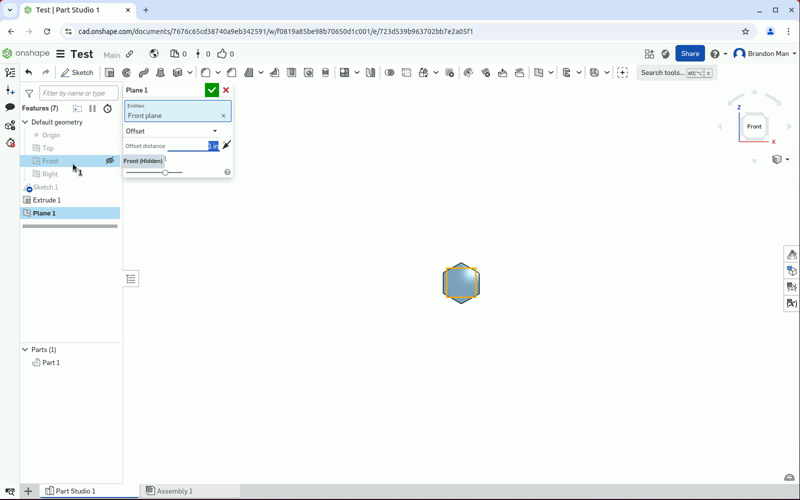
text(23.108)
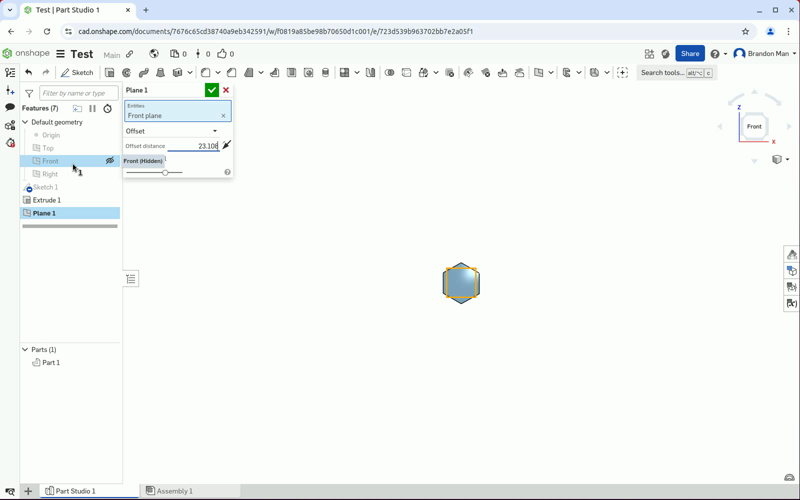
key(enter, 2)
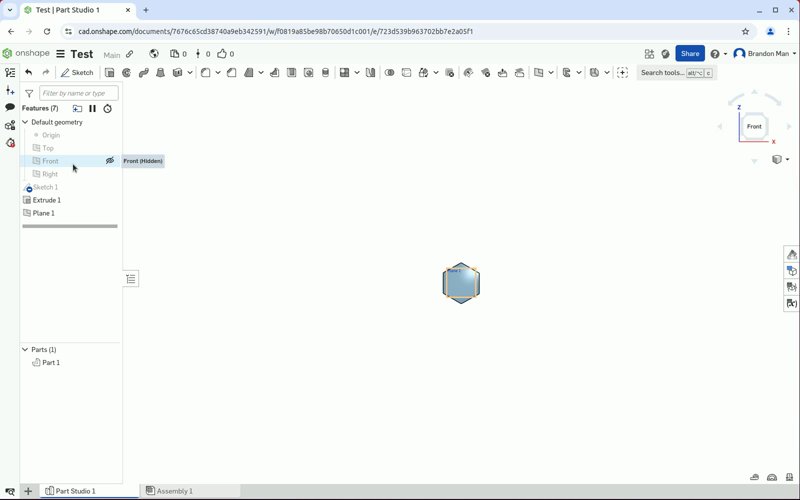
key(shift+s)
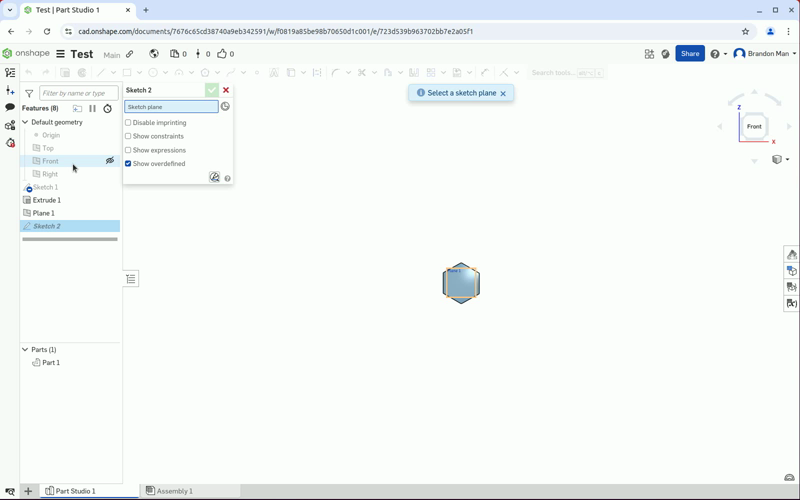
mouse_move(73, 215)
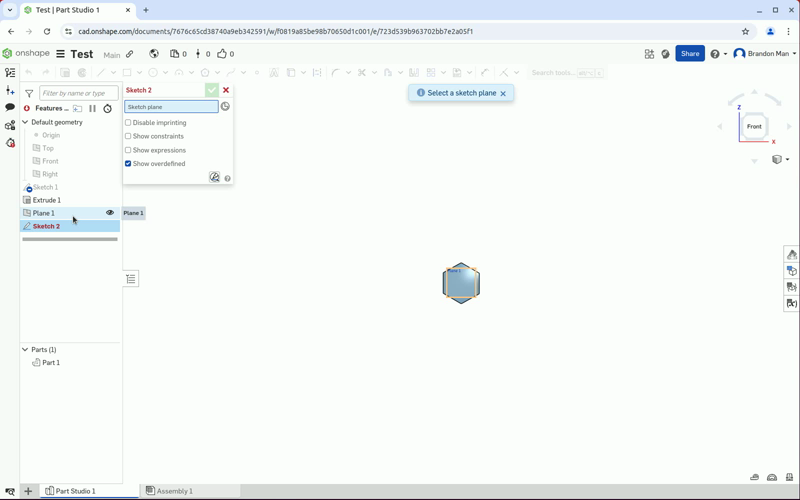
click(73, 215)
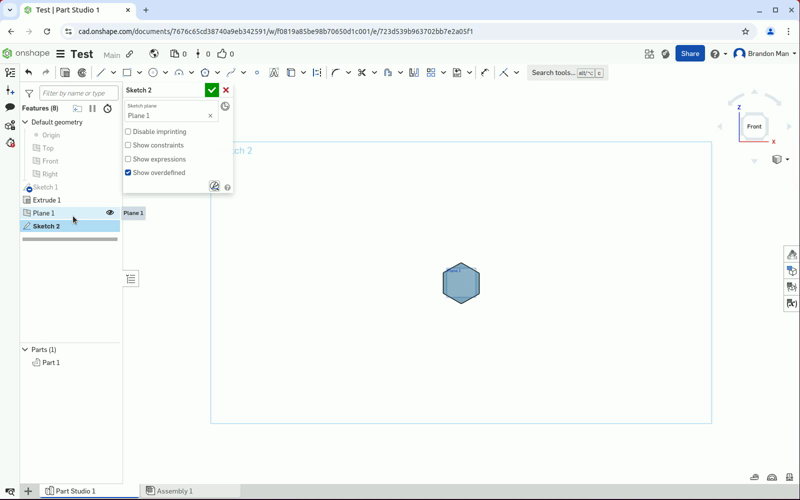
mouse_move(73, 352)
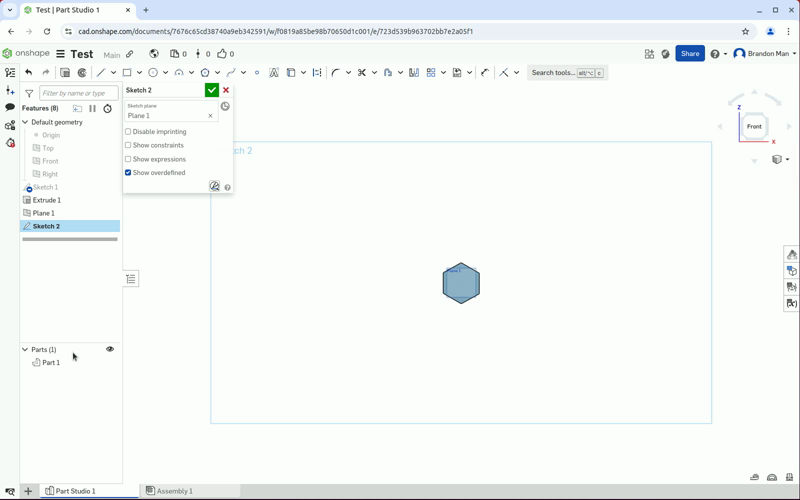
key(y)
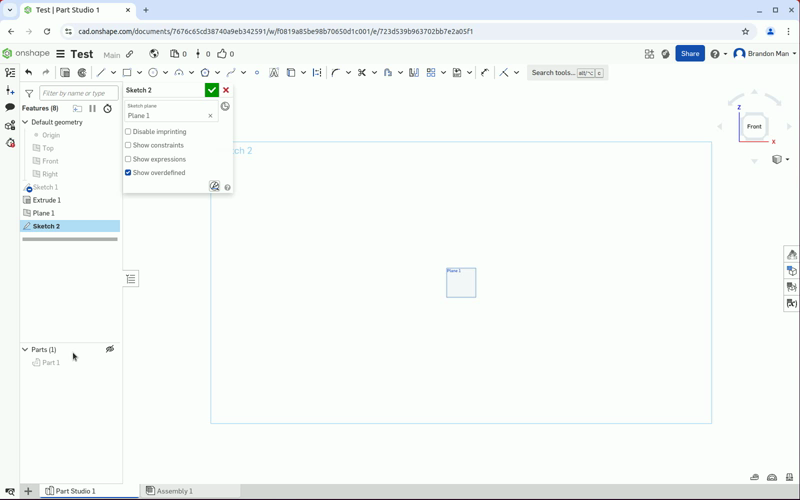
key(l)
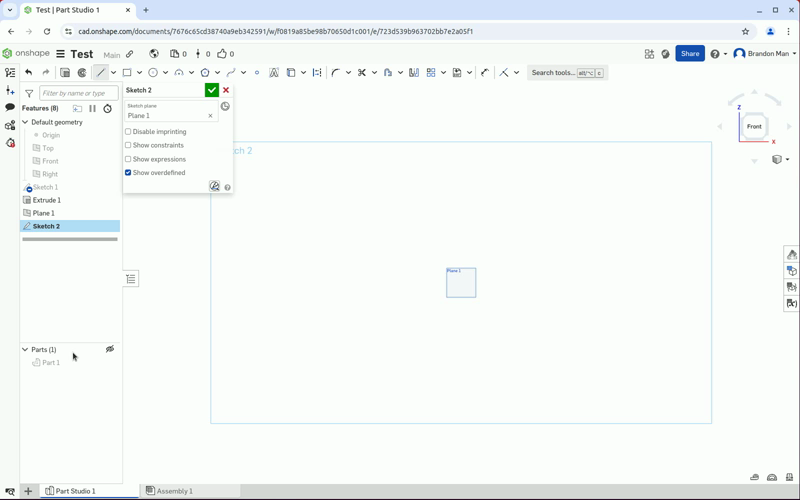
key_down(shift)
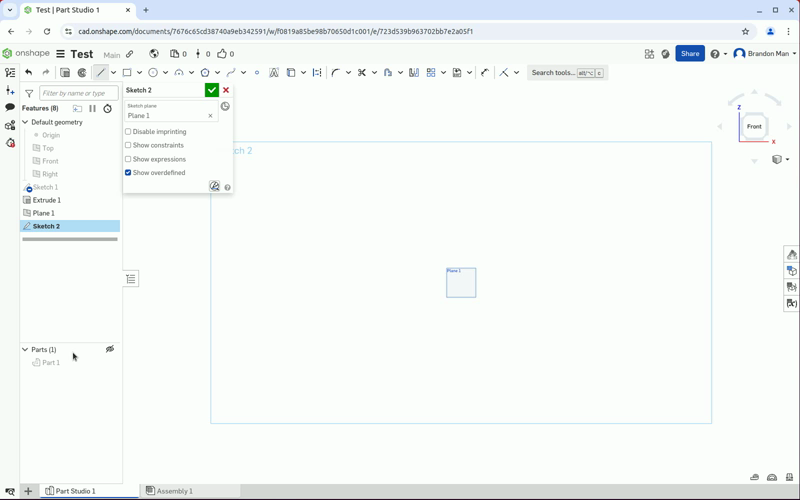
mouse_move(459, 303)
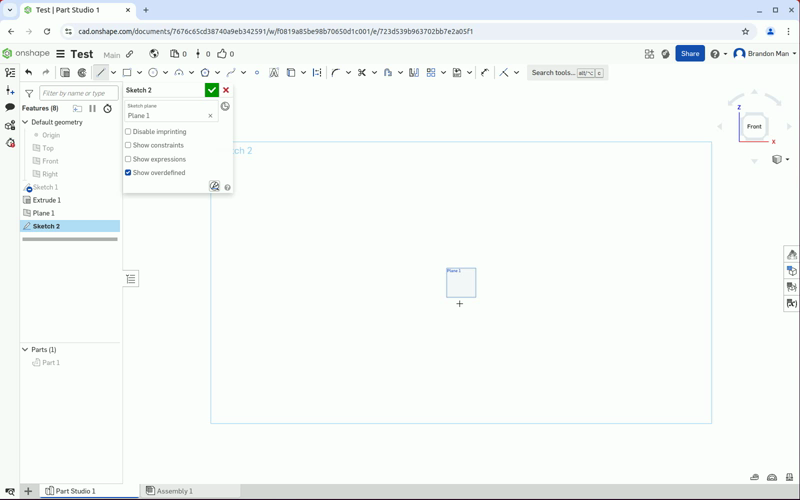
click(459, 303)
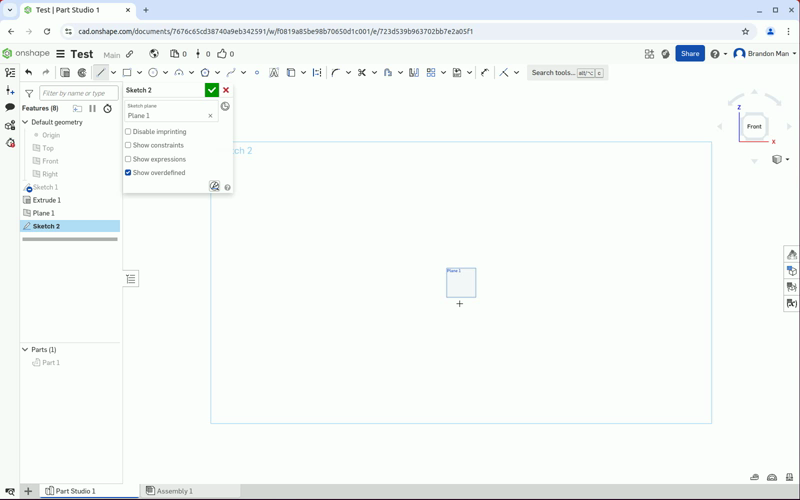
key_up(shift)
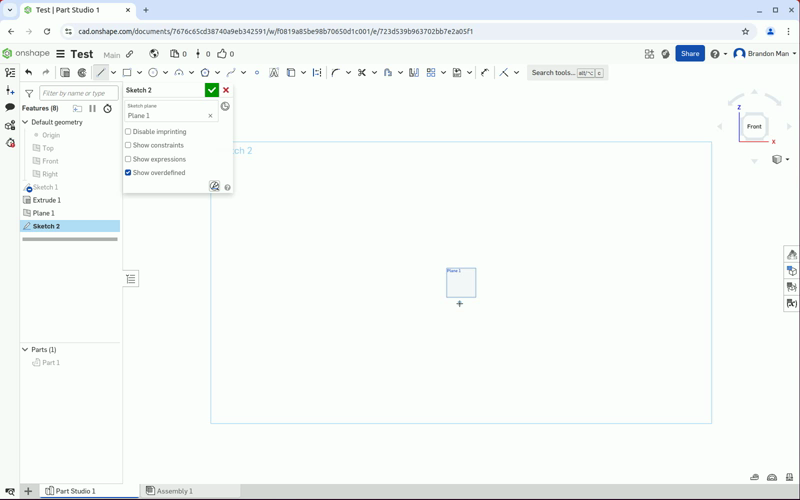
key_down(shift)
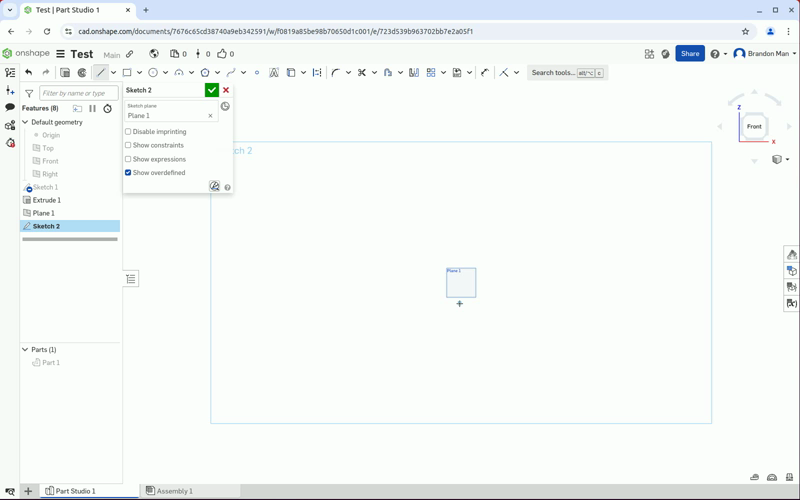
mouse_move(489, 303)
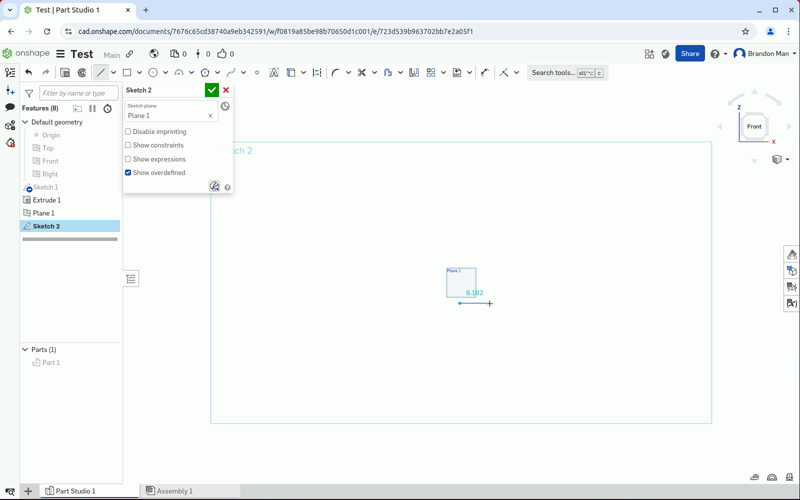
mouse_move(460, 303)
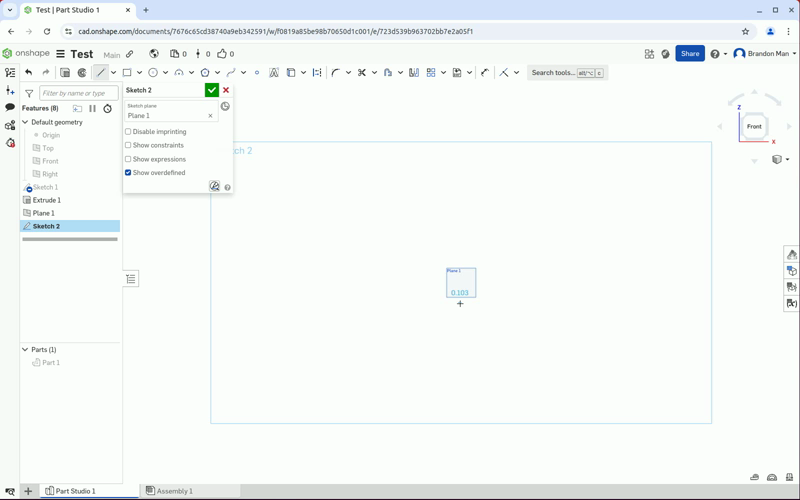
scroll(6)
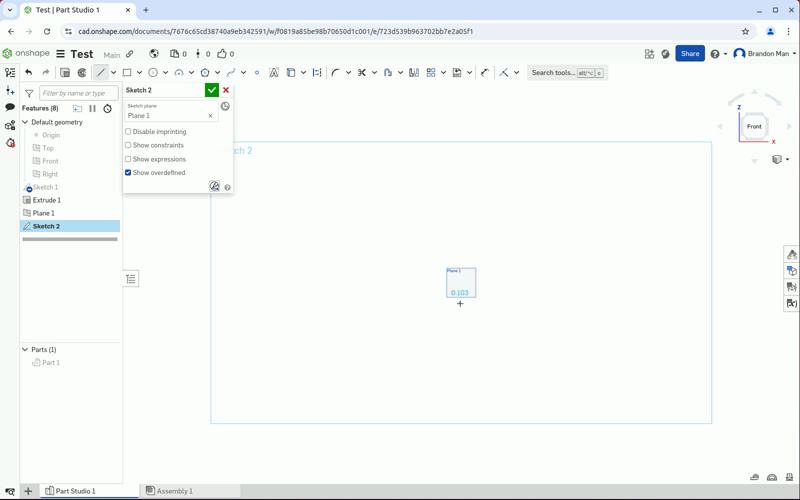
scroll(6)
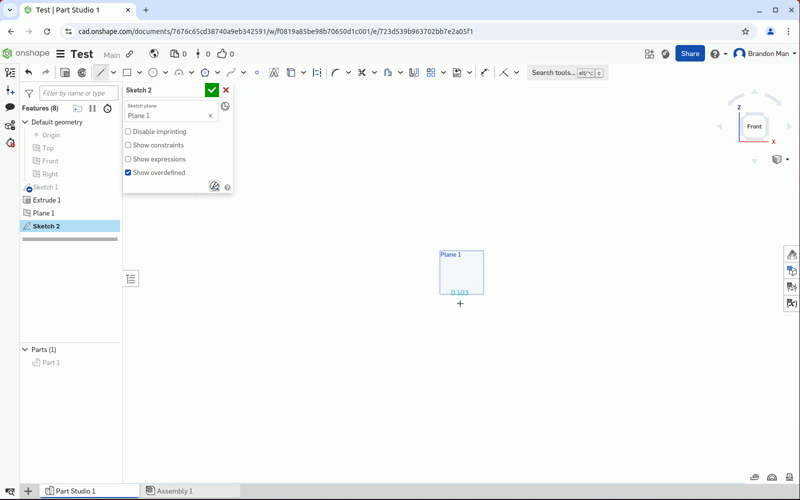
scroll(6)
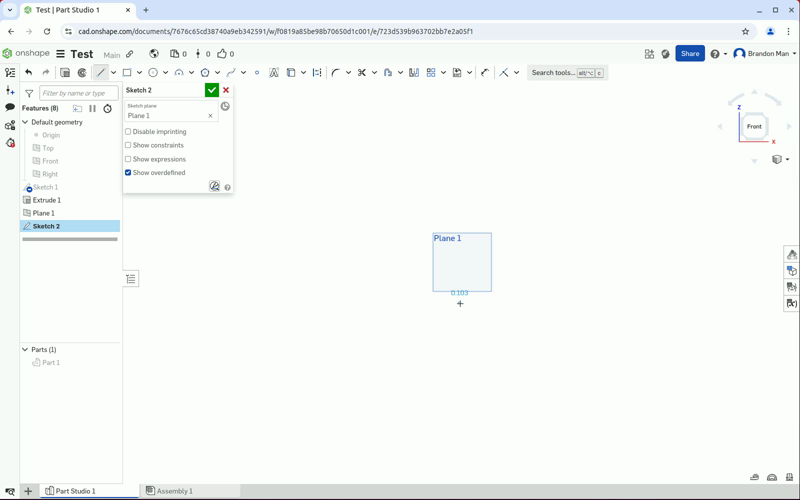
scroll(6)
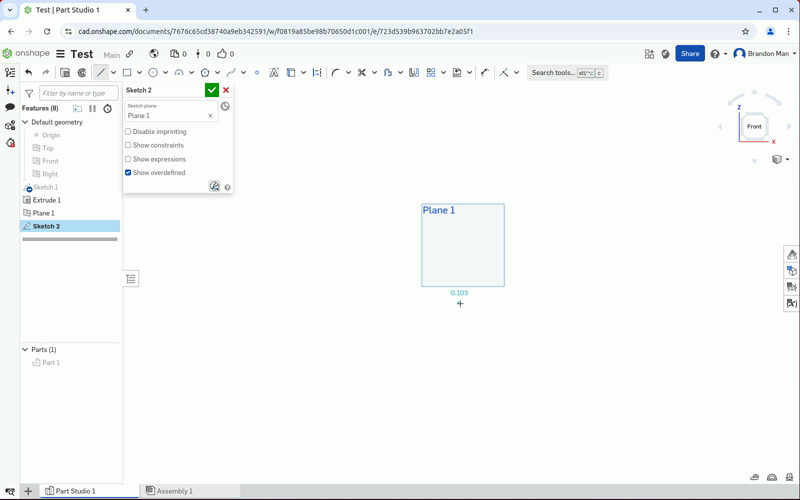
scroll(6)
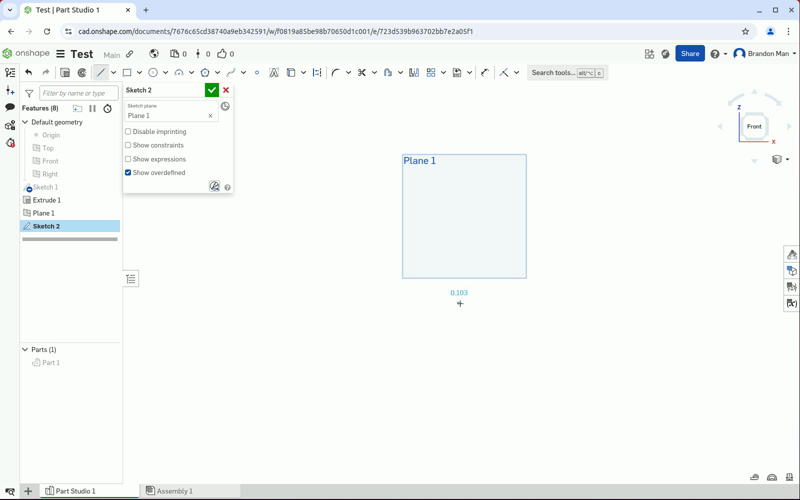
scroll(6)
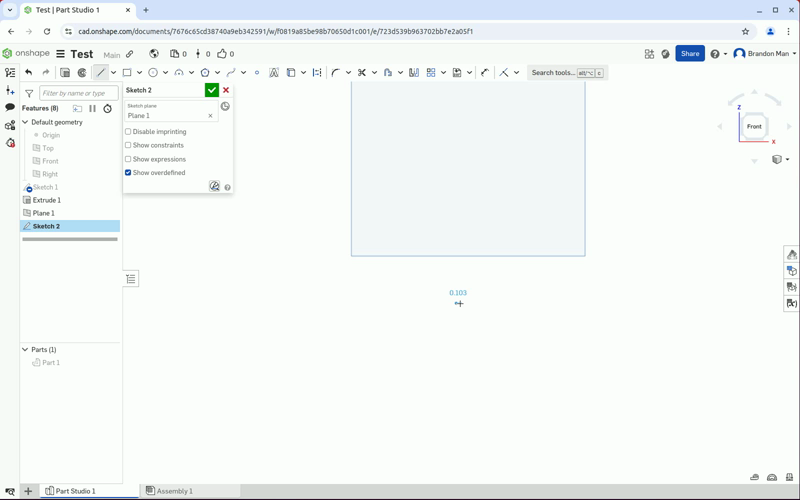
scroll(6)
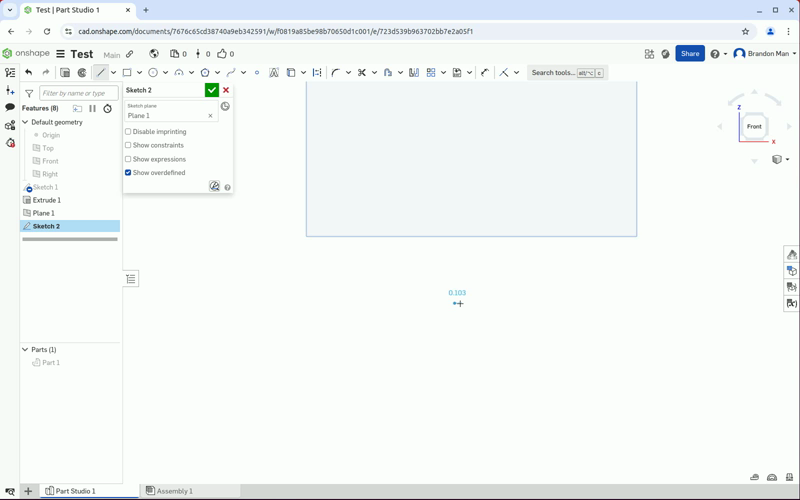
click(460, 303)
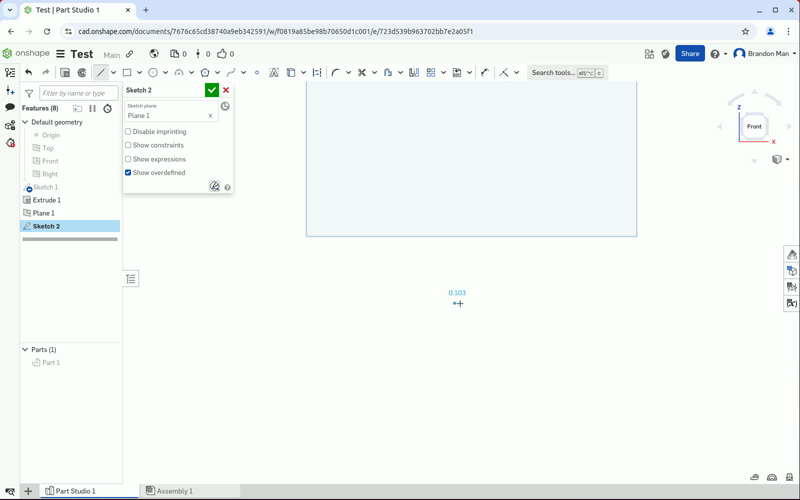
scroll(-6)
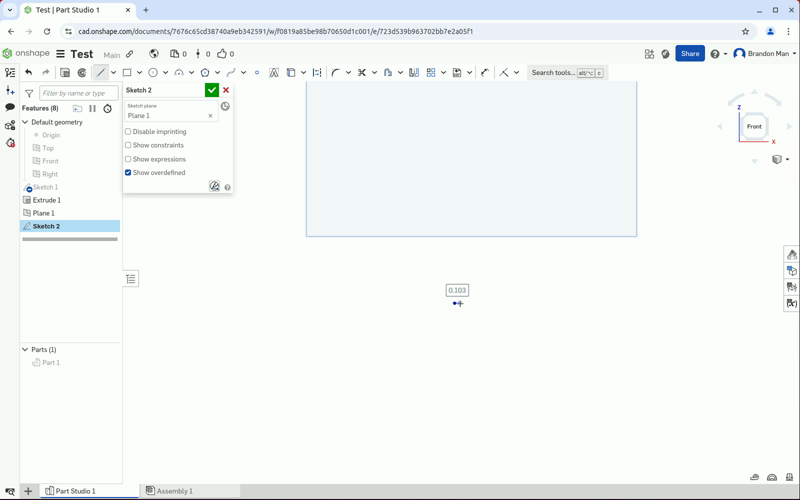
scroll(-6)
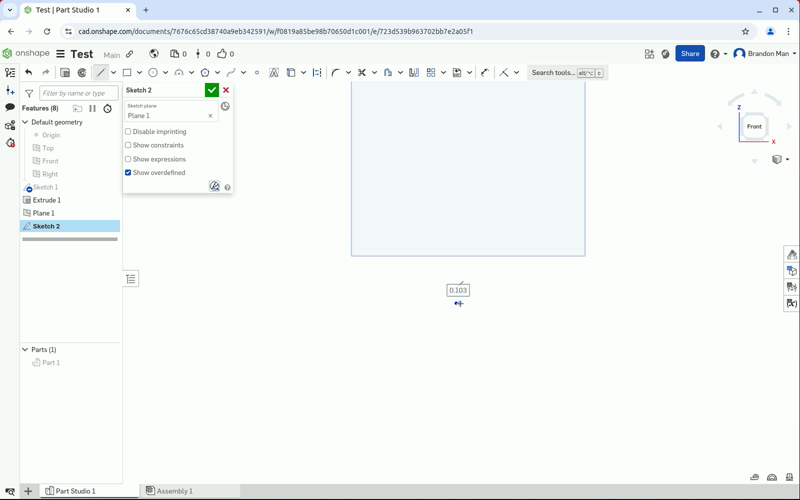
scroll(-6)
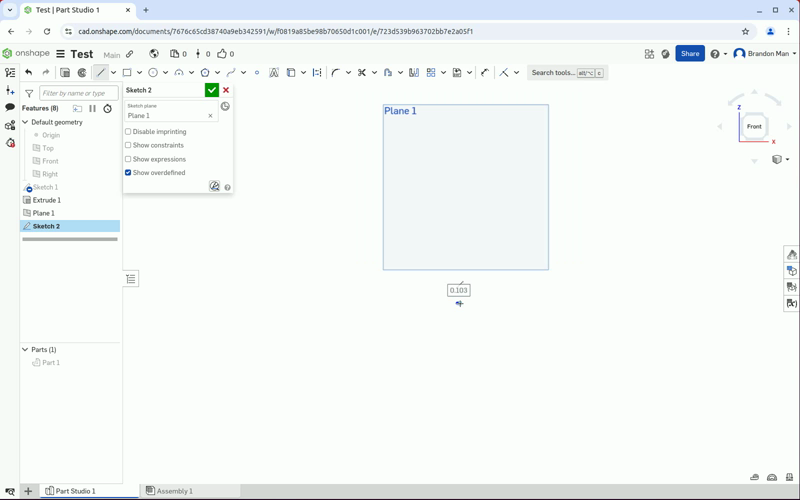
scroll(-6)
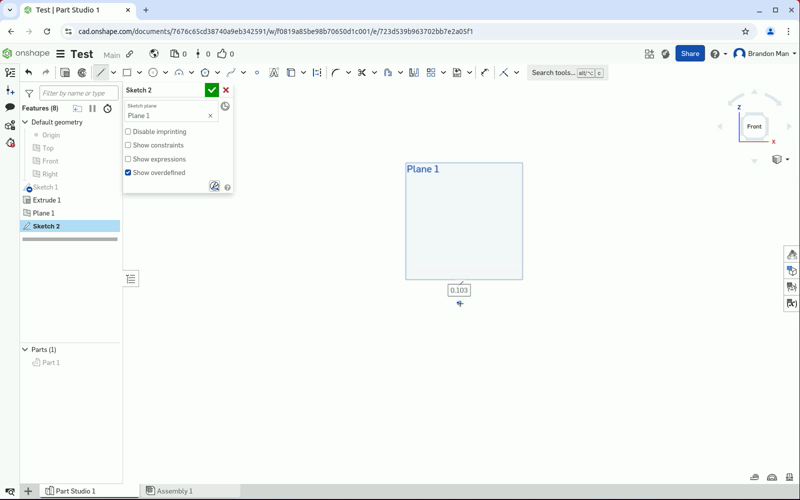
scroll(-6)
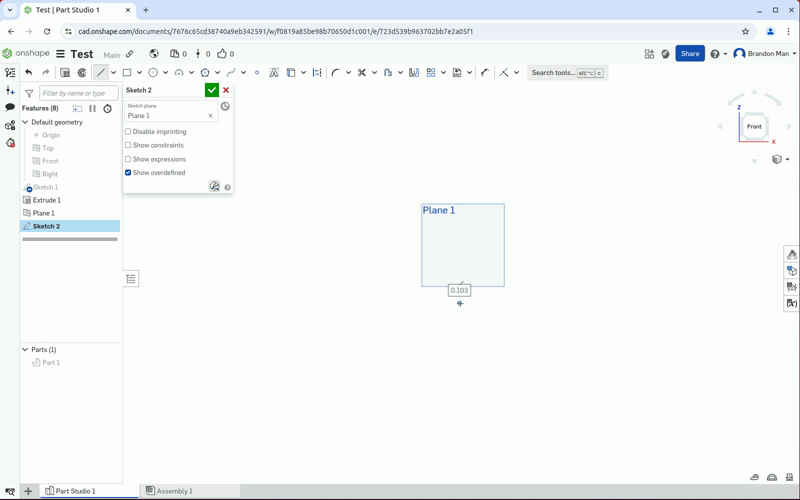
scroll(-6)
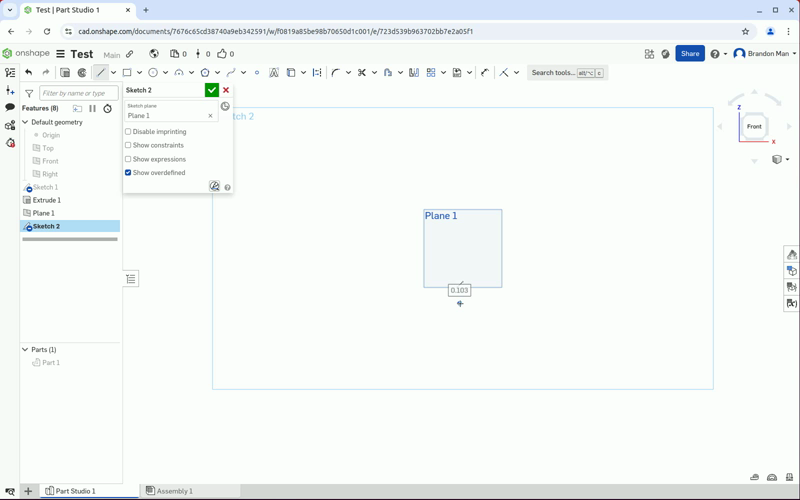
scroll(-6)
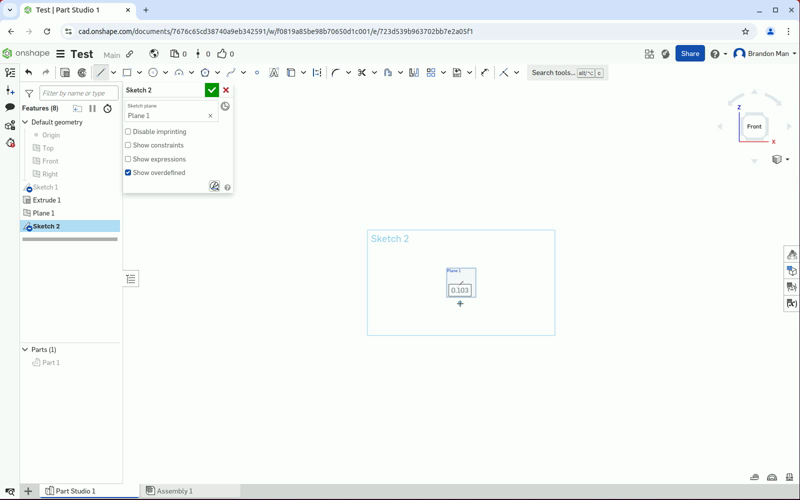
key_up(shift)
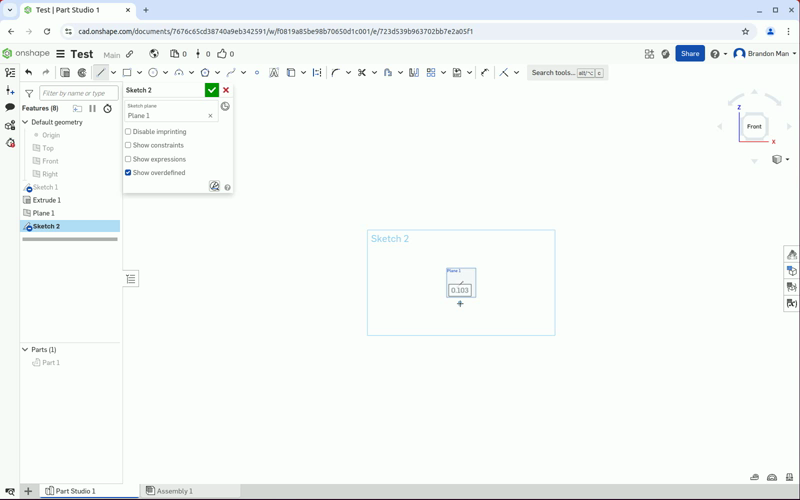
key_down(shift)
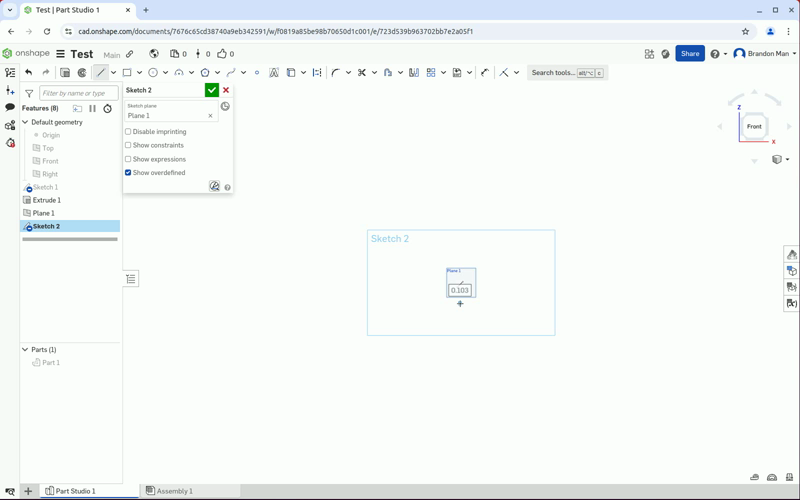
mouse_move(490, 303)
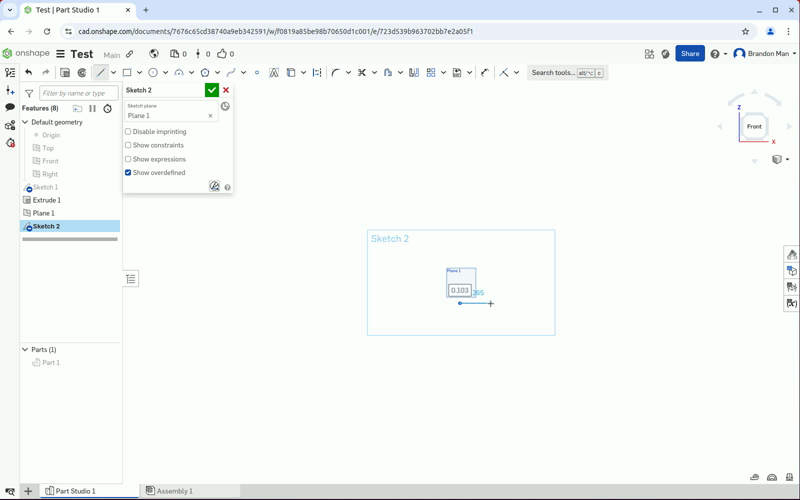
mouse_move(461, 303)
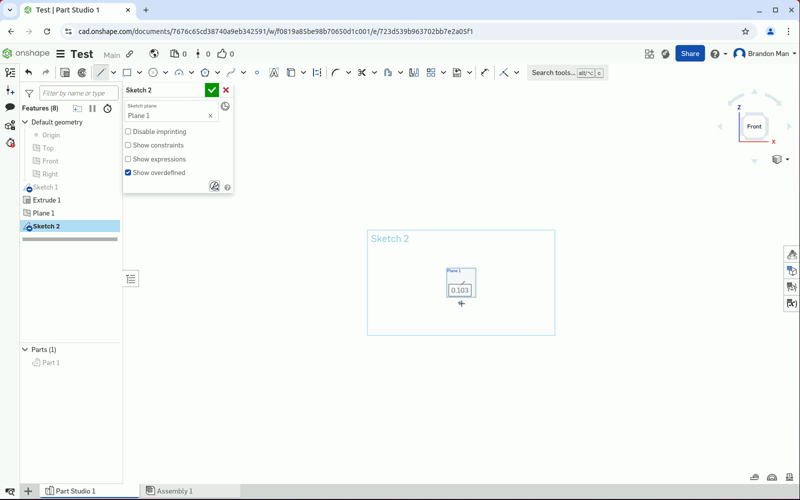
scroll(6)
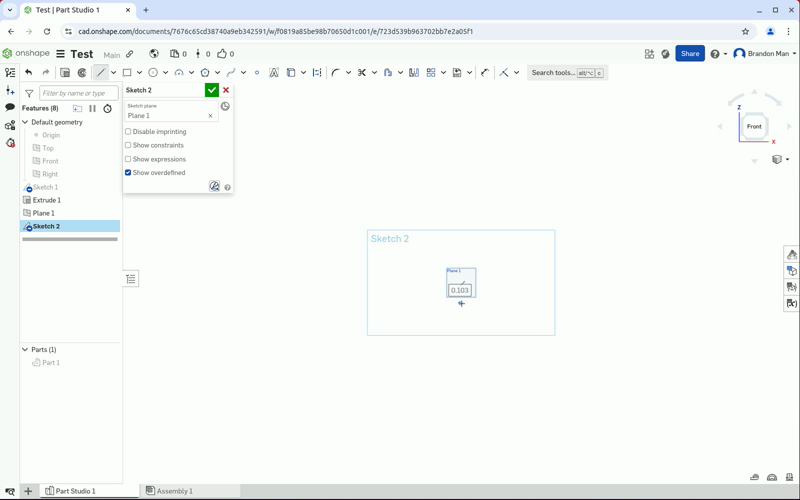
scroll(6)
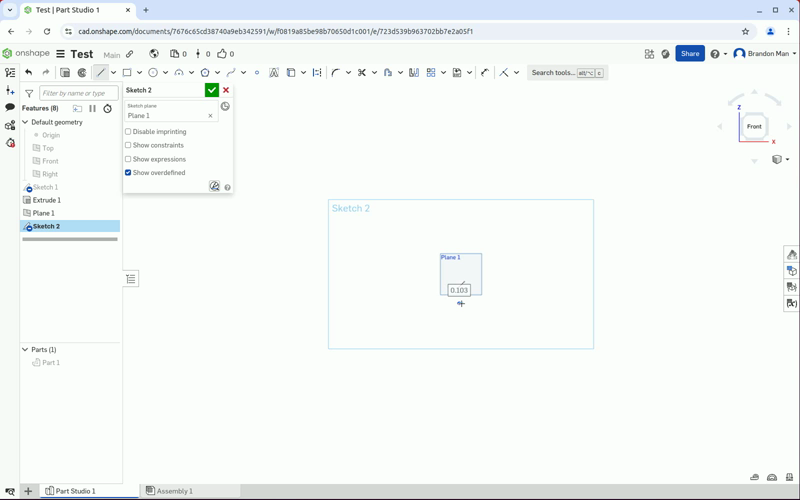
scroll(6)
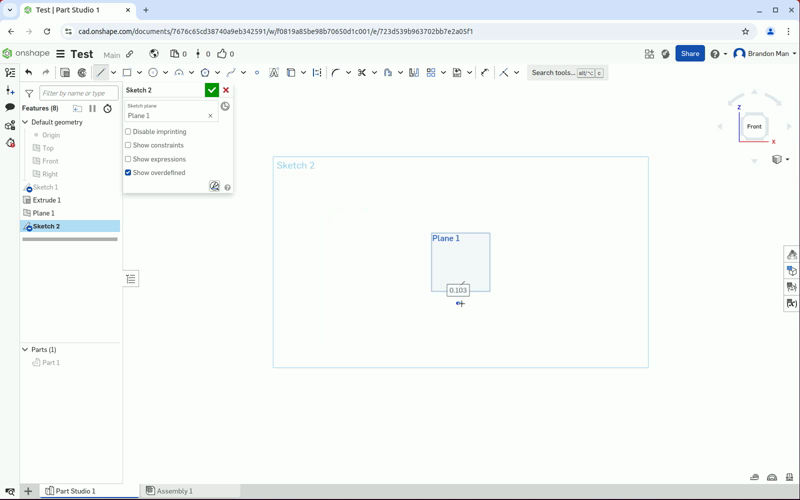
scroll(6)
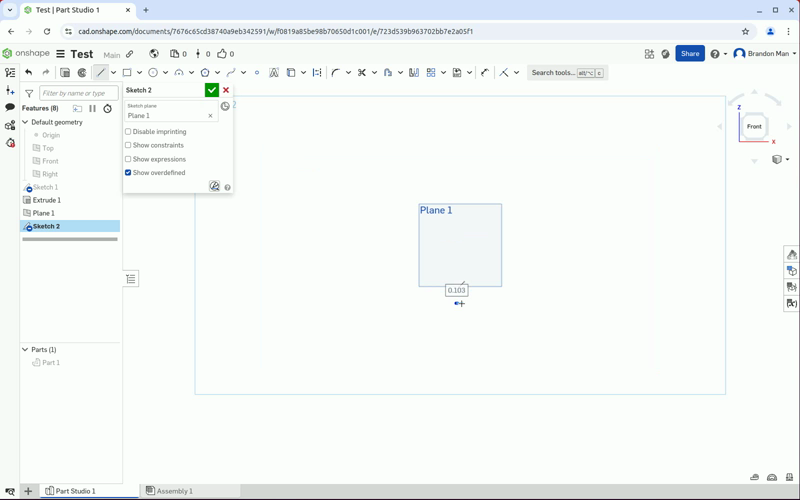
scroll(6)
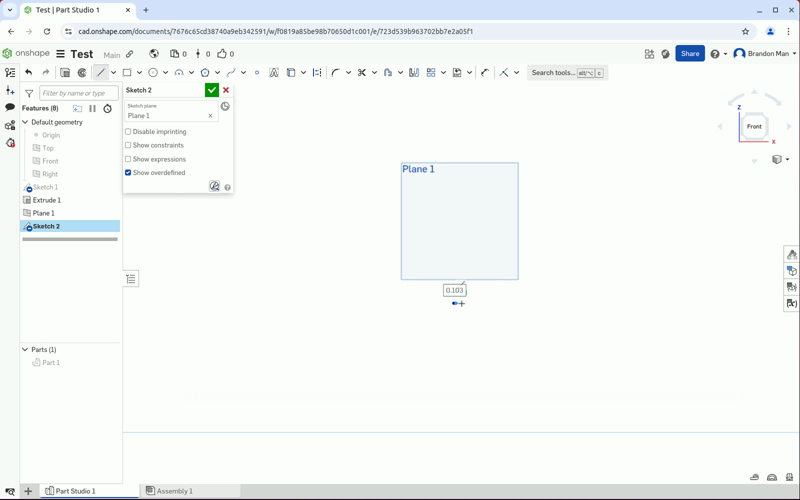
scroll(6)
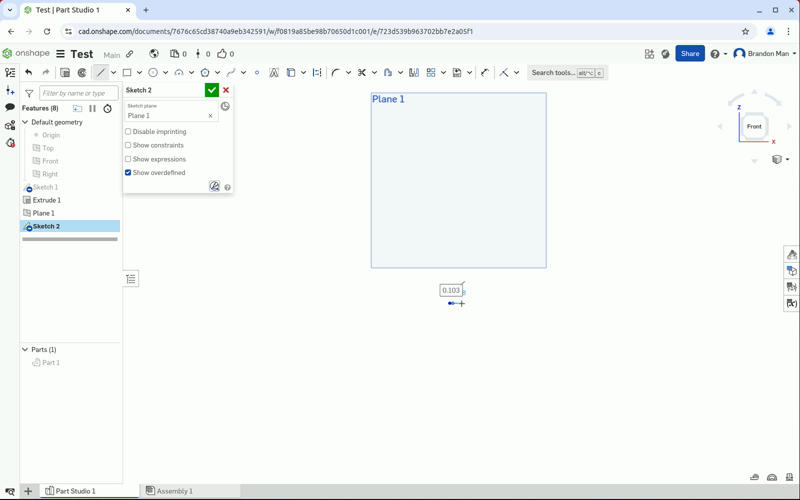
scroll(6)
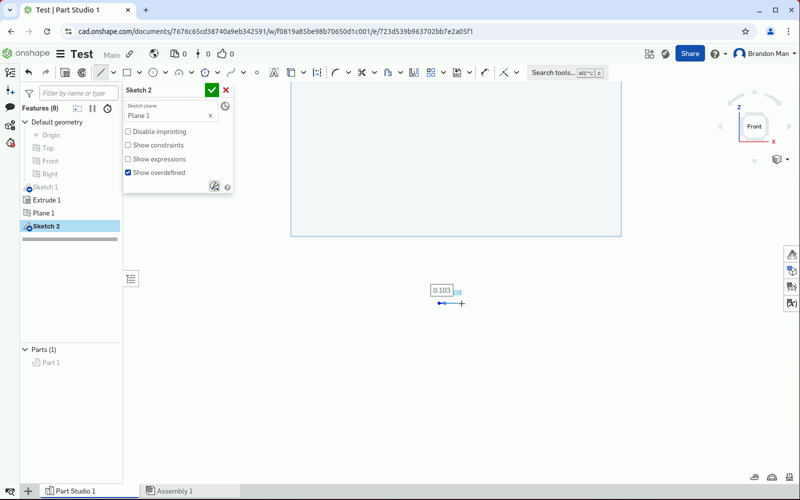
click(461, 303)
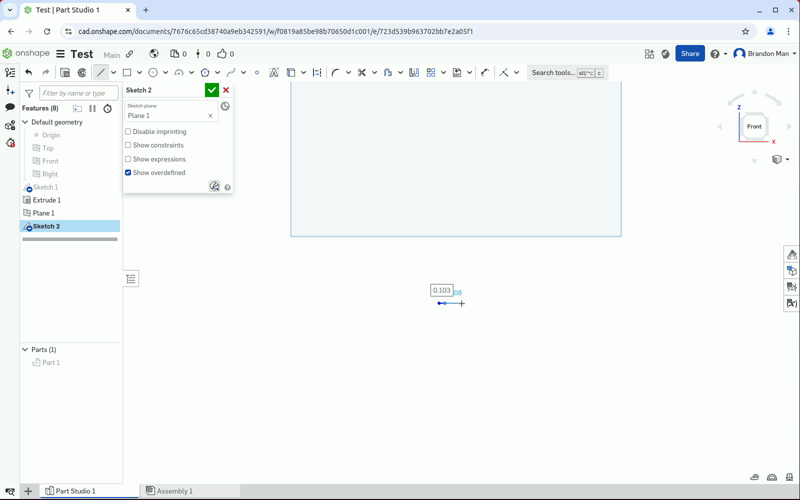
scroll(-6)
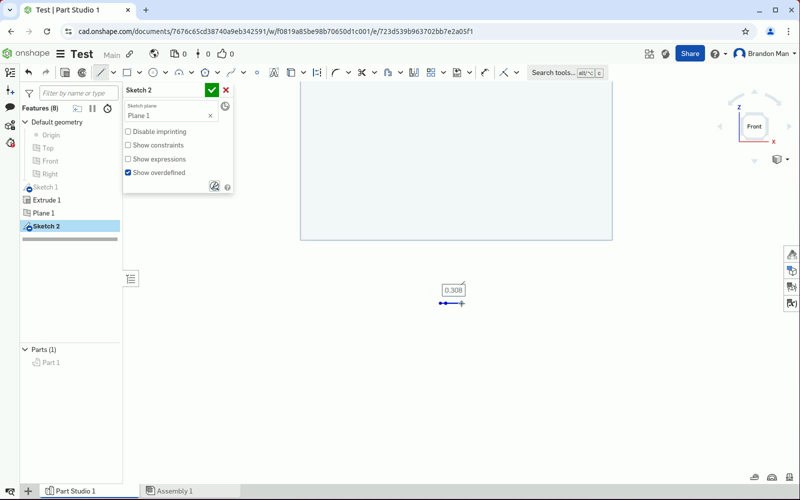
scroll(-6)
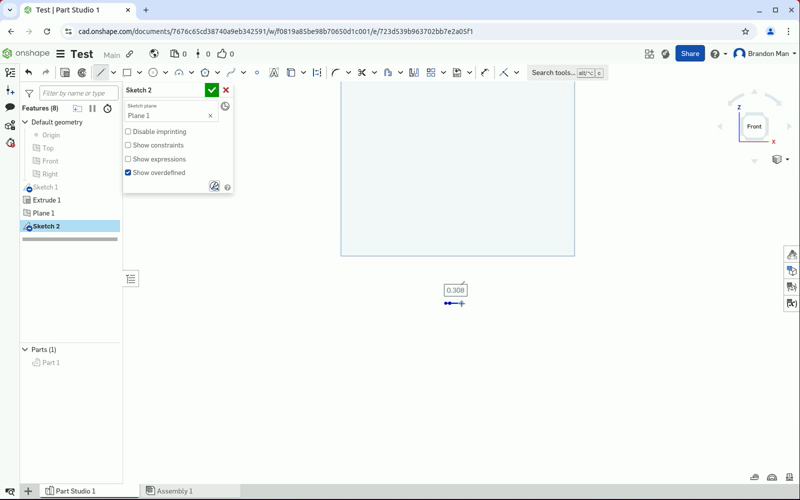
scroll(-6)
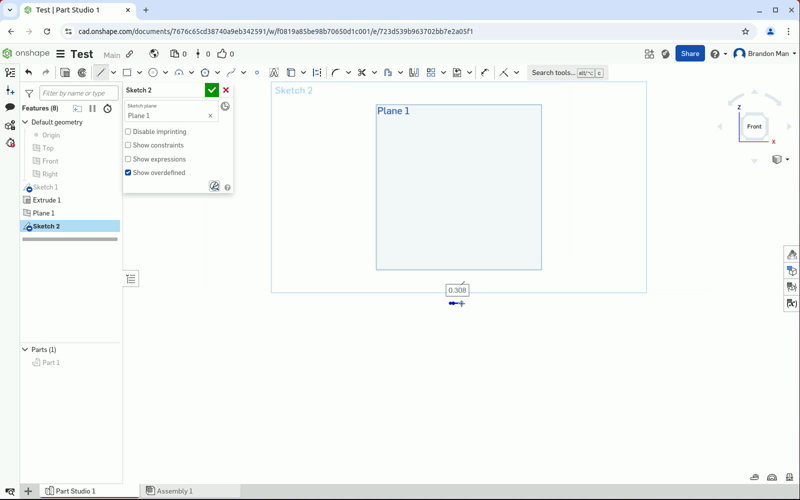
scroll(-6)
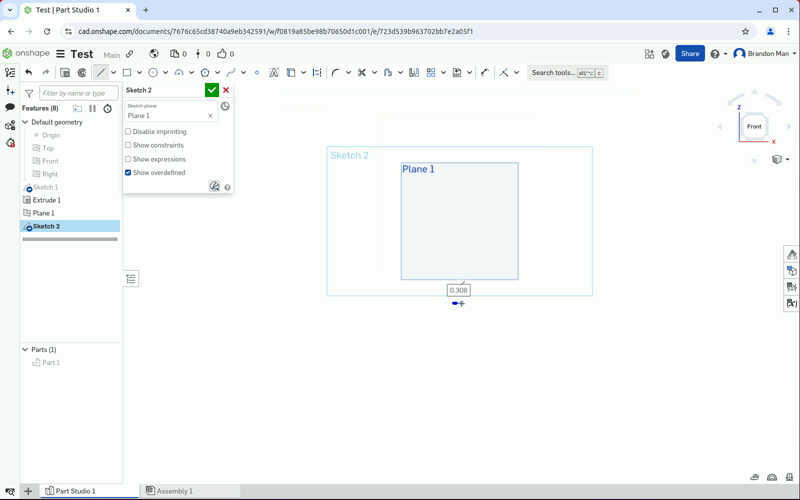
scroll(-6)
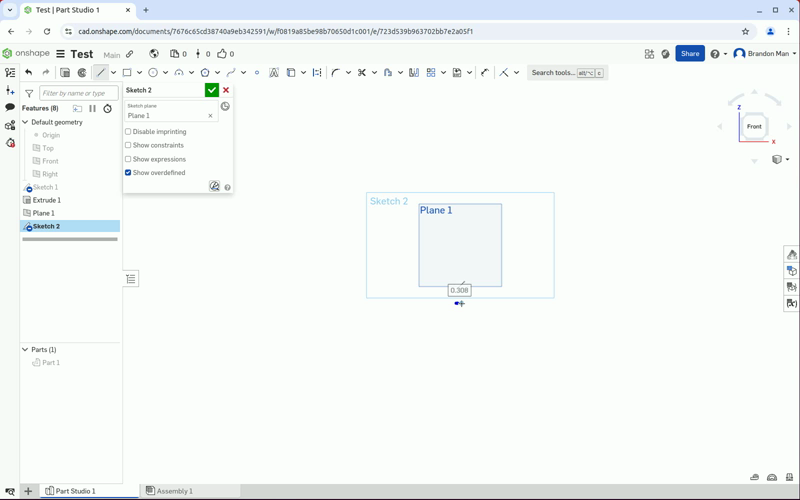
scroll(-6)
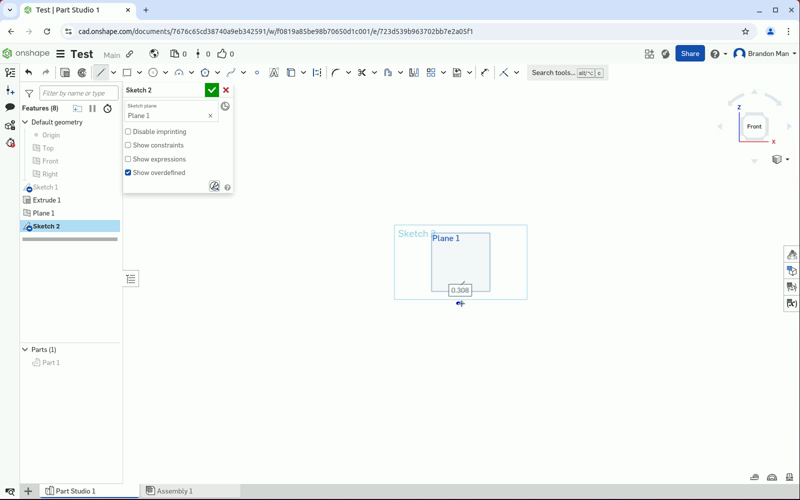
scroll(-6)
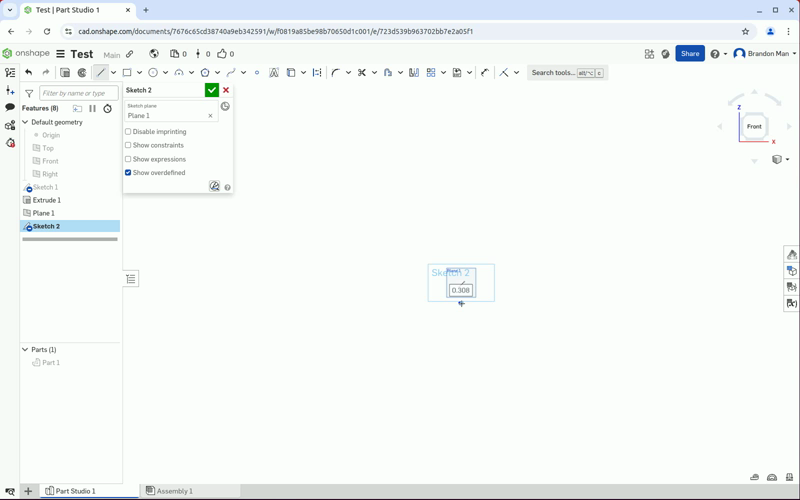
key_up(shift)
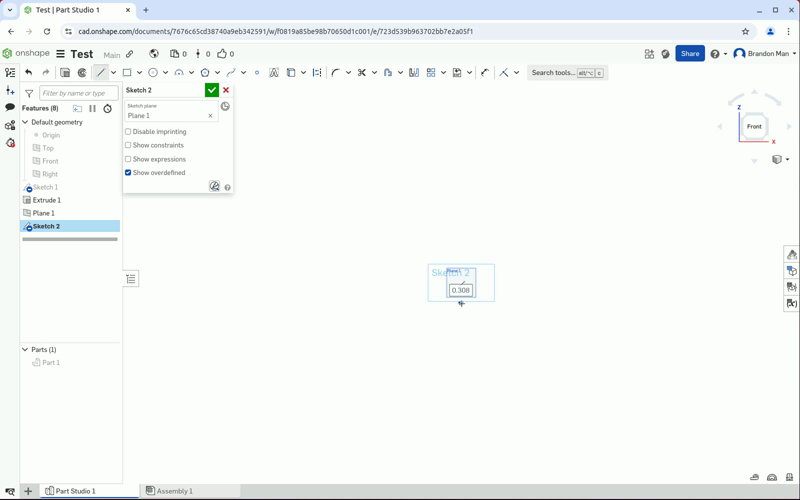
key_down(shift)
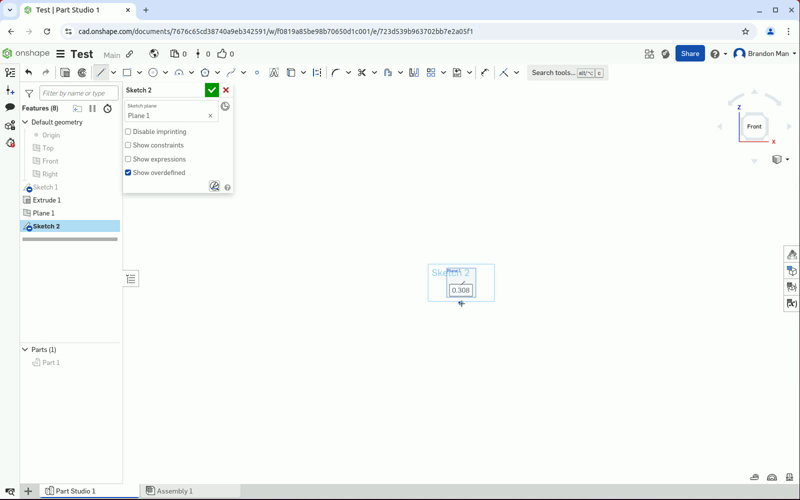
mouse_move(491, 303)
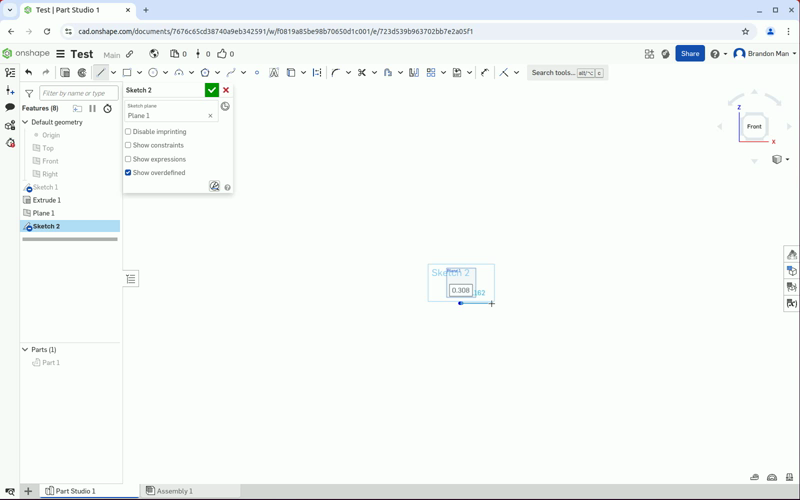
mouse_move(461, 282)
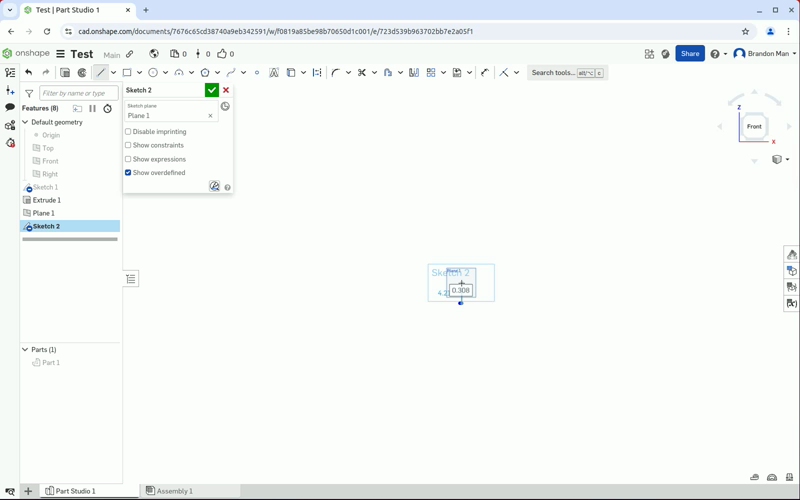
click(461, 282)
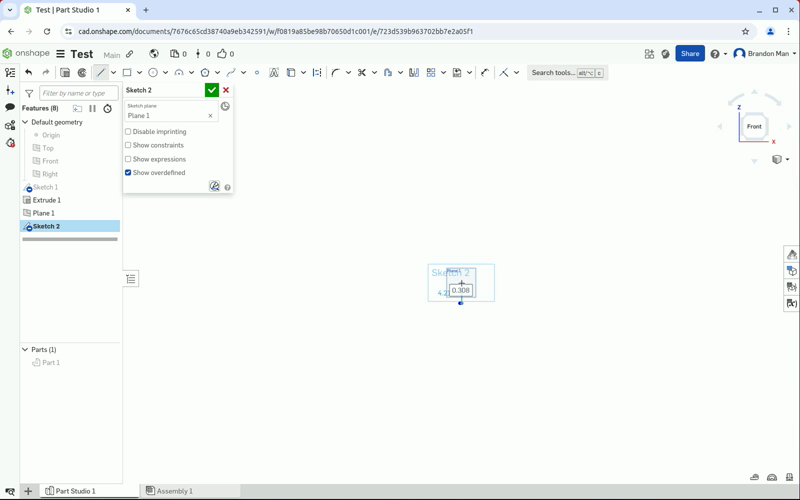
key_up(shift)
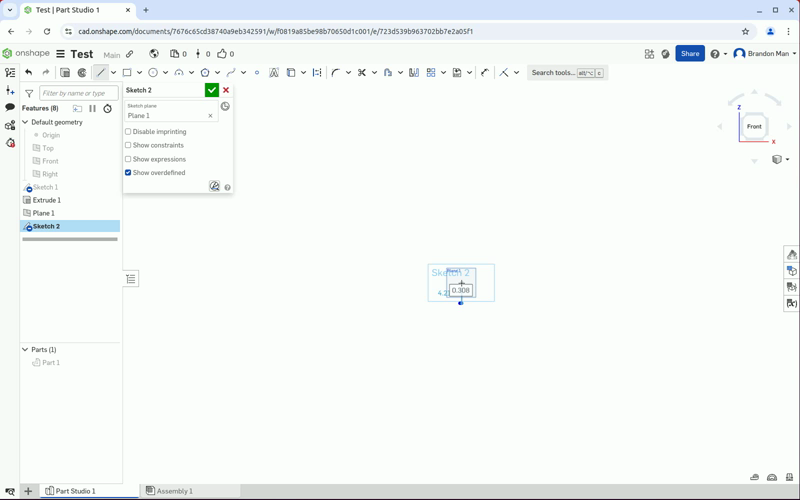
key_down(shift)
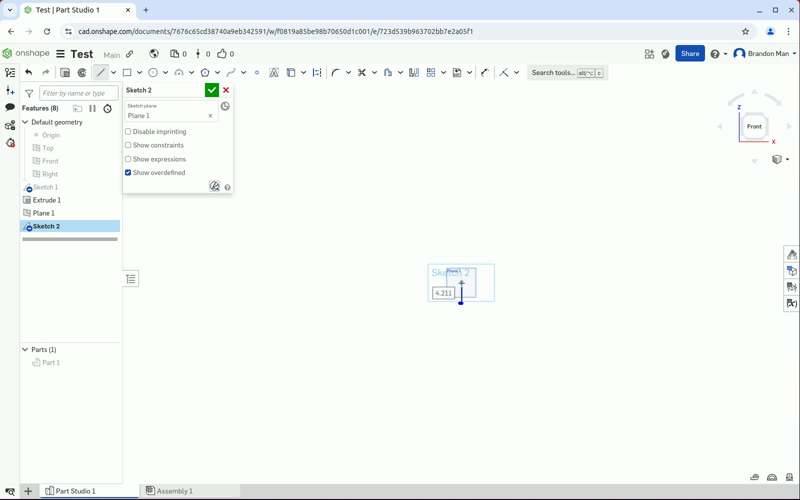
mouse_move(491, 282)
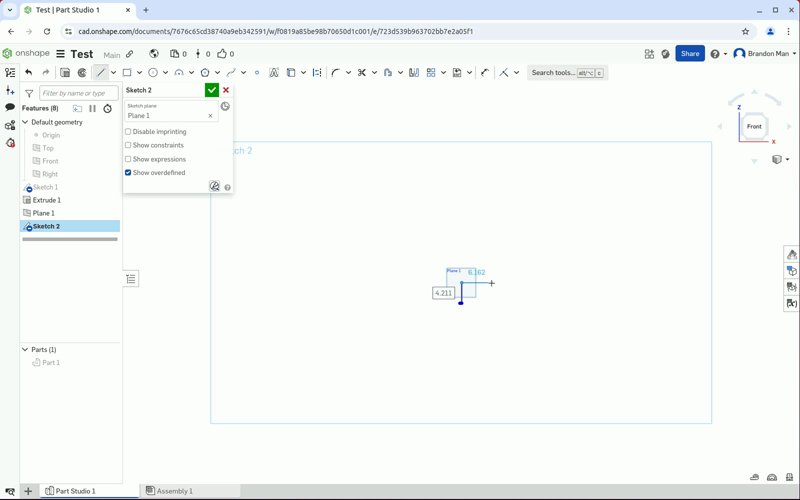
mouse_move(461, 262)
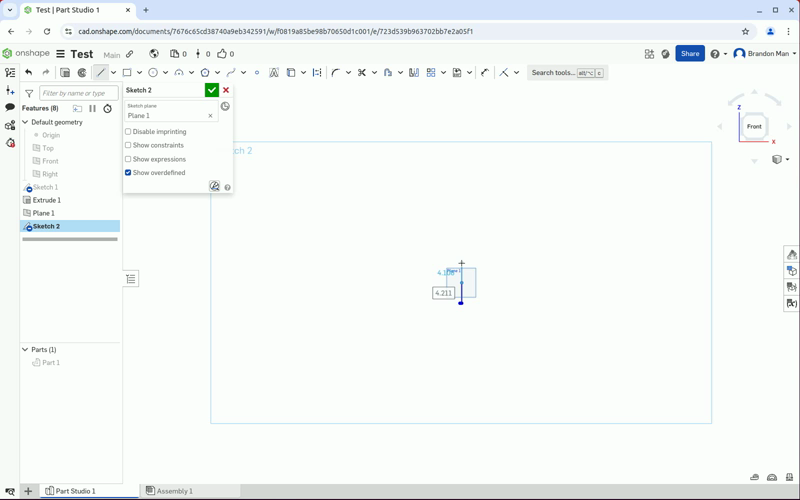
click(461, 262)
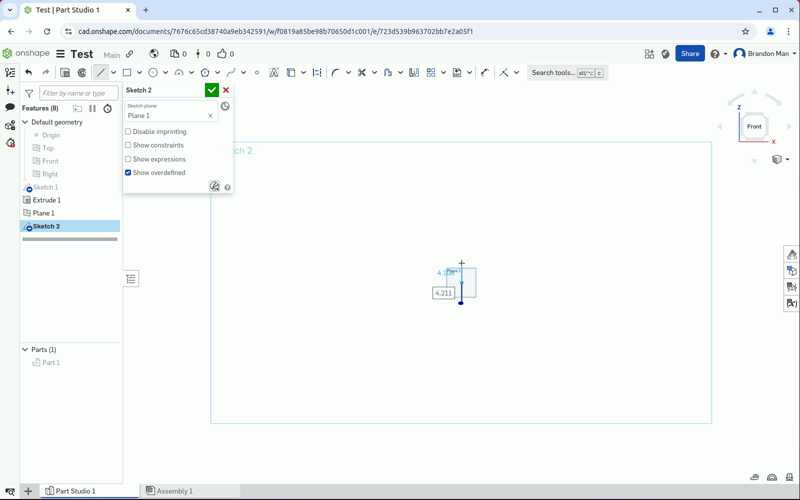
key_up(shift)
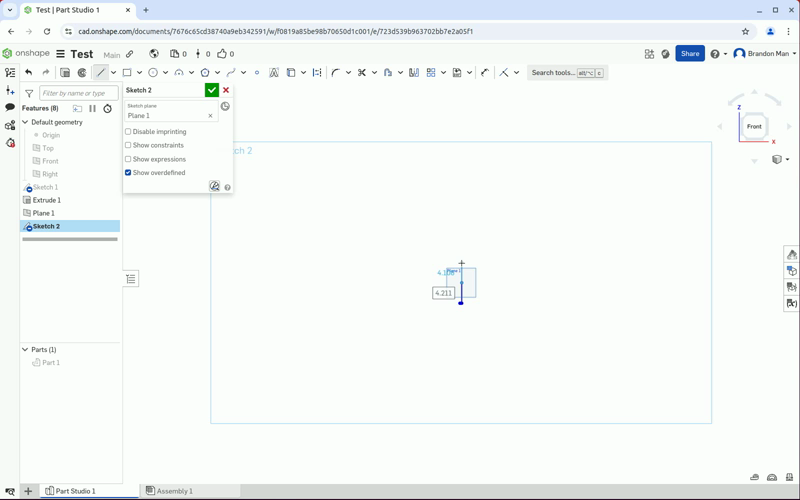
key_down(shift)
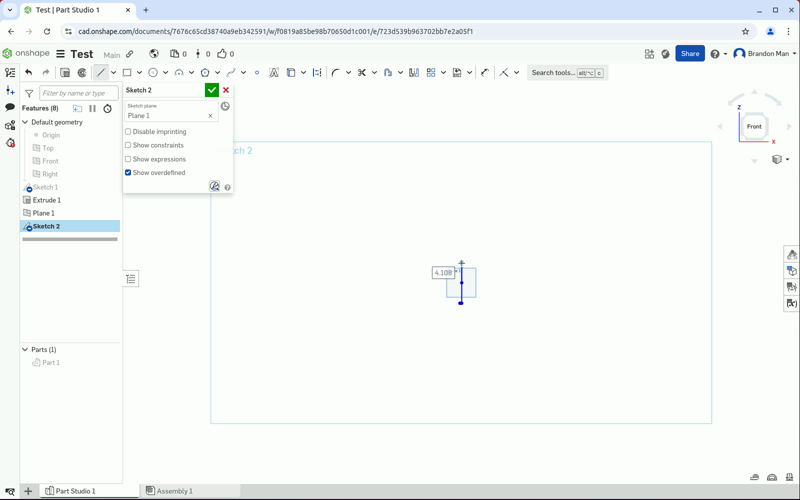
mouse_move(491, 262)
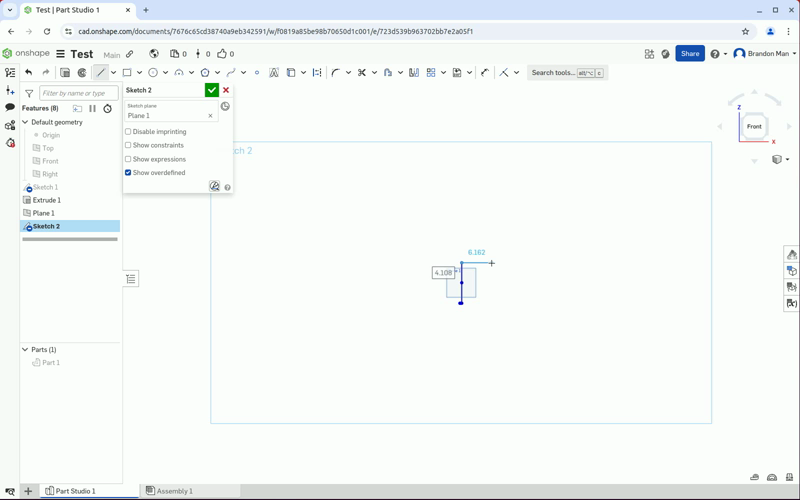
mouse_move(460, 262)
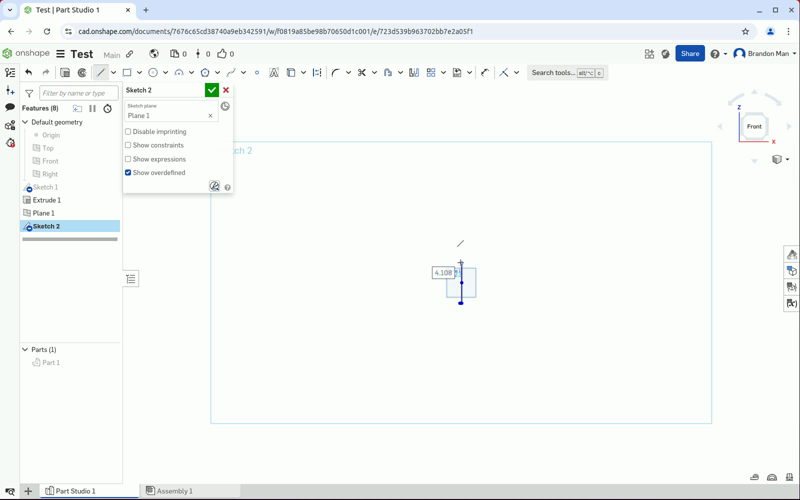
scroll(6)
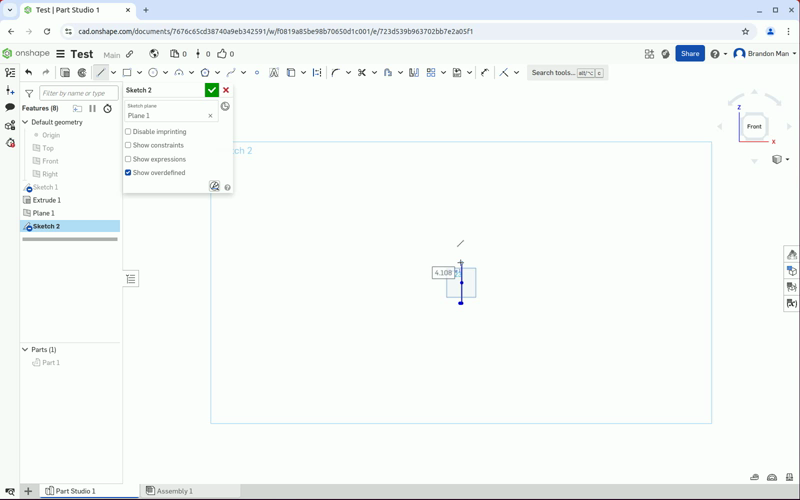
scroll(6)
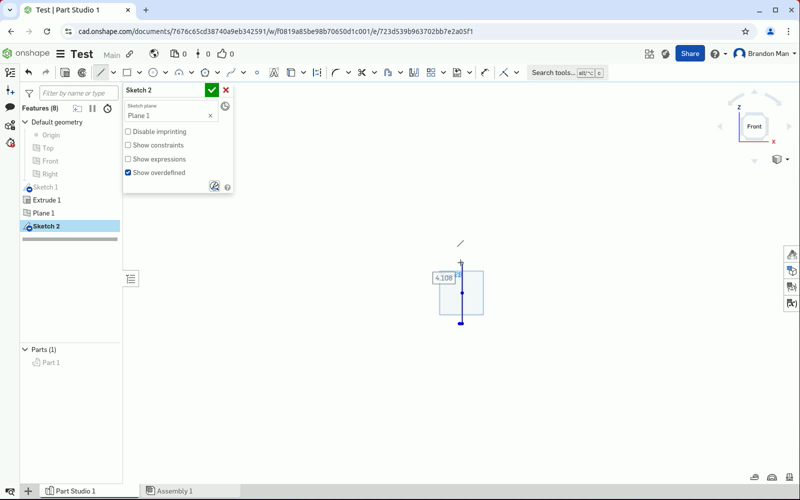
scroll(6)
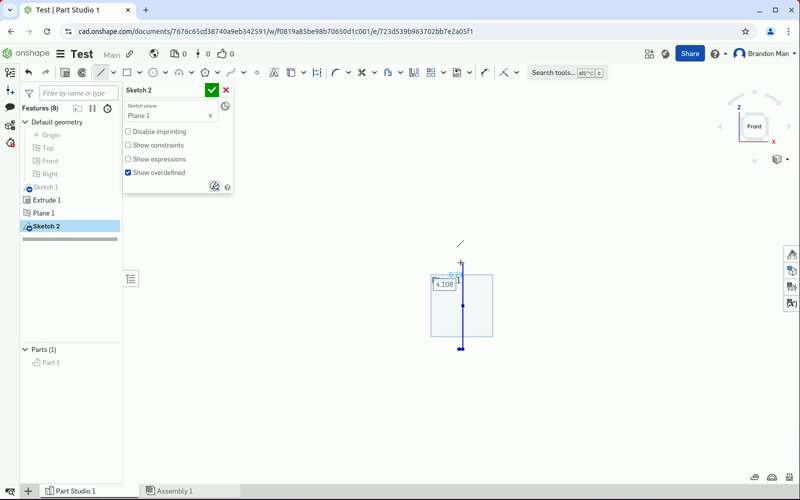
scroll(6)
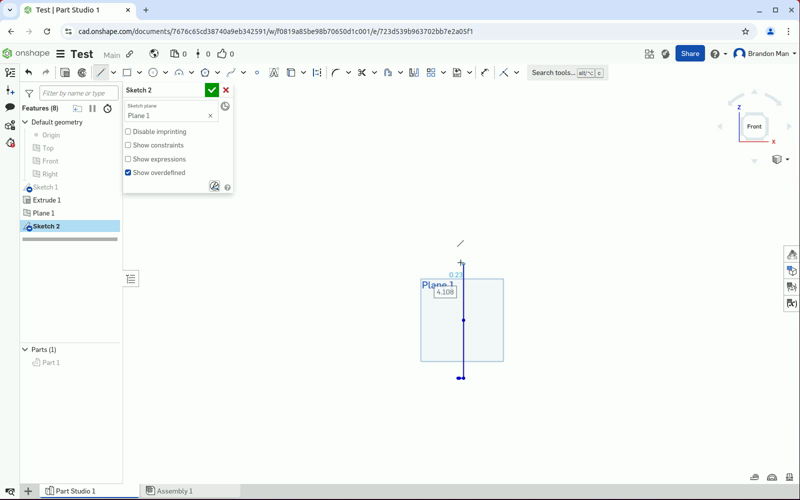
scroll(6)
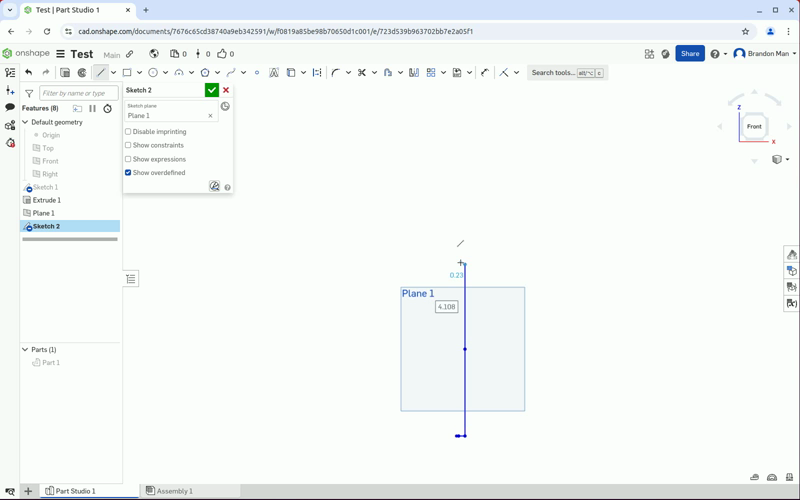
scroll(6)
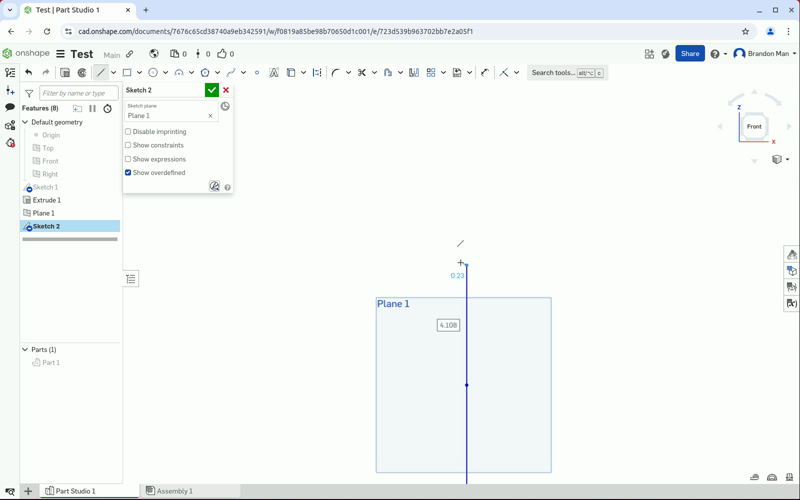
scroll(6)
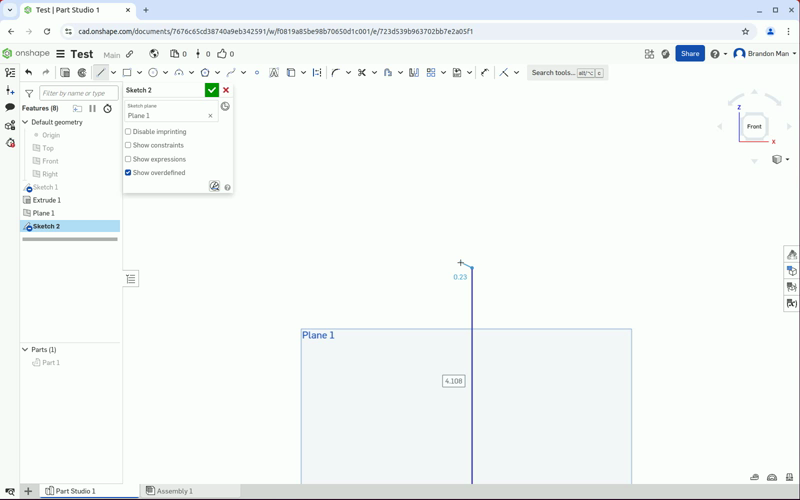
click(460, 262)
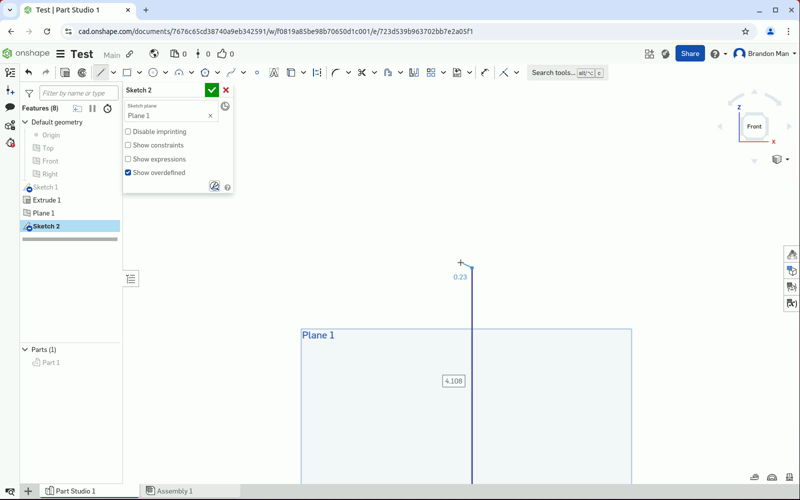
scroll(-6)
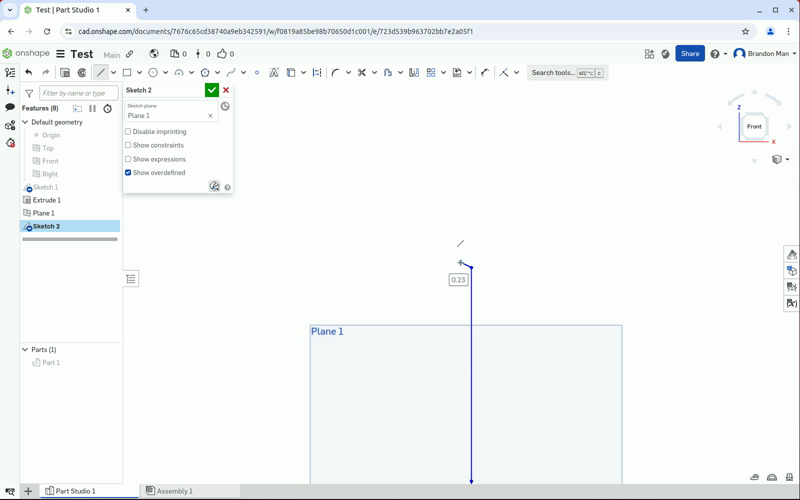
scroll(-6)
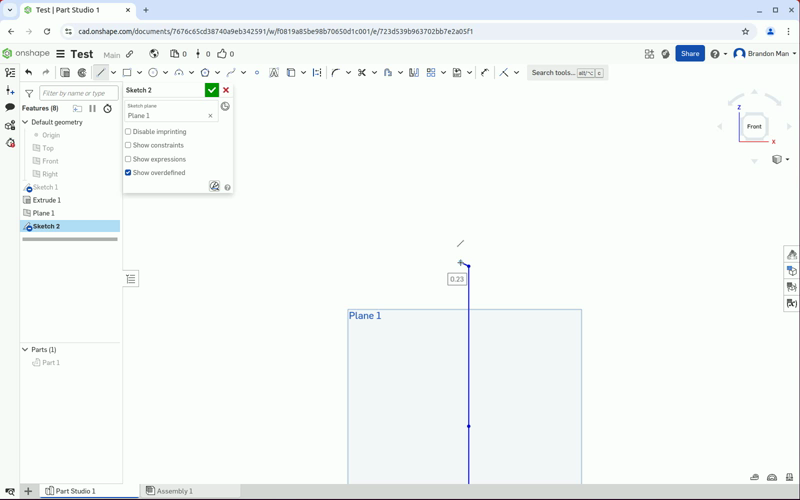
scroll(-6)
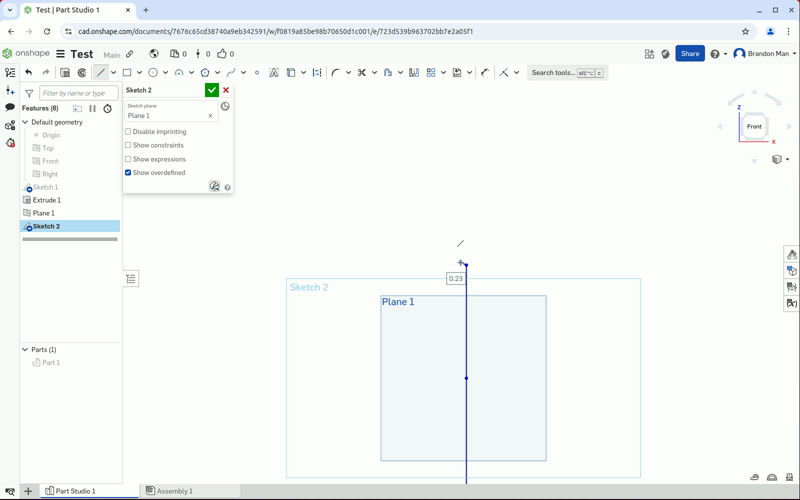
scroll(-6)
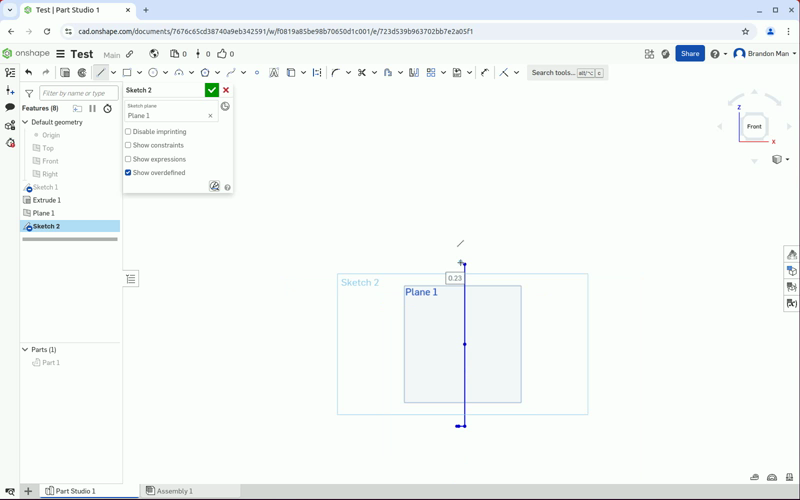
scroll(-6)
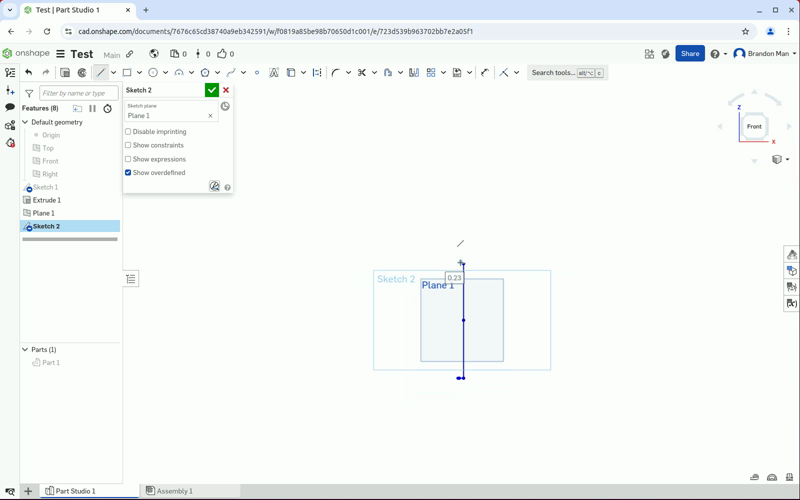
scroll(-6)
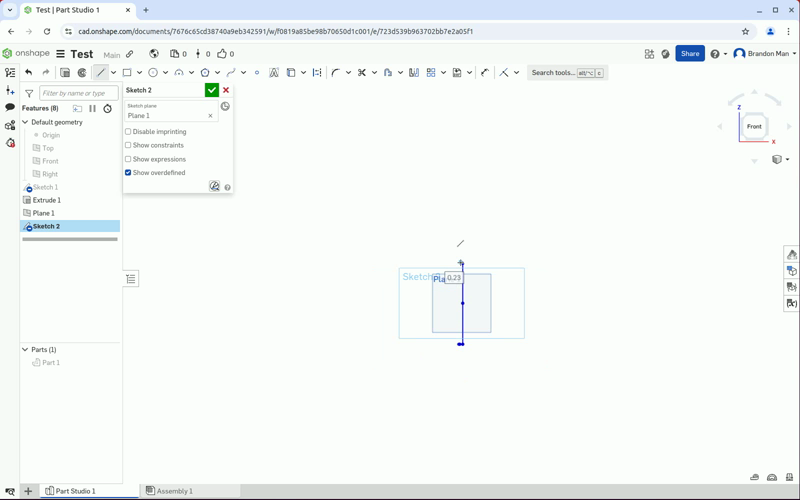
scroll(-6)
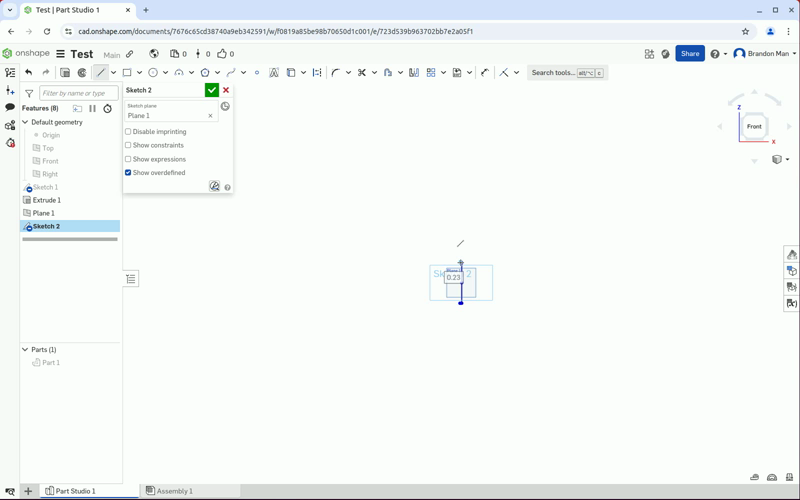
key_up(shift)
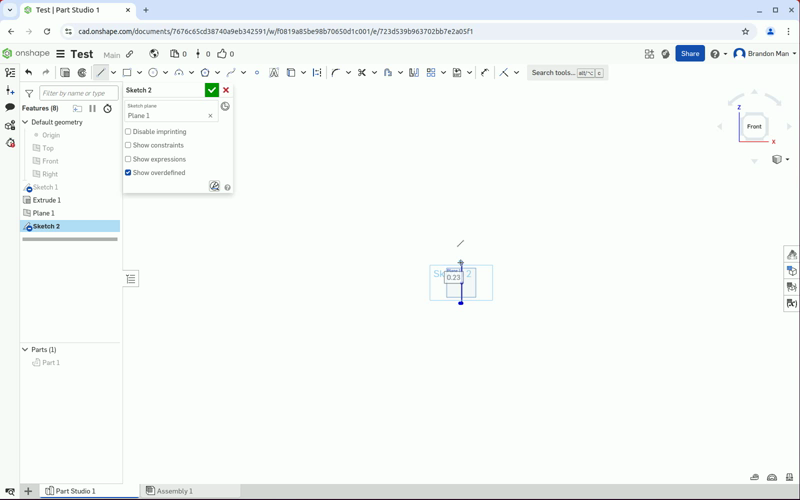
key_down(shift)
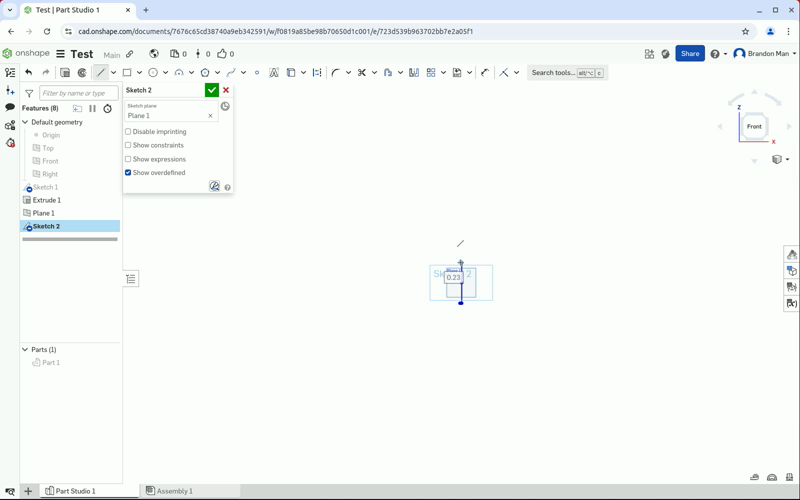
mouse_move(490, 262)
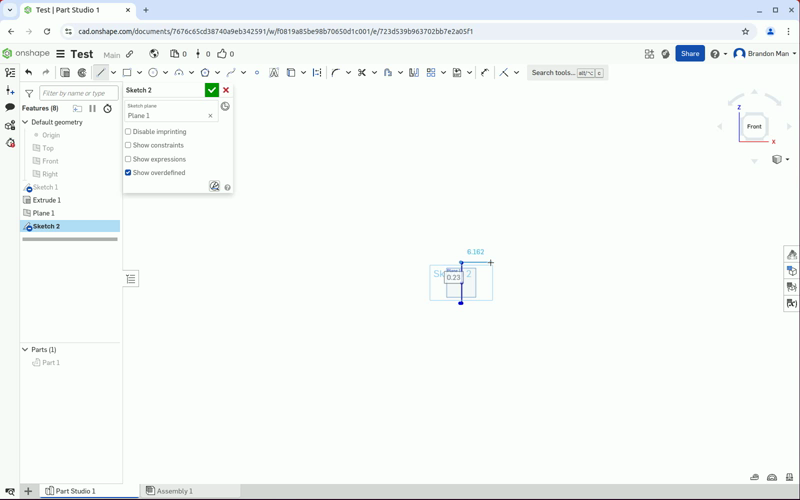
mouse_move(459, 263)
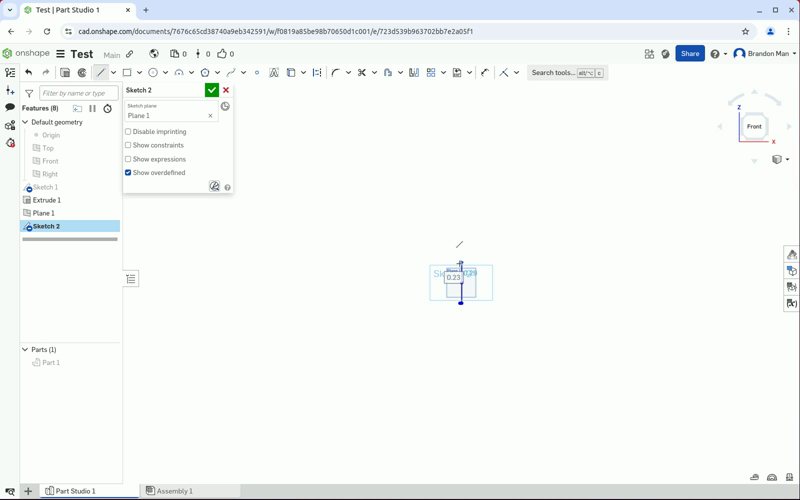
scroll(6)
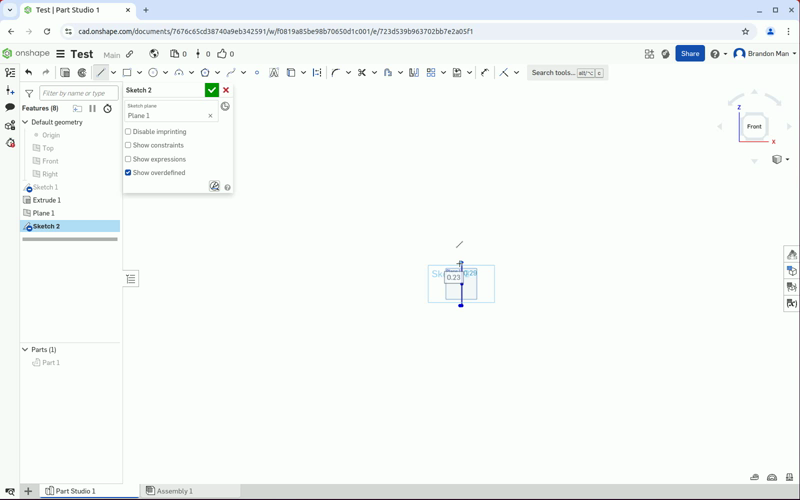
scroll(6)
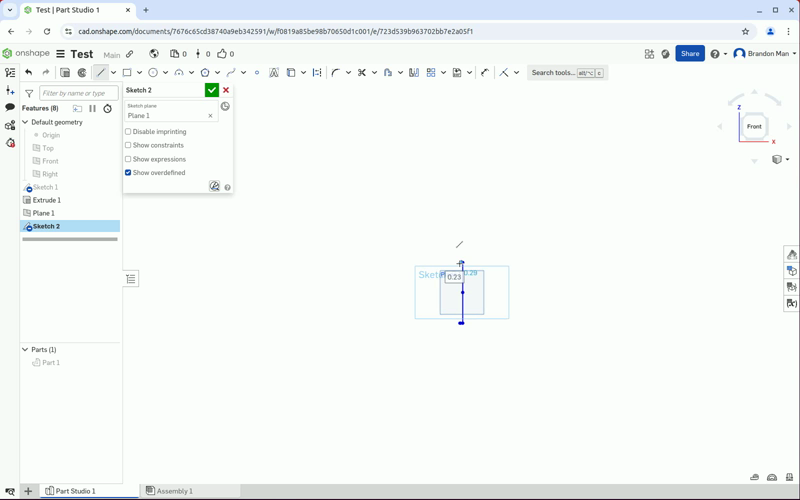
scroll(6)
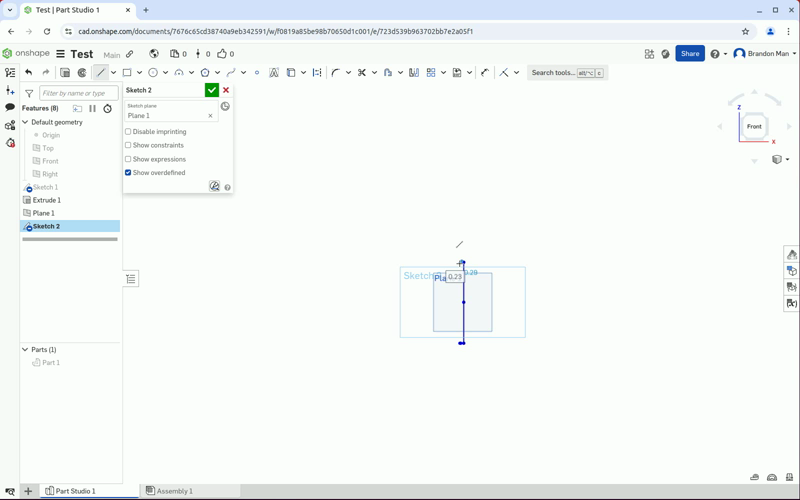
scroll(6)
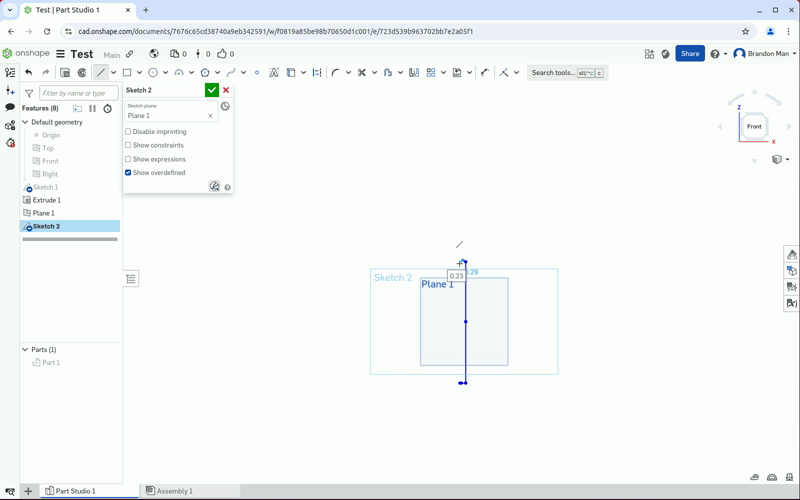
scroll(6)
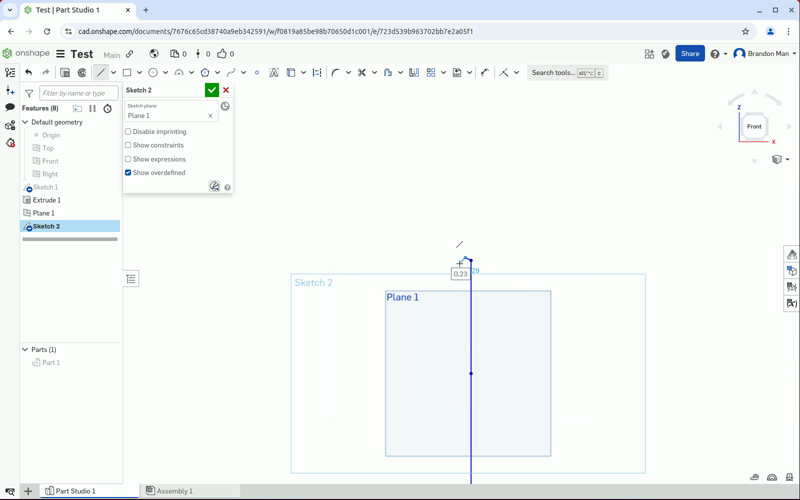
scroll(6)
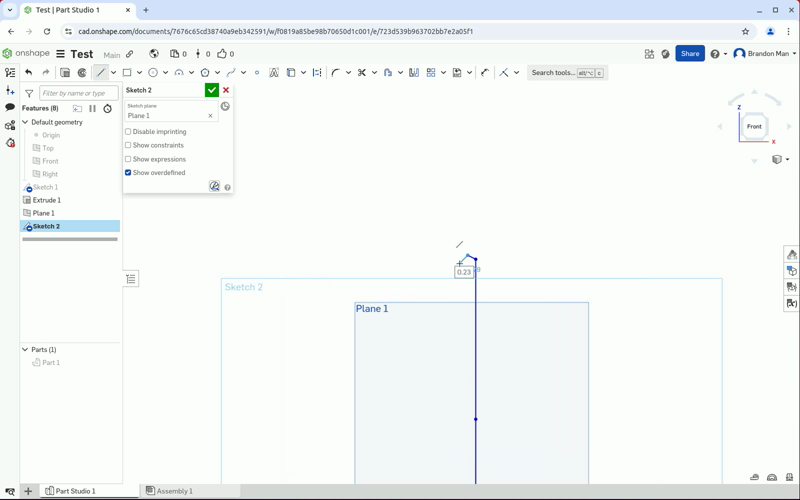
scroll(6)
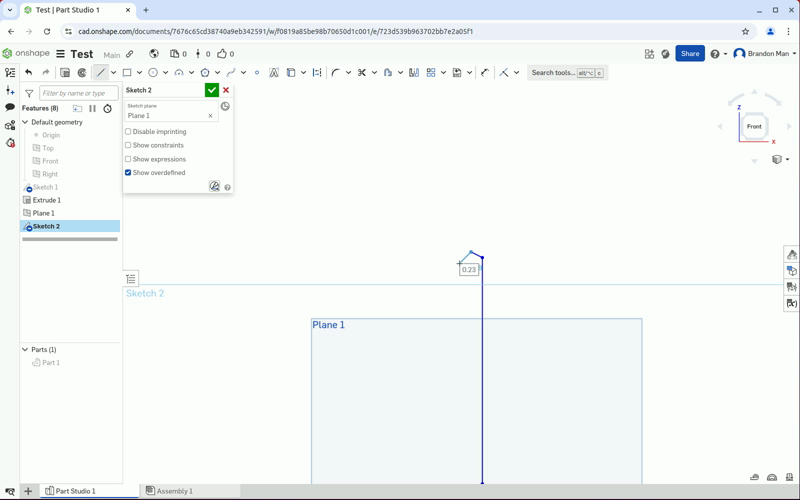
click(459, 263)
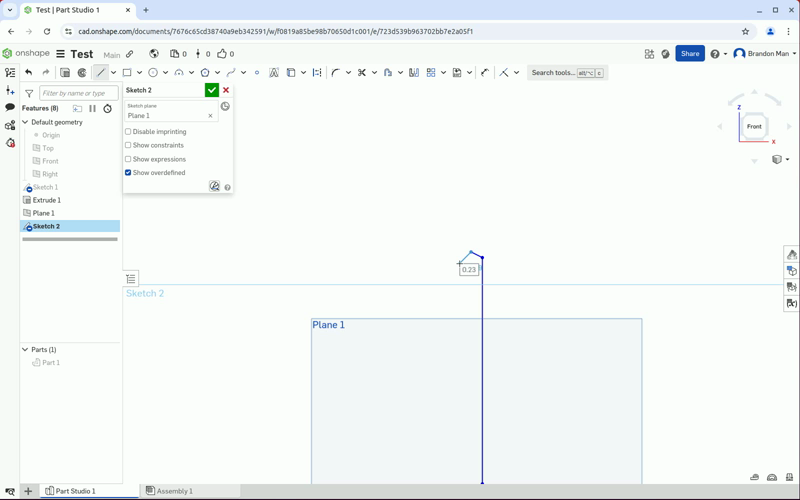
scroll(-6)
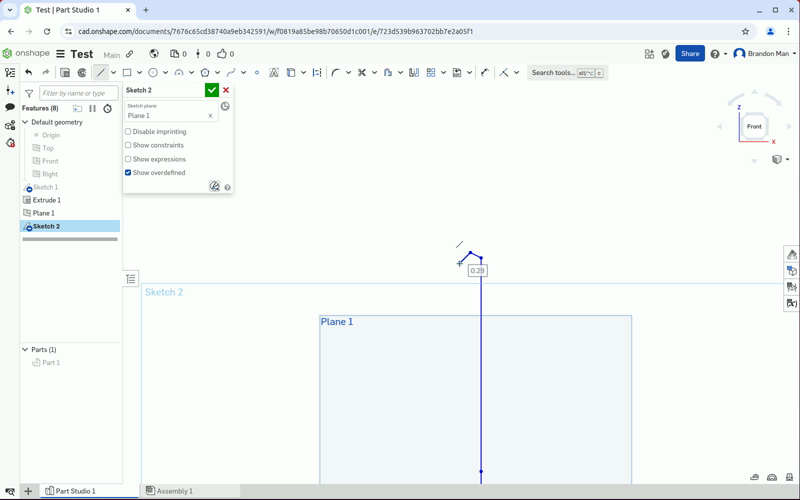
scroll(-6)
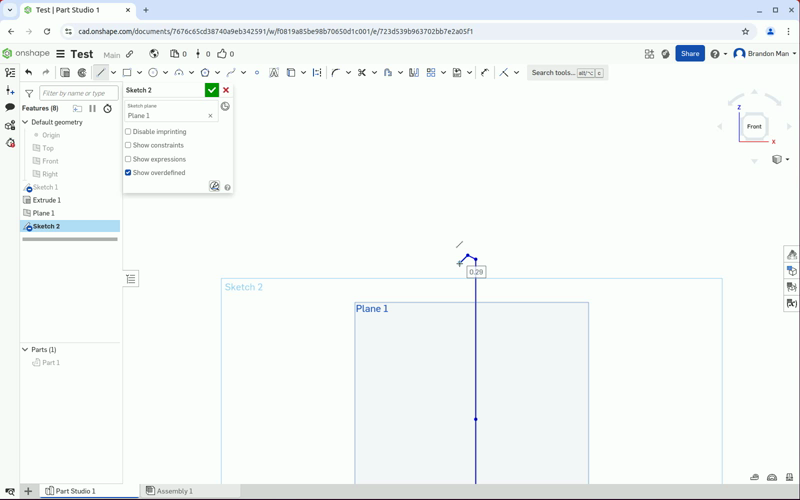
scroll(-6)
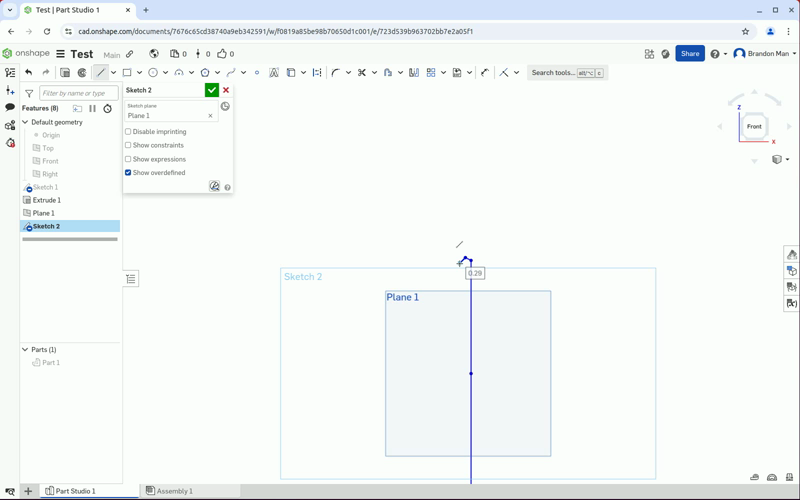
scroll(-6)
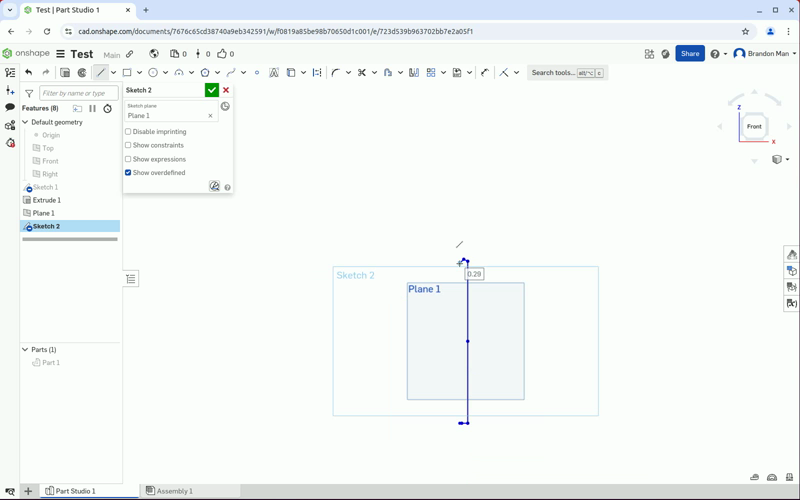
scroll(-6)
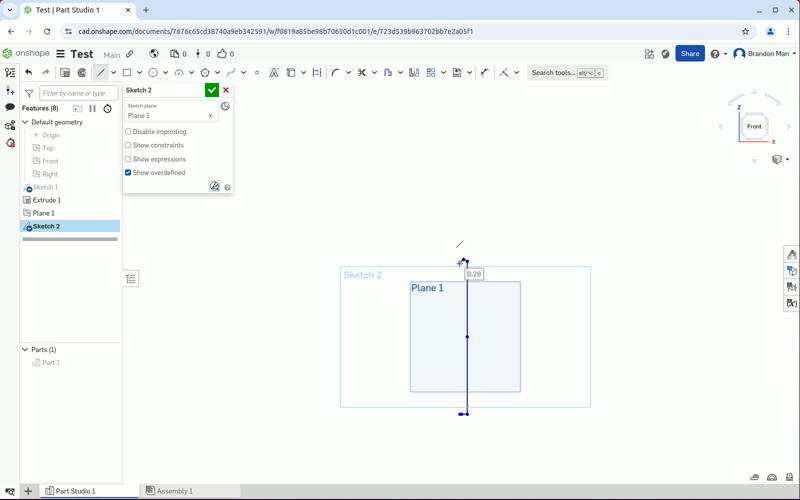
scroll(-6)
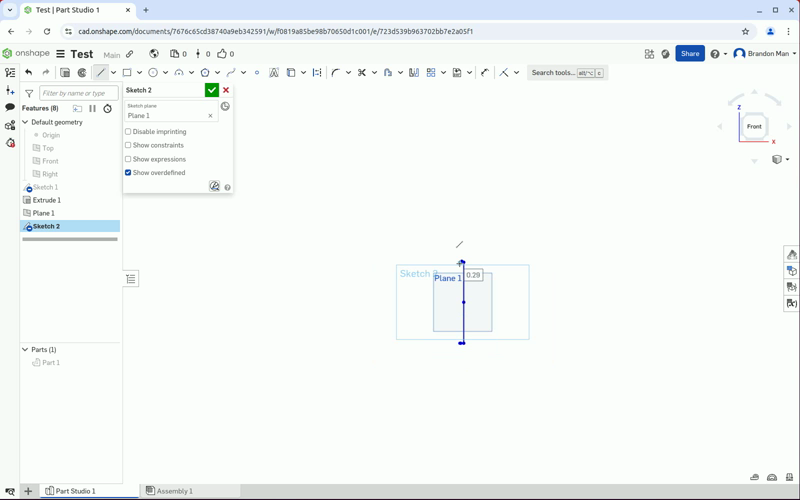
scroll(-6)
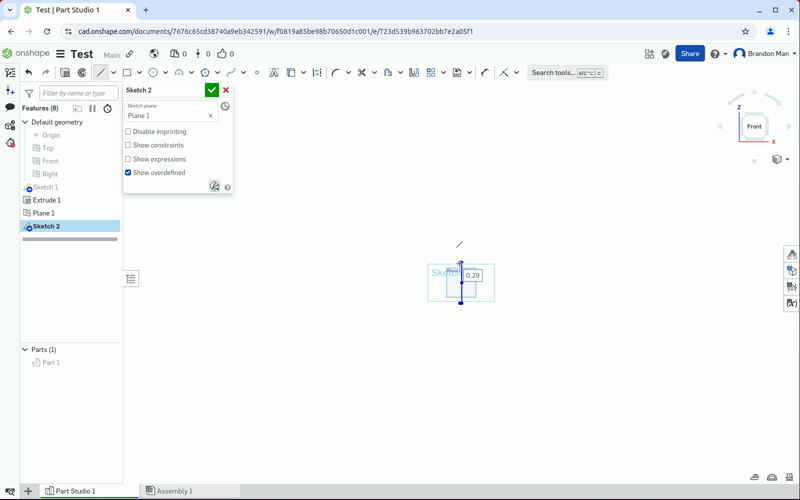
key_up(shift)
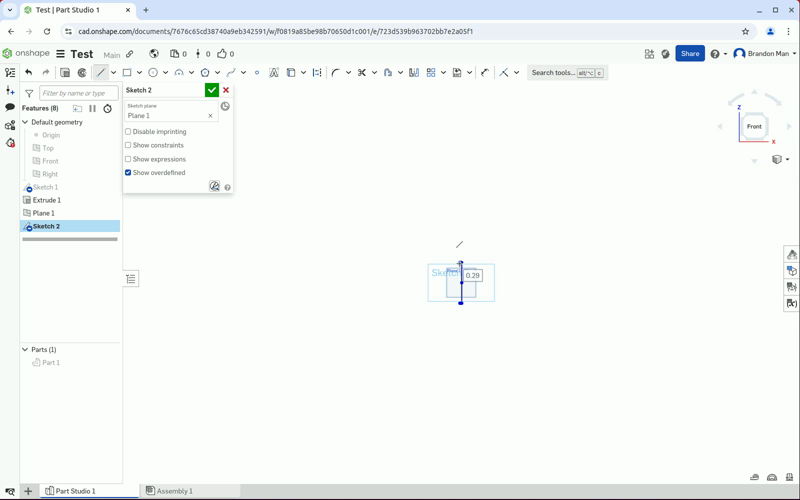
key_down(shift)
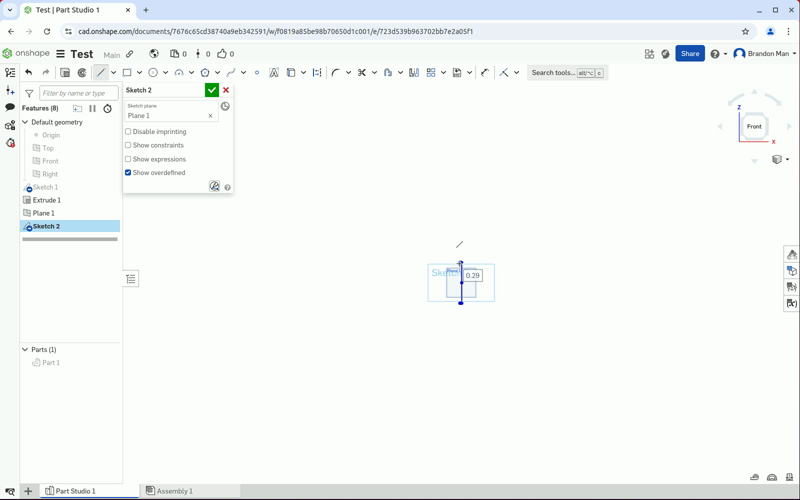
mouse_move(489, 263)
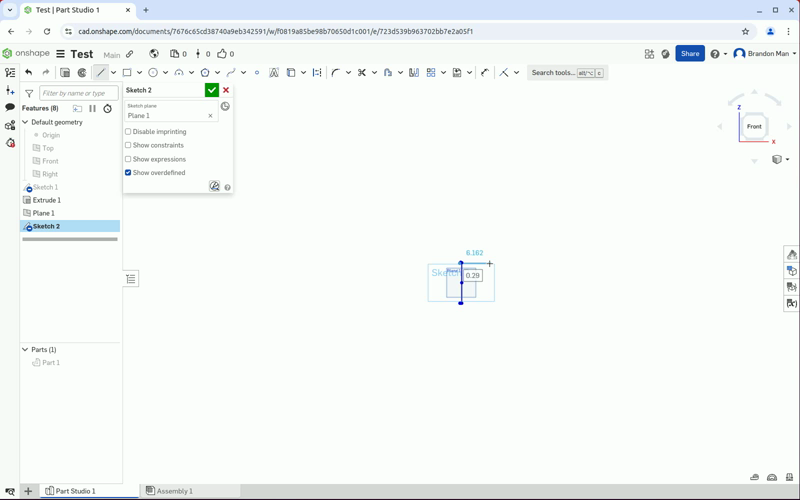
mouse_move(459, 282)
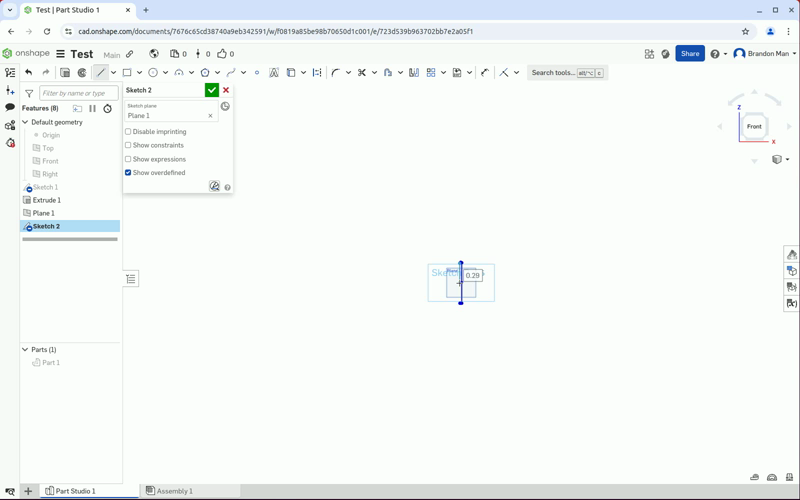
scroll(6)
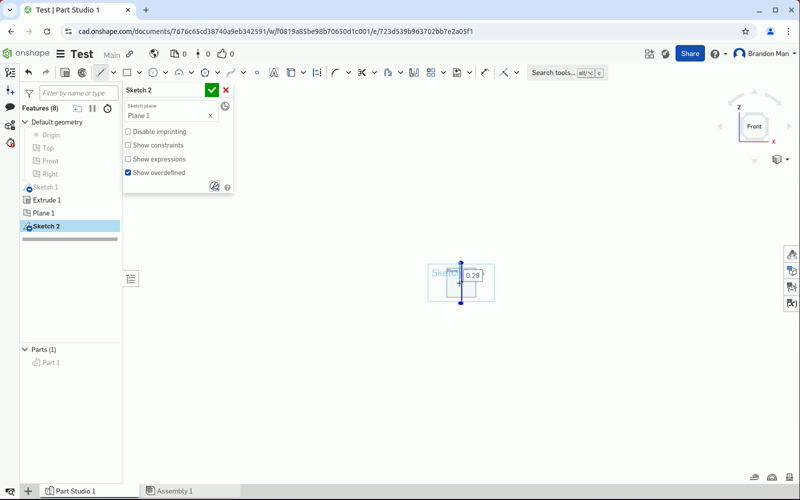
scroll(6)
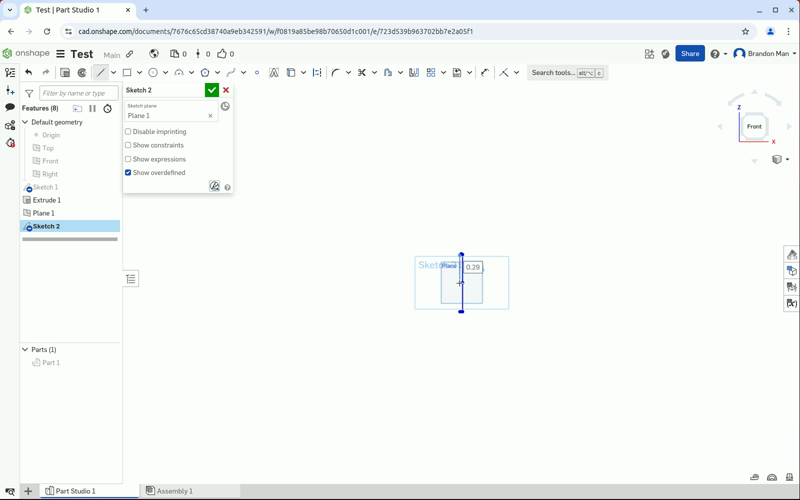
scroll(6)
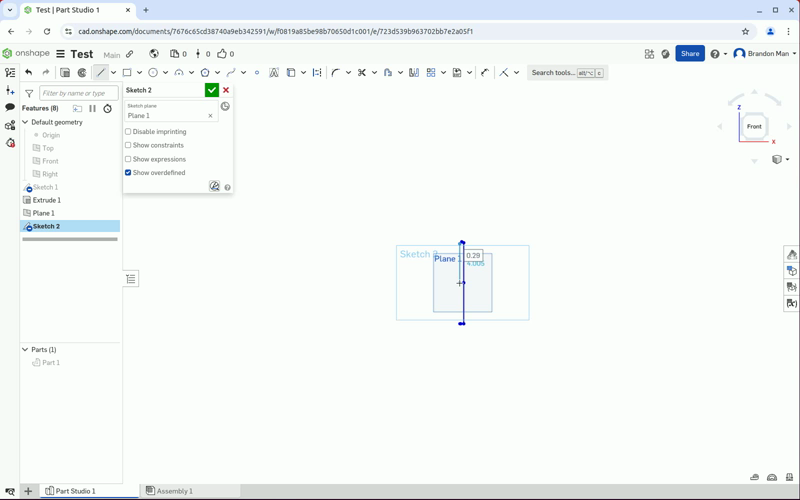
scroll(6)
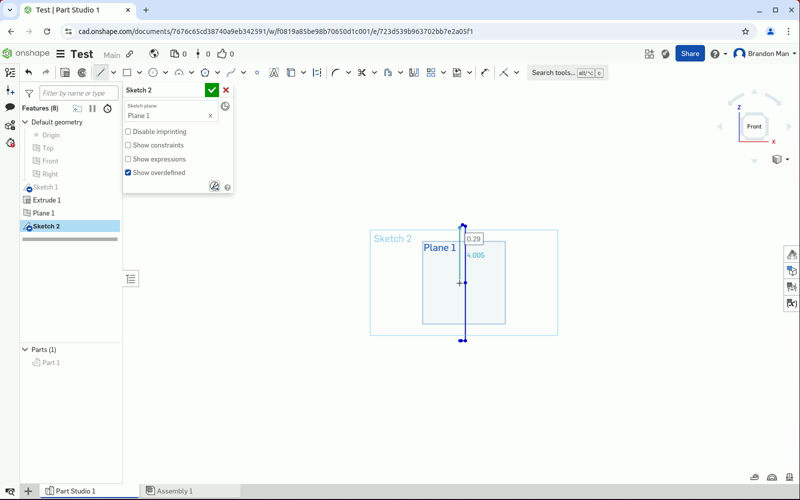
scroll(6)
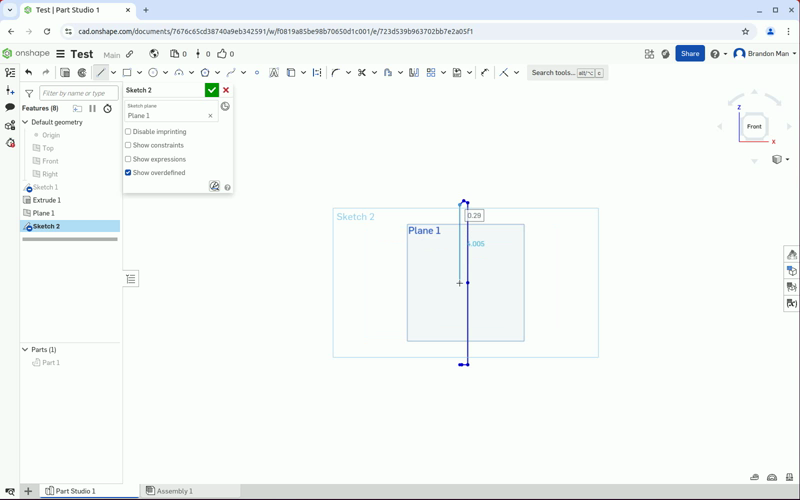
scroll(6)
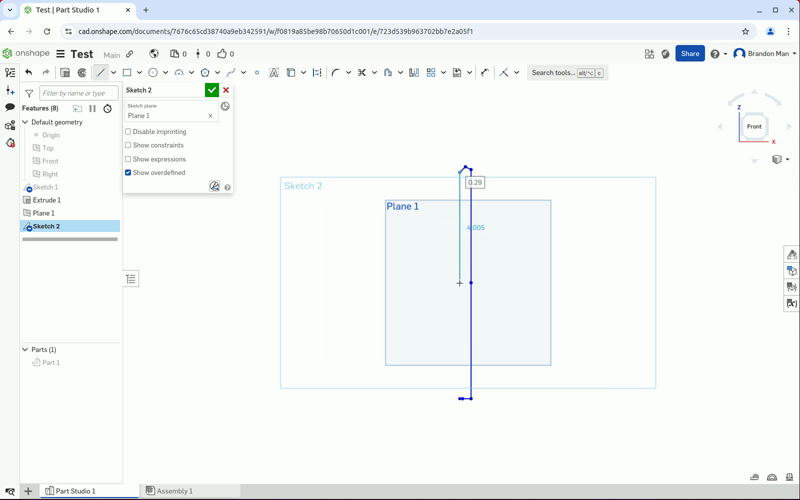
scroll(6)
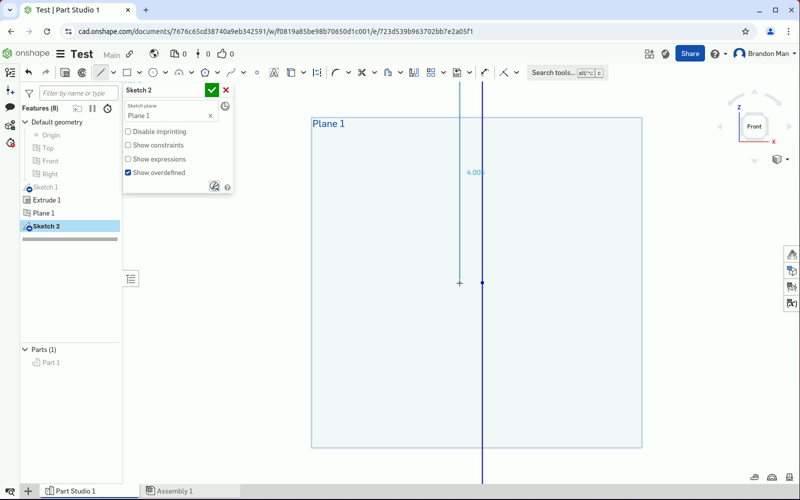
click(459, 282)
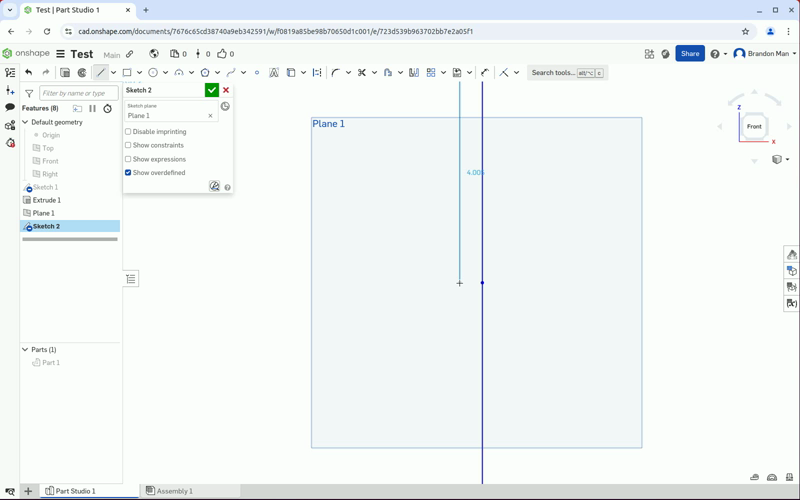
scroll(-6)
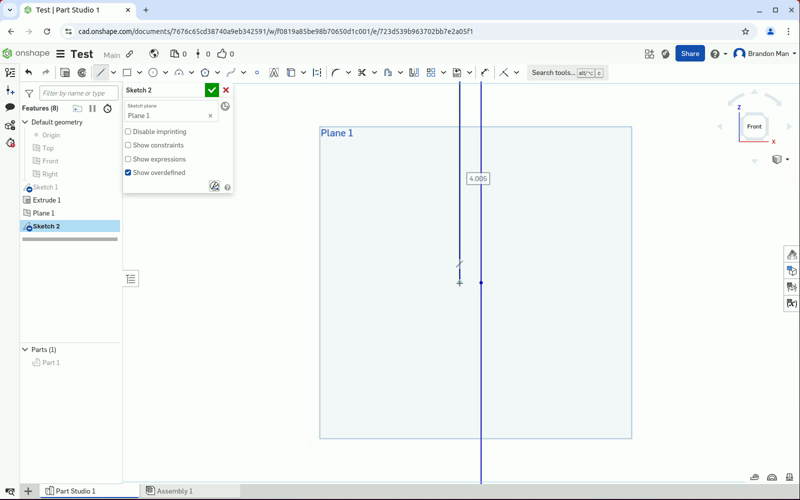
scroll(-6)
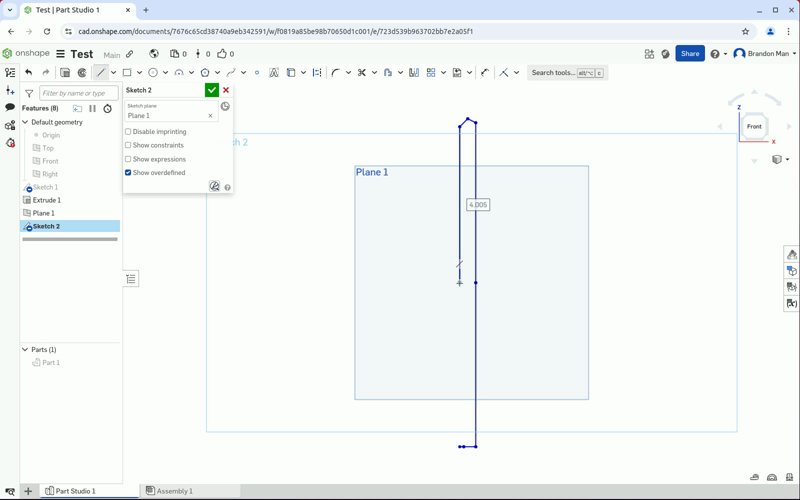
scroll(-6)
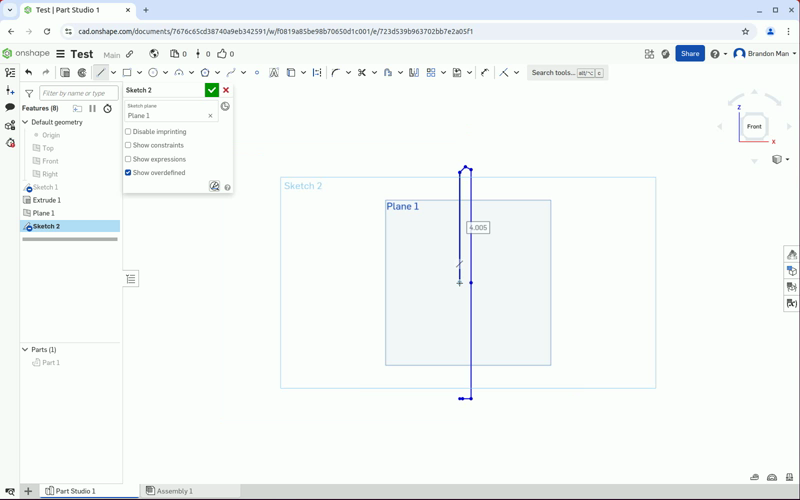
scroll(-6)
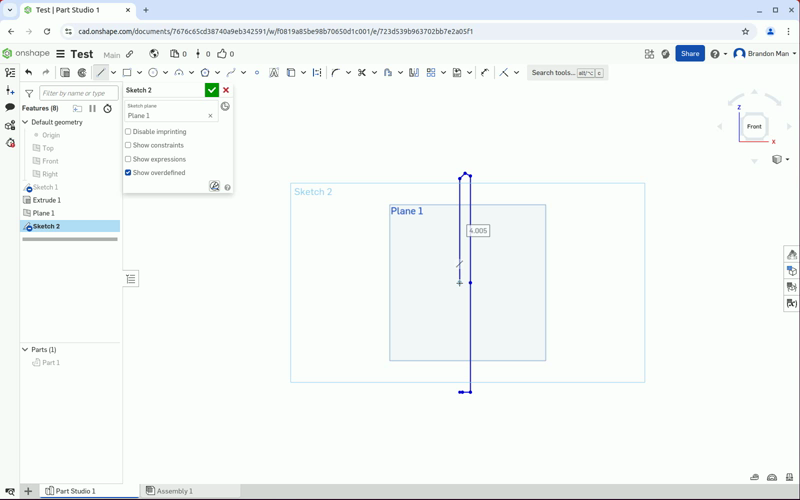
scroll(-6)
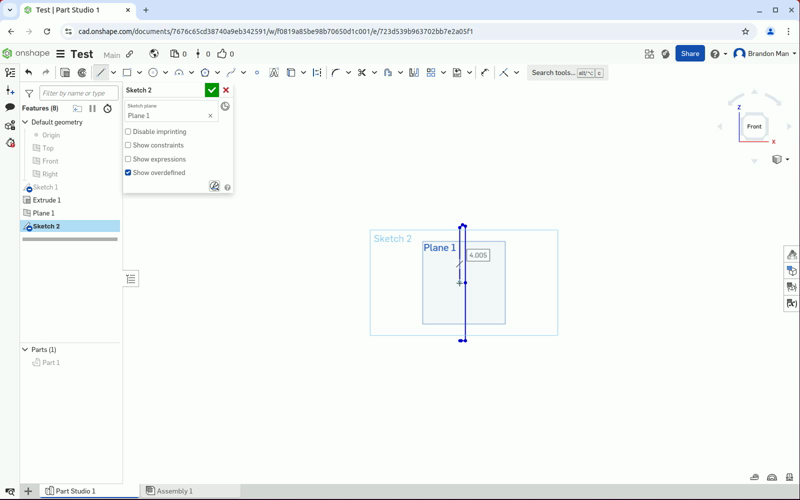
scroll(-6)
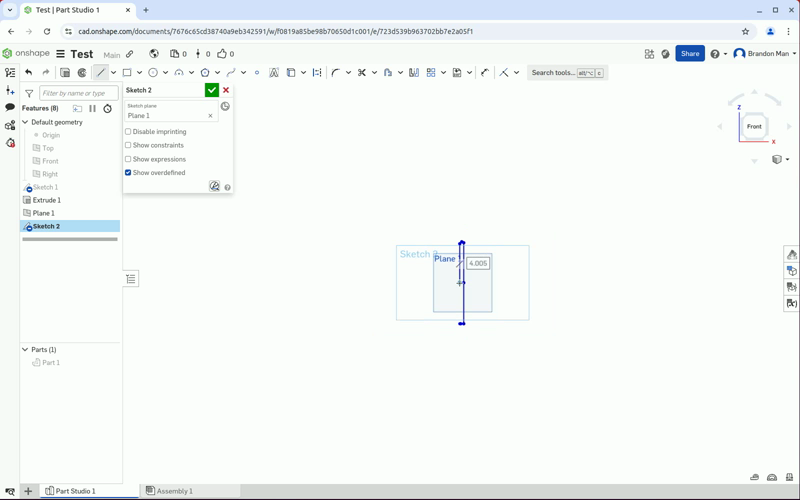
scroll(-6)
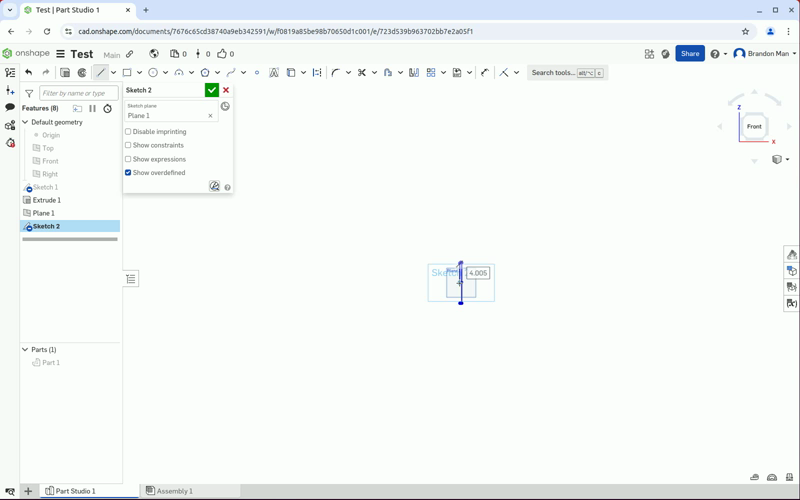
key_up(shift)
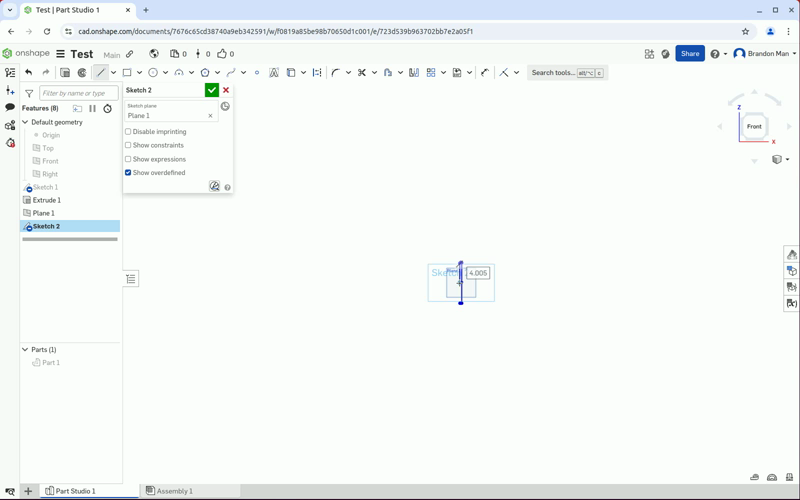
mouse_move(489, 282)
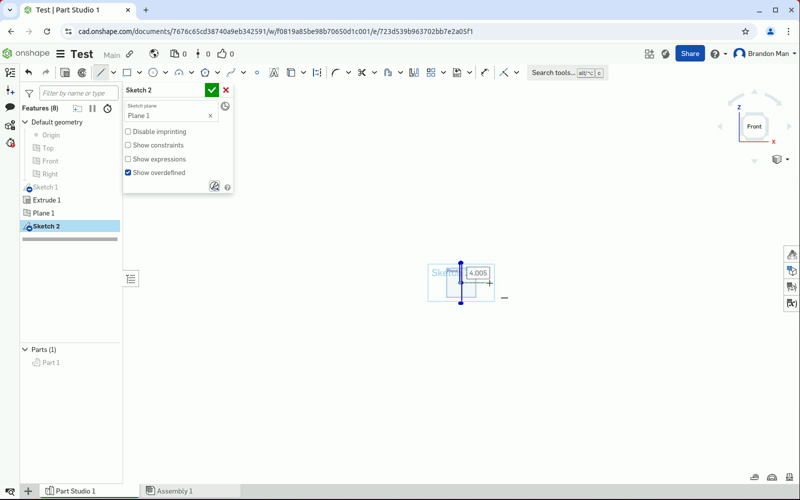
key_down(shift)
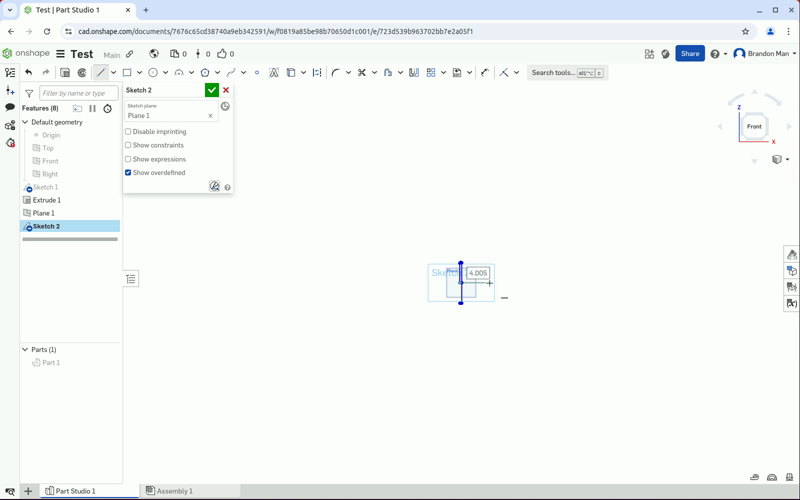
mouse_move(459, 303)
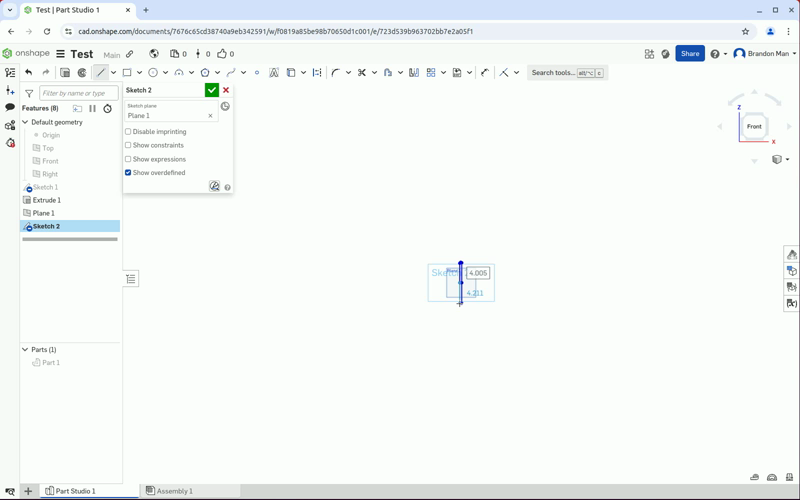
scroll(6)
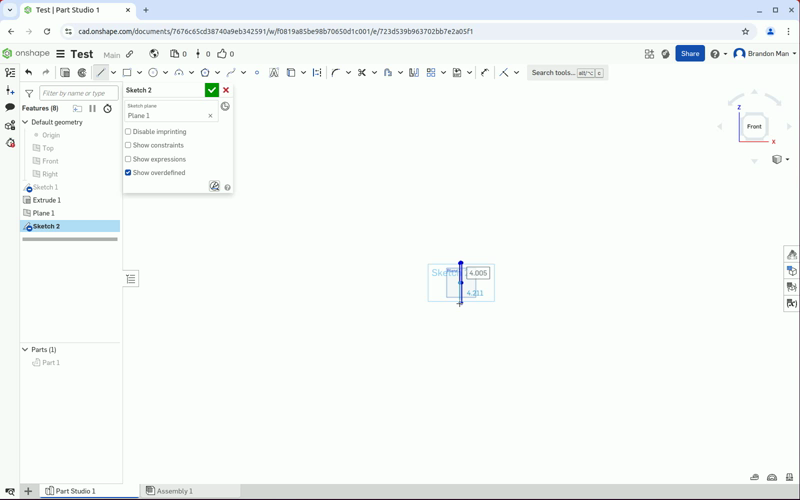
scroll(6)
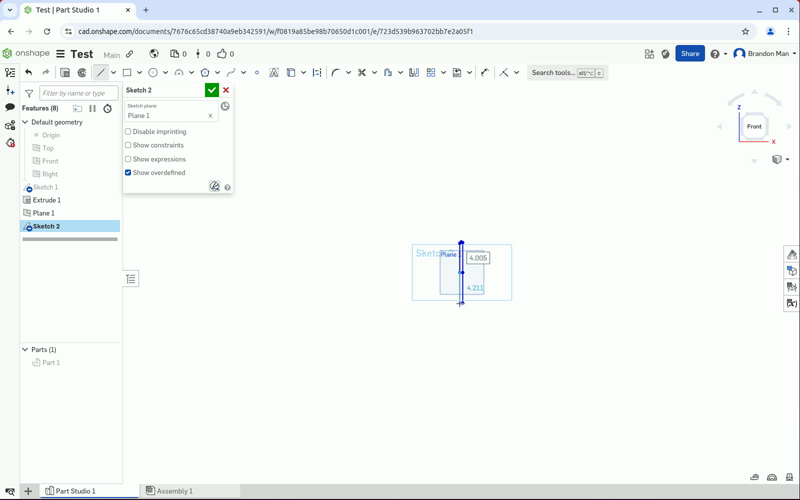
scroll(6)
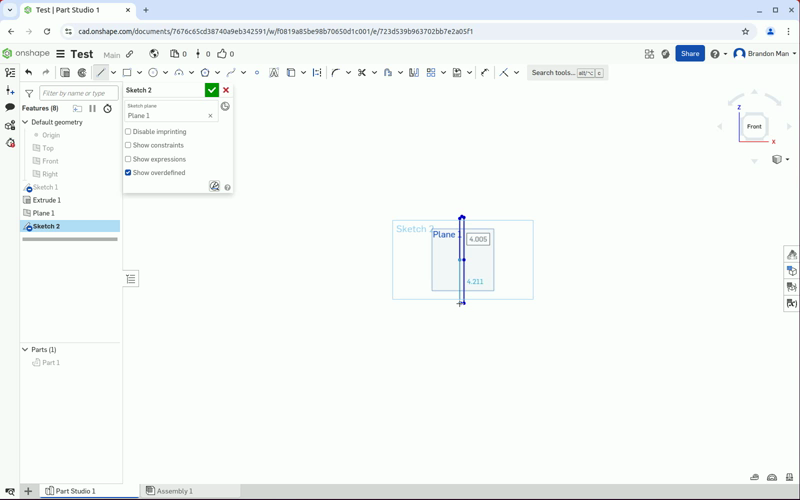
scroll(6)
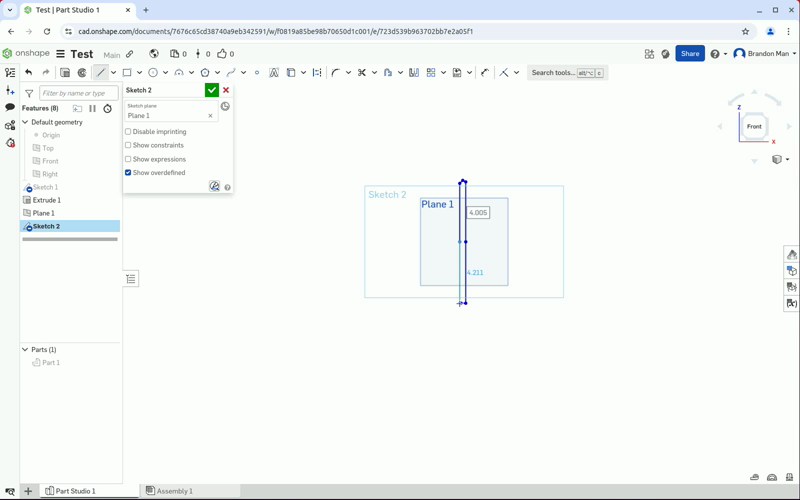
scroll(6)
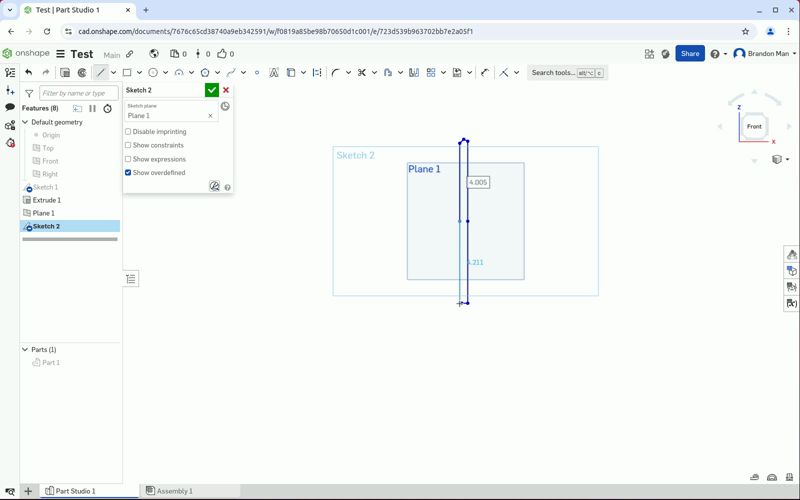
scroll(6)
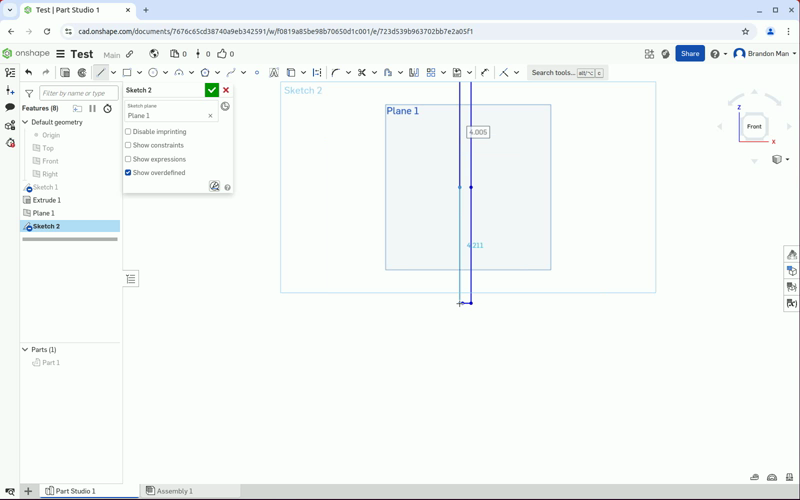
scroll(6)
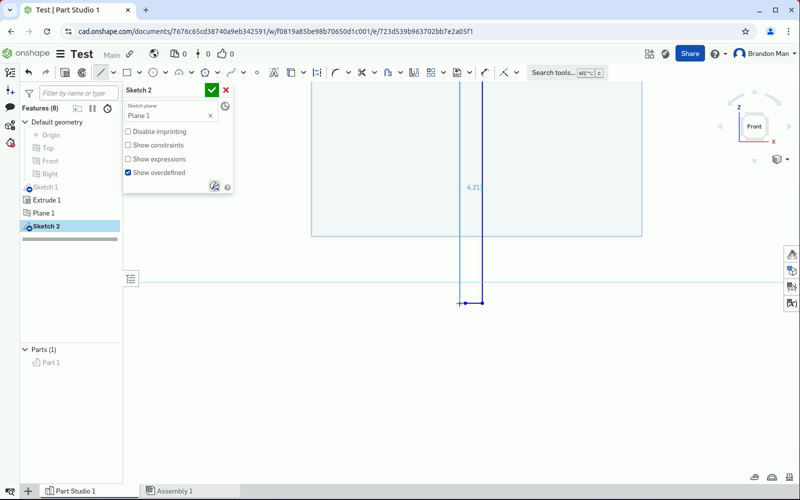
key_up(shift)
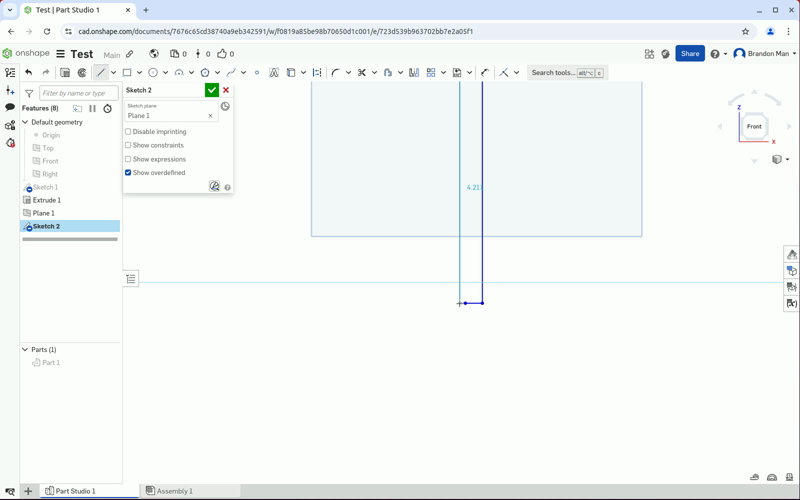
click(459, 303)
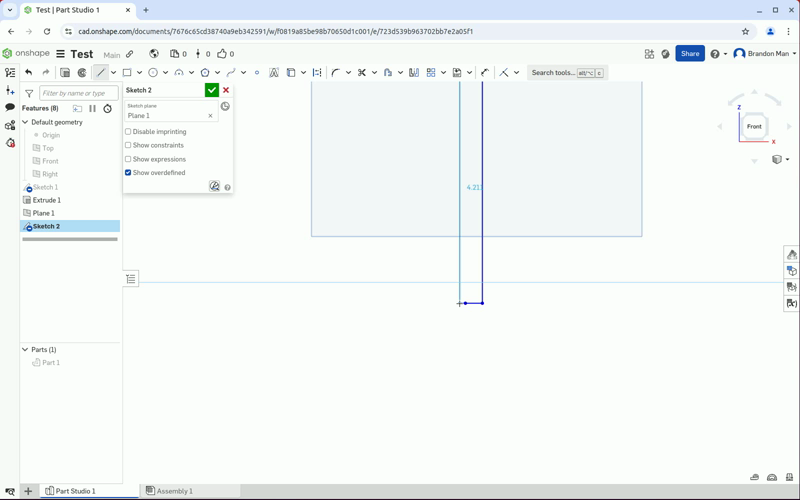
scroll(-6)
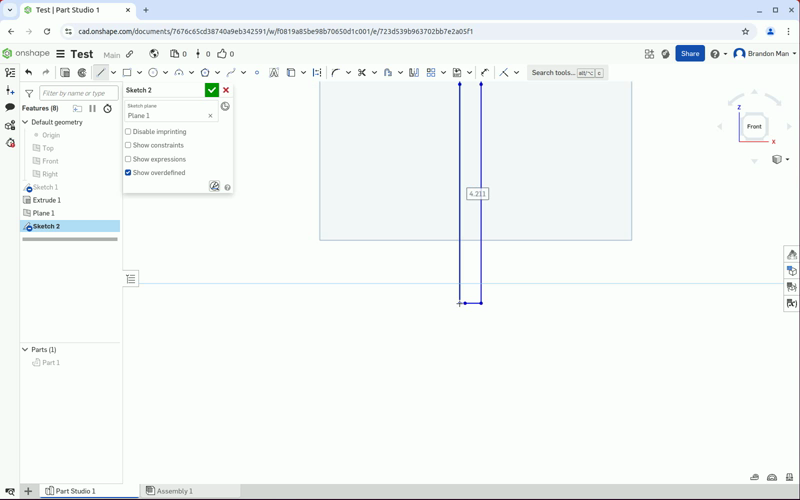
scroll(-6)
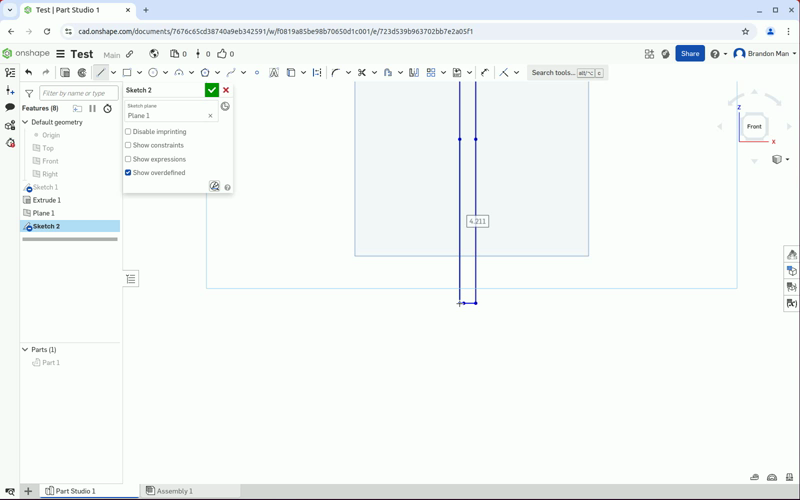
scroll(-6)
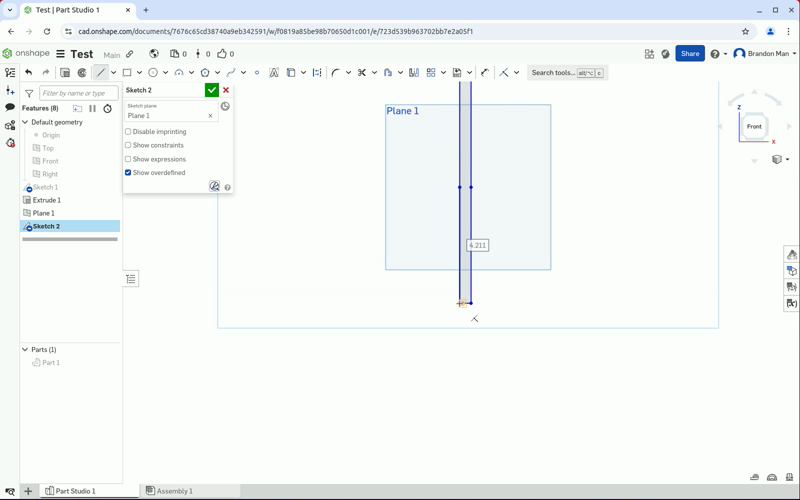
scroll(-6)
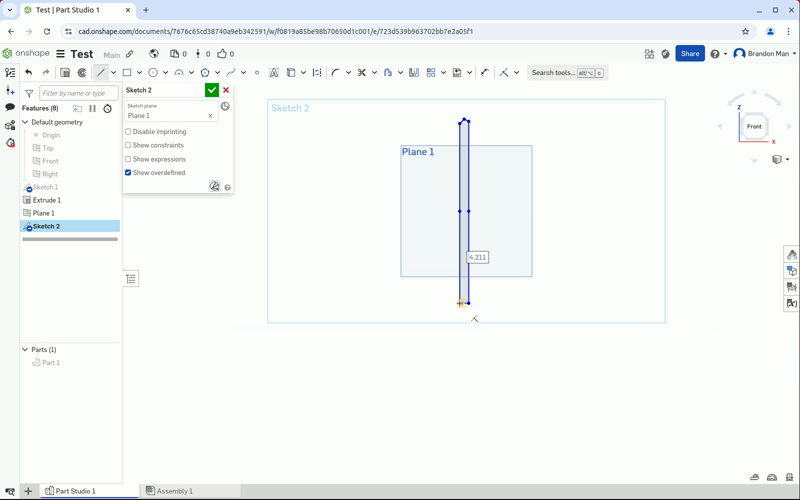
scroll(-6)
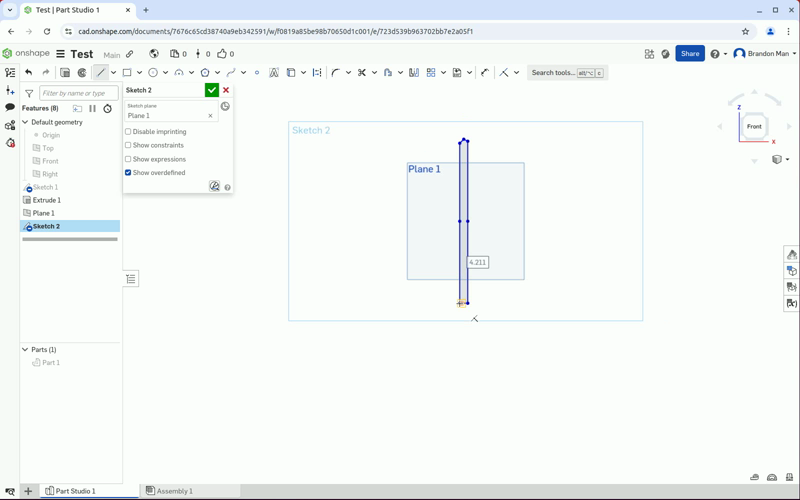
scroll(-6)
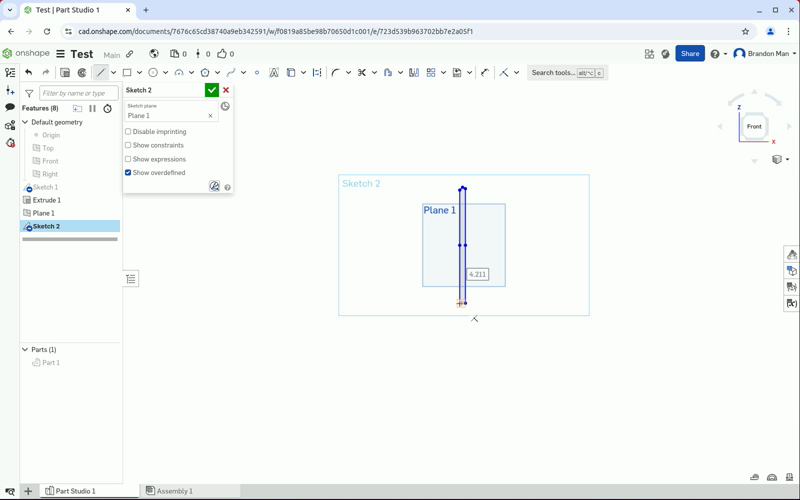
scroll(-6)
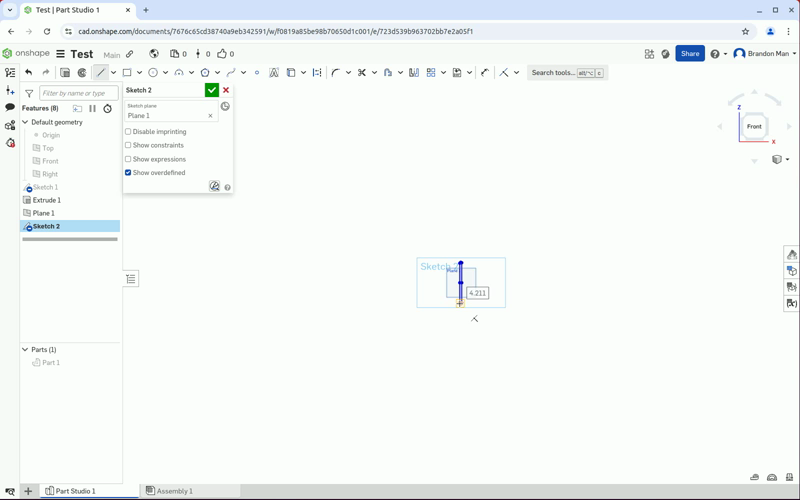
key(esc)
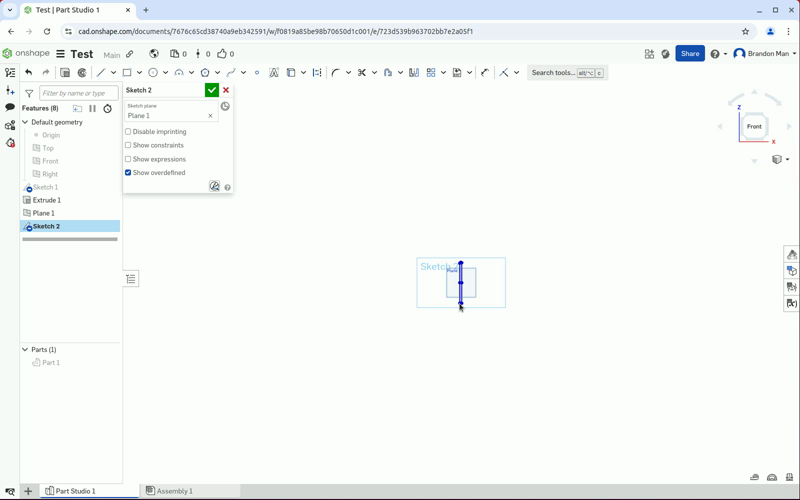
mouse_move(459, 286)
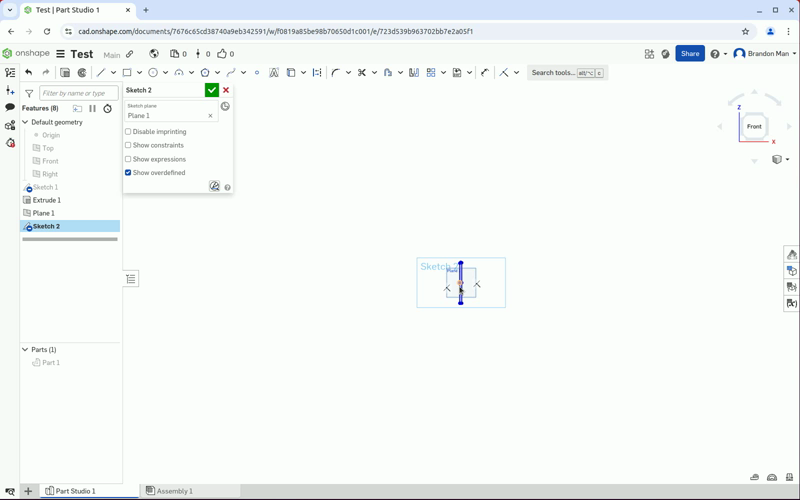
scroll(6)
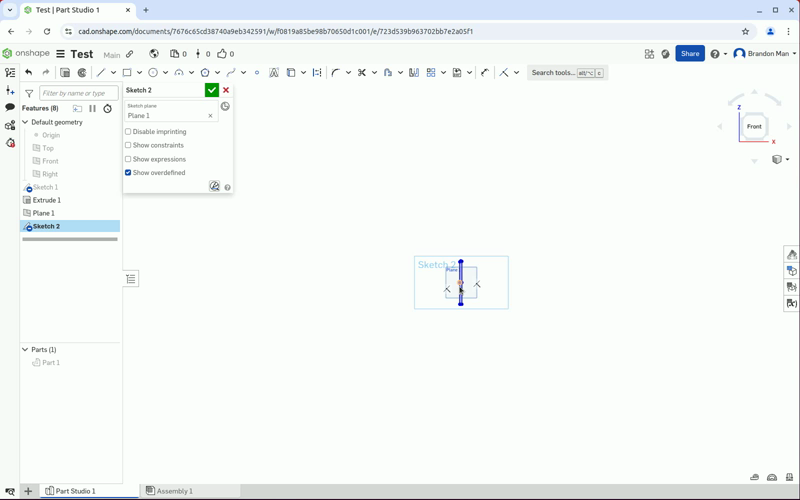
scroll(6)
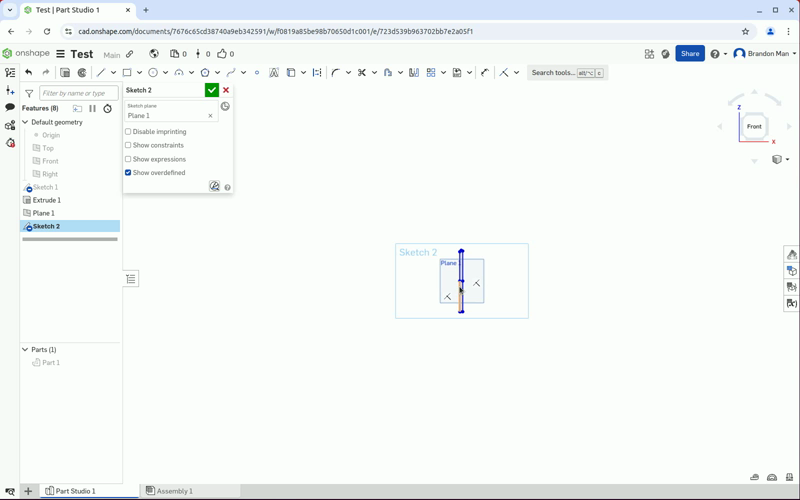
scroll(6)
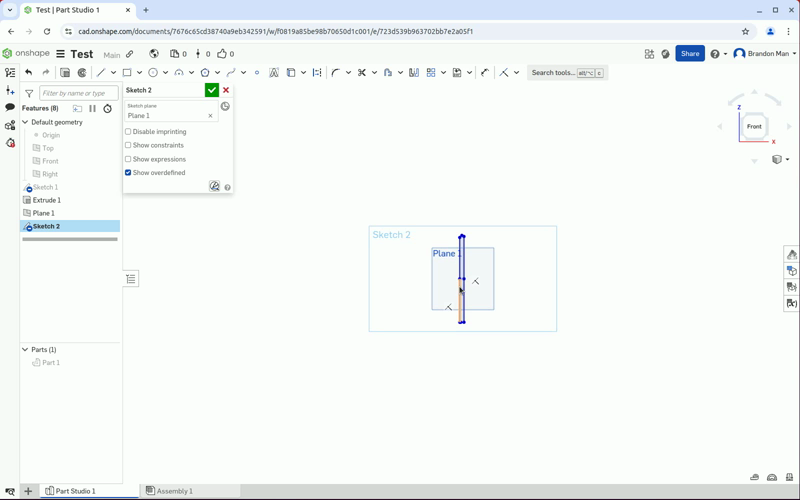
scroll(6)
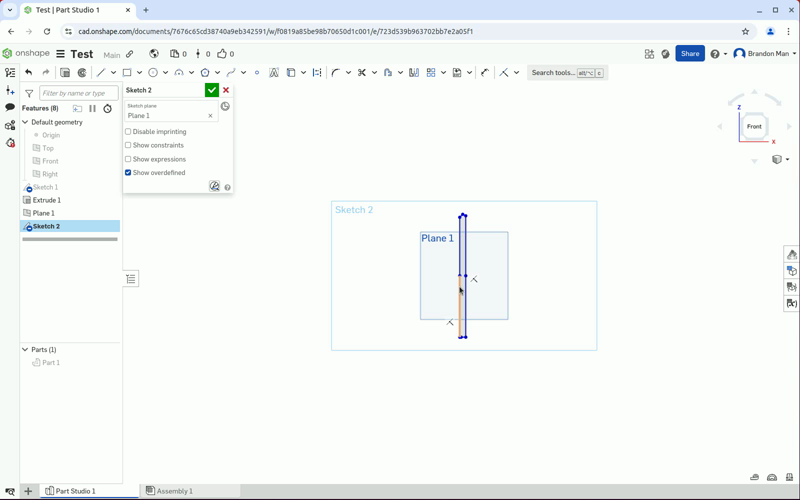
scroll(6)
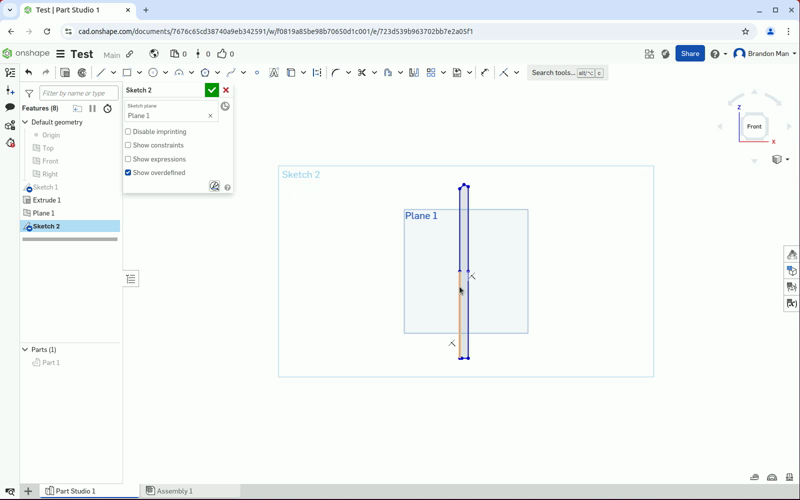
scroll(6)
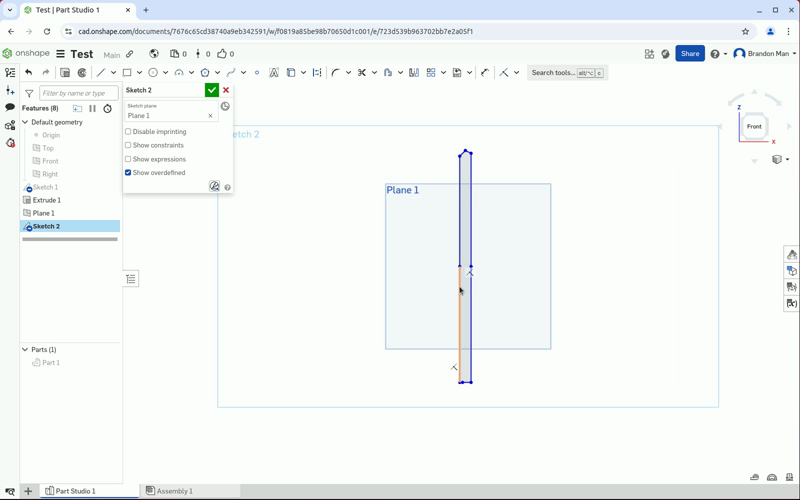
scroll(6)
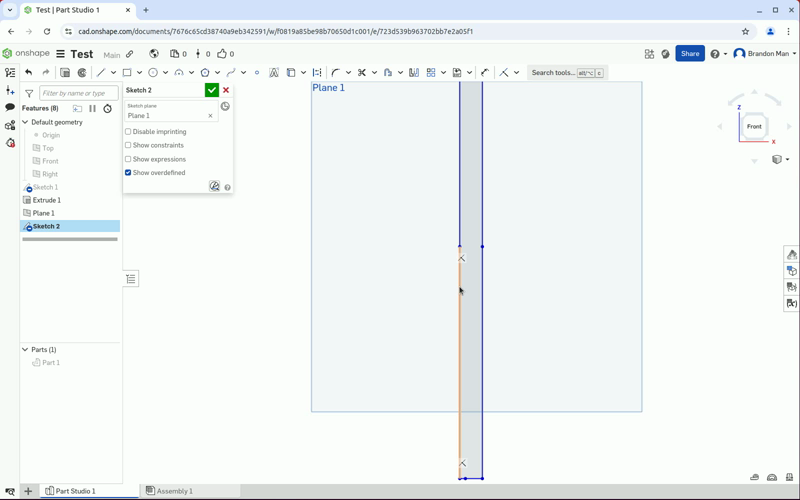
click(459, 286)
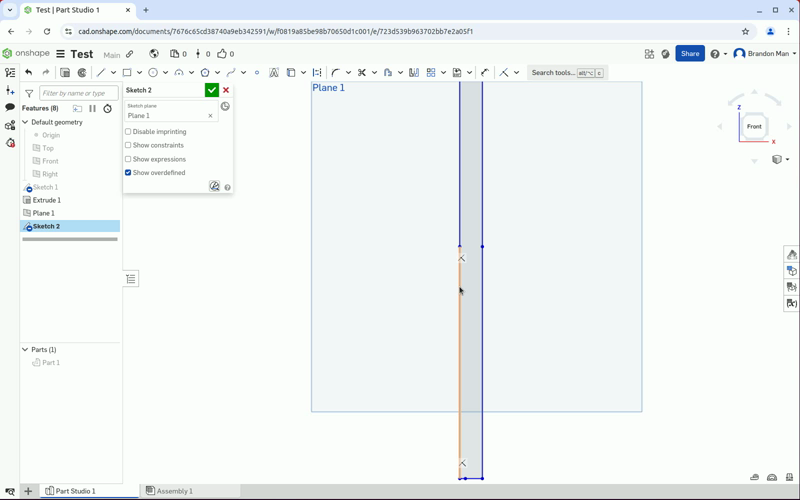
scroll(-6)
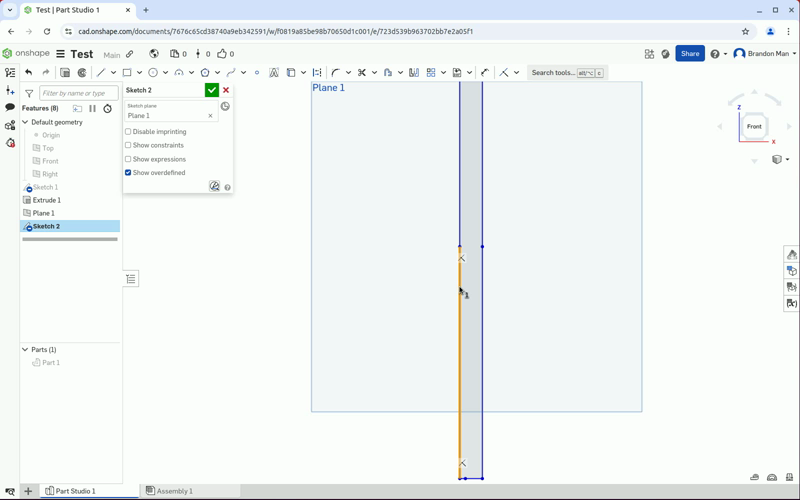
scroll(-6)
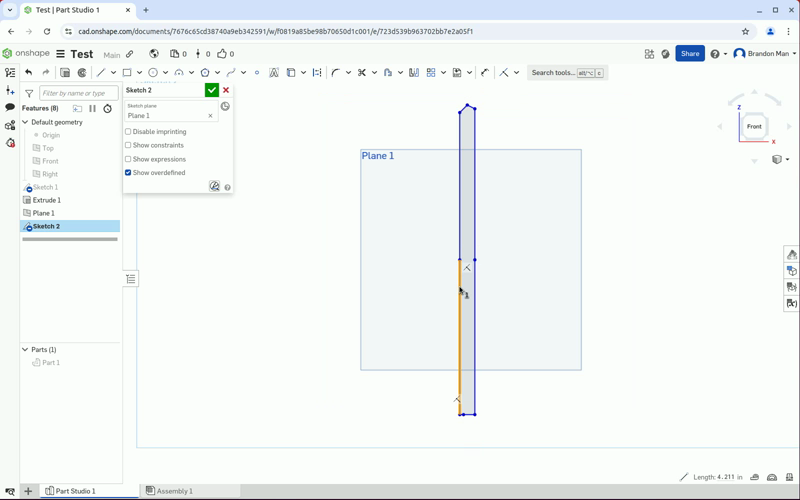
scroll(-6)
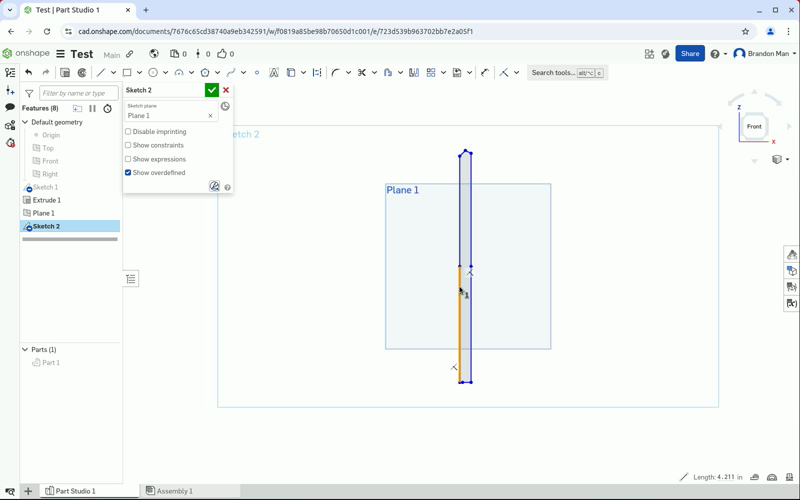
scroll(-6)
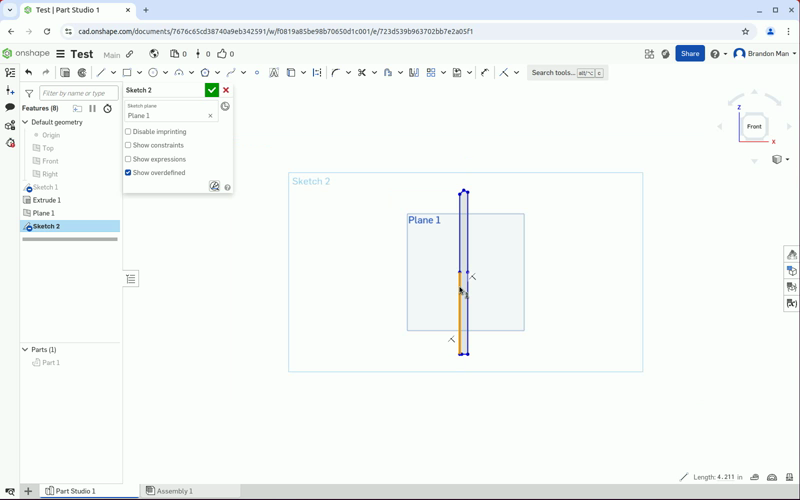
scroll(-6)
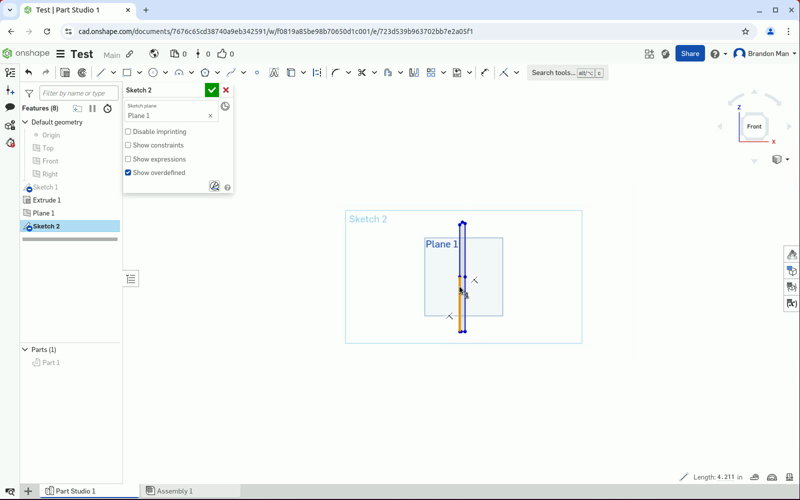
scroll(-6)
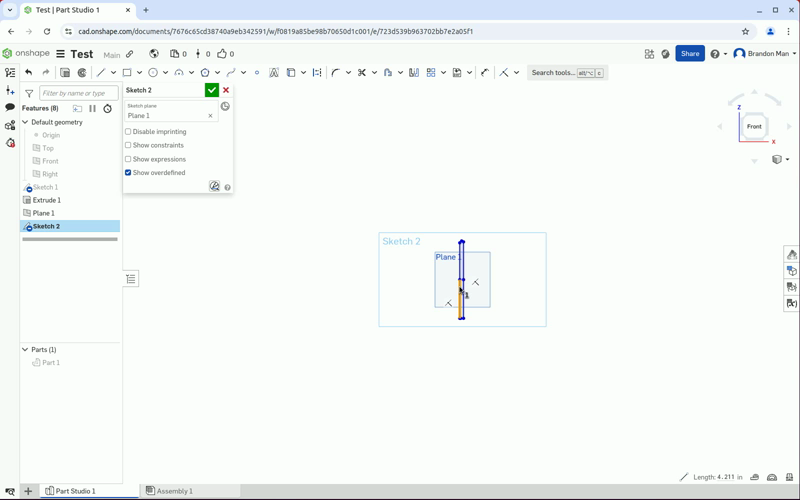
scroll(-6)
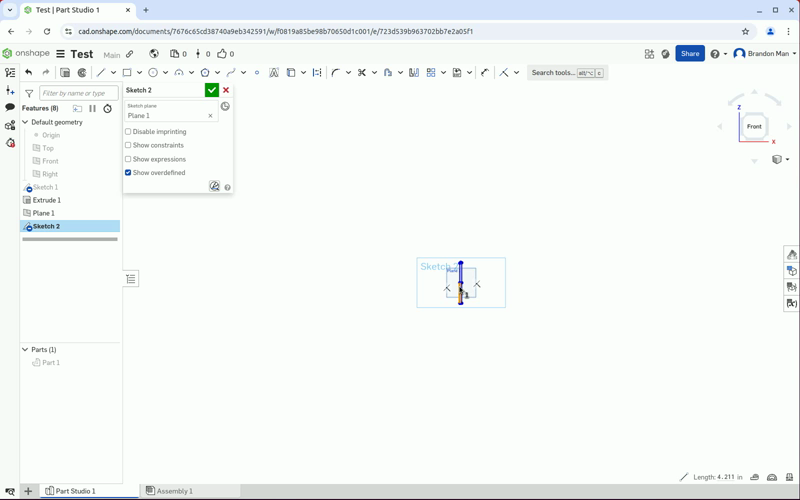
mouse_move(73, 352)
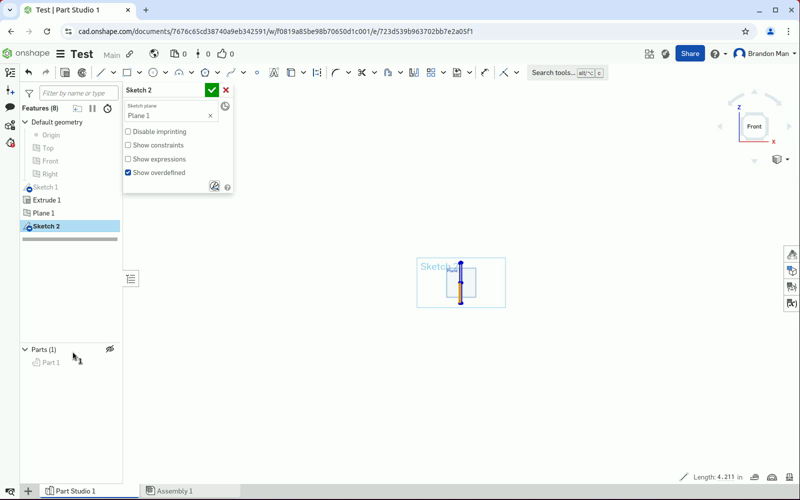
key(shift+y)
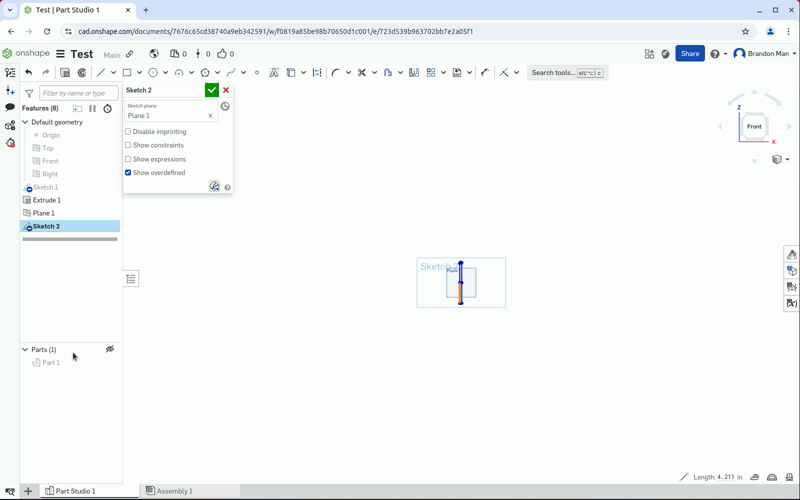
key(shift+e)
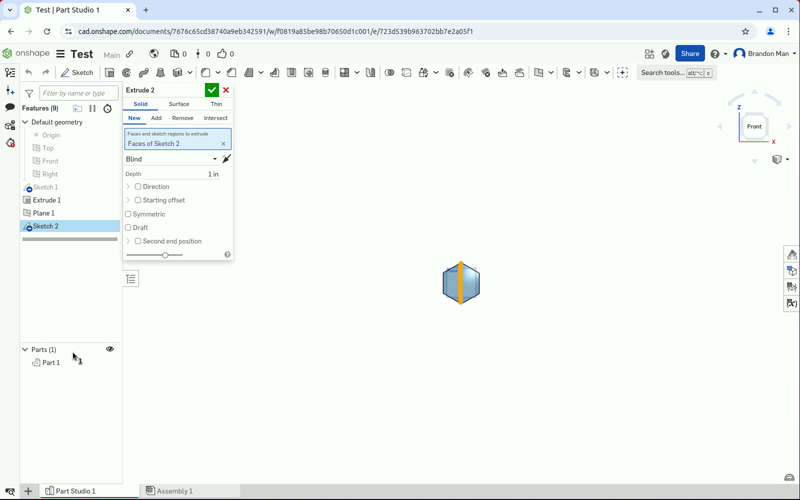
mouse_move(143, 106)
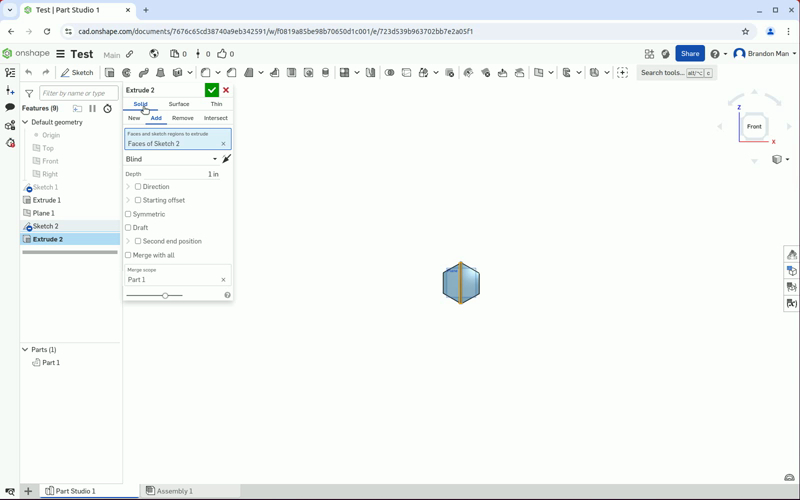
click(143, 106)
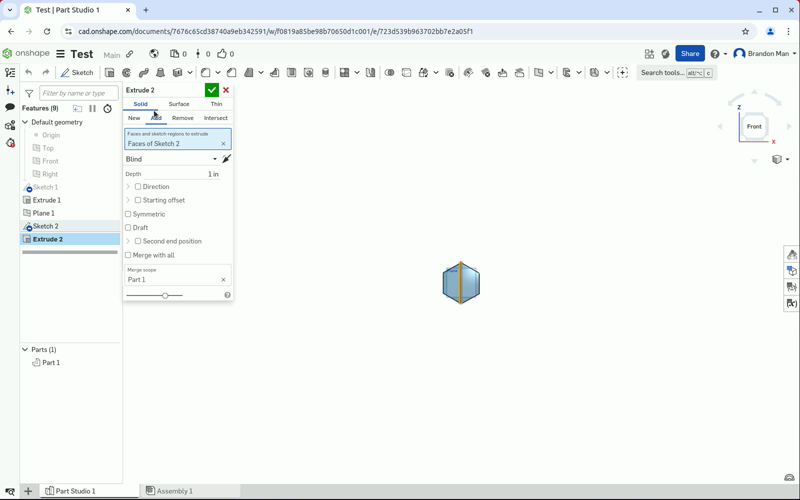
mouse_move(186, 120)
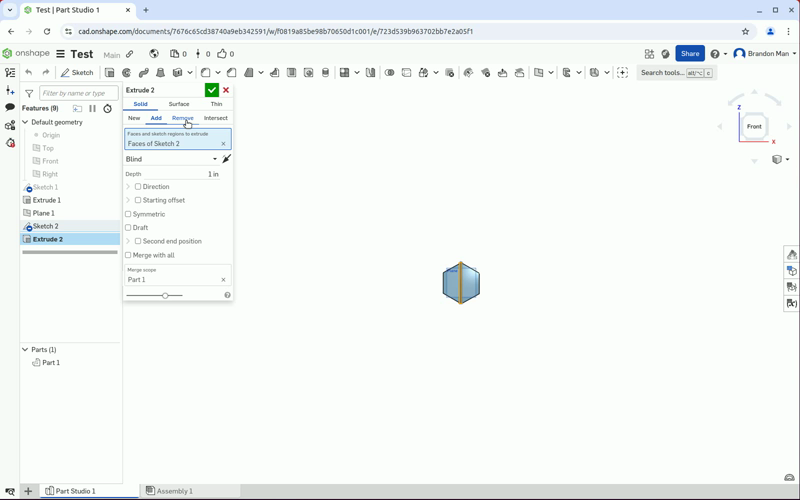
click(186, 120)
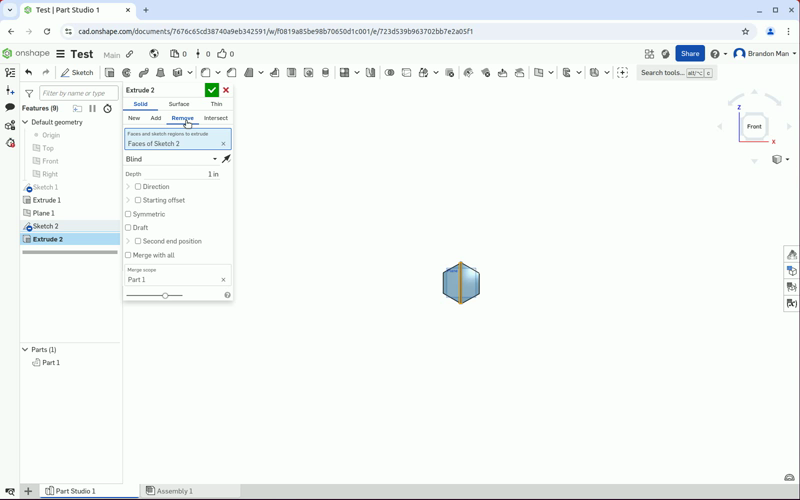
key(tab, 4)
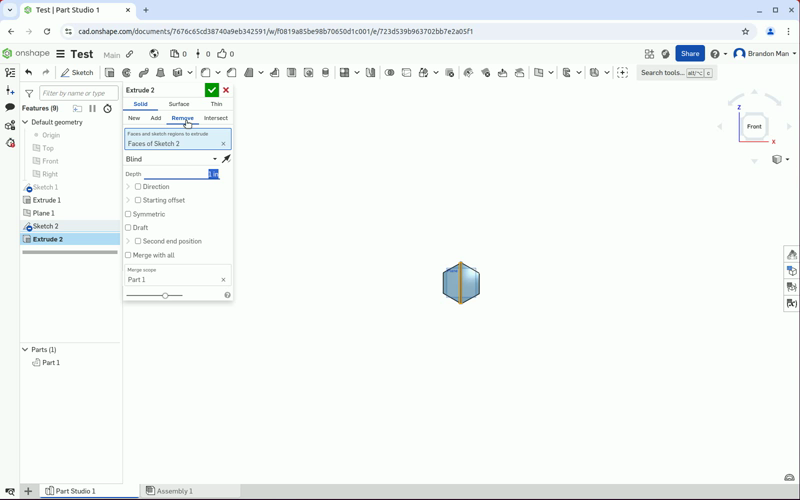
text(3.129)
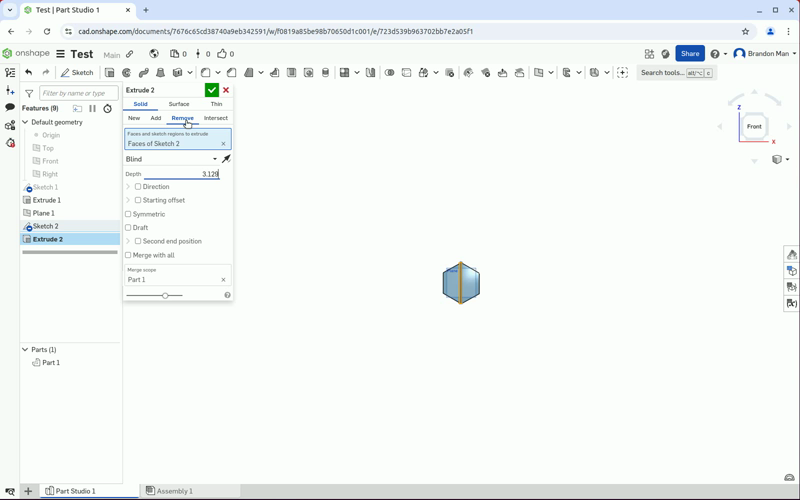
key(tab, 6)
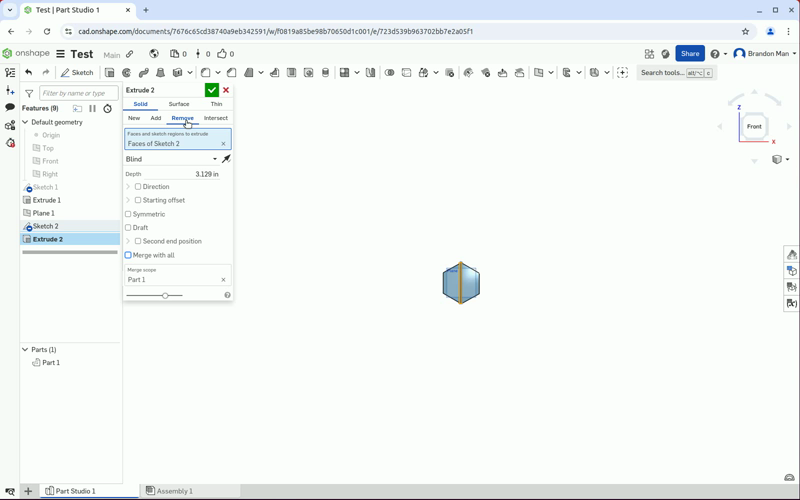
key(space)
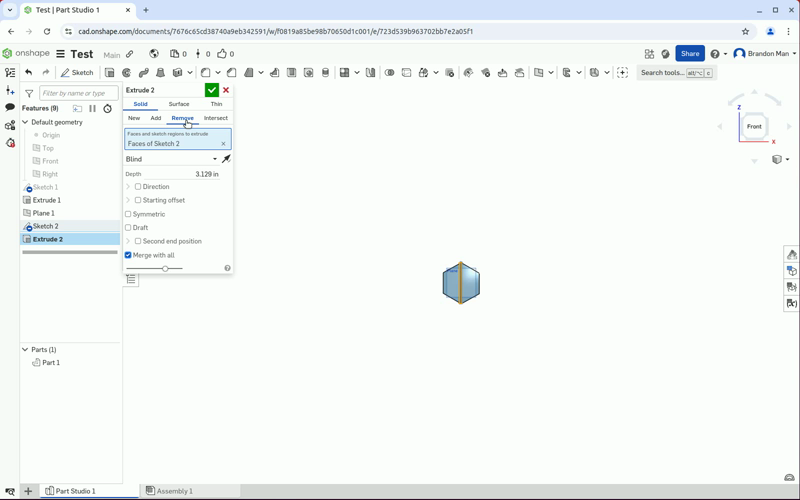
key(enter)
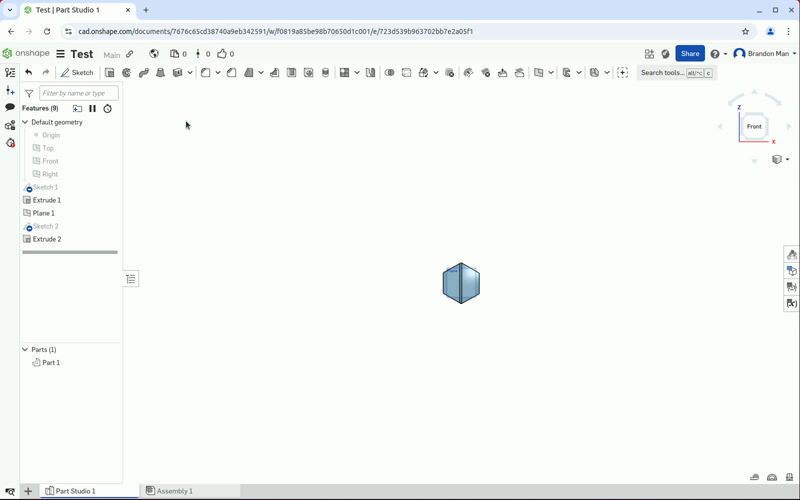
key(shift+h)
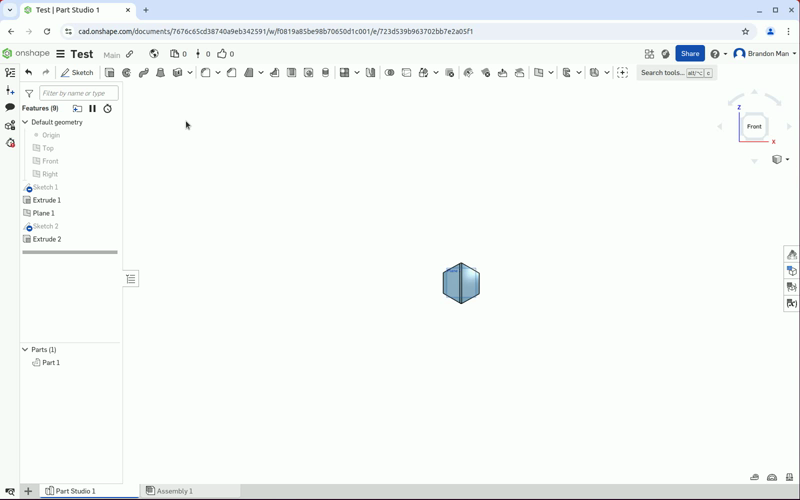
key(shift+h)
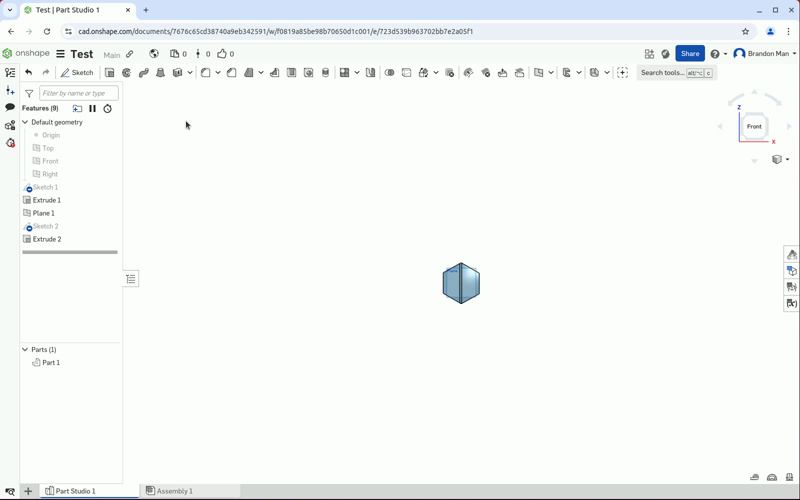
mouse_move(73, 189)
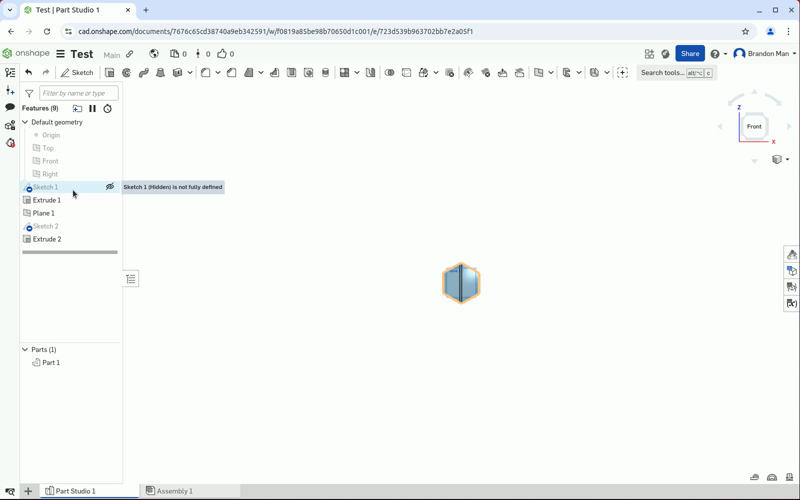
click(73, 189)
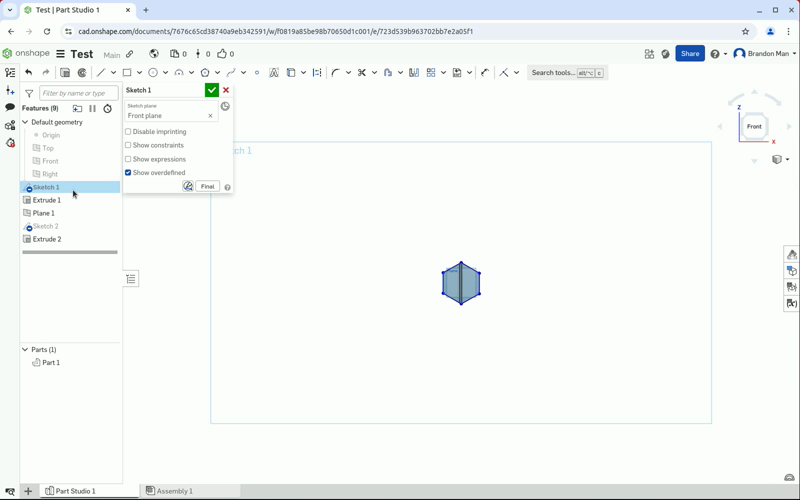
mouse_move(229, 92)
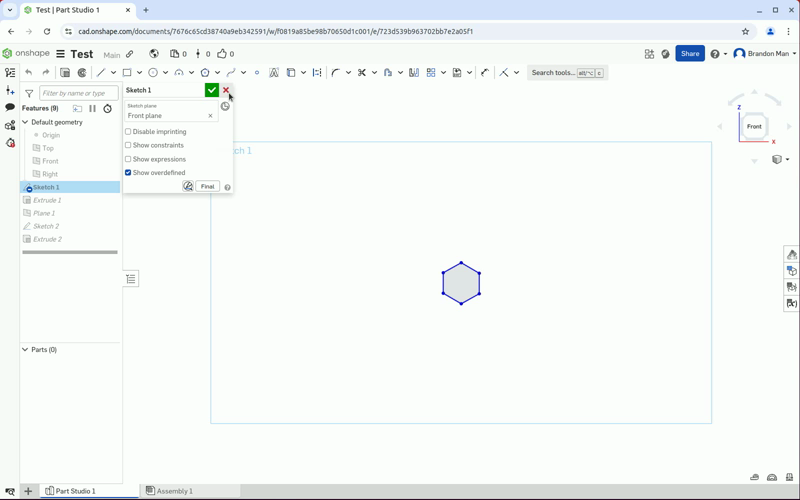
click(229, 92)
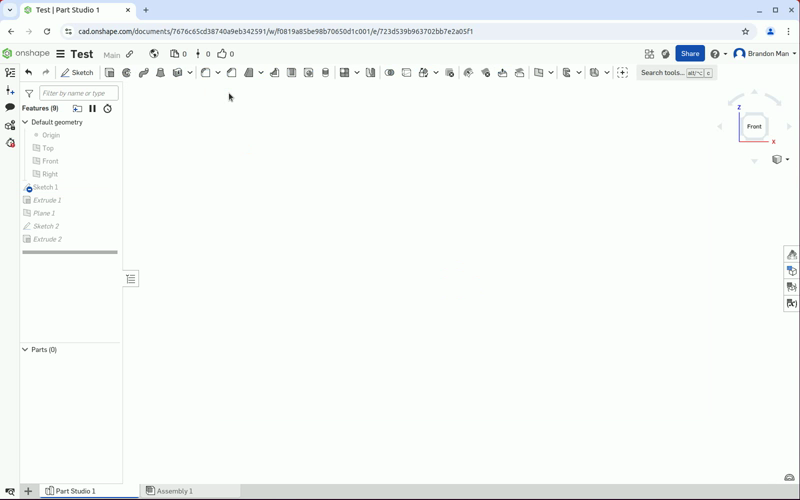
key(shift+s)
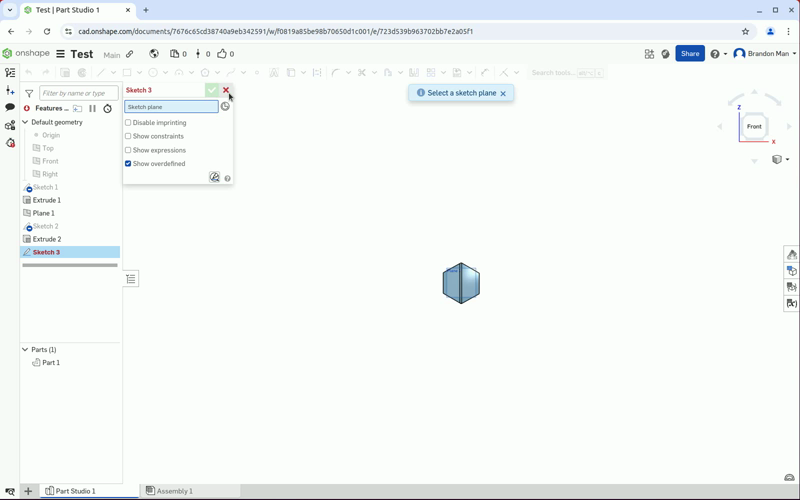
mouse_move(73, 215)
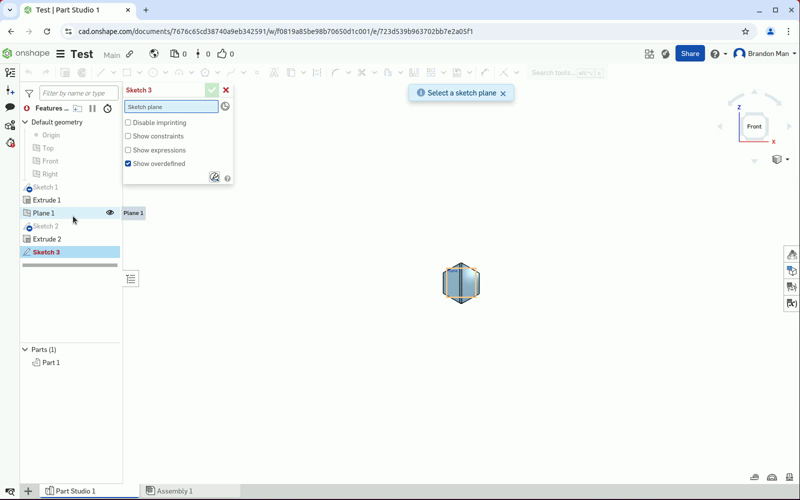
click(73, 215)
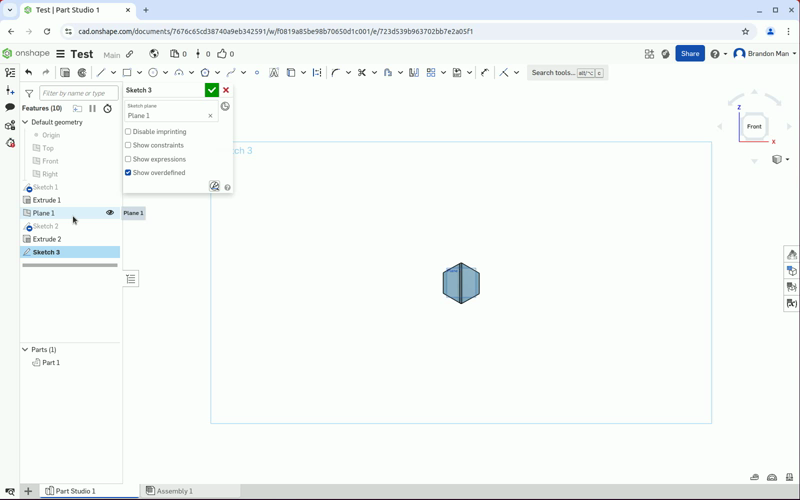
mouse_move(73, 352)
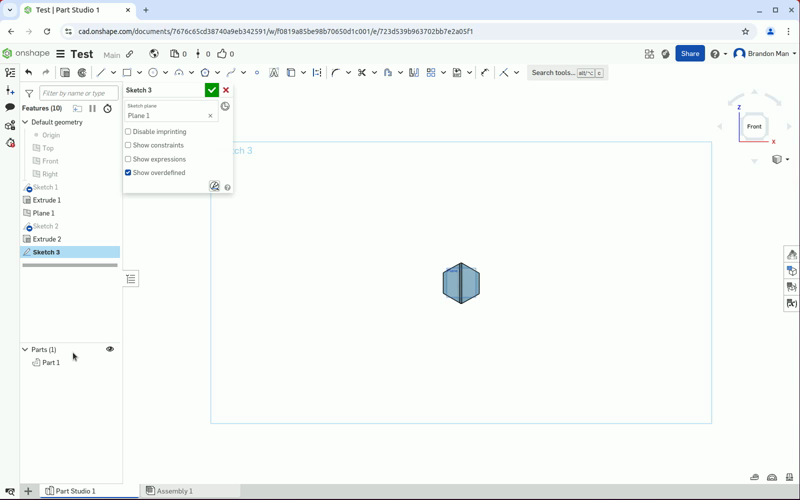
key(y)
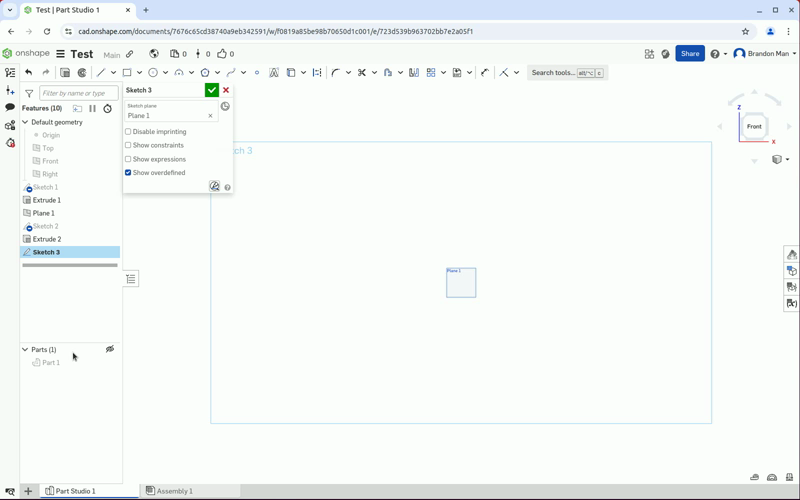
key(a)
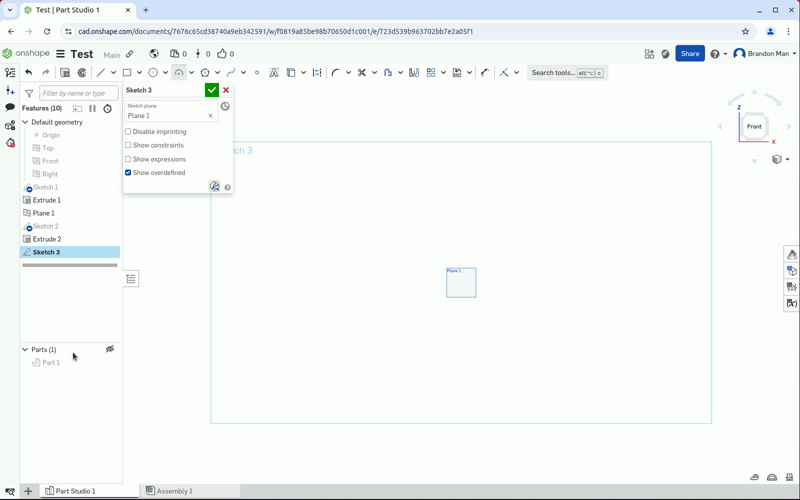
key_down(shift)
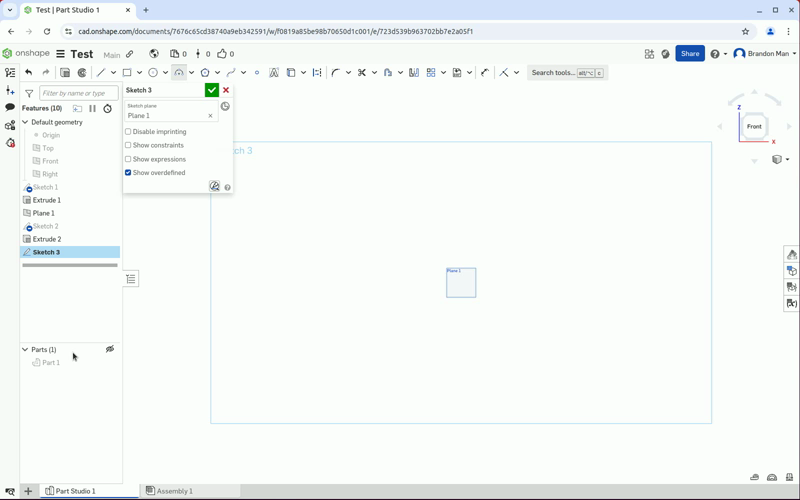
mouse_move(461, 286)
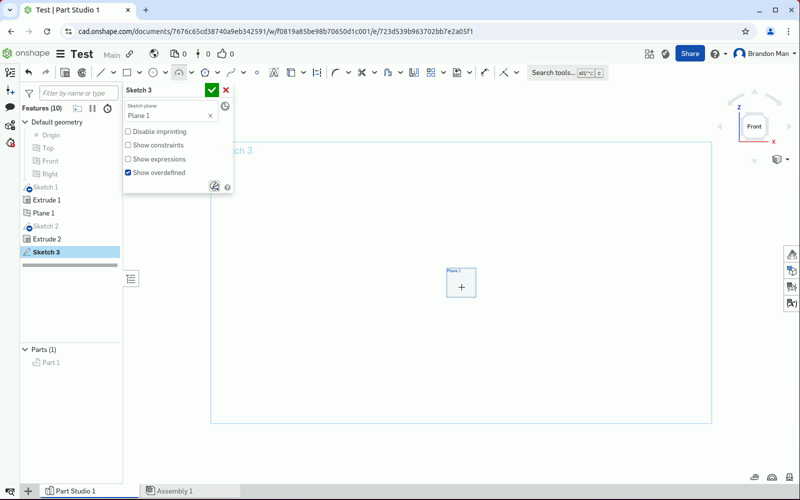
click(461, 286)
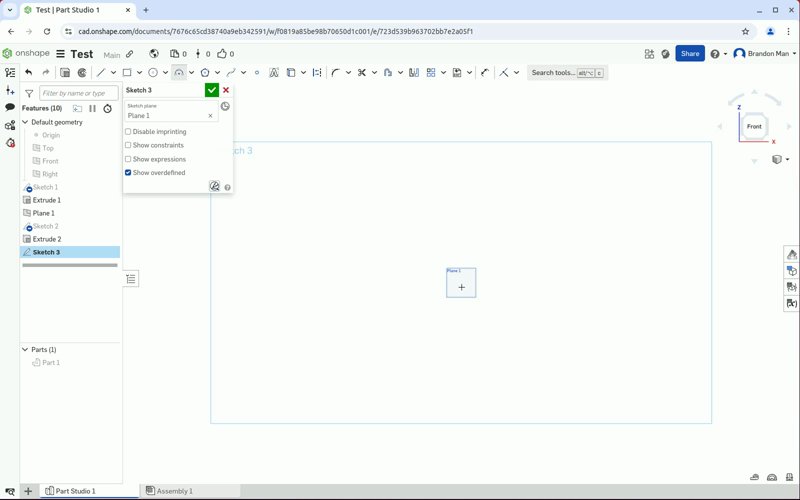
key_up(shift)
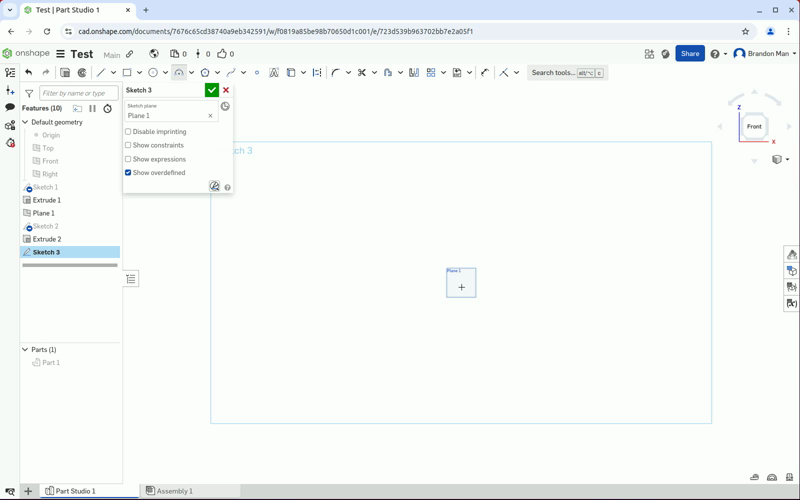
key_down(shift)
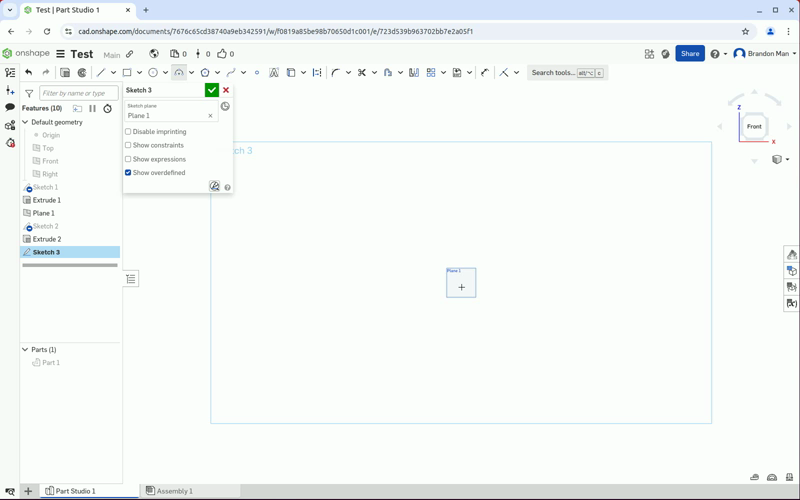
mouse_move(461, 279)
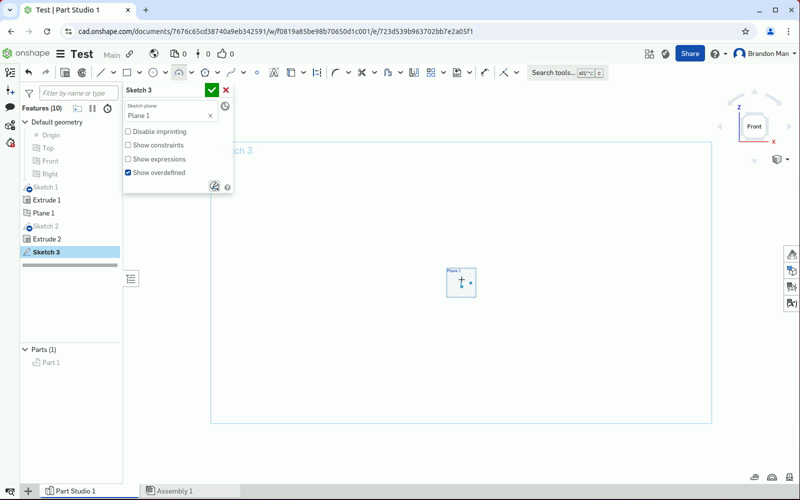
scroll(6)
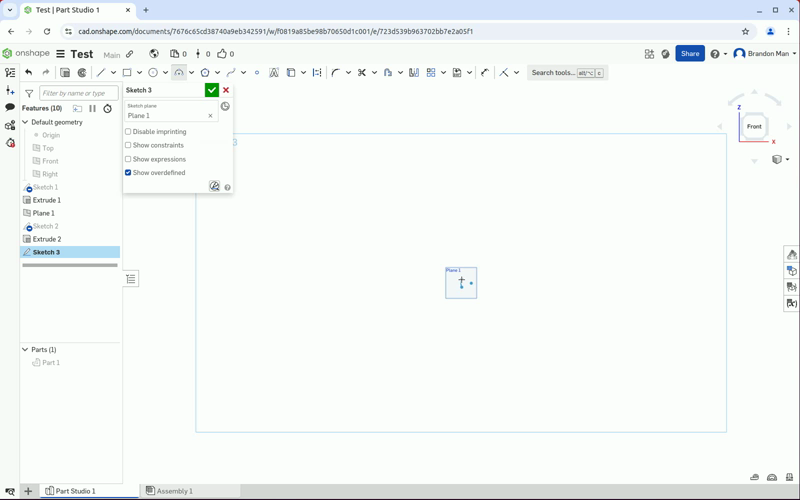
scroll(6)
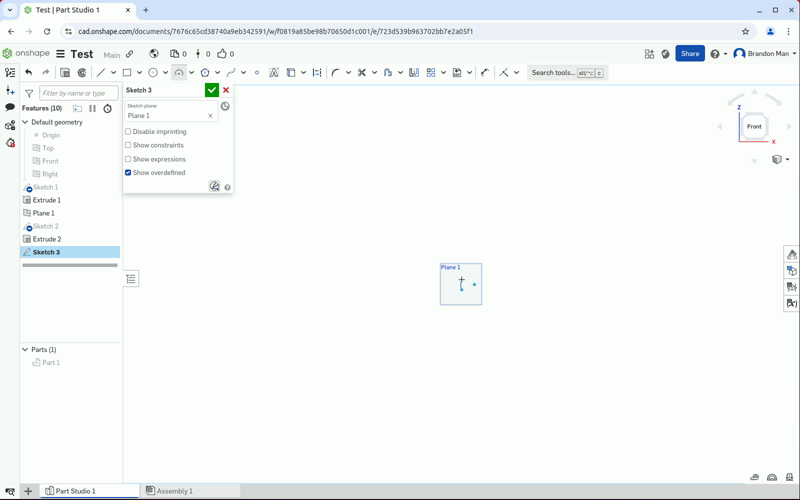
scroll(6)
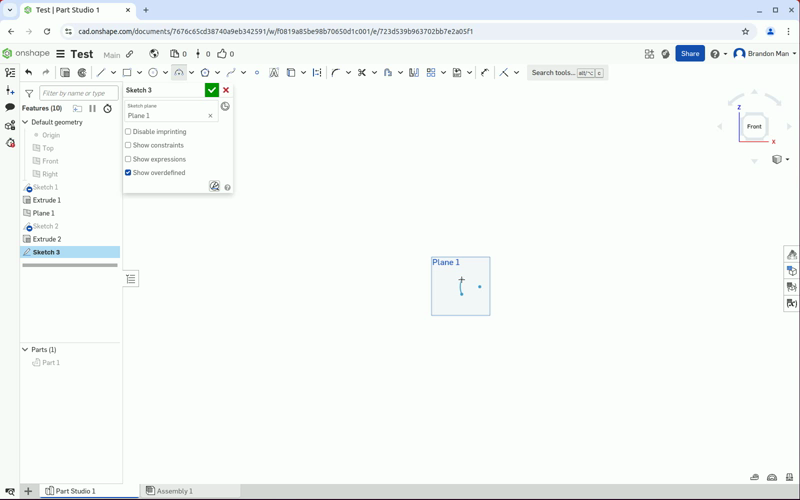
scroll(6)
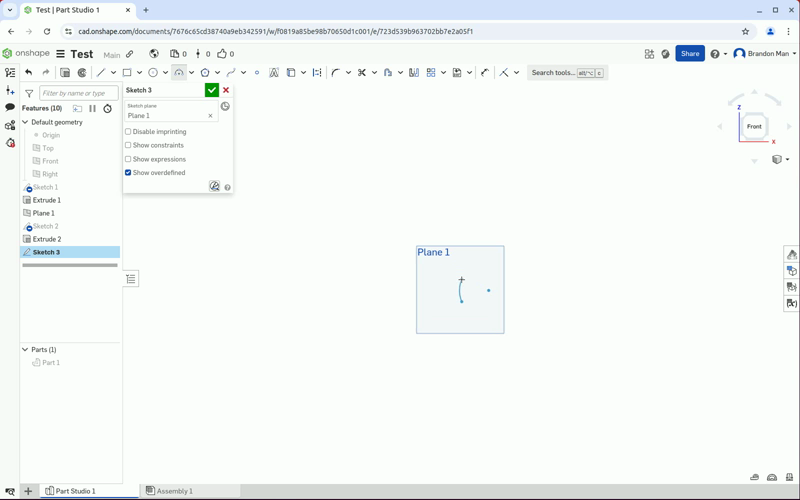
scroll(6)
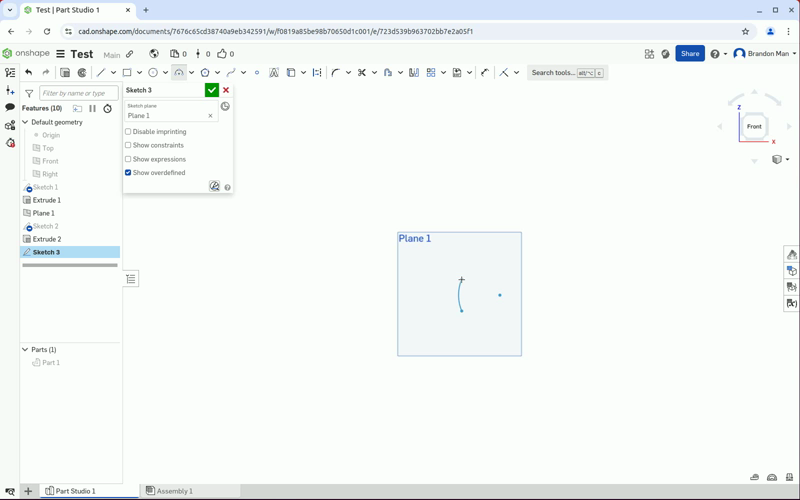
scroll(6)
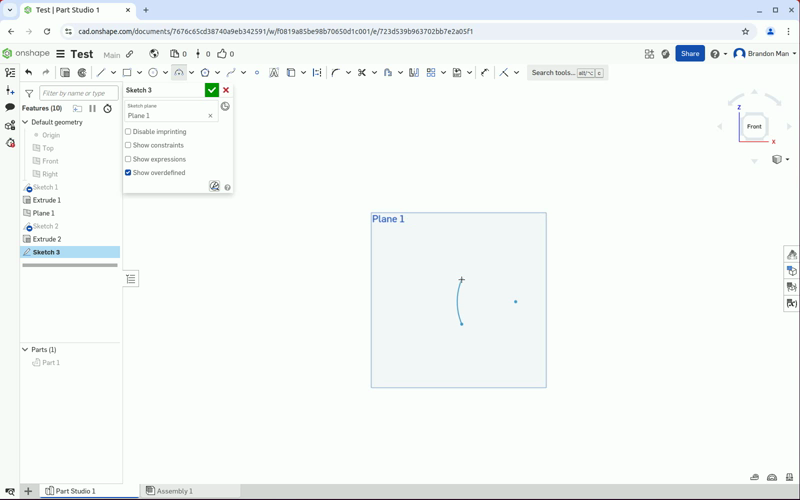
scroll(6)
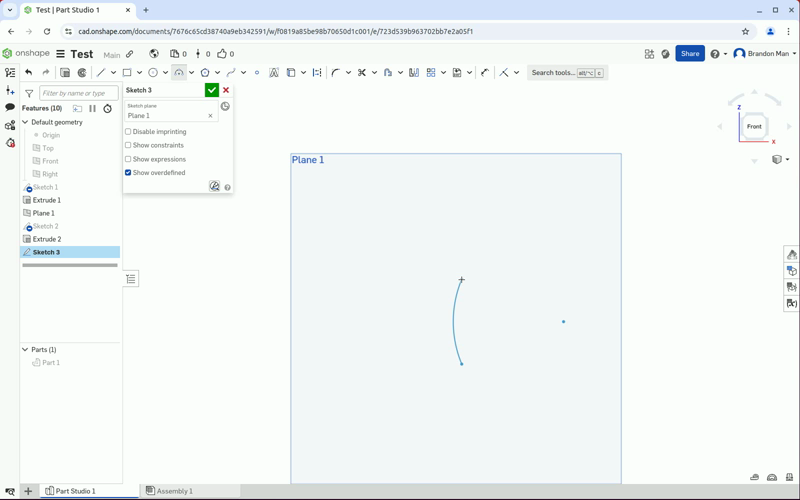
click(461, 279)
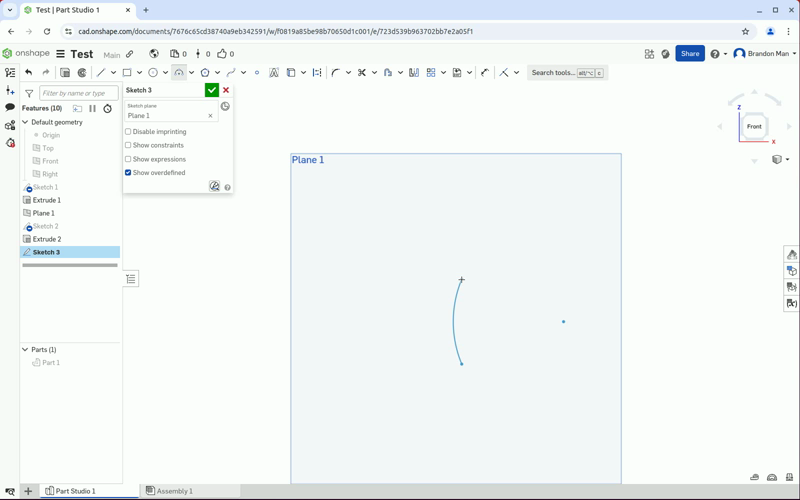
scroll(-6)
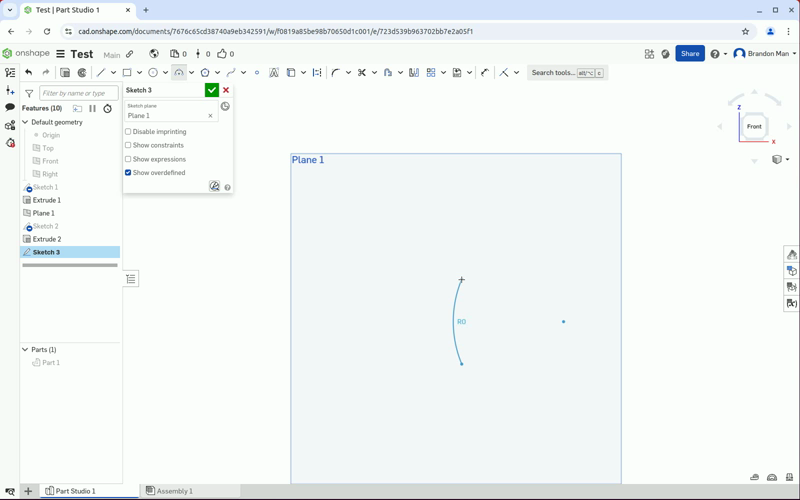
scroll(-6)
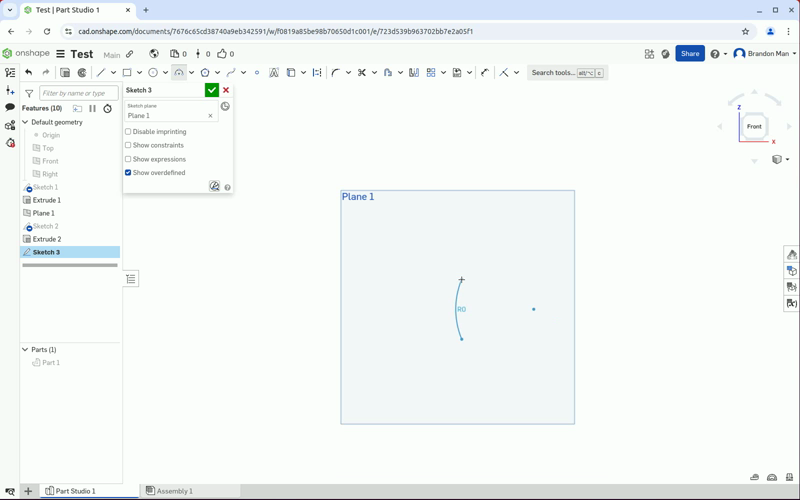
scroll(-6)
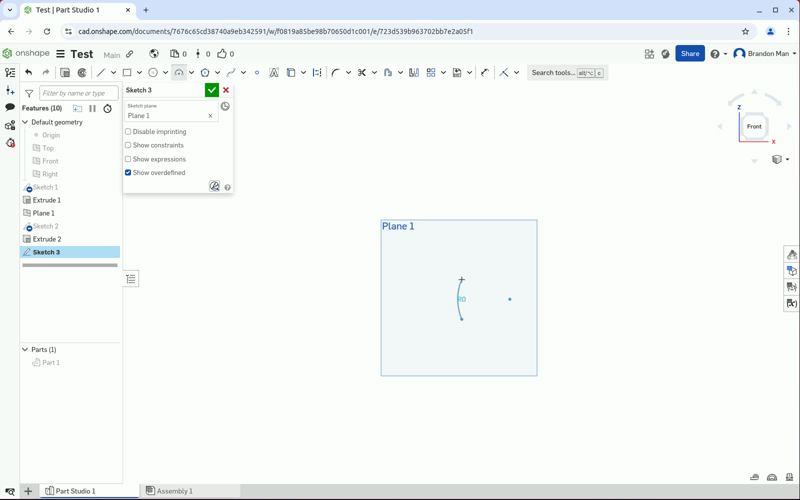
scroll(-6)
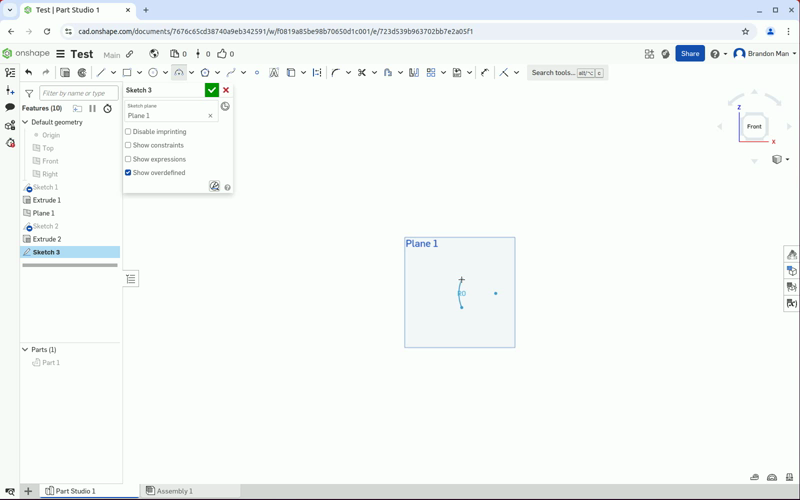
scroll(-6)
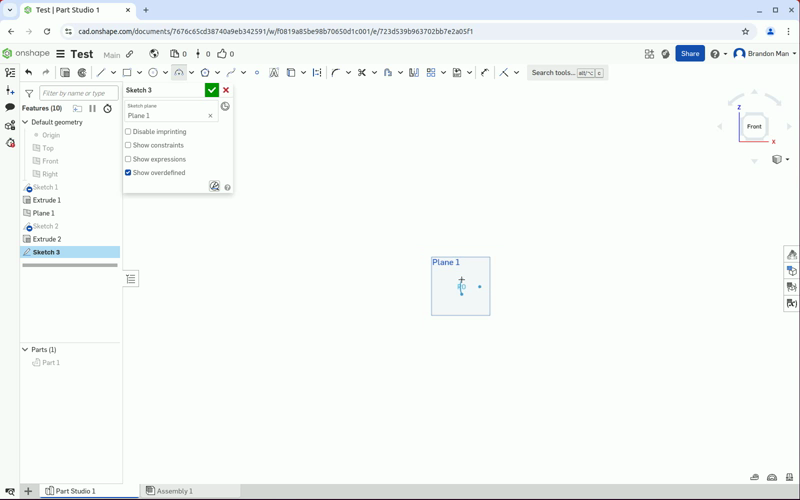
scroll(-6)
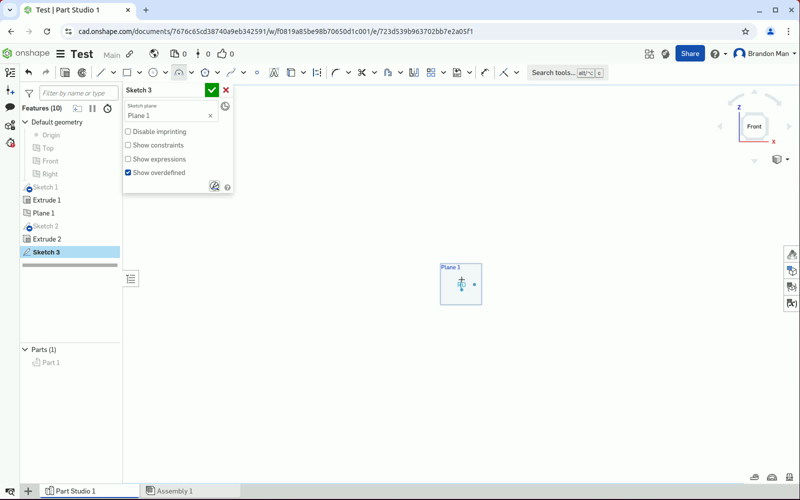
scroll(-6)
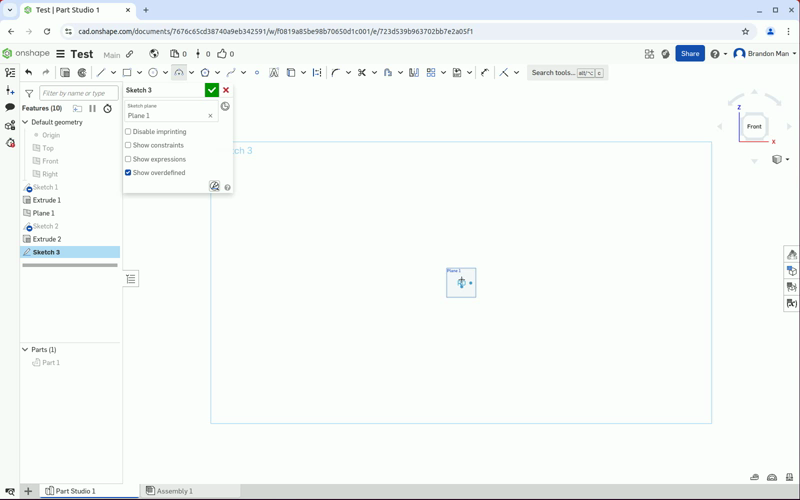
mouse_move(464, 282)
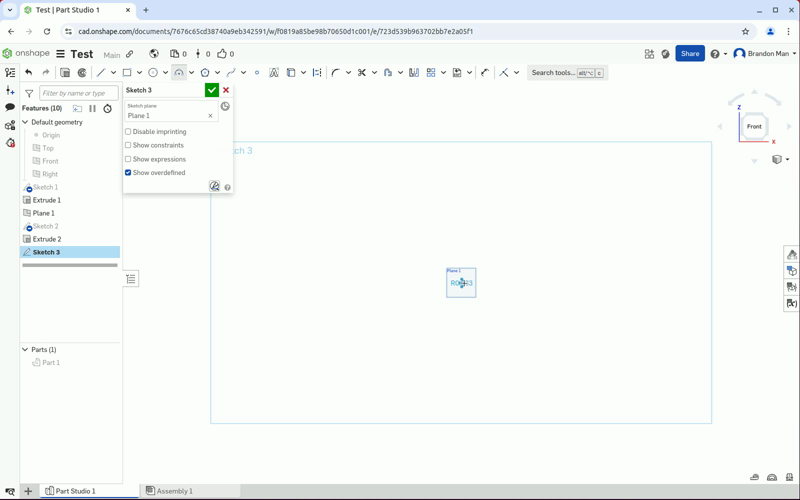
scroll(6)
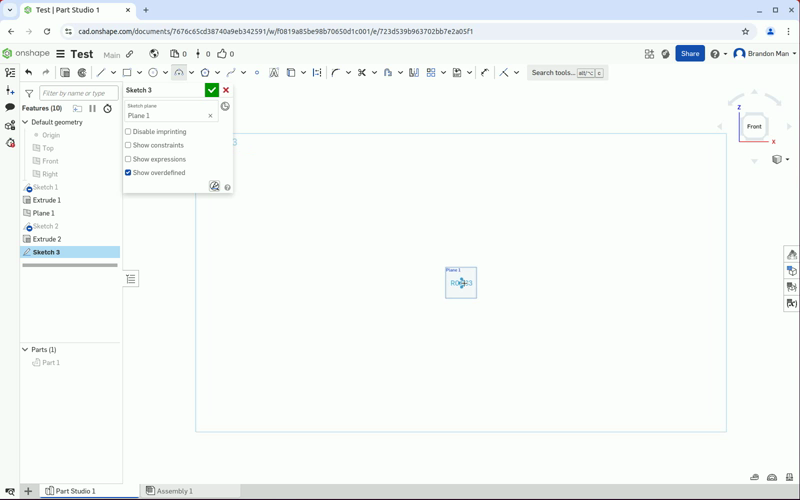
scroll(6)
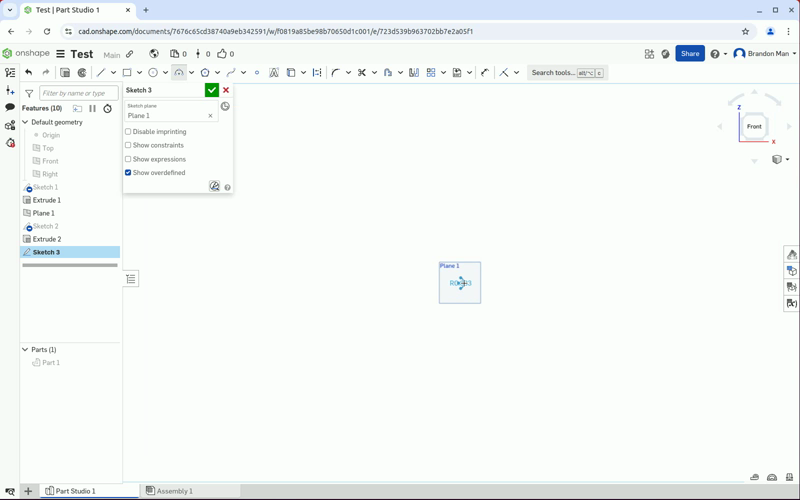
scroll(6)
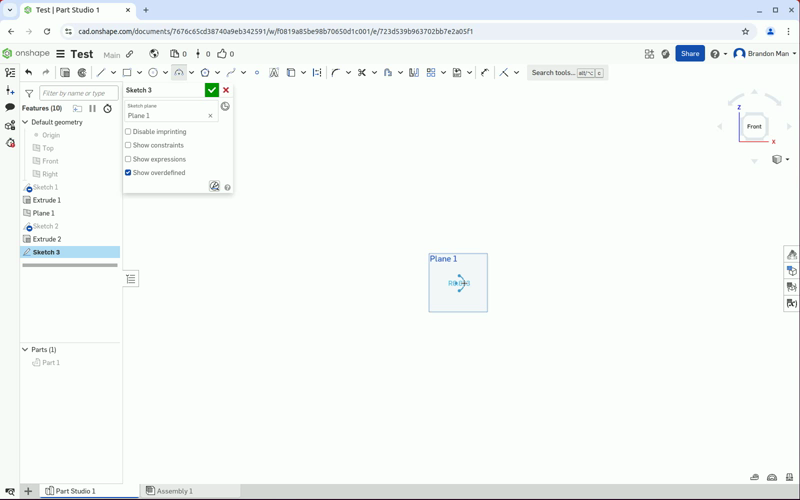
scroll(6)
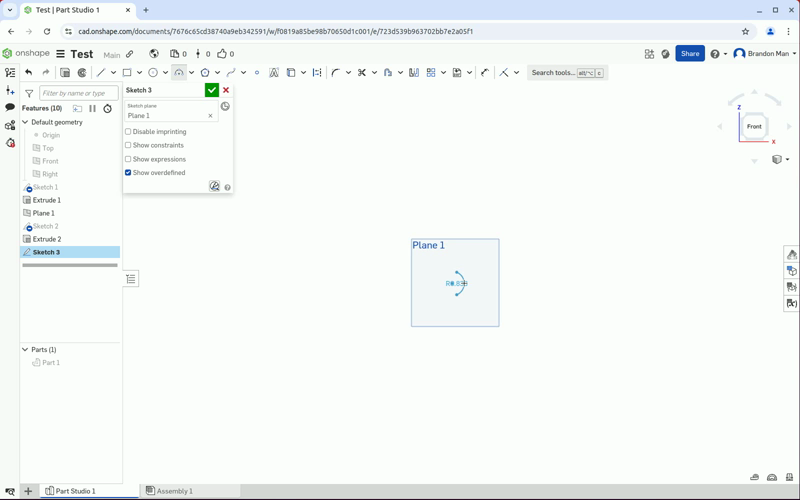
scroll(6)
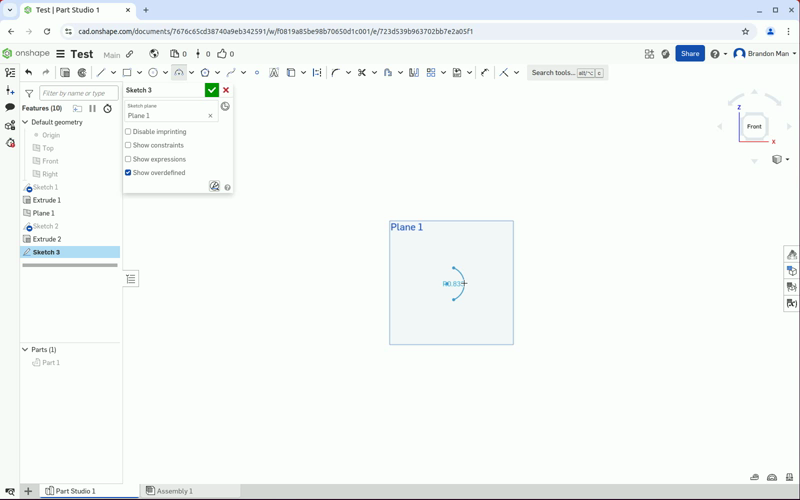
scroll(6)
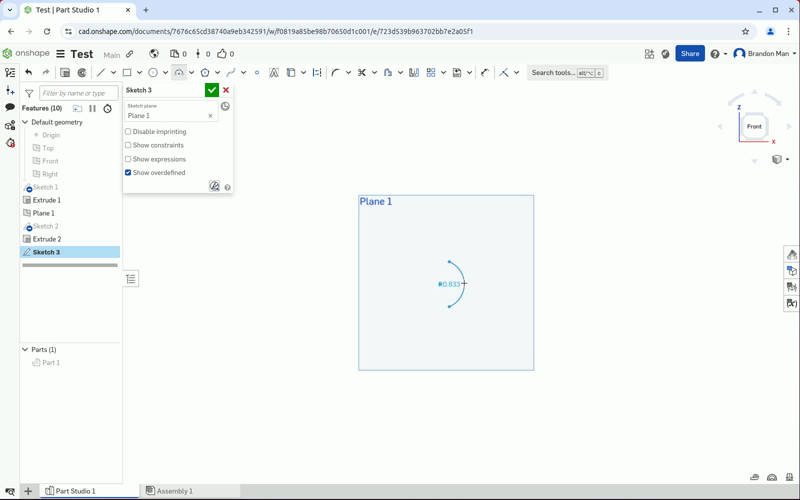
scroll(6)
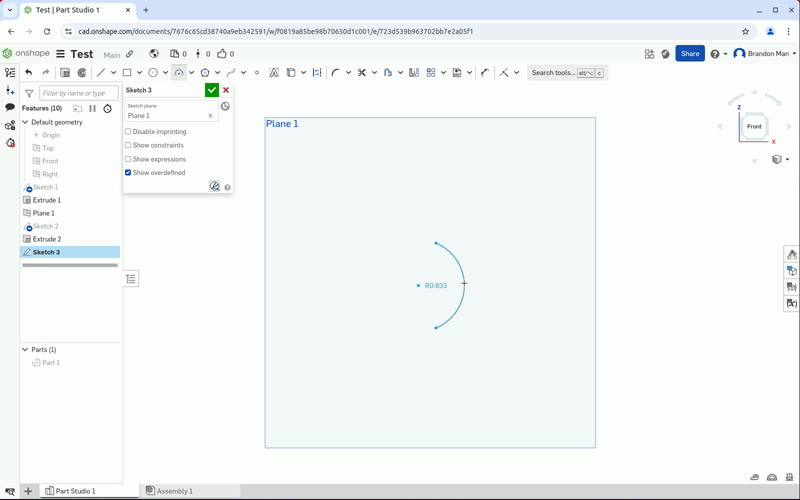
click(464, 282)
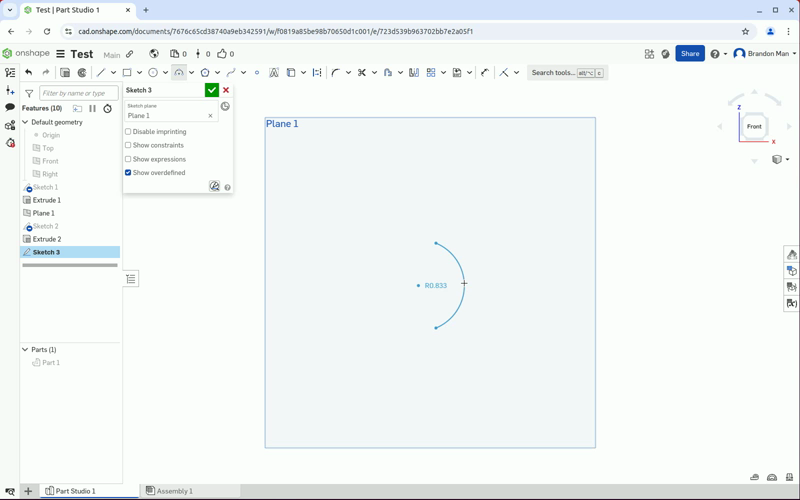
scroll(-6)
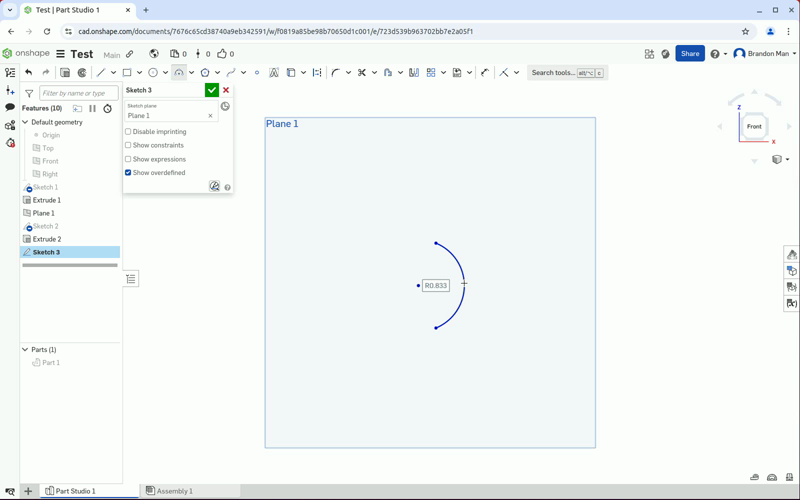
scroll(-6)
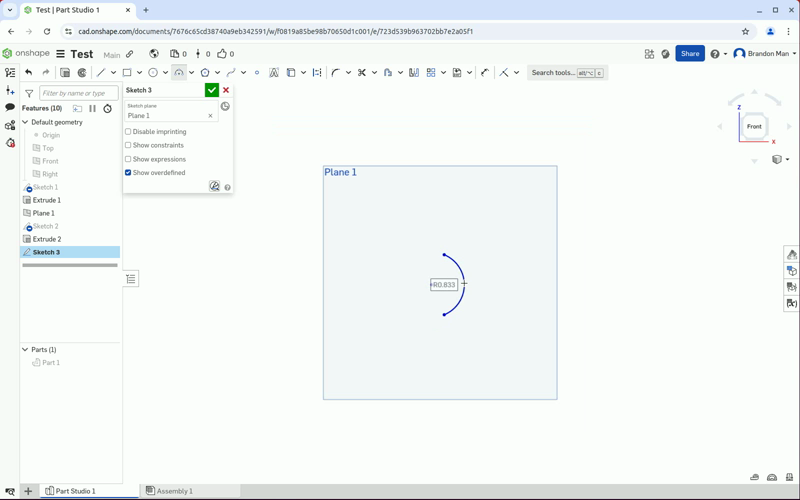
scroll(-6)
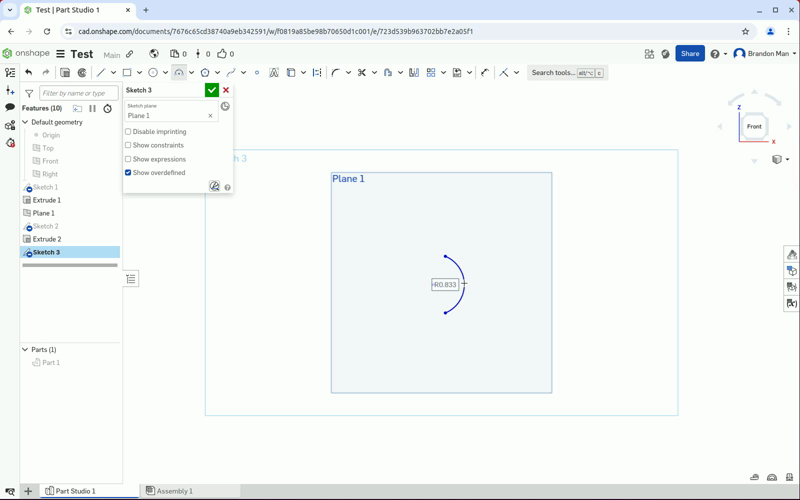
scroll(-6)
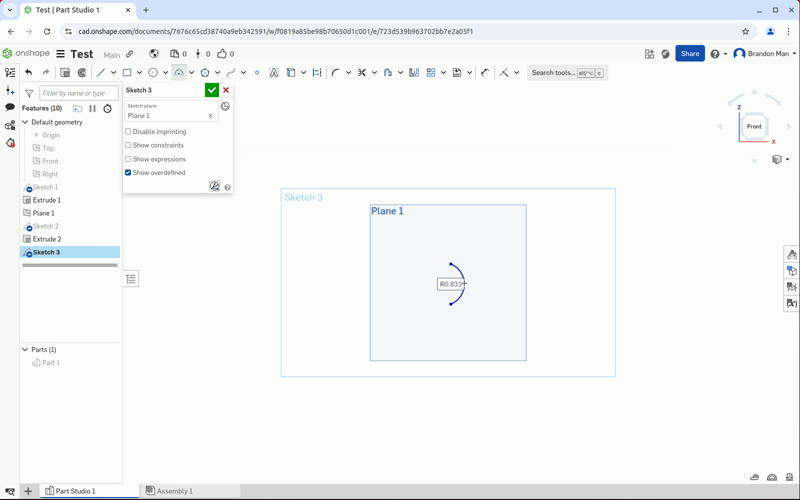
scroll(-6)
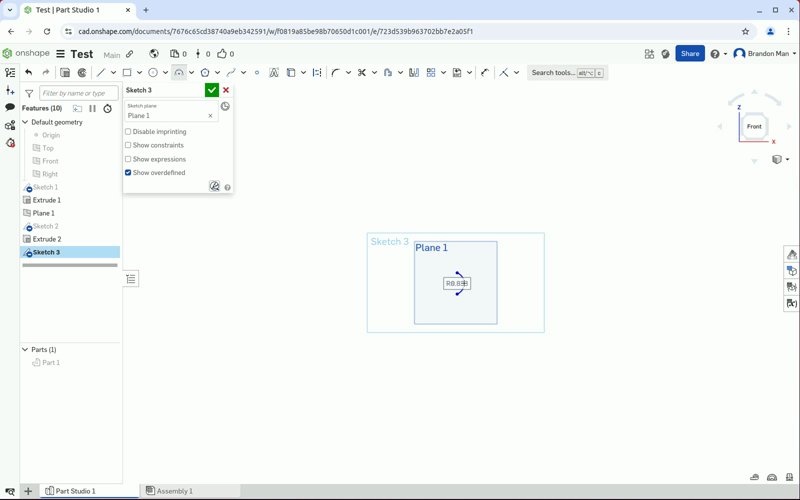
scroll(-6)
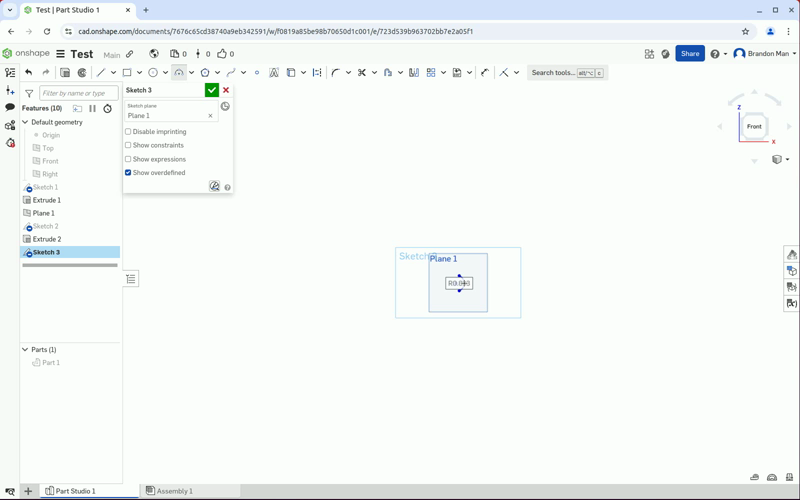
scroll(-6)
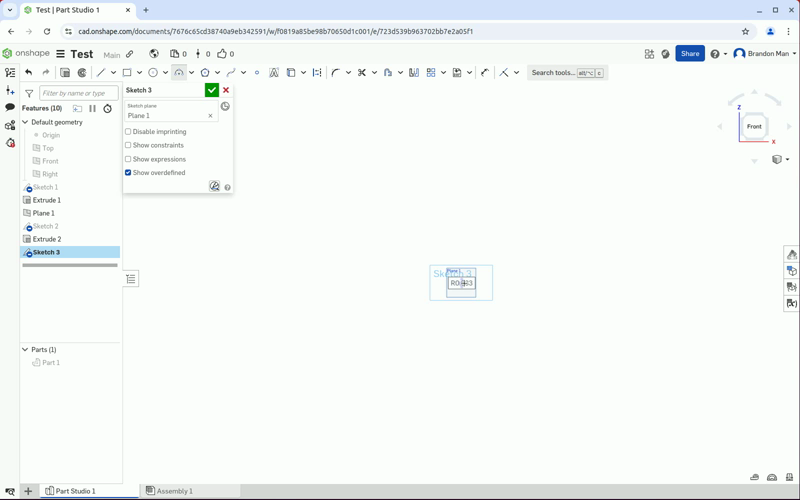
key_up(shift)
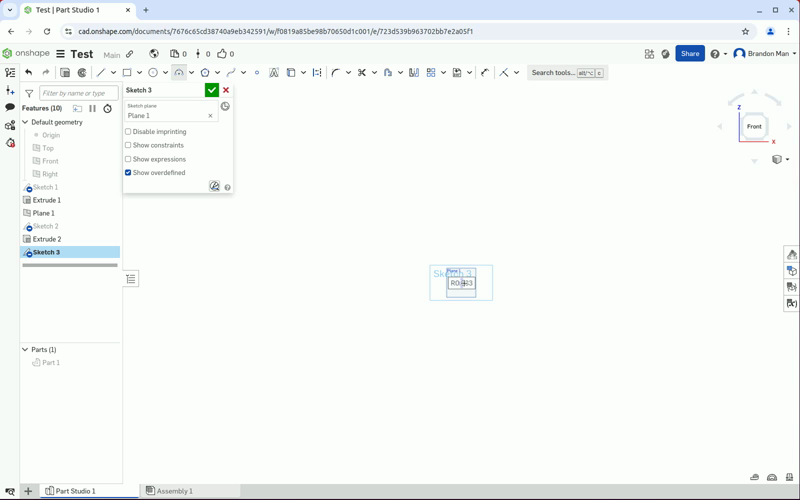
key(esc)
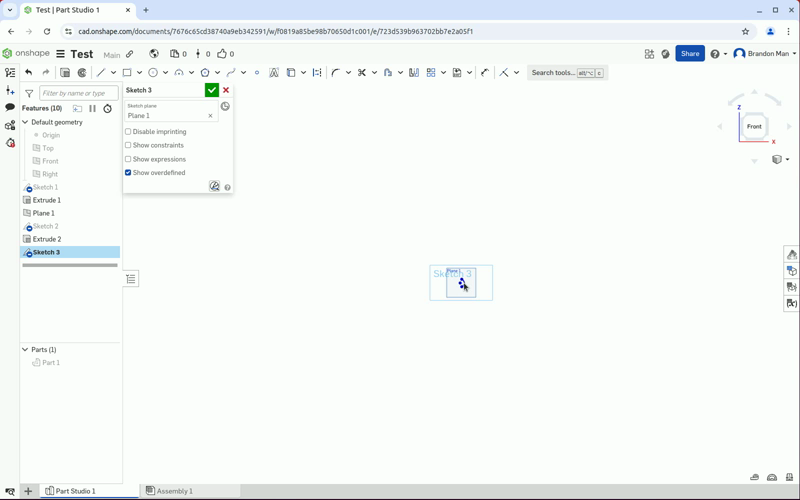
key(l)
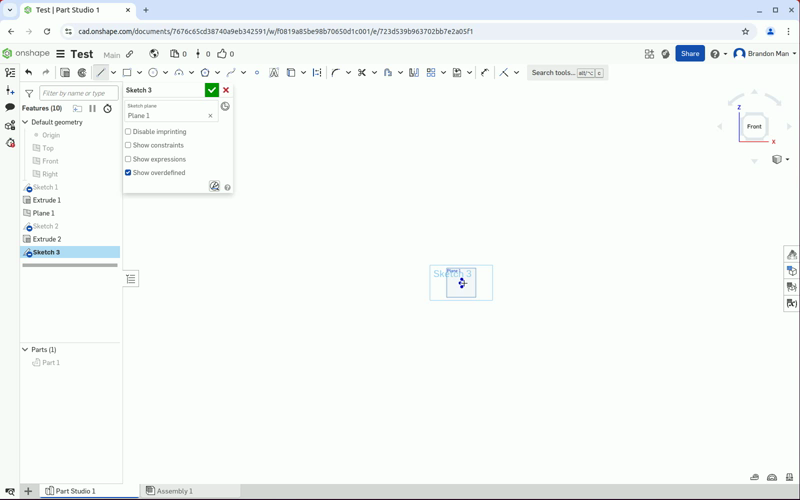
mouse_move(461, 279)
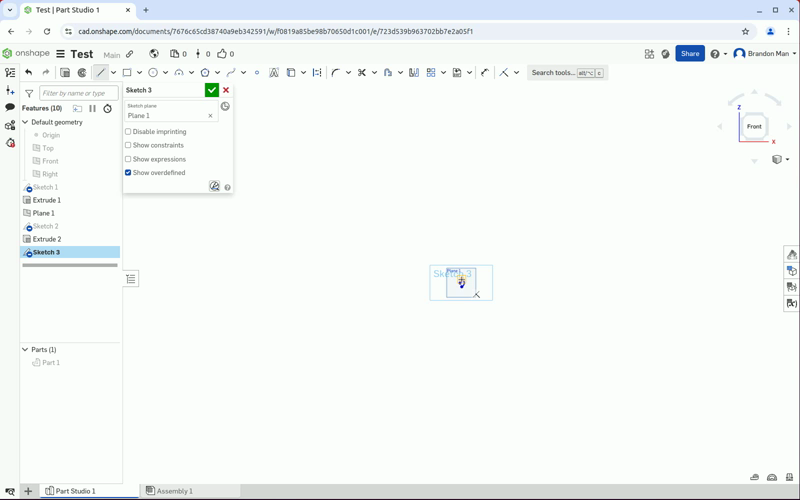
scroll(6)
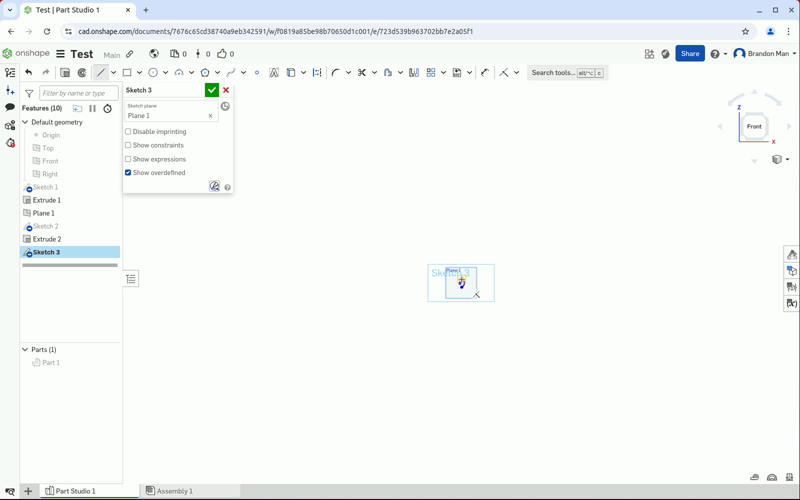
scroll(6)
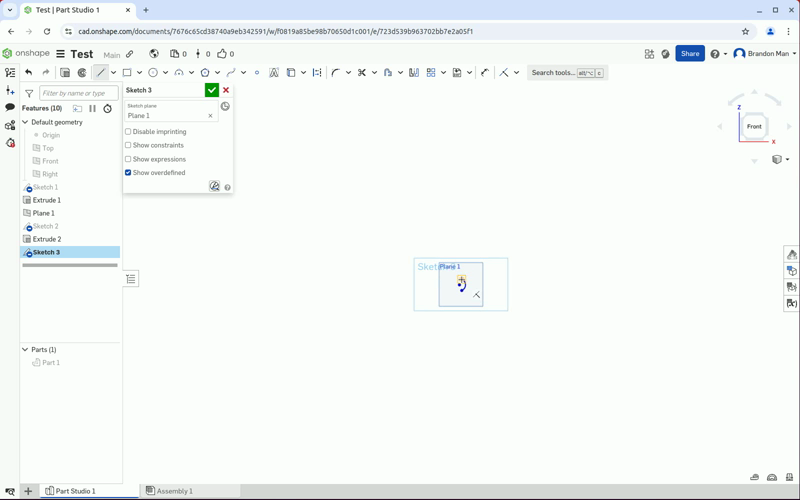
scroll(6)
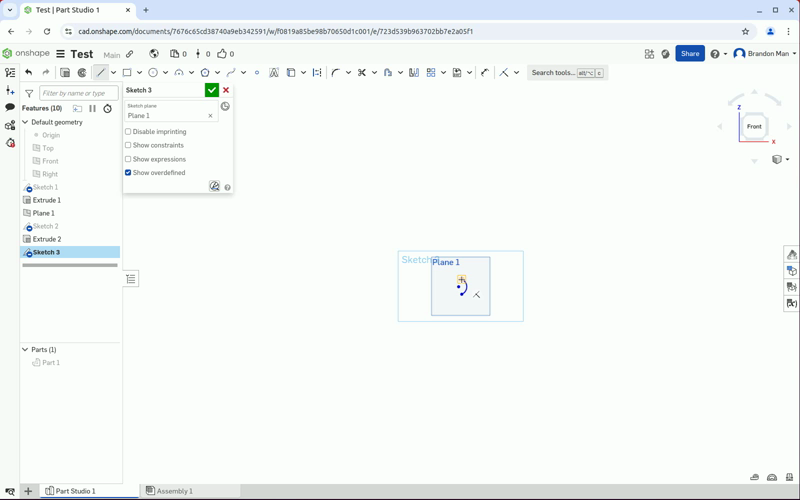
scroll(6)
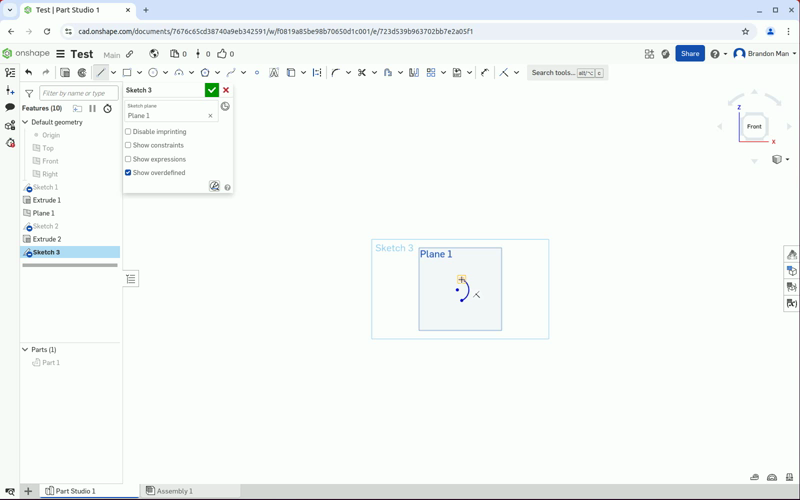
scroll(6)
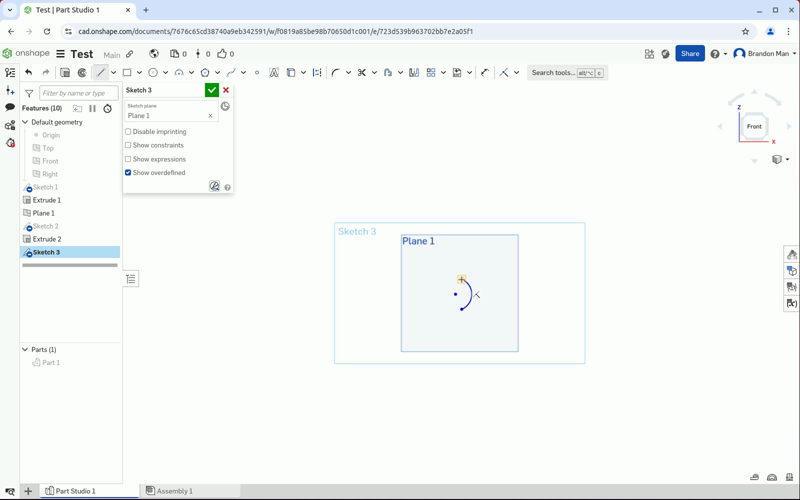
scroll(6)
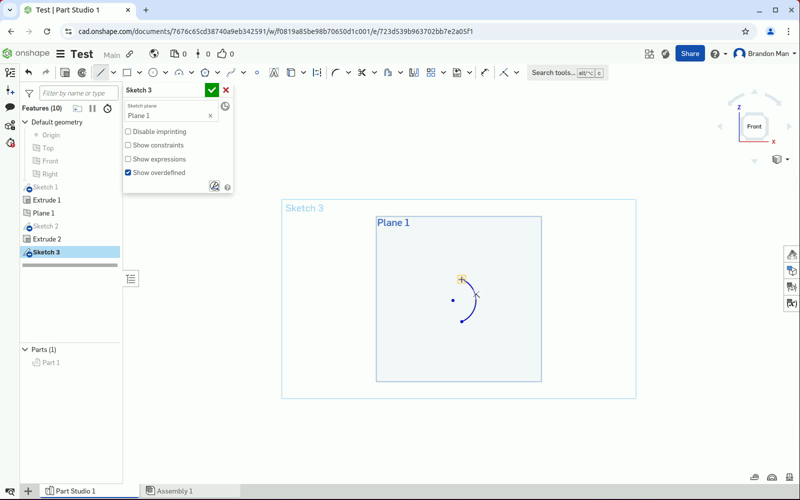
scroll(6)
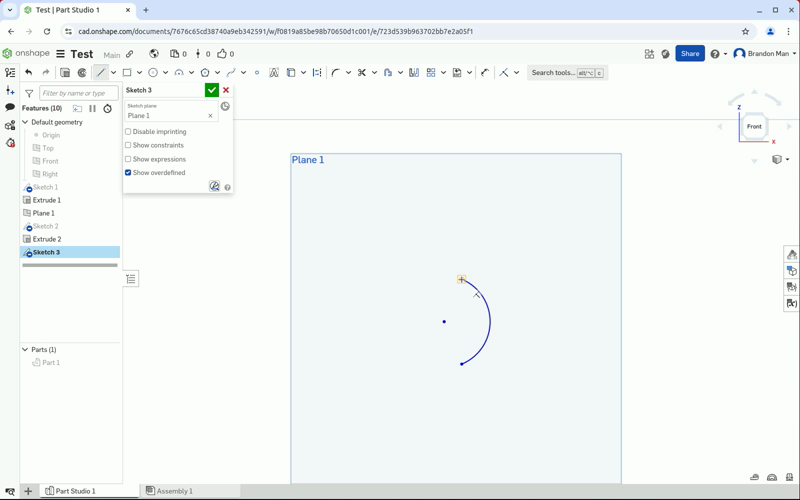
click(461, 279)
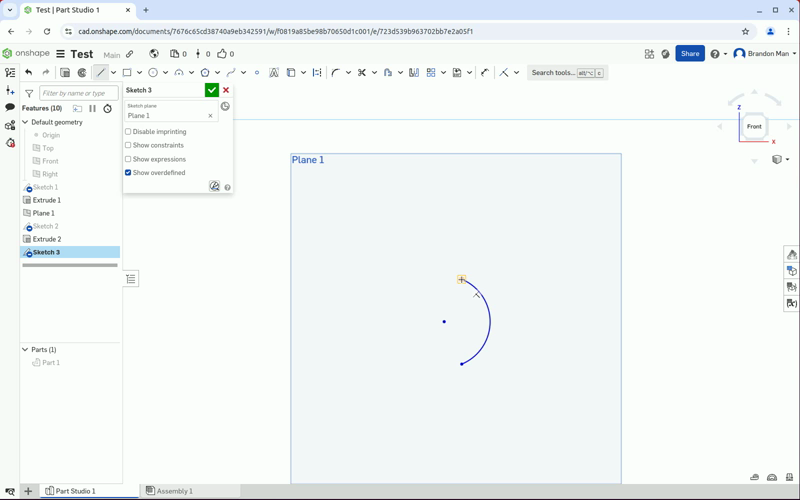
scroll(-6)
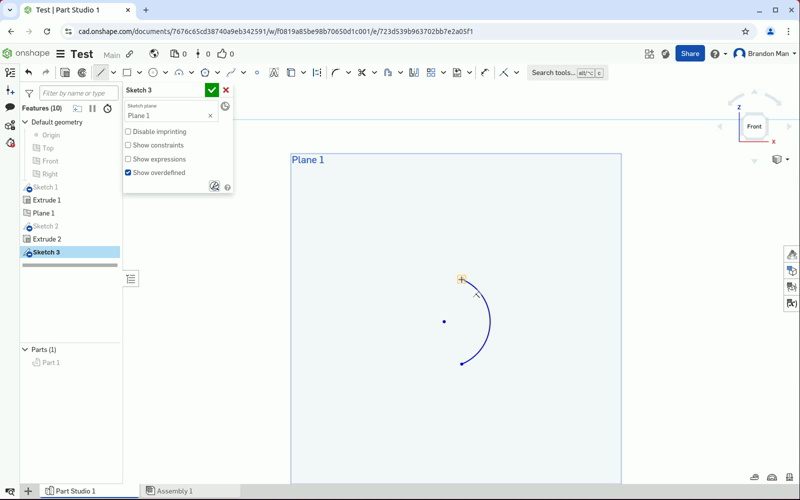
scroll(-6)
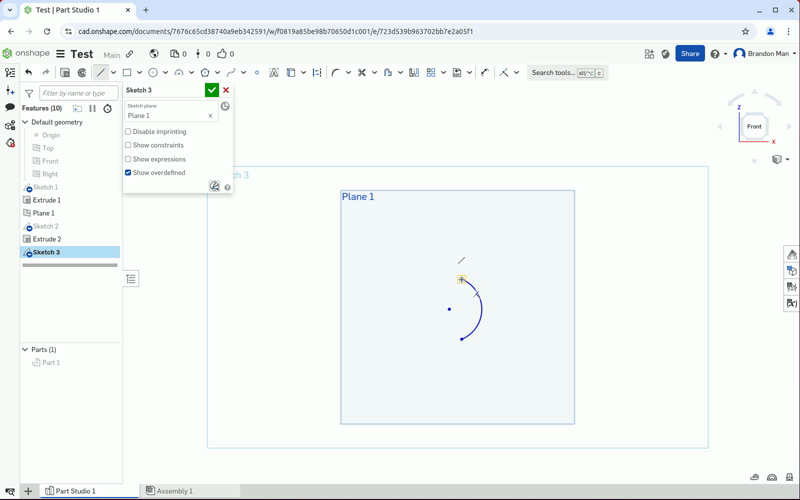
scroll(-6)
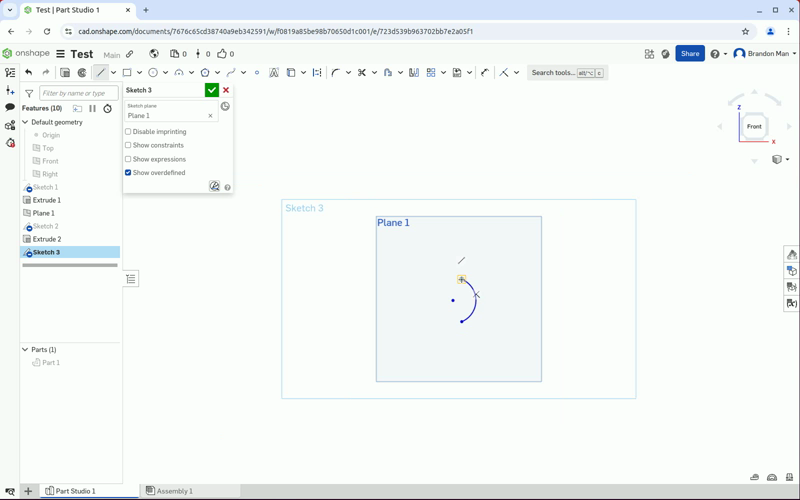
scroll(-6)
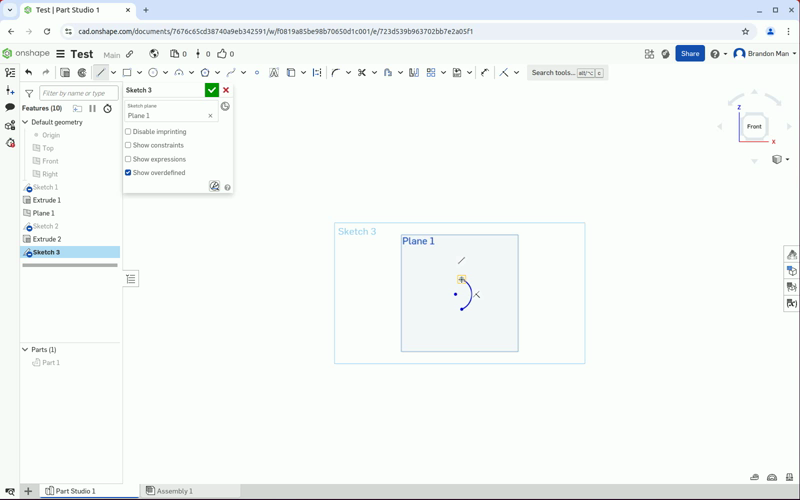
scroll(-6)
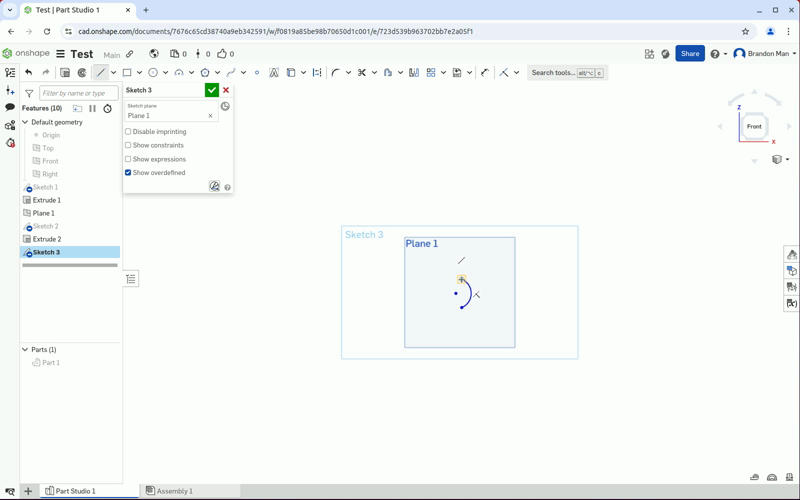
scroll(-6)
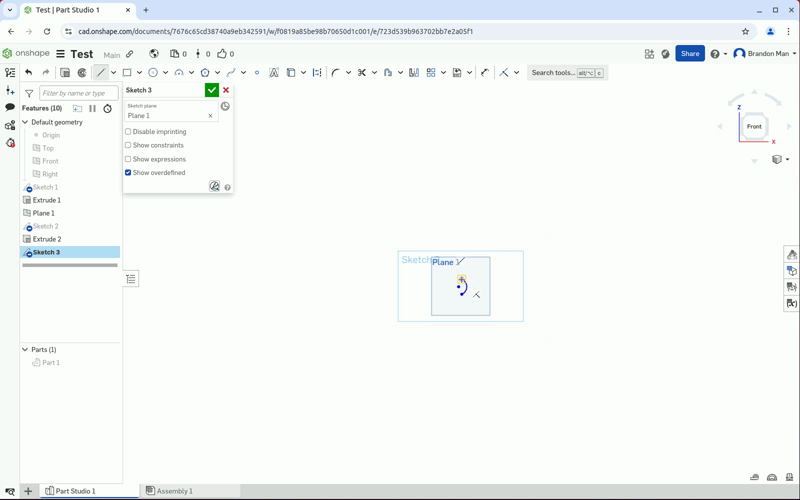
scroll(-6)
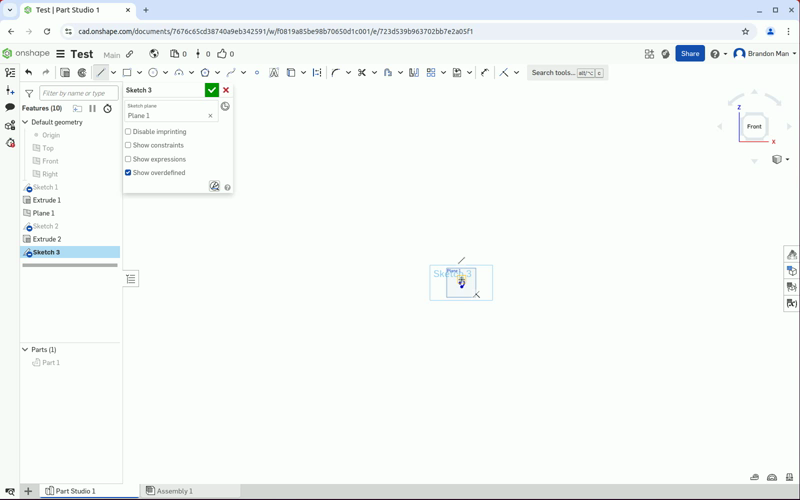
mouse_move(492, 279)
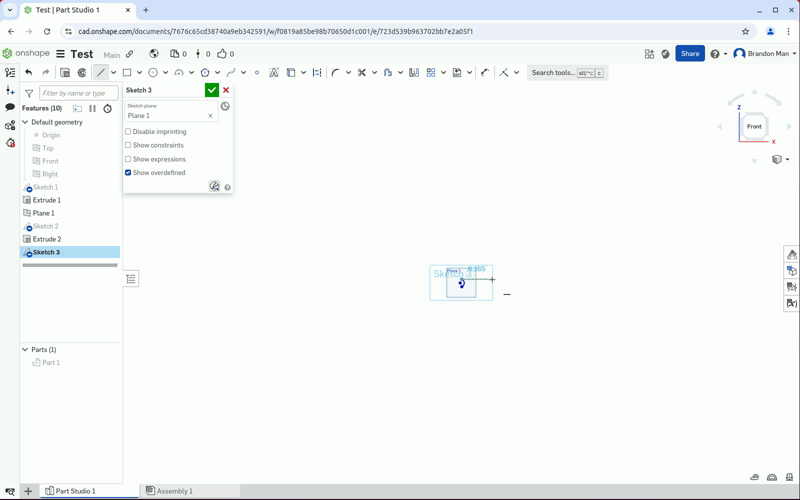
key_down(shift)
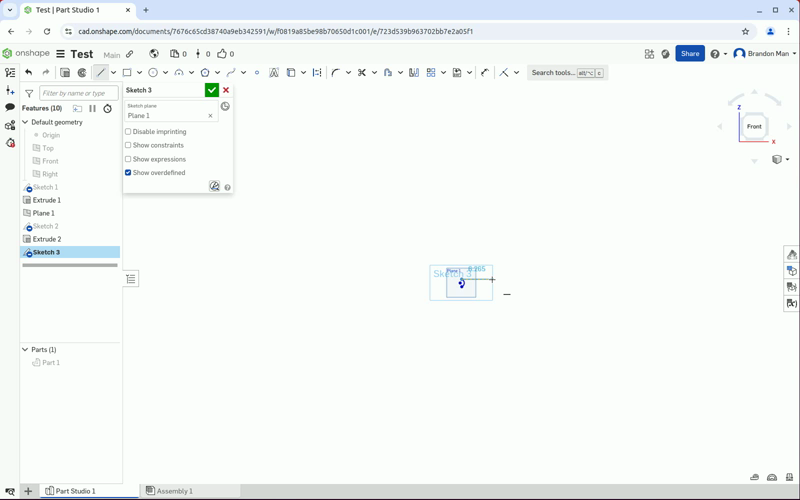
mouse_move(461, 286)
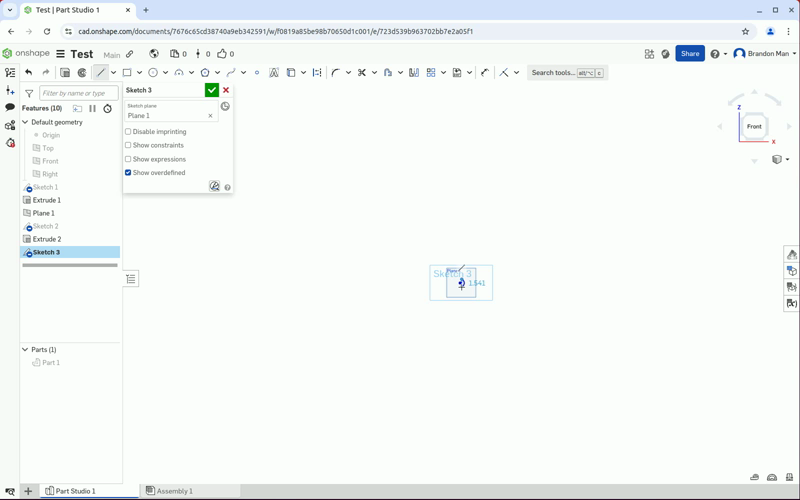
scroll(6)
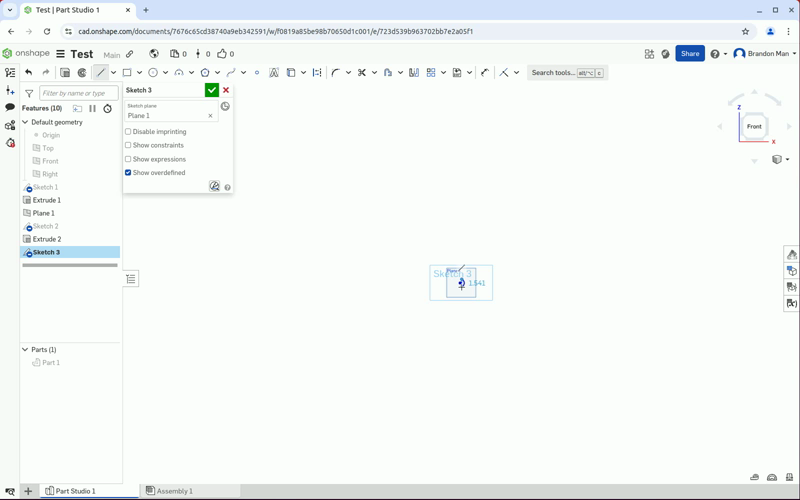
scroll(6)
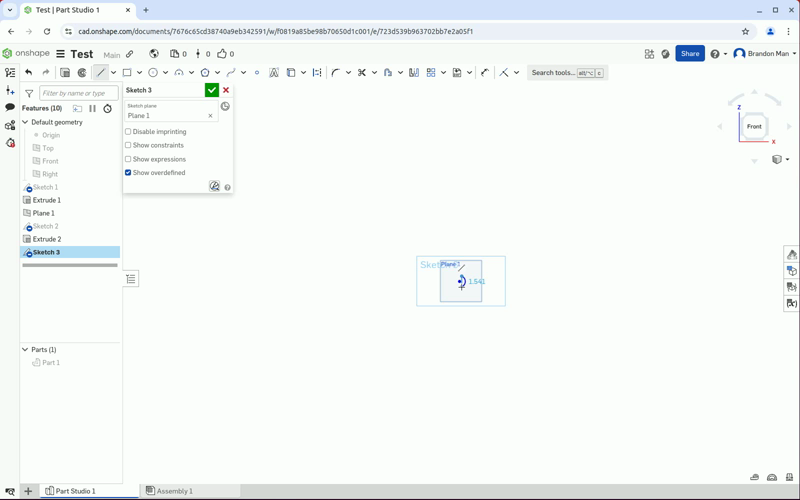
scroll(6)
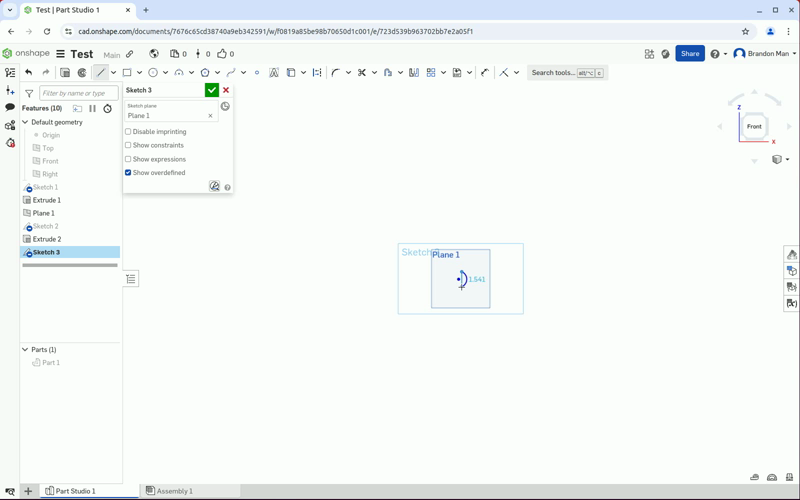
scroll(6)
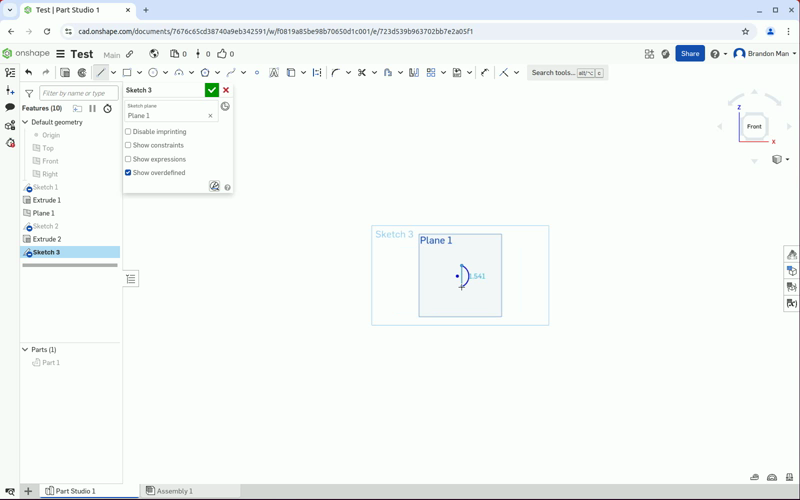
scroll(6)
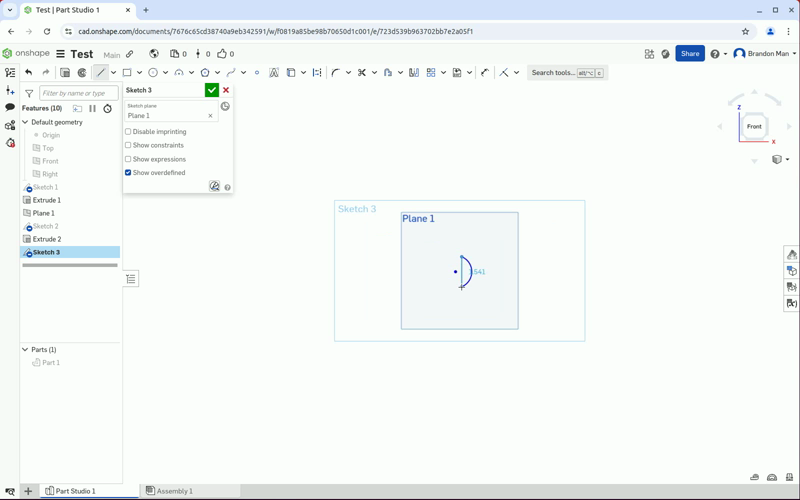
scroll(6)
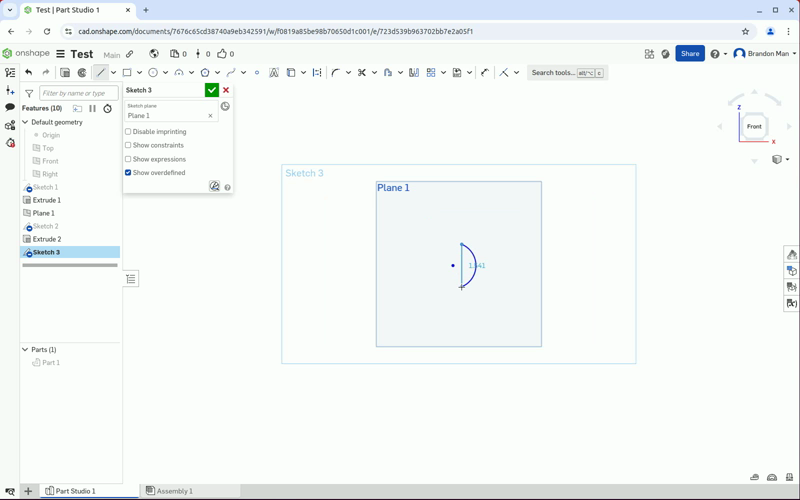
scroll(6)
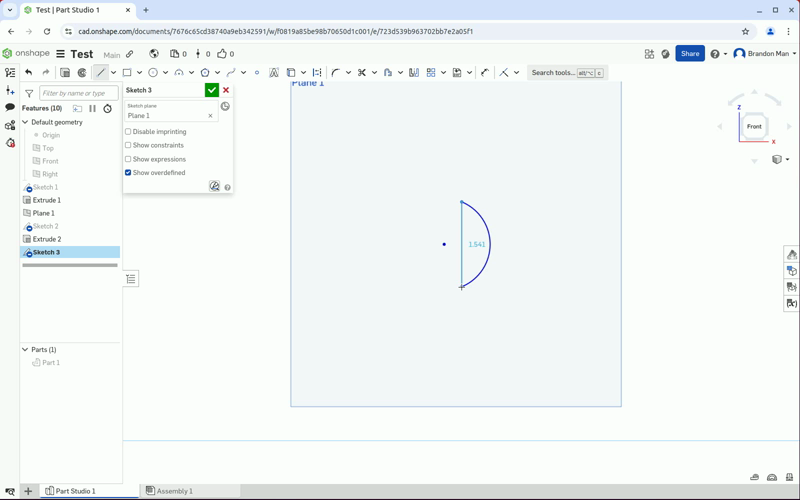
key_up(shift)
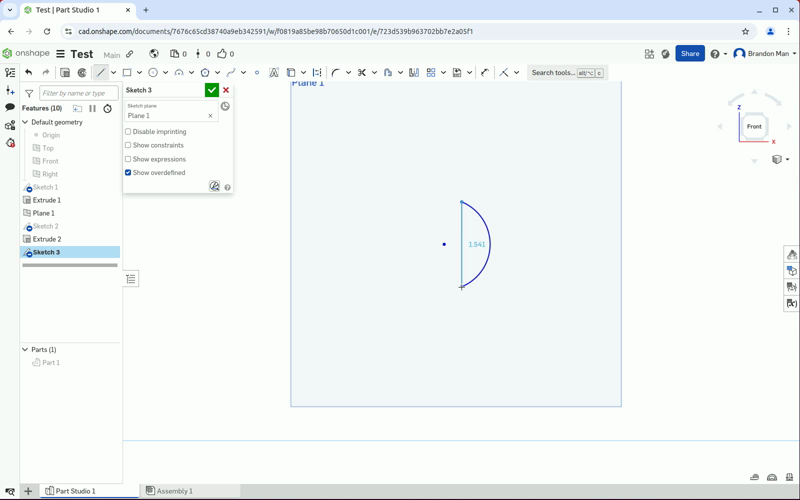
click(461, 286)
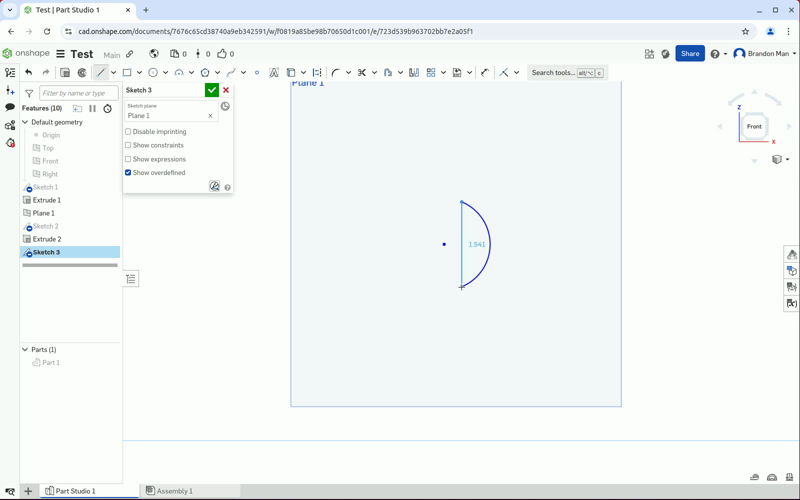
scroll(-6)
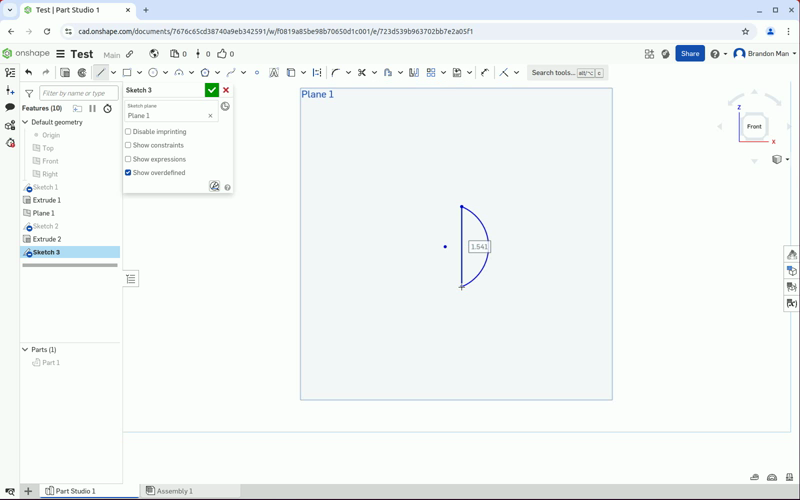
scroll(-6)
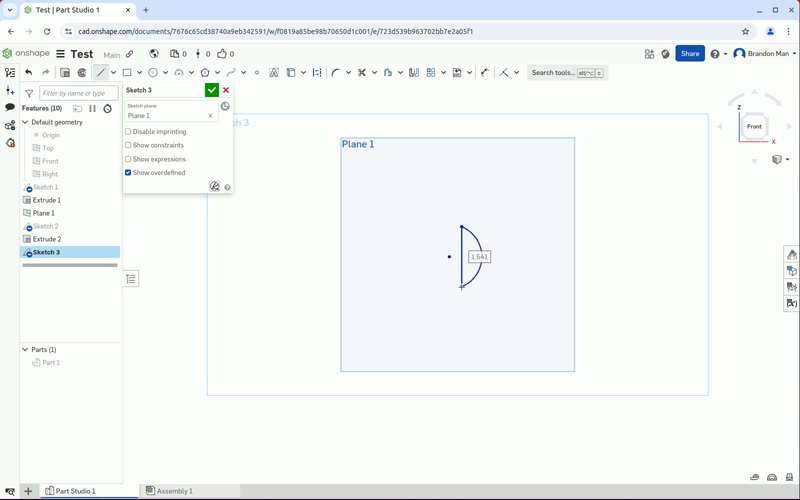
scroll(-6)
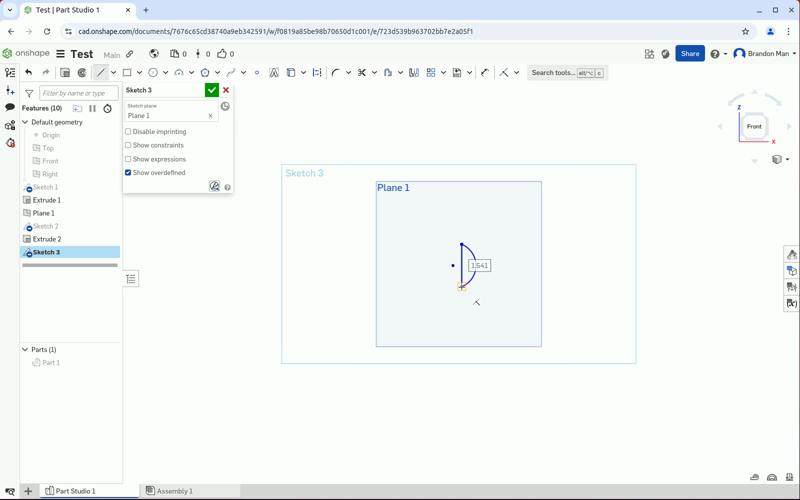
scroll(-6)
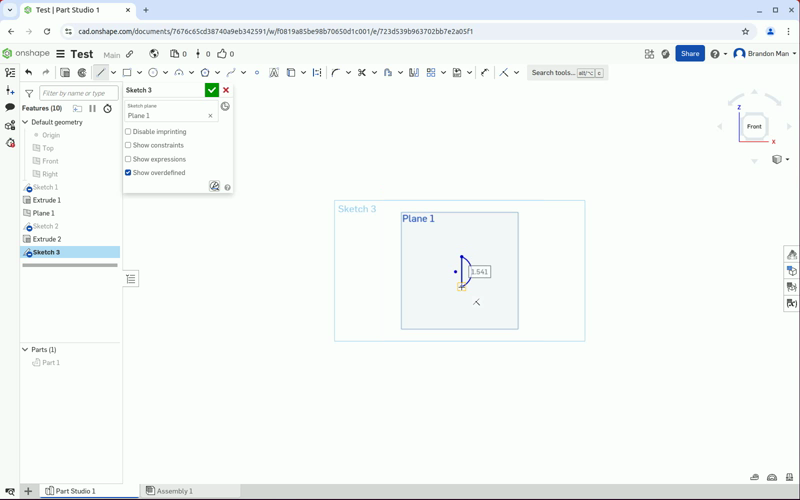
scroll(-6)
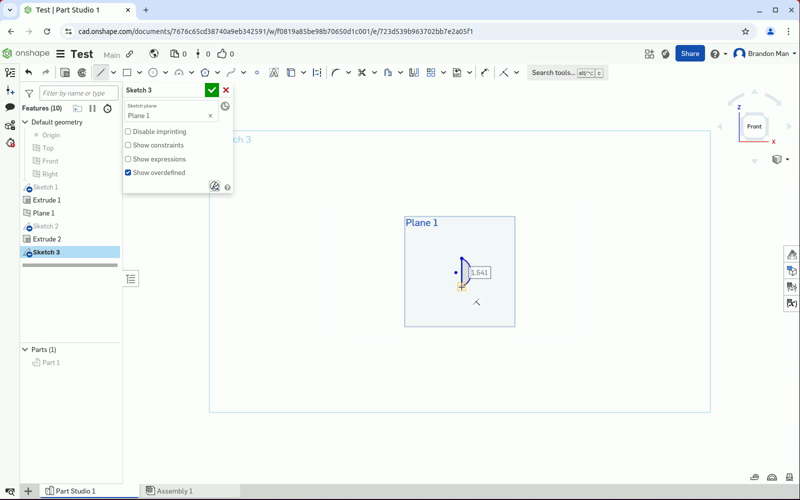
scroll(-6)
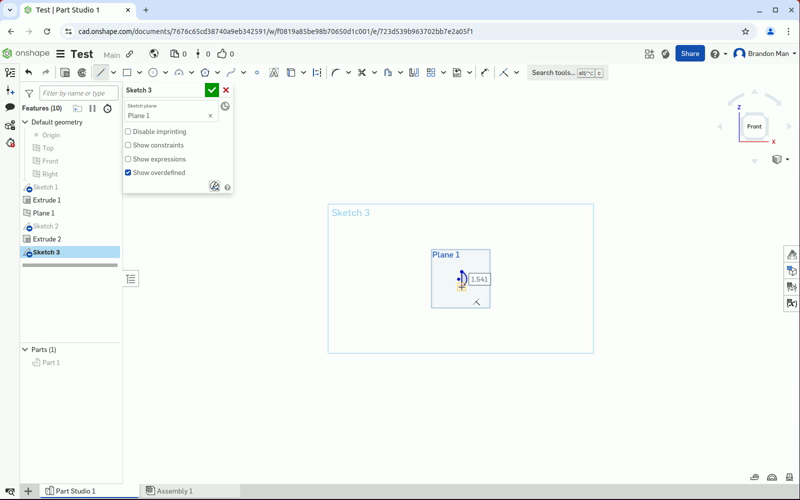
scroll(-6)
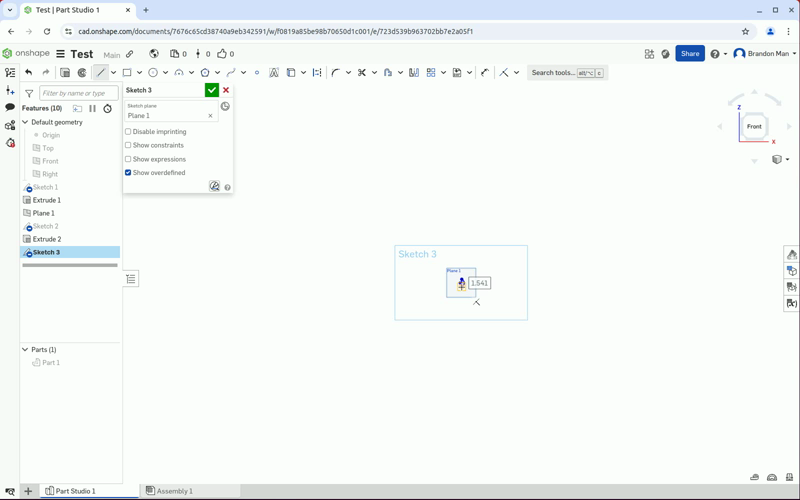
key(esc)
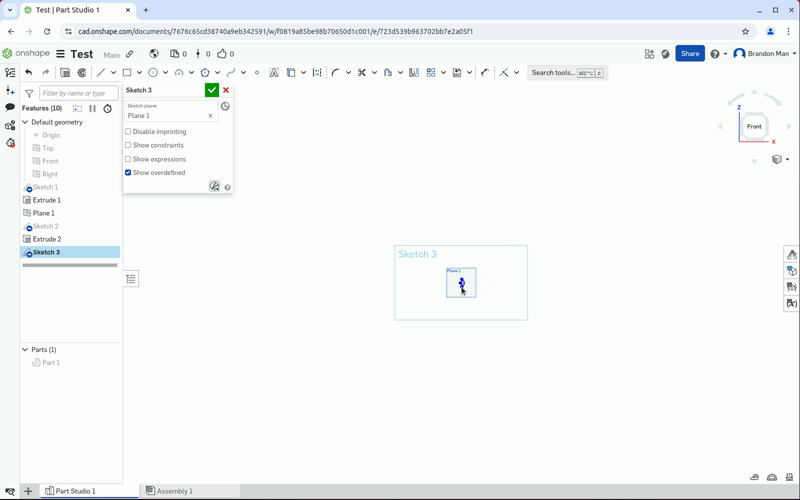
mouse_move(462, 284)
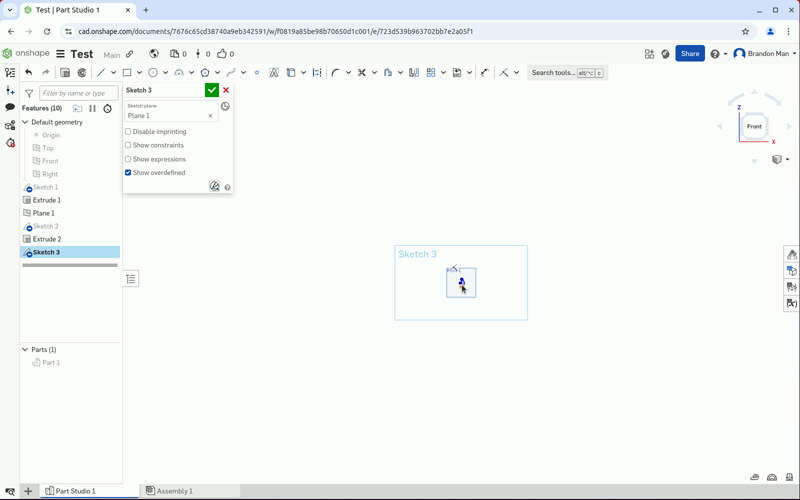
scroll(6)
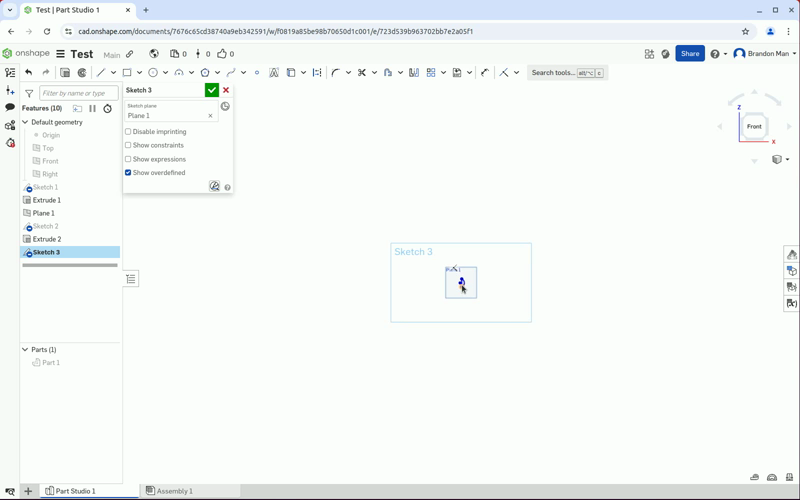
scroll(6)
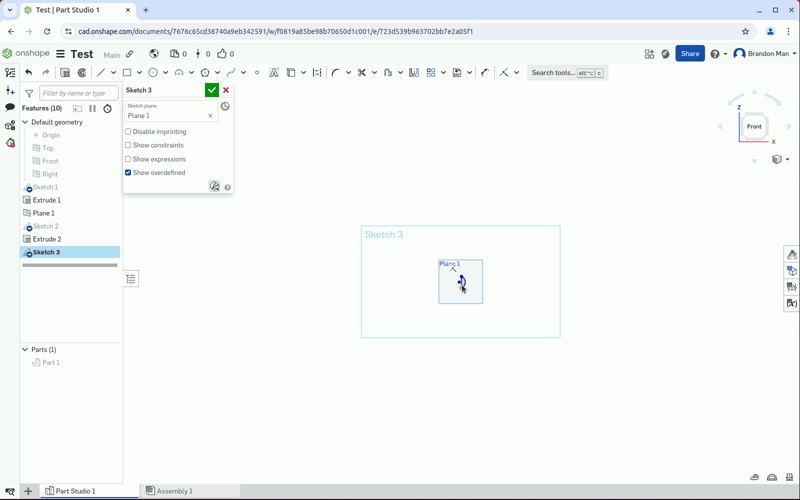
scroll(6)
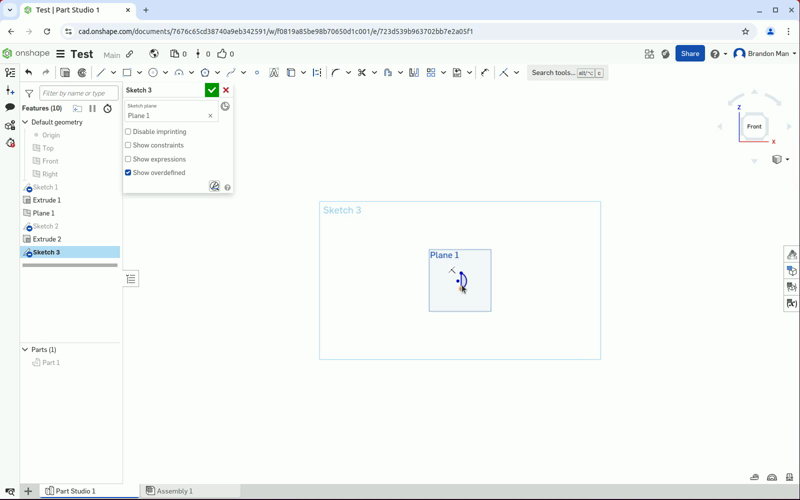
scroll(6)
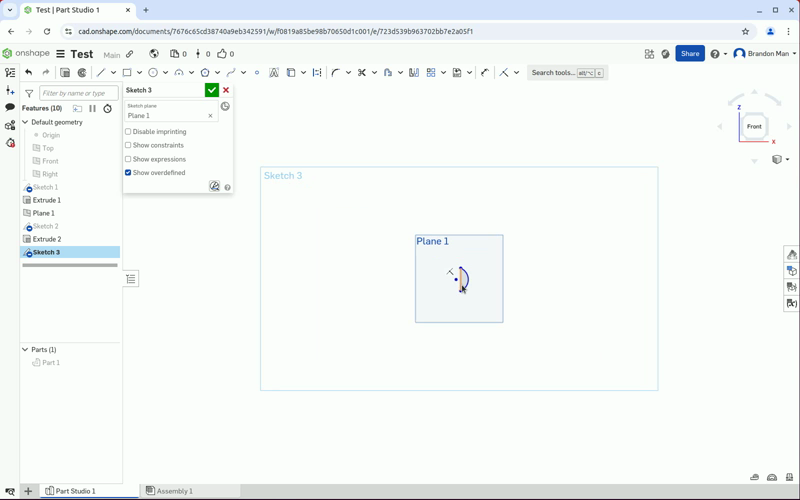
scroll(6)
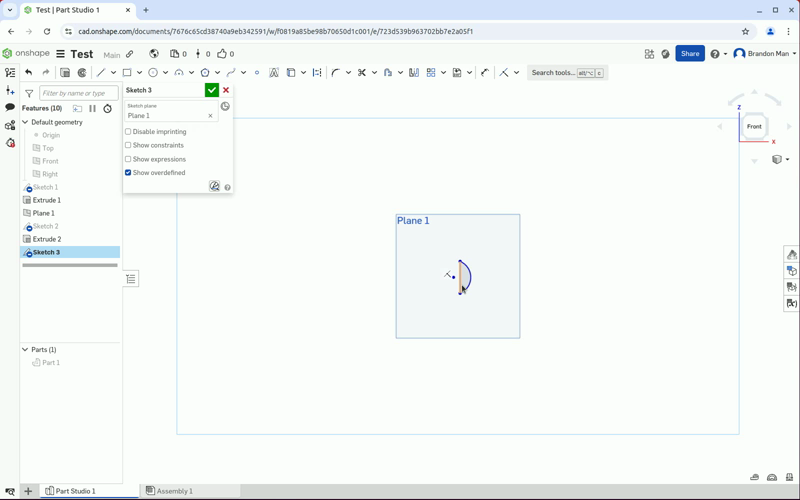
scroll(6)
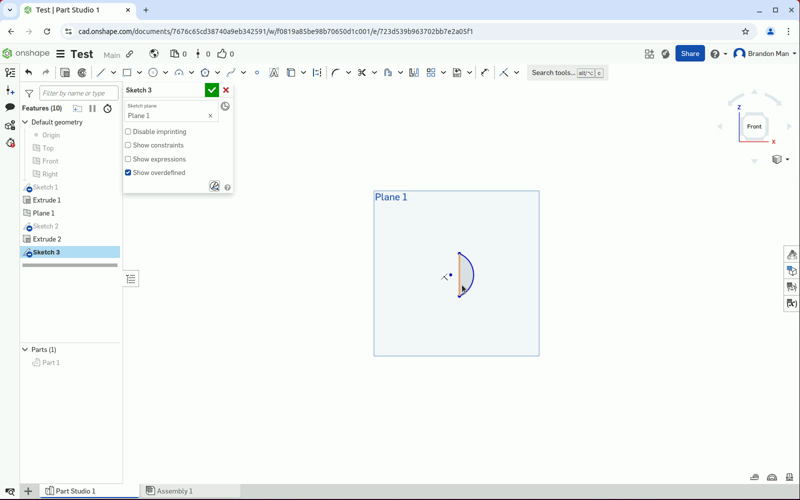
scroll(6)
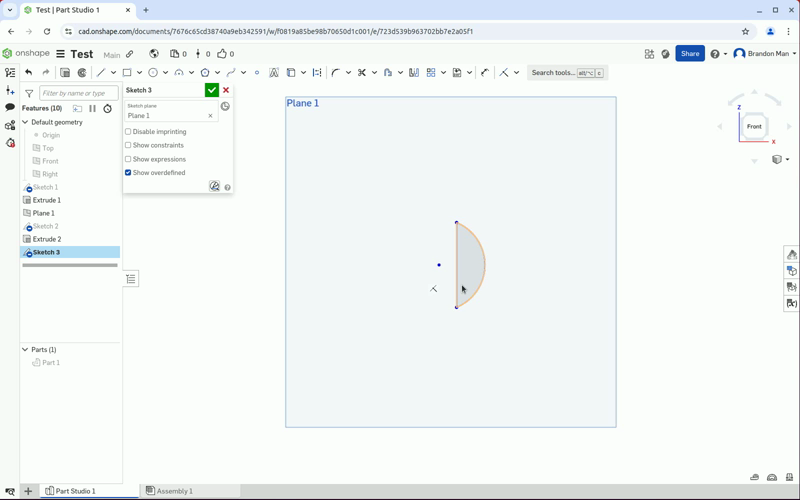
click(462, 284)
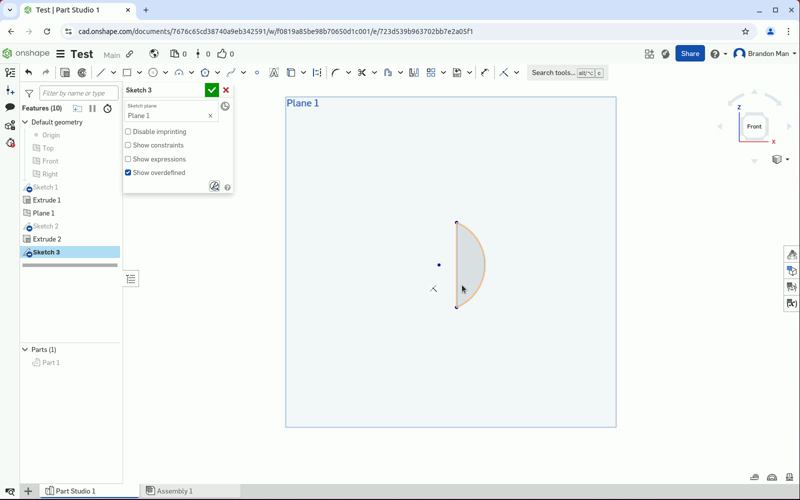
scroll(-6)
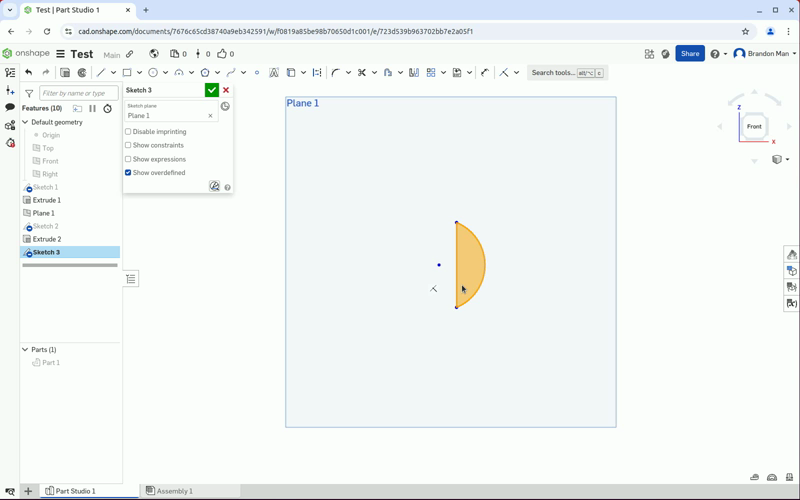
scroll(-6)
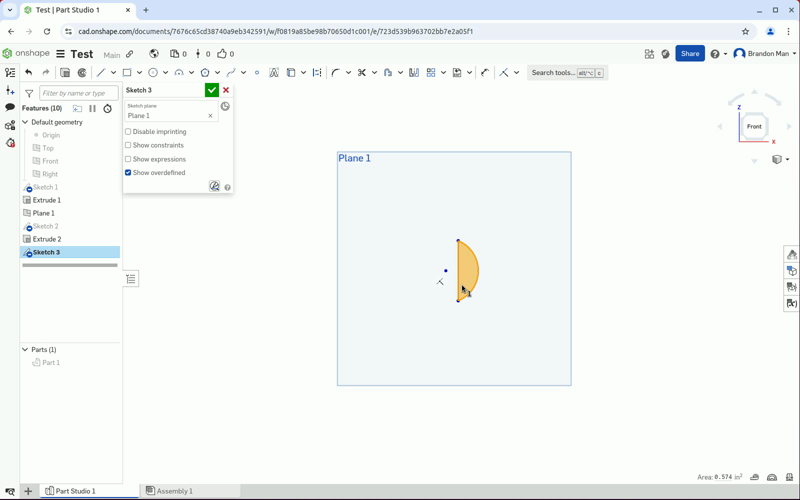
scroll(-6)
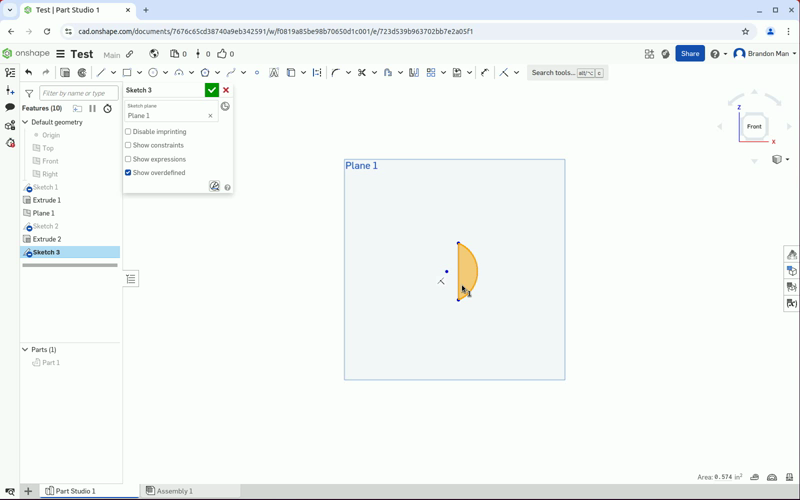
scroll(-6)
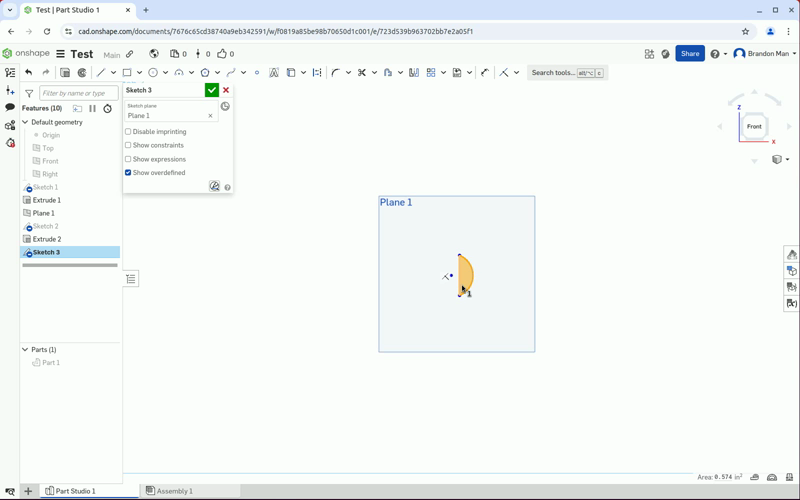
scroll(-6)
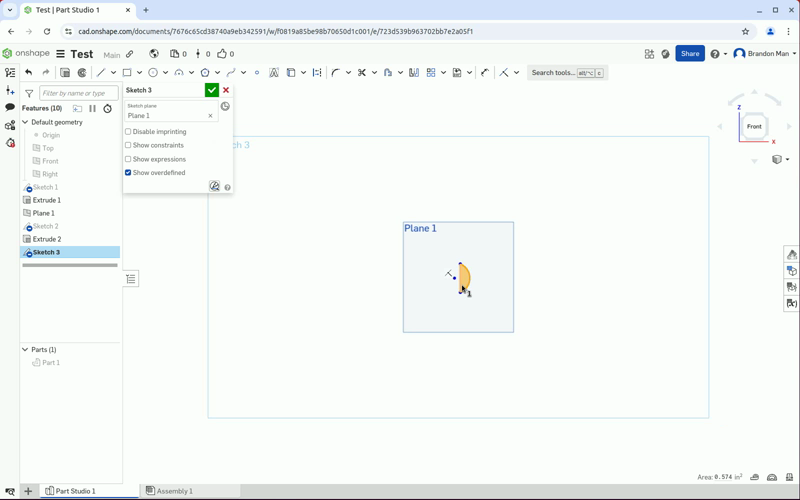
scroll(-6)
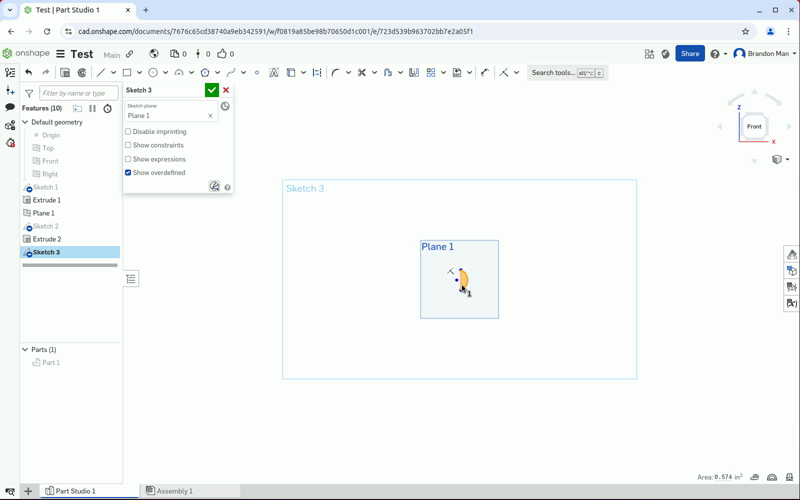
scroll(-6)
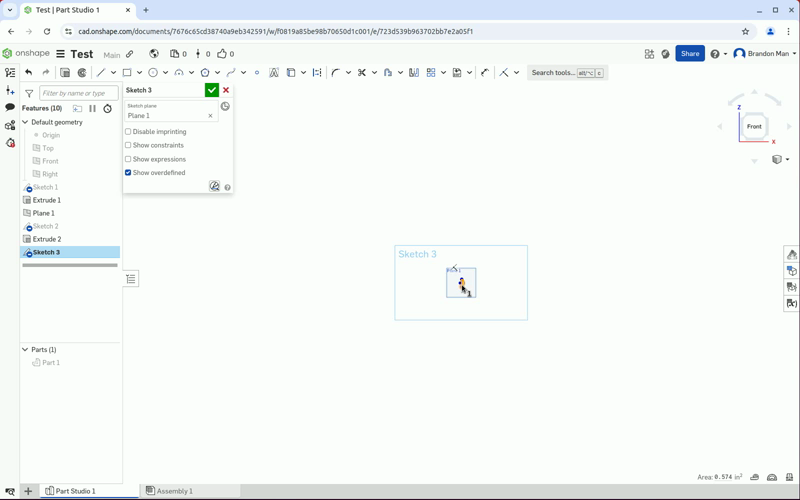
mouse_move(73, 352)
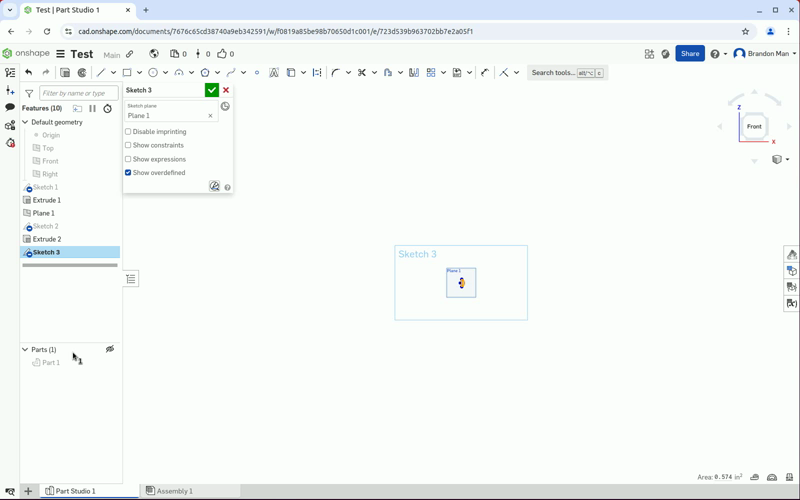
key(shift+y)
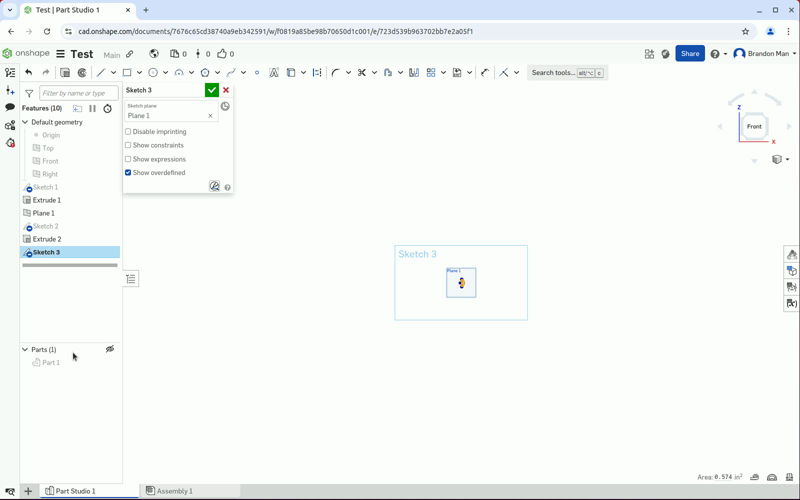
key(shift+e)
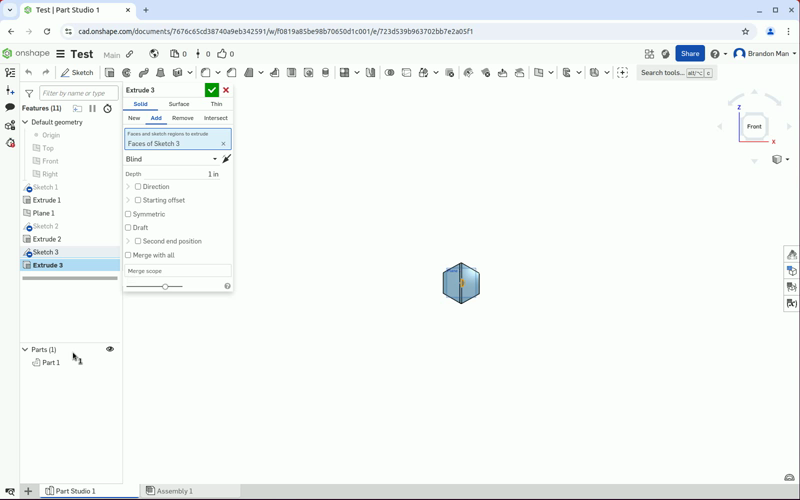
mouse_move(143, 106)
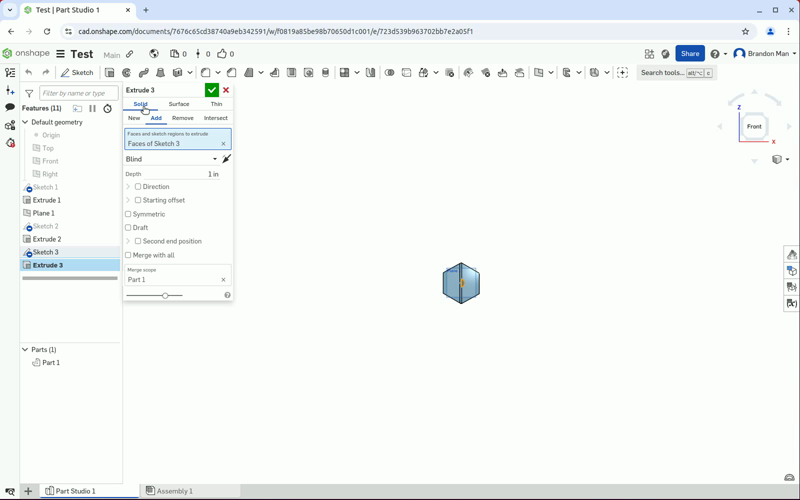
click(143, 106)
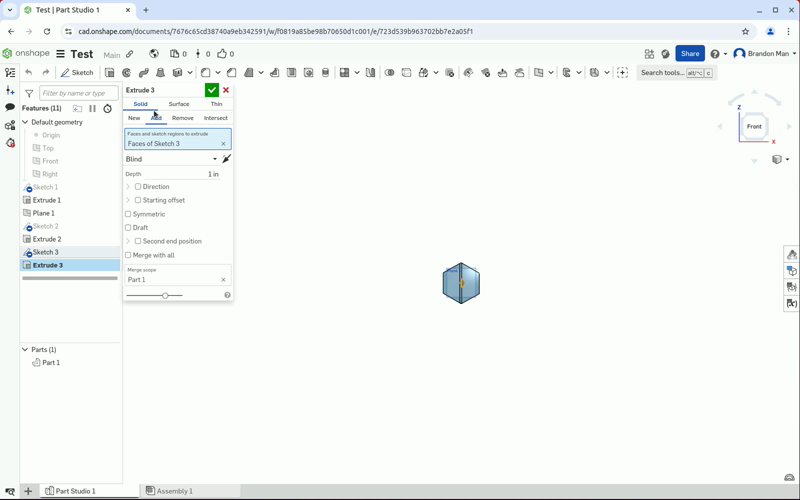
mouse_move(186, 120)
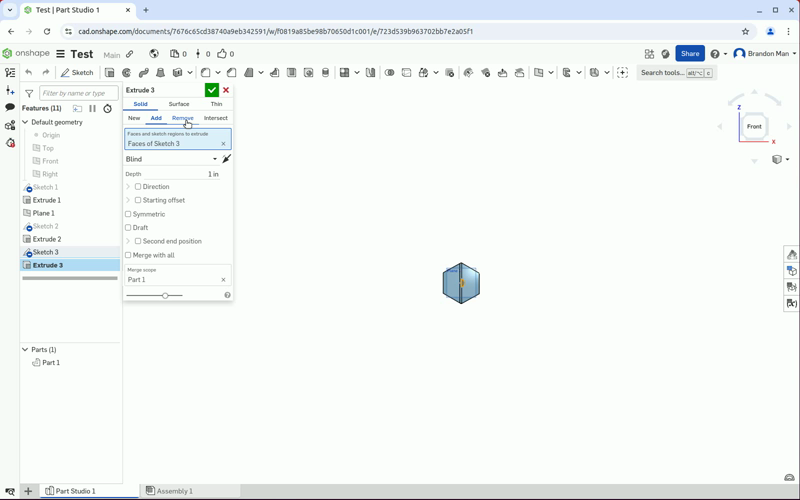
click(186, 120)
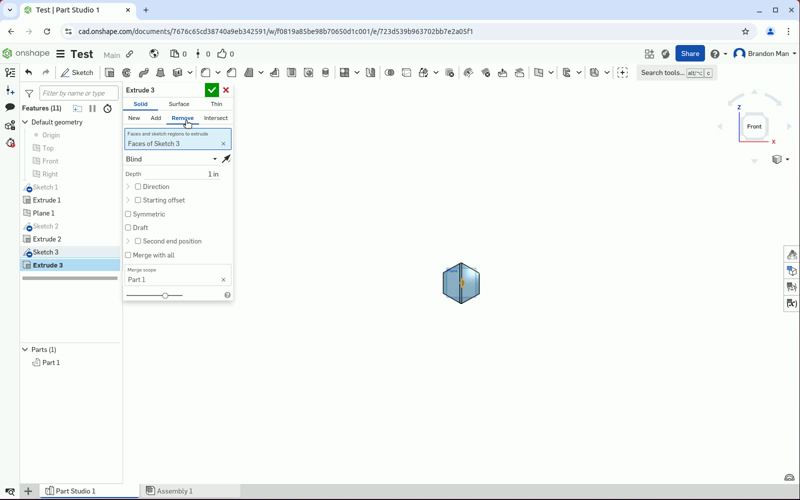
key(tab, 4)
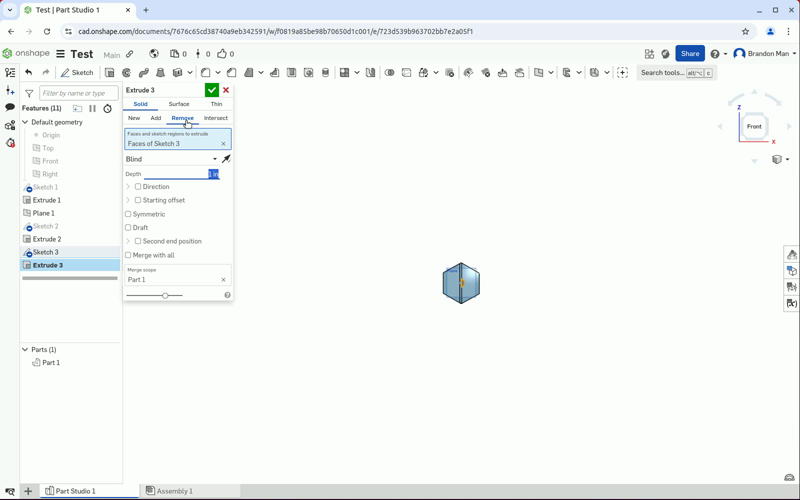
text(3.129)
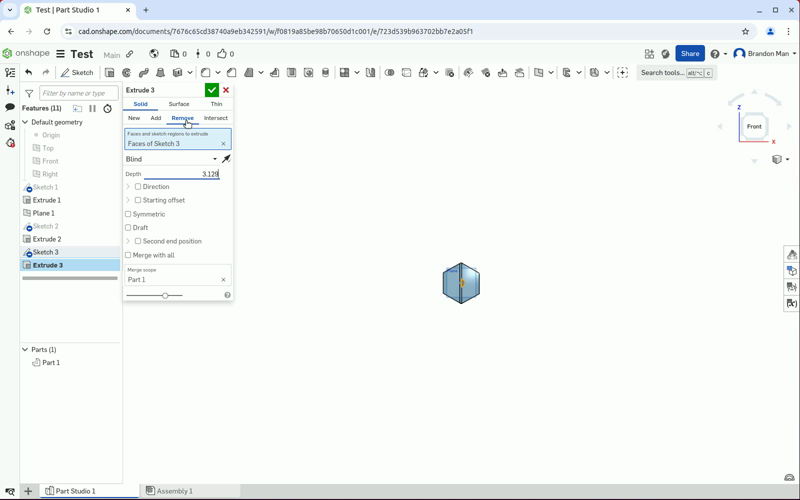
key(tab, 6)
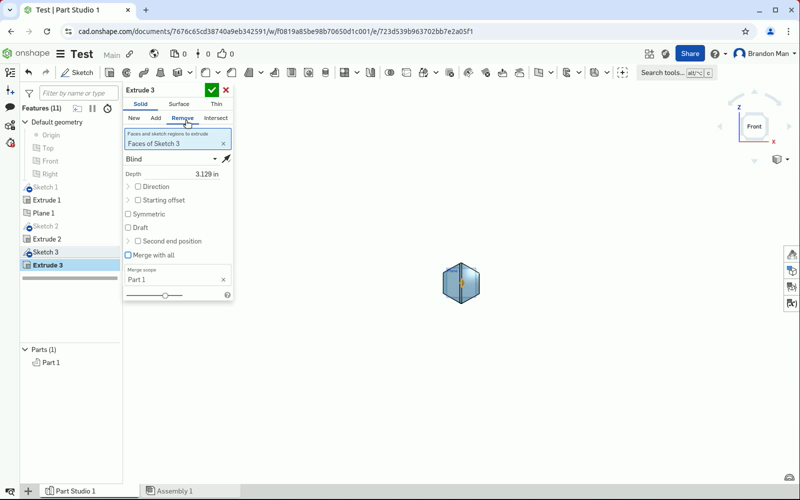
key(space)
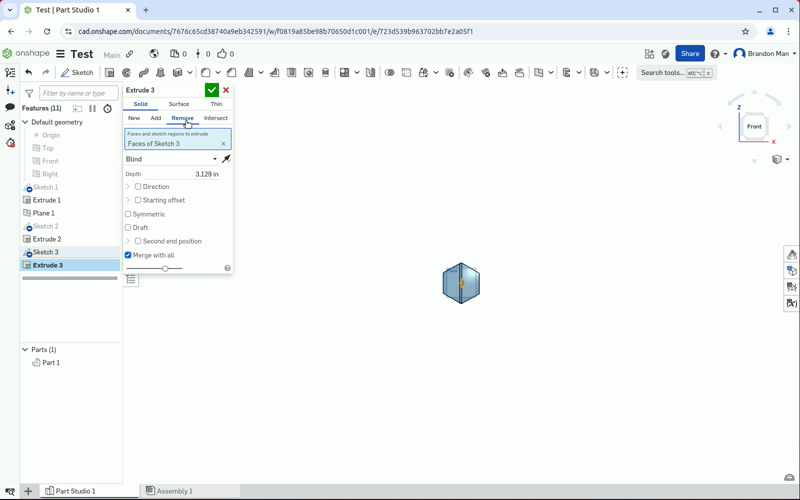
key(enter)
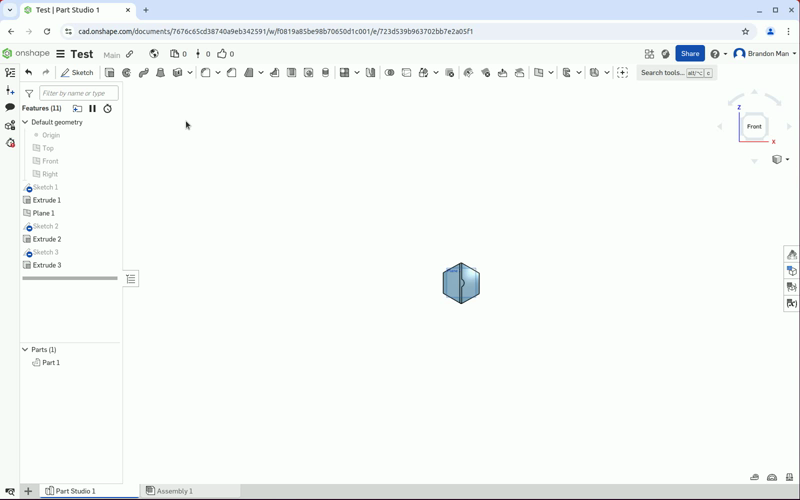
key(shift+h)
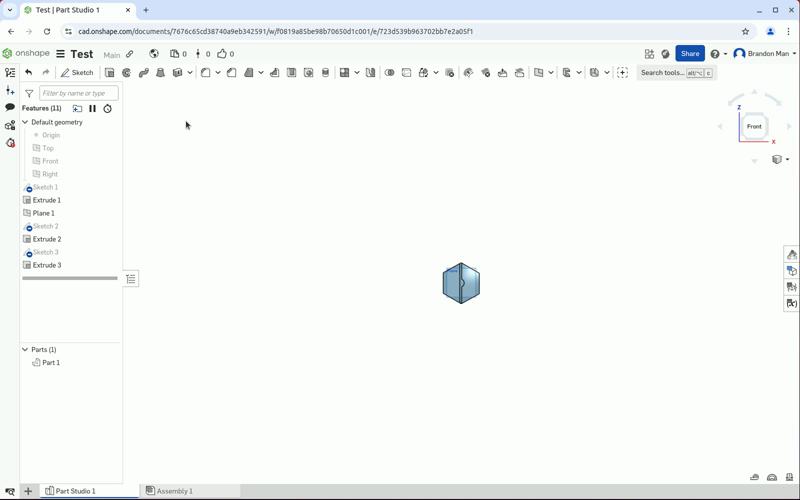
key(shift+h)
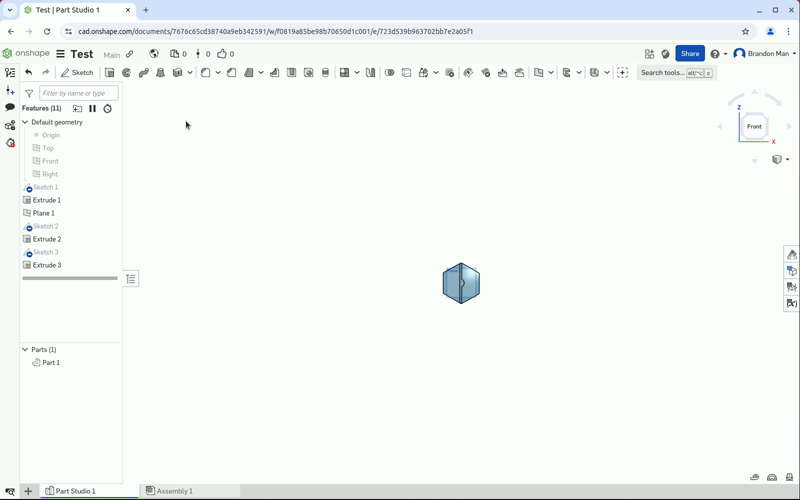
mouse_move(73, 189)
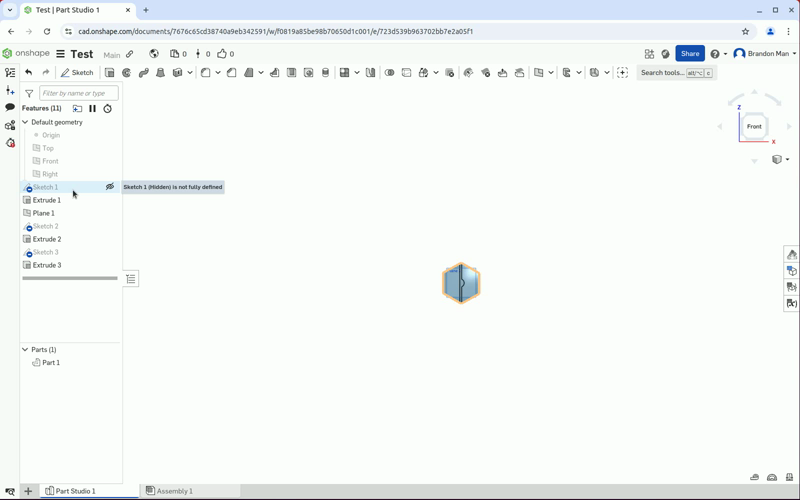
click(73, 189)
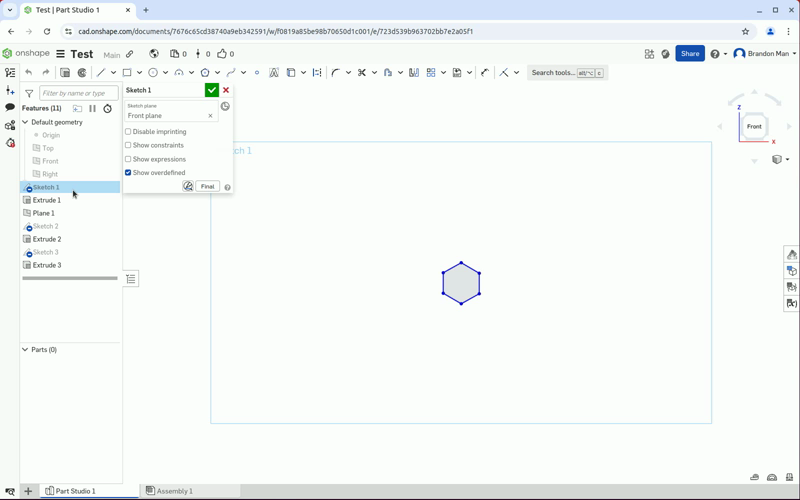
mouse_move(229, 92)
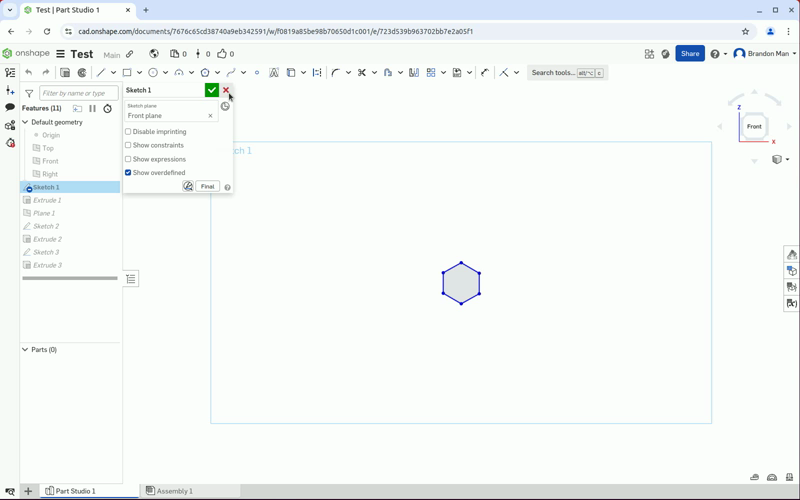
click(229, 92)
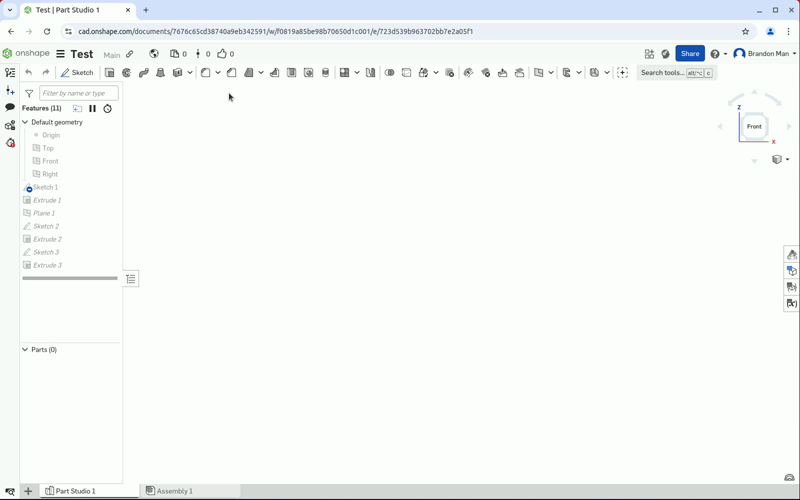
key(shift+s)
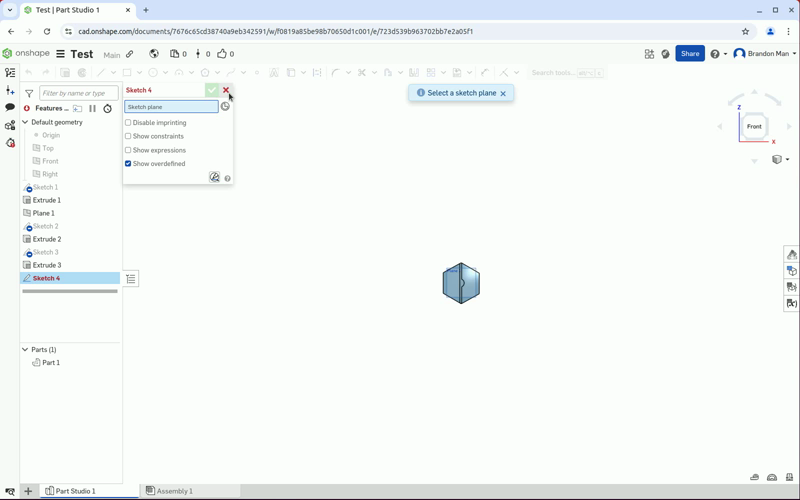
mouse_move(73, 215)
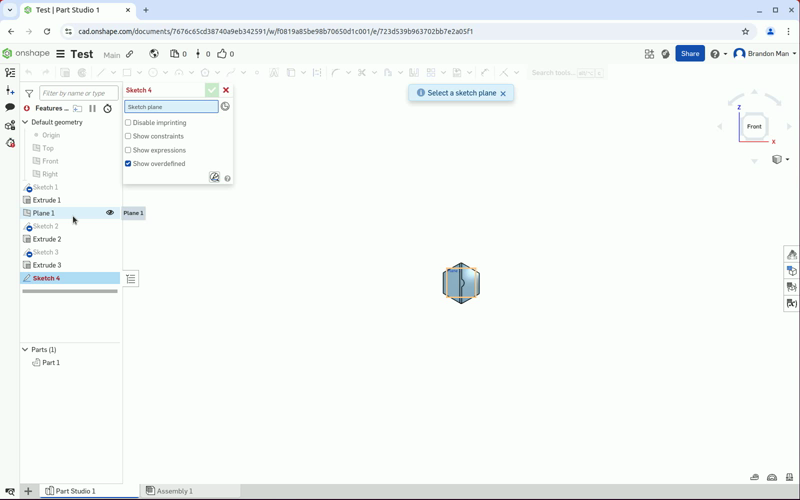
click(73, 215)
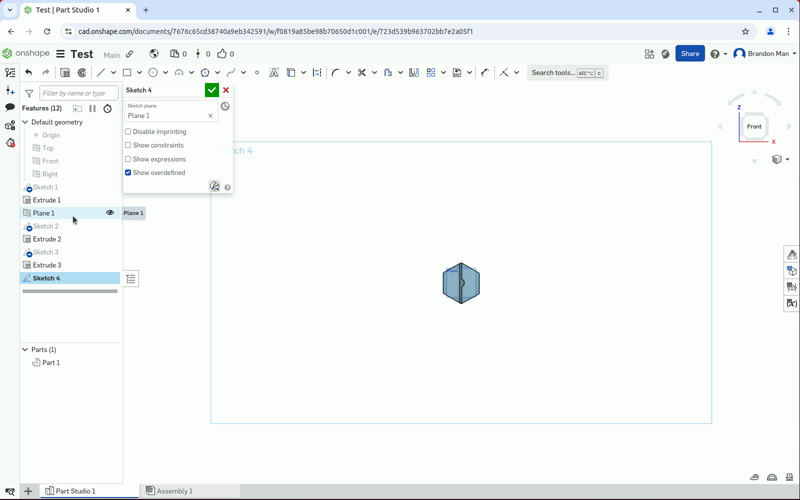
mouse_move(73, 352)
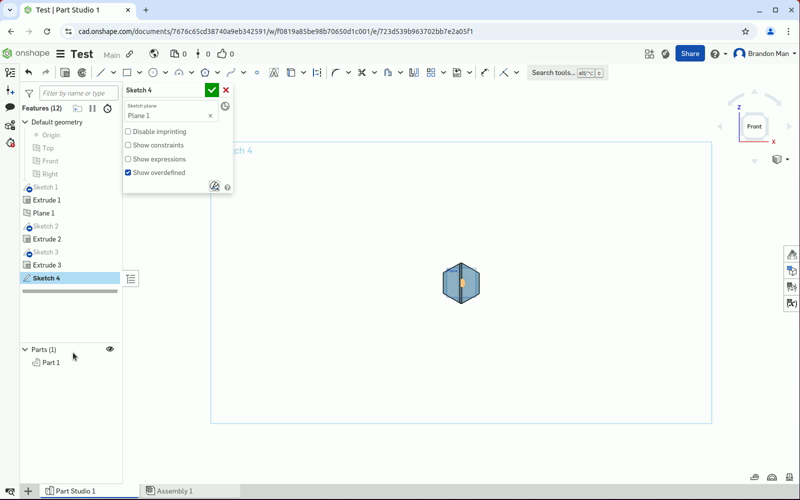
key(y)
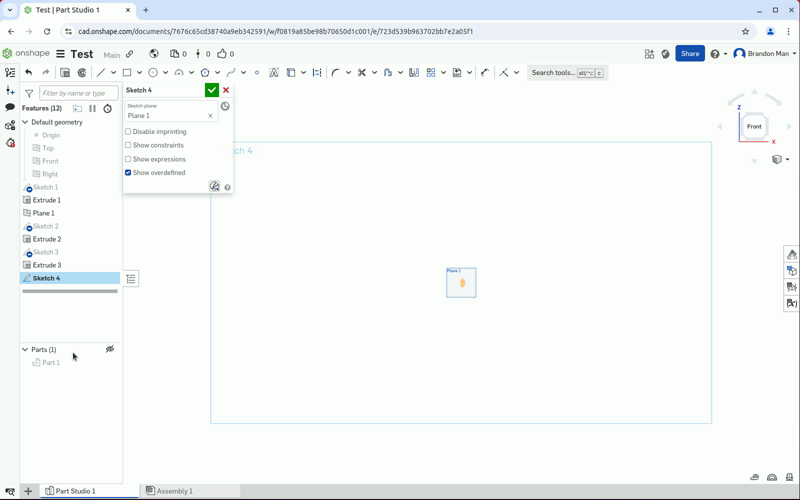
key(l)
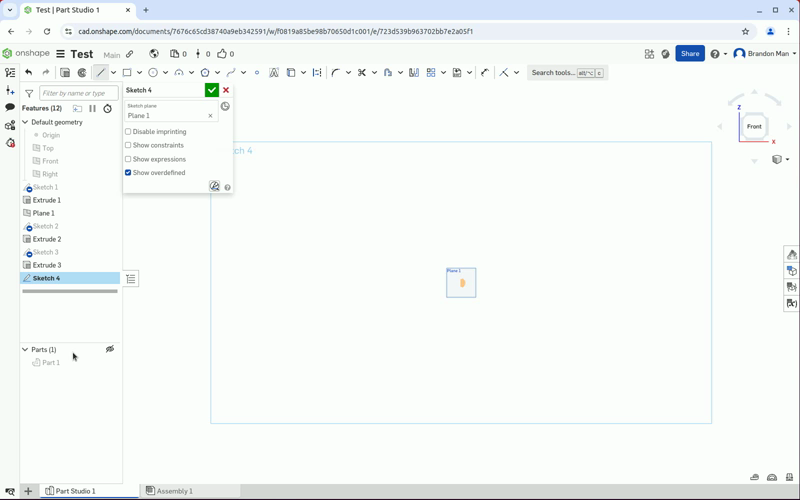
key_down(shift)
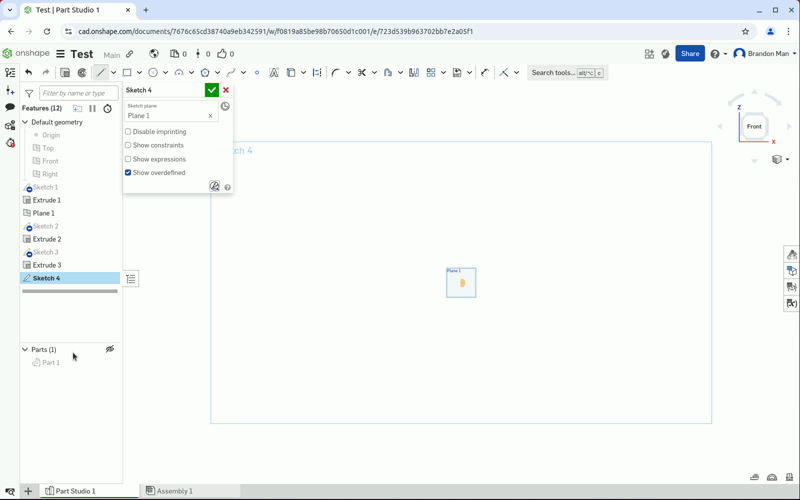
mouse_move(461, 286)
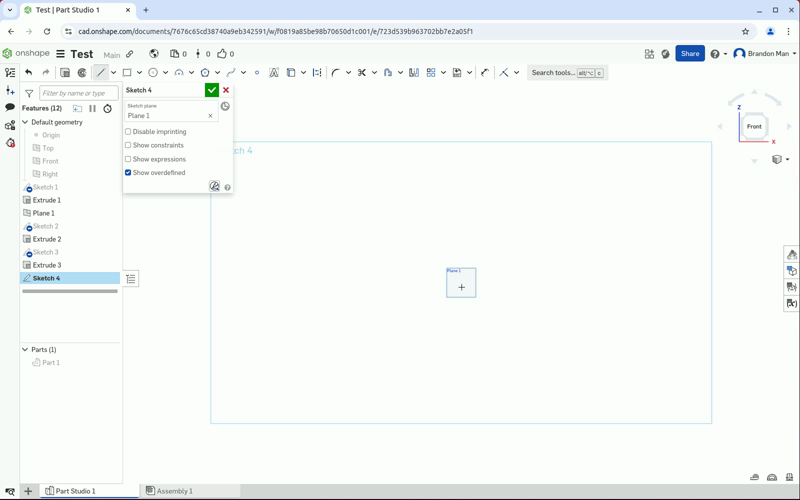
click(461, 286)
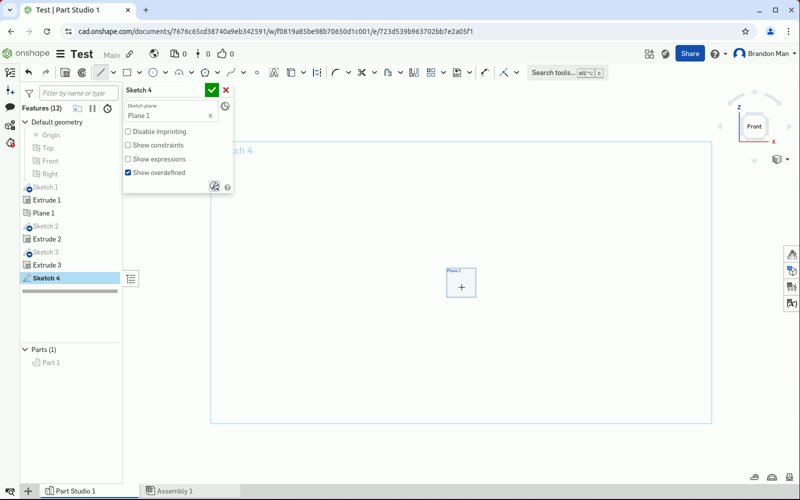
key_up(shift)
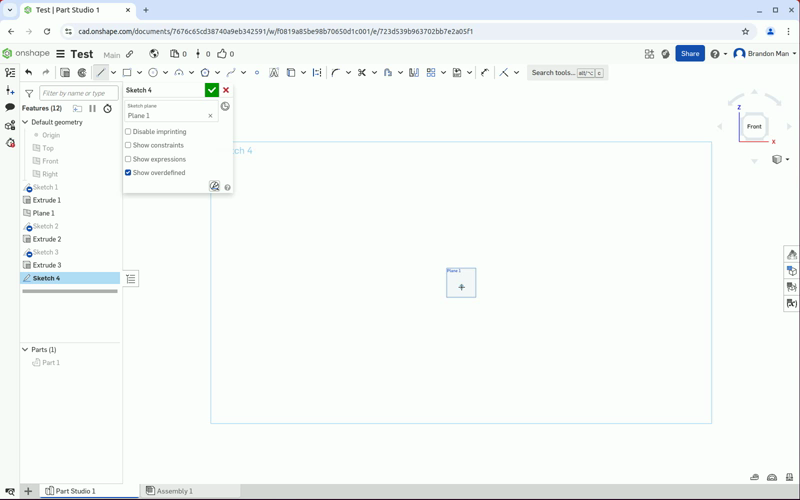
key_down(shift)
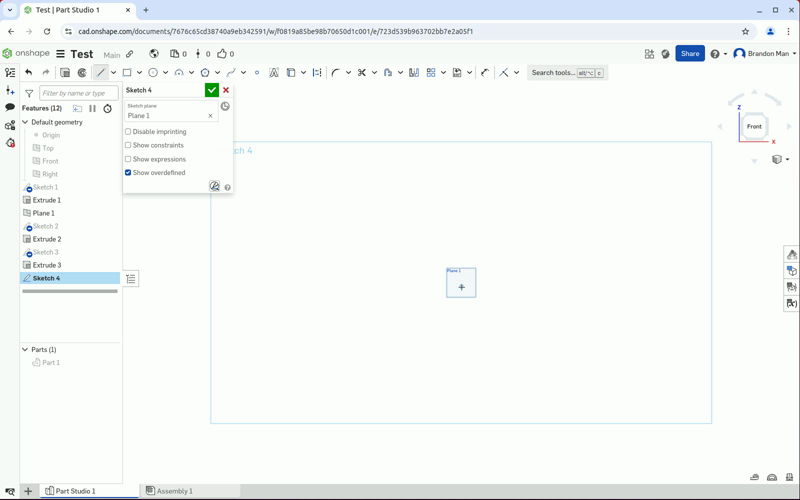
mouse_move(492, 286)
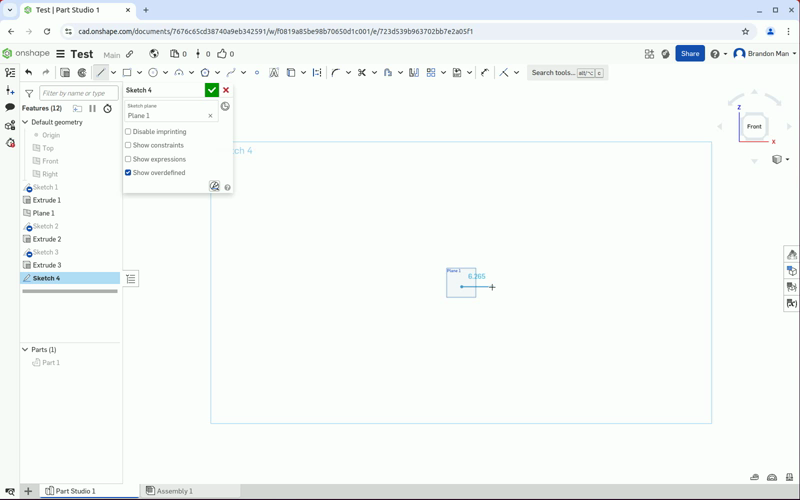
mouse_move(461, 279)
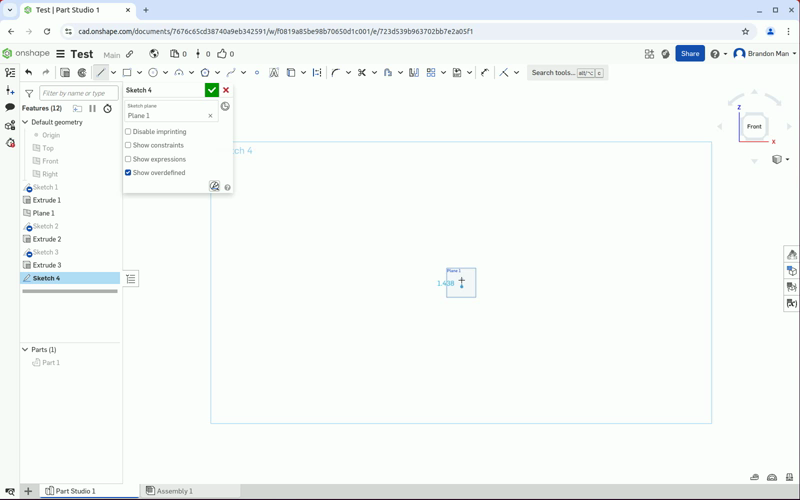
scroll(6)
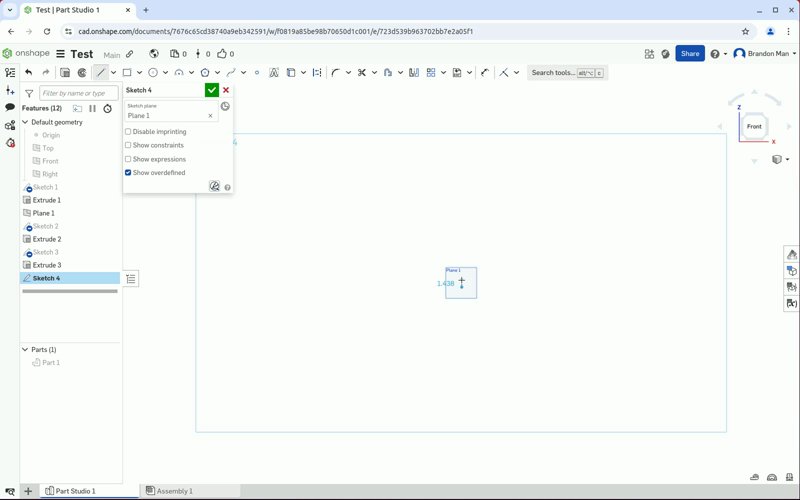
scroll(6)
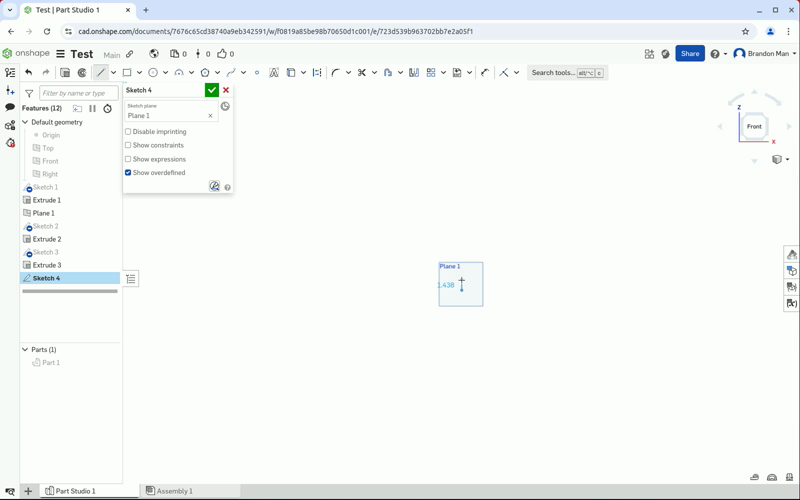
scroll(6)
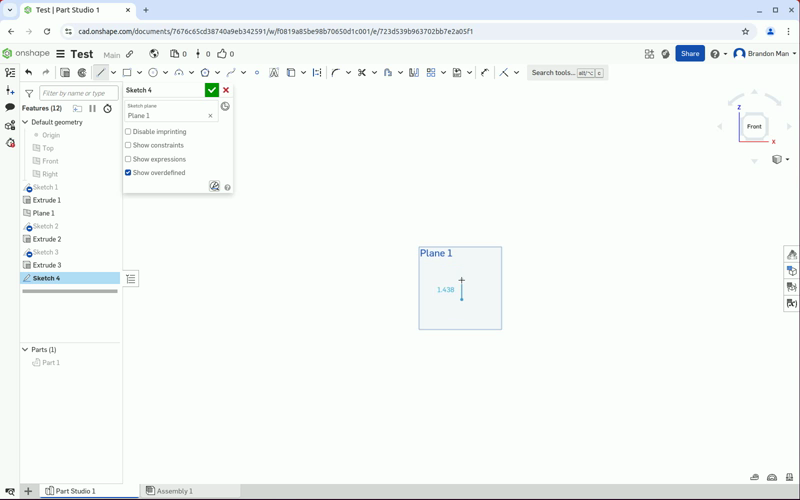
scroll(6)
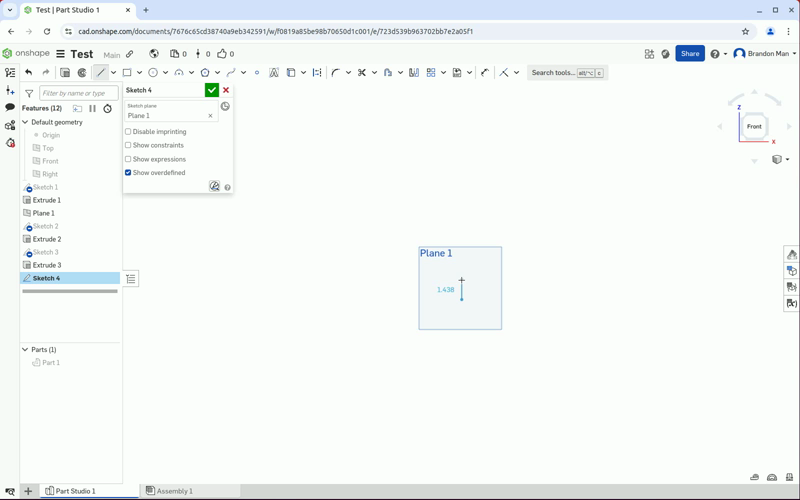
scroll(6)
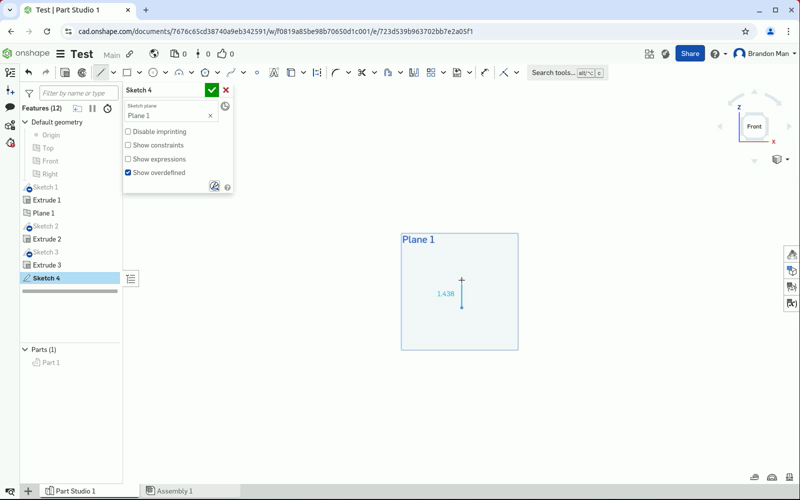
scroll(6)
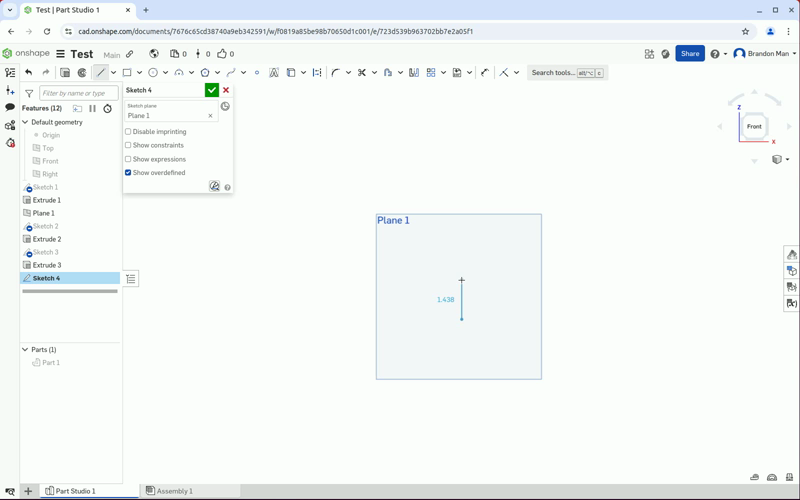
scroll(6)
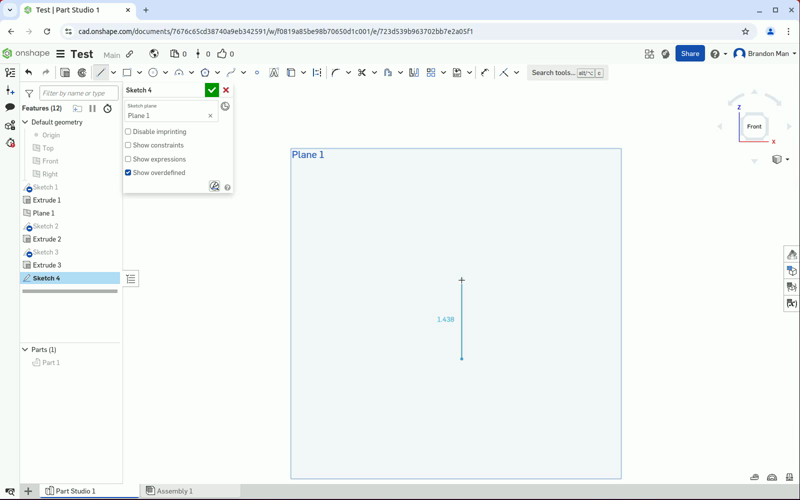
click(461, 279)
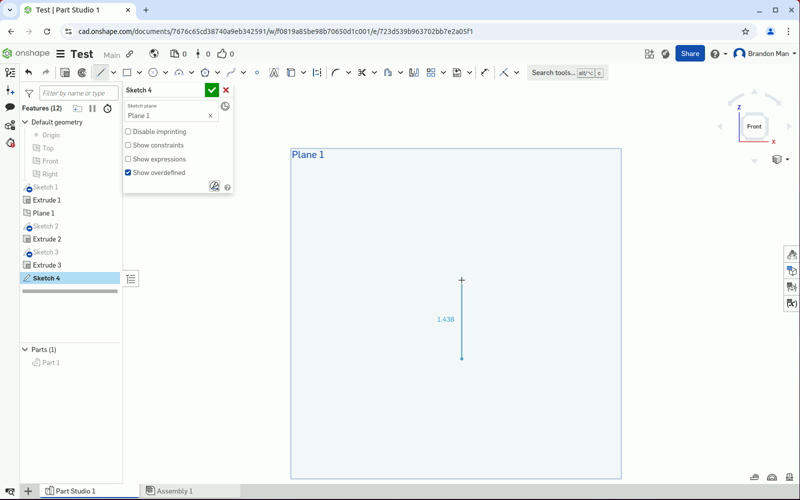
scroll(-6)
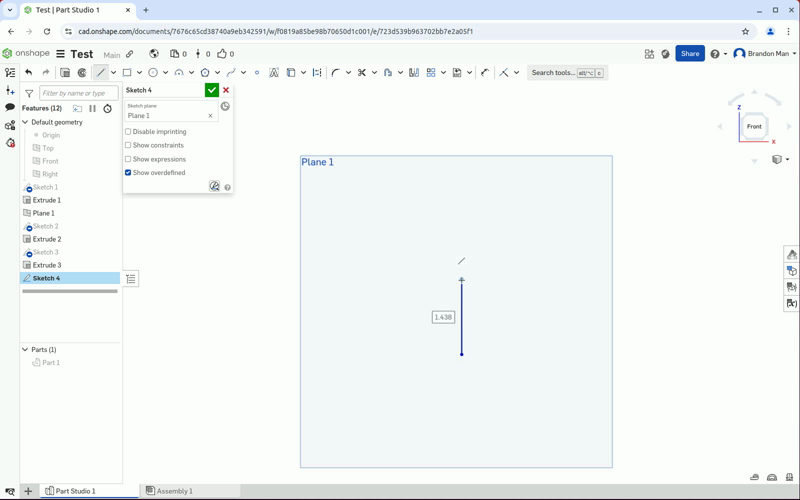
scroll(-6)
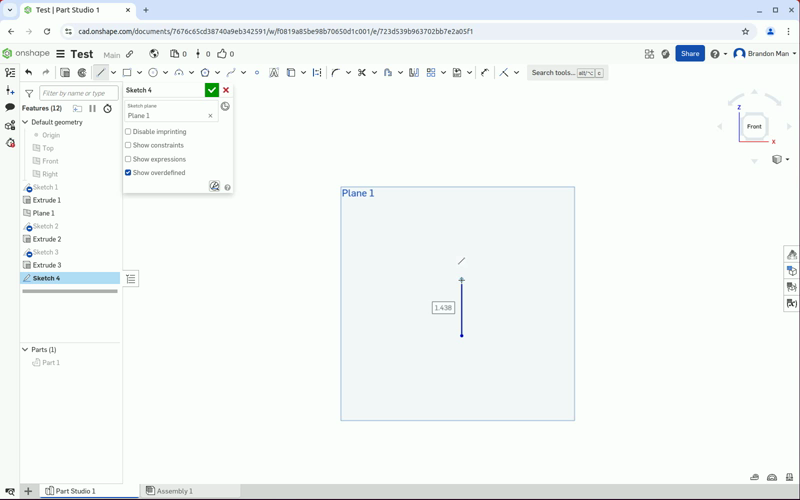
scroll(-6)
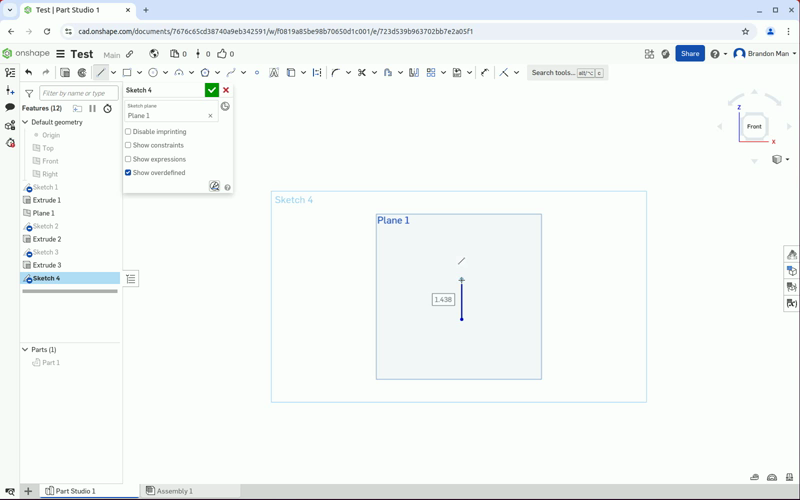
scroll(-6)
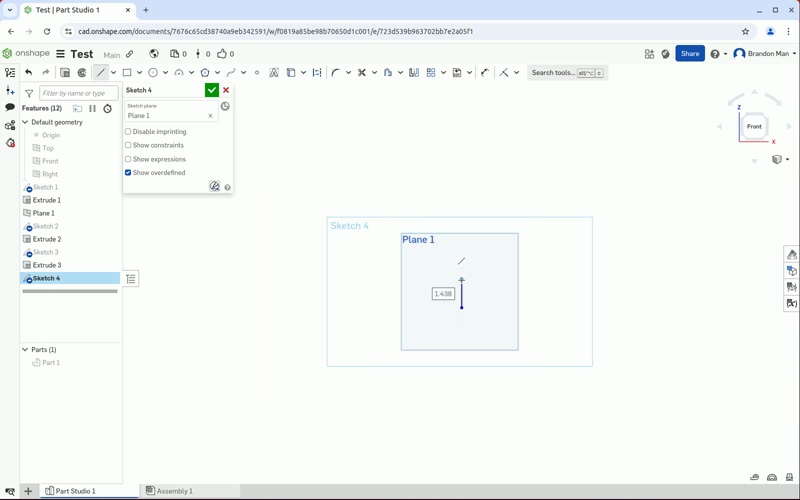
scroll(-6)
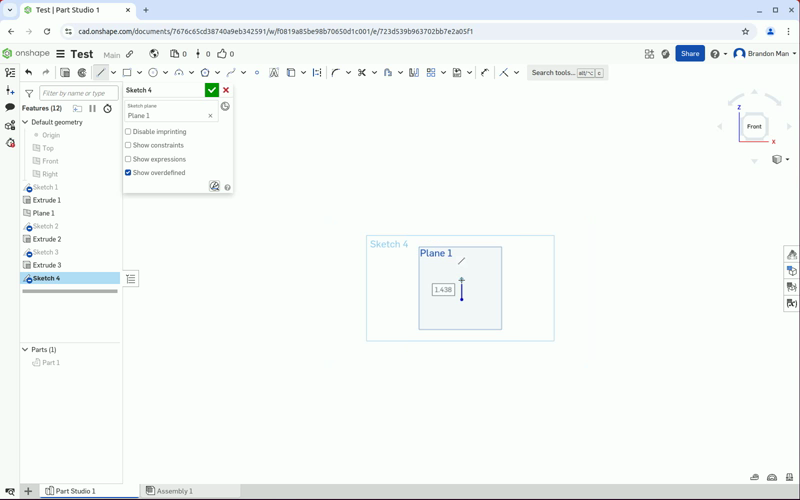
scroll(-6)
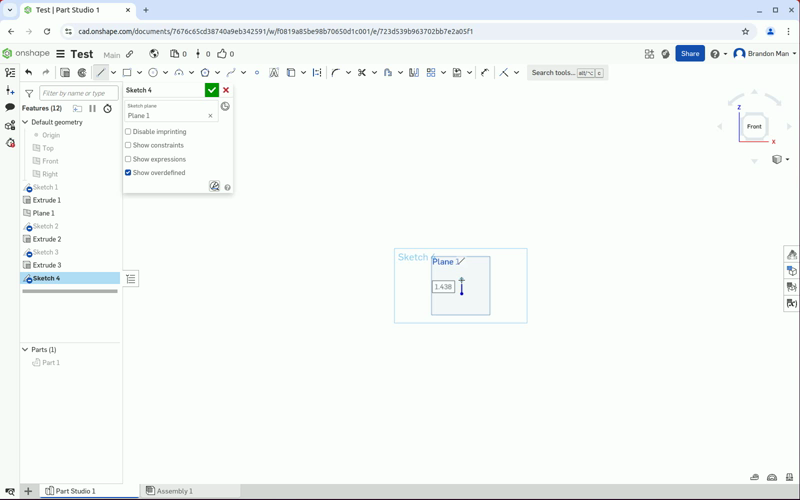
scroll(-6)
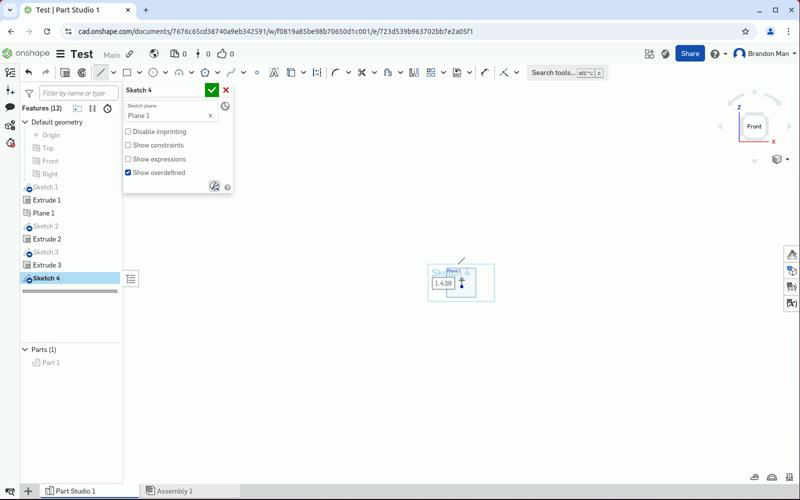
key_up(shift)
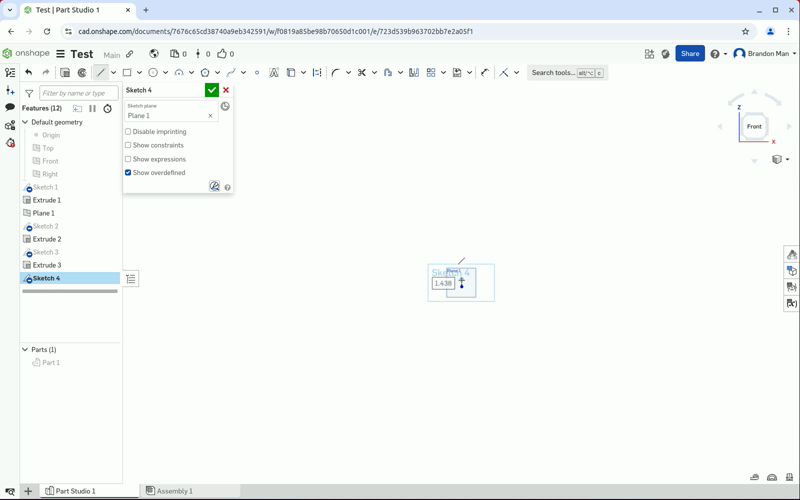
key(esc)
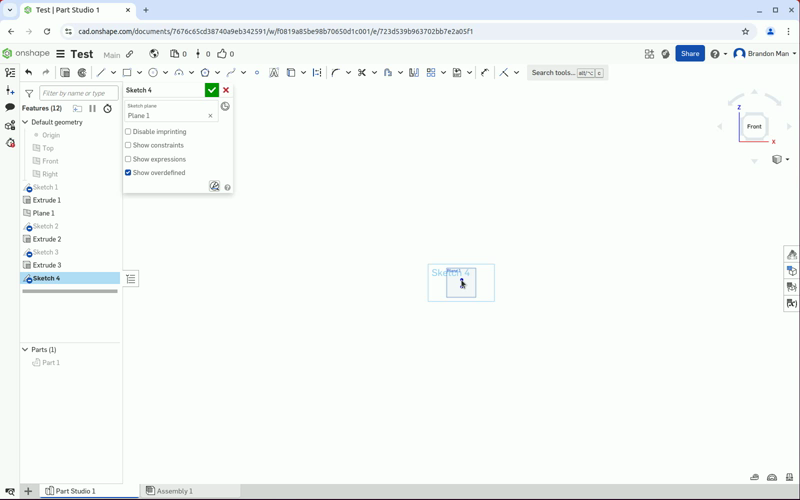
key(a)
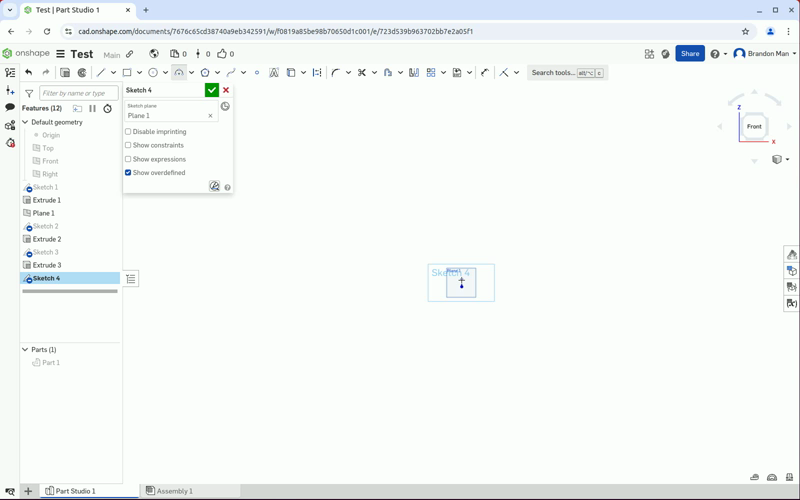
mouse_move(461, 279)
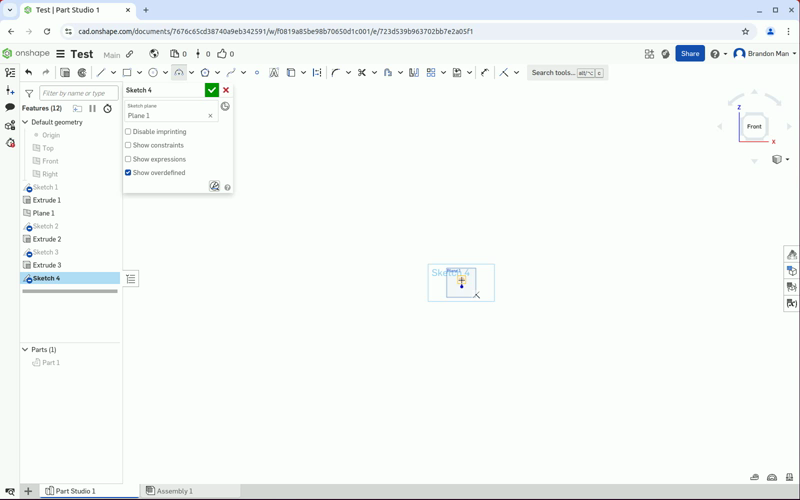
click(461, 279)
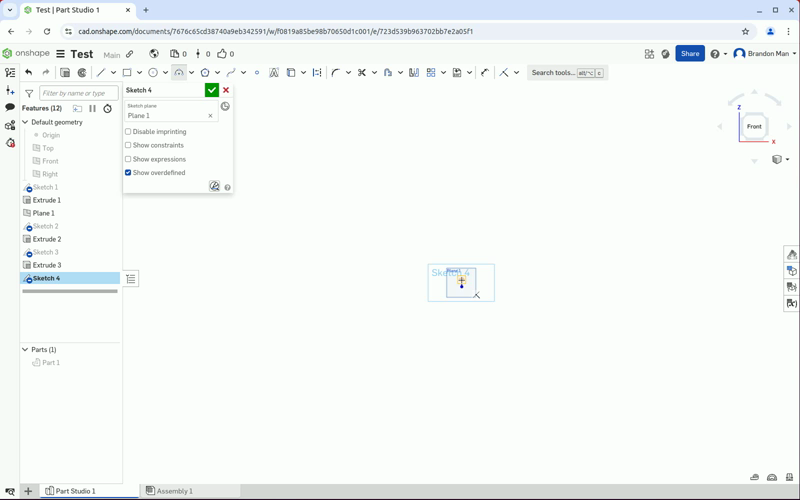
mouse_move(461, 286)
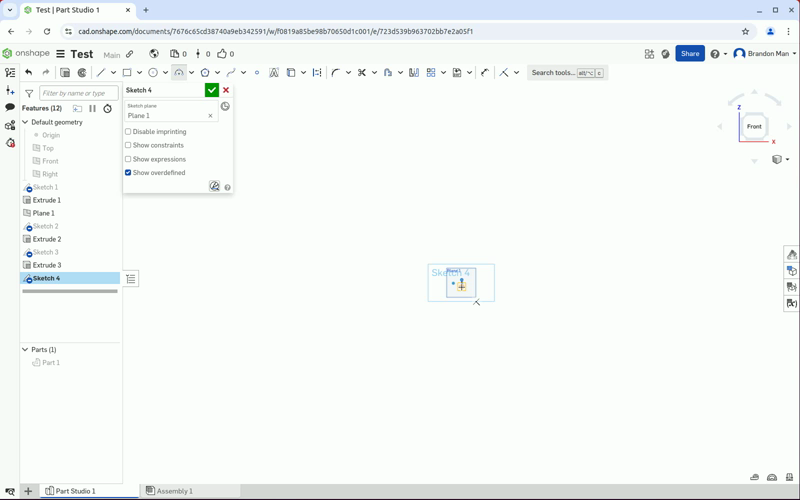
scroll(6)
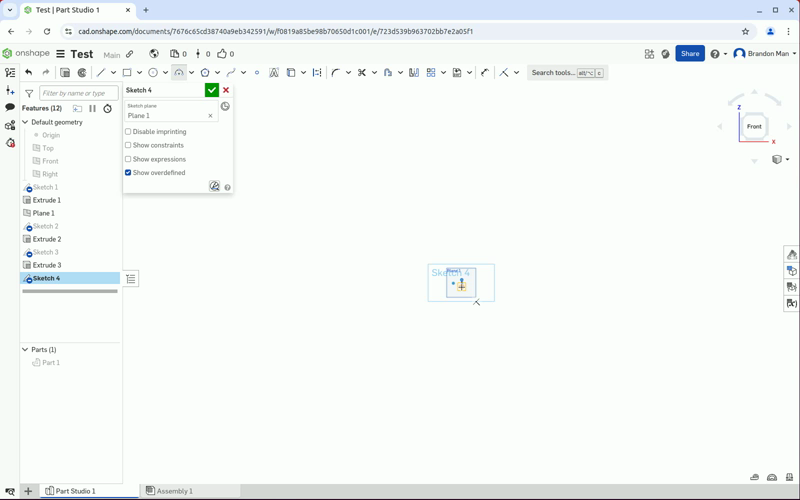
scroll(6)
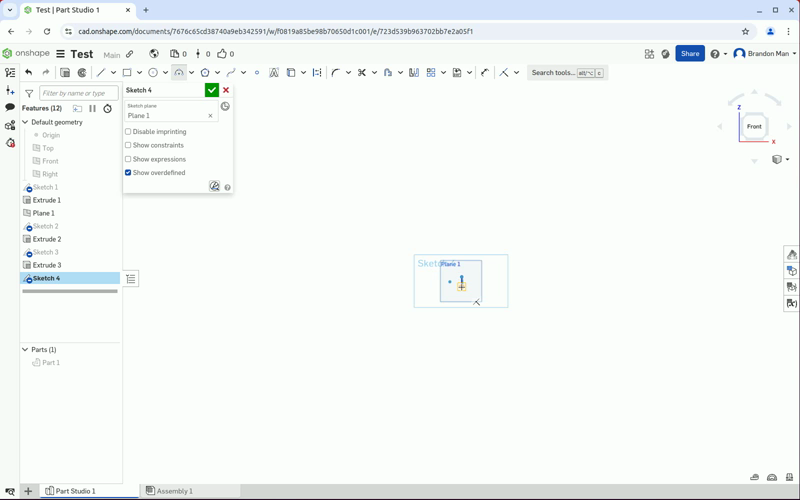
scroll(6)
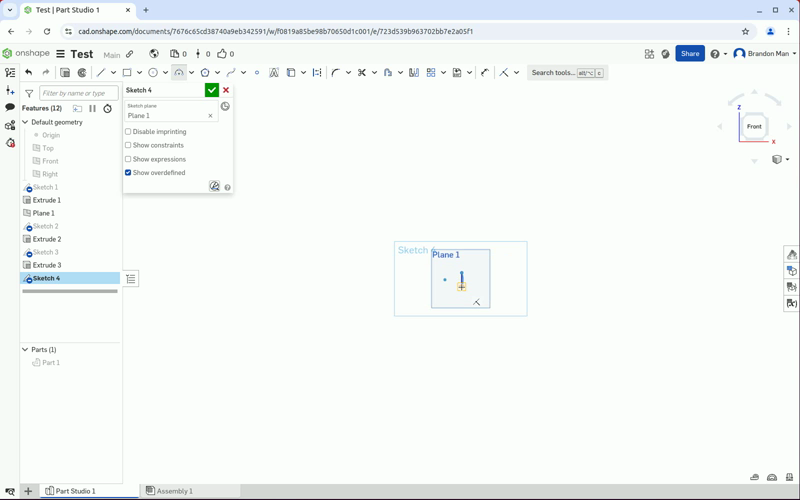
scroll(6)
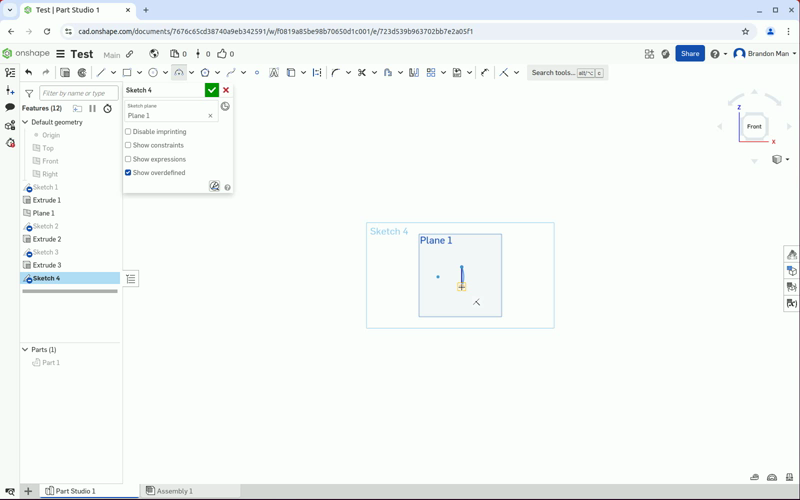
scroll(6)
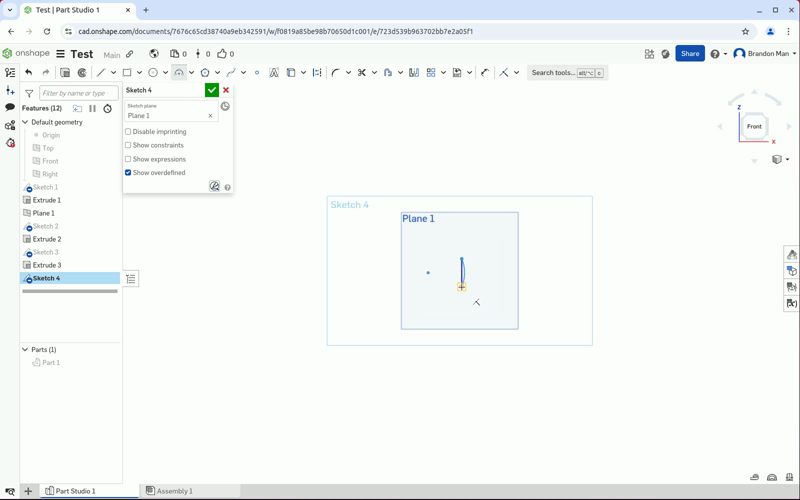
scroll(6)
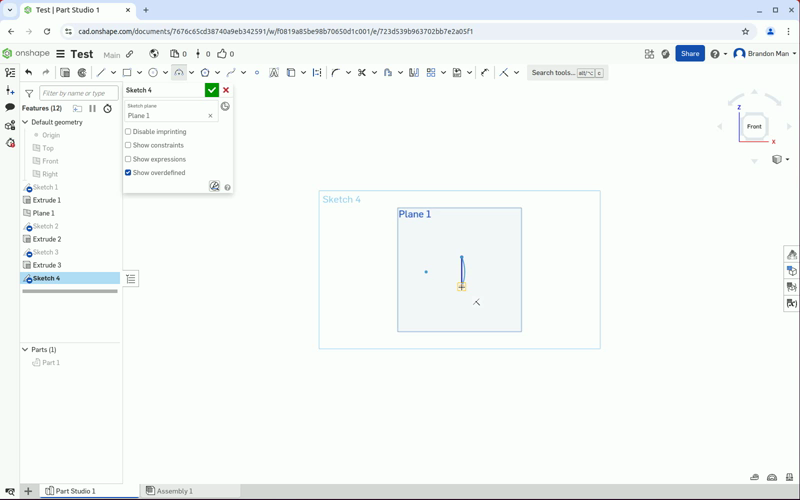
scroll(6)
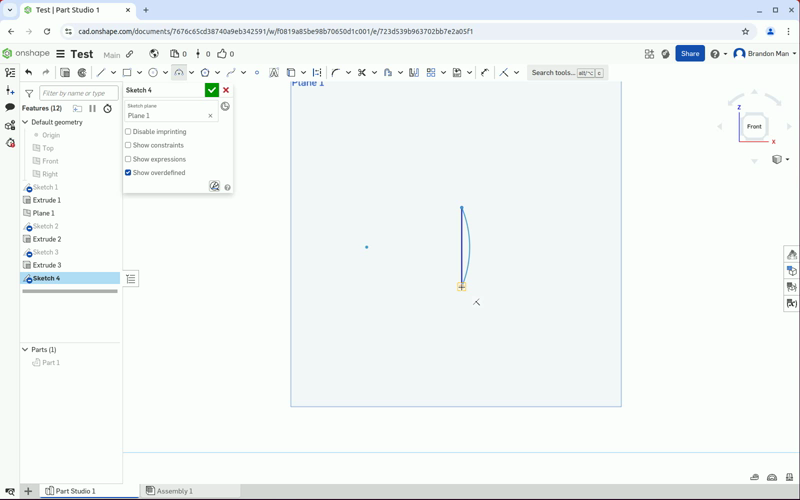
click(461, 286)
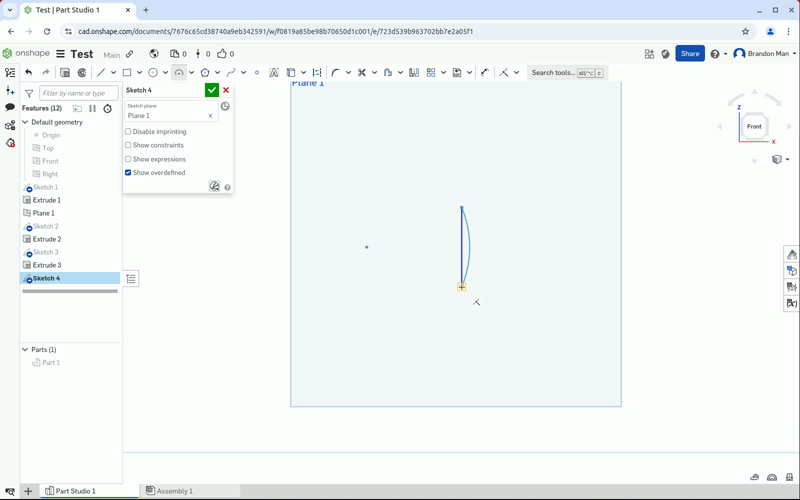
scroll(-6)
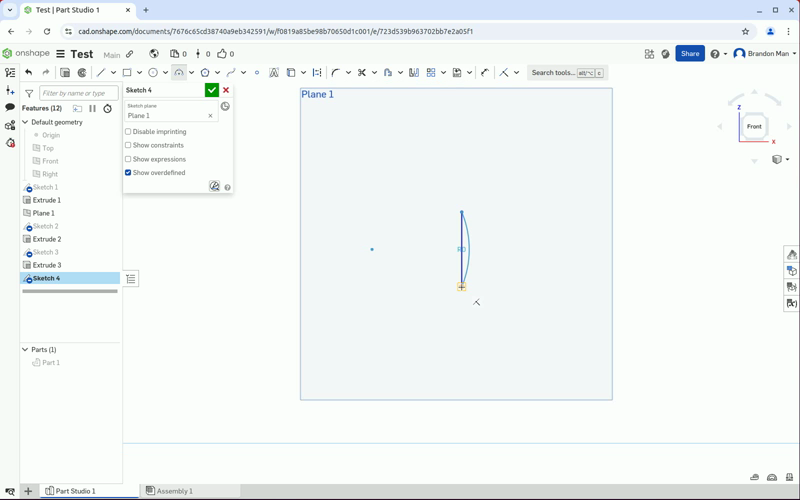
scroll(-6)
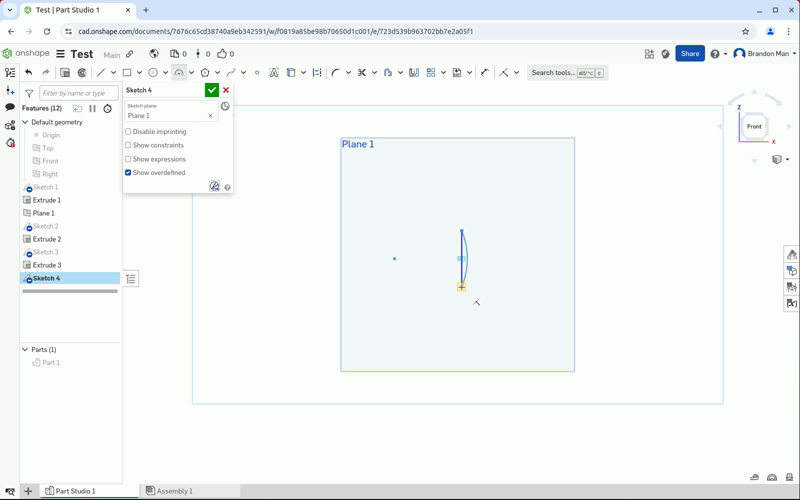
scroll(-6)
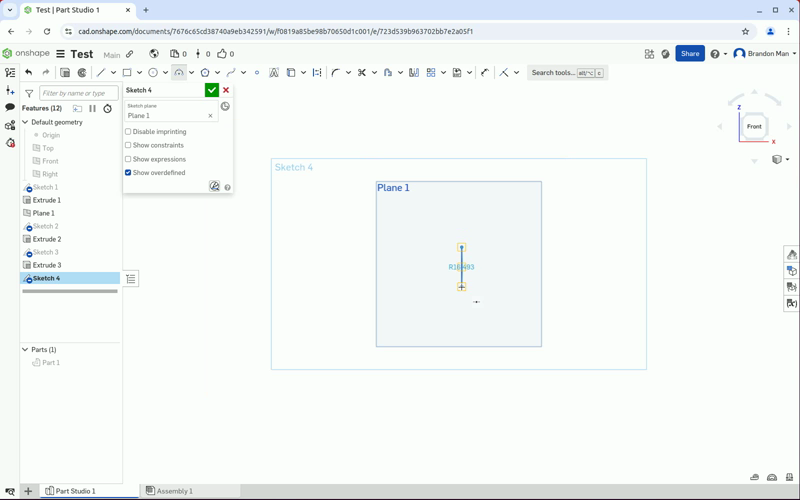
scroll(-6)
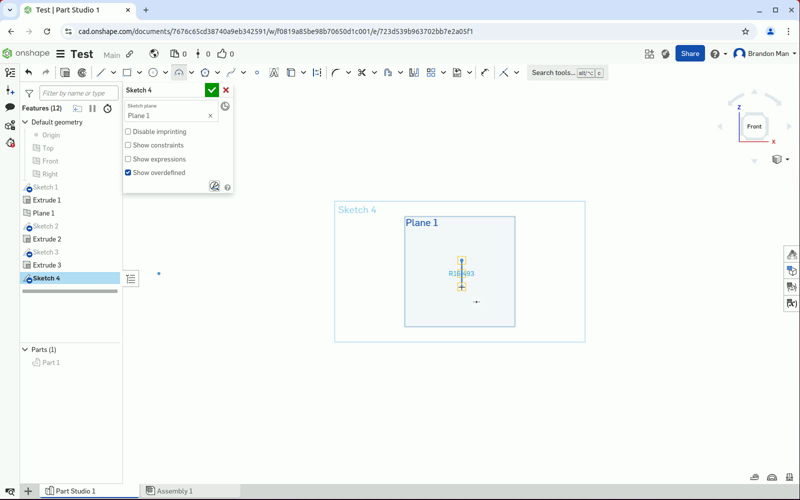
scroll(-6)
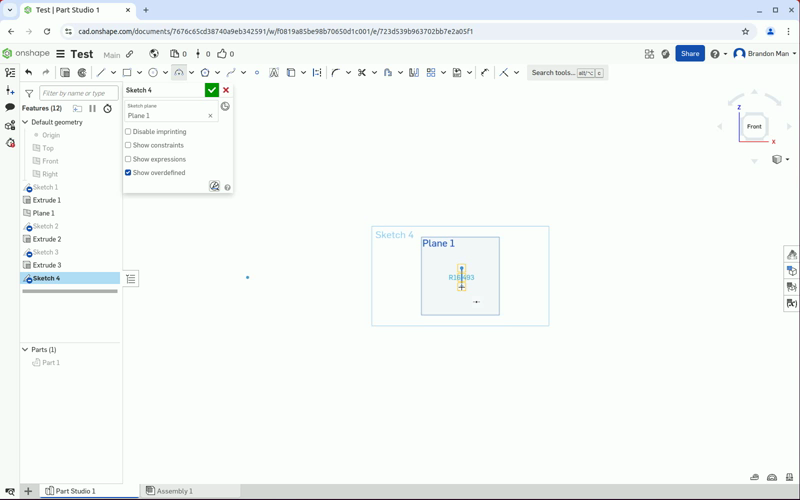
scroll(-6)
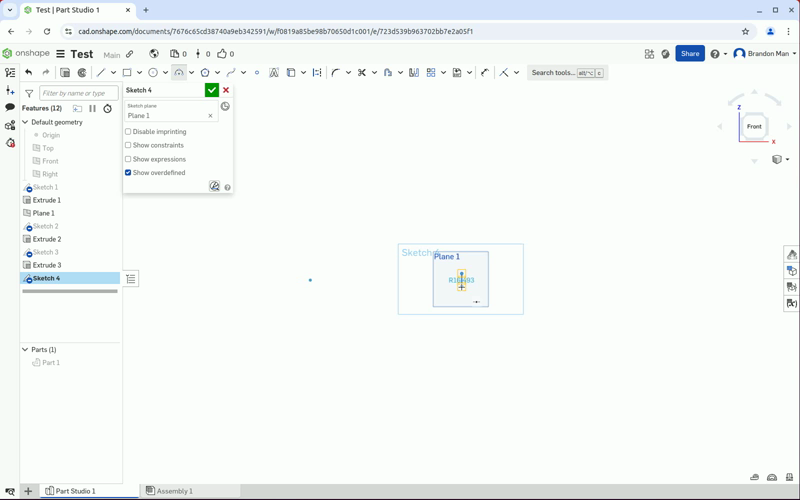
scroll(-6)
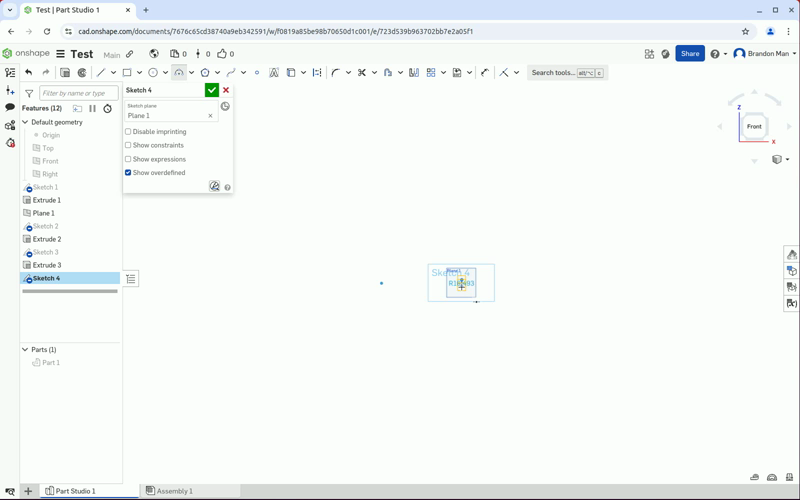
key_down(shift)
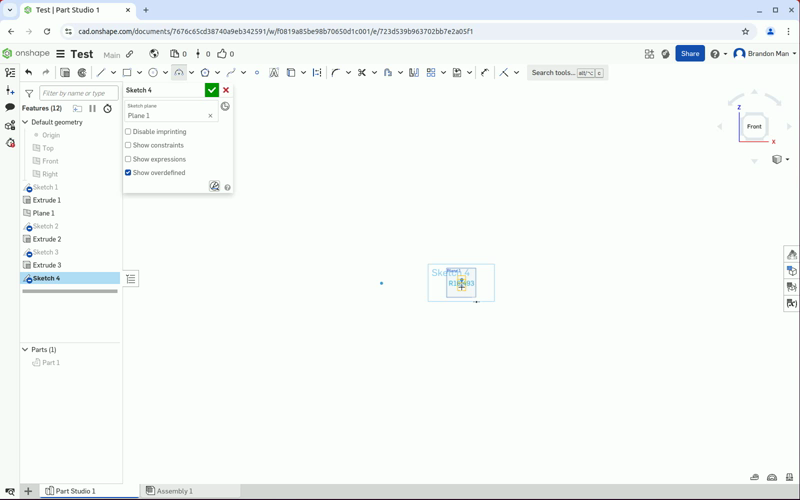
mouse_move(457, 282)
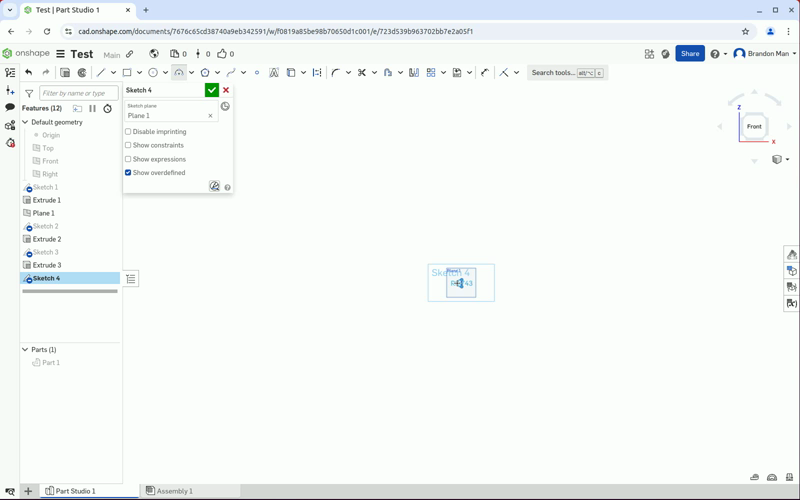
scroll(6)
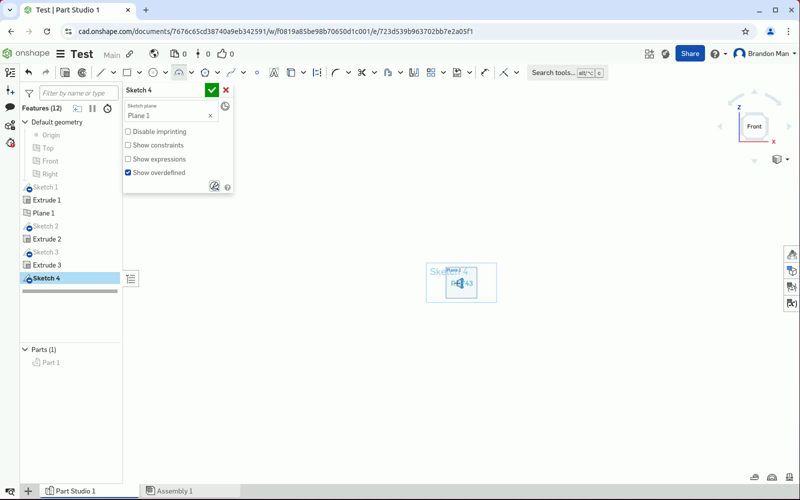
scroll(6)
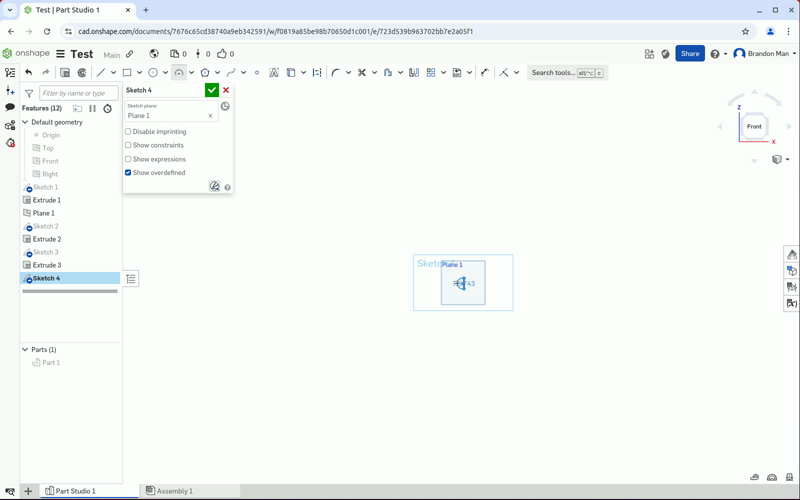
scroll(6)
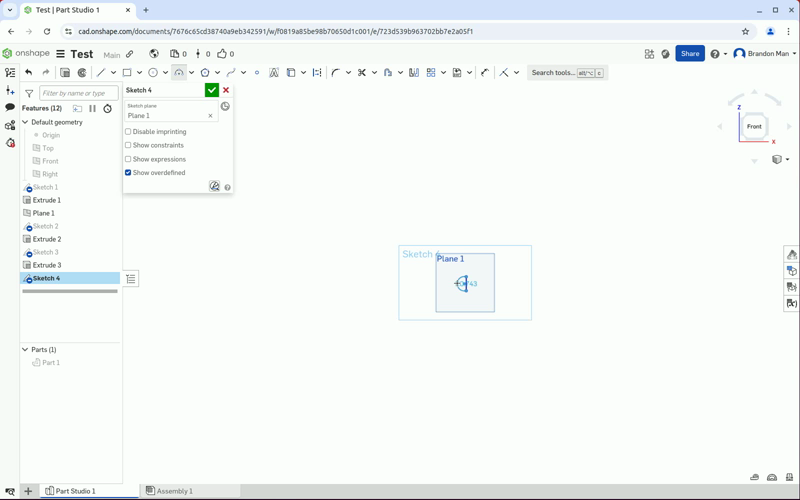
scroll(6)
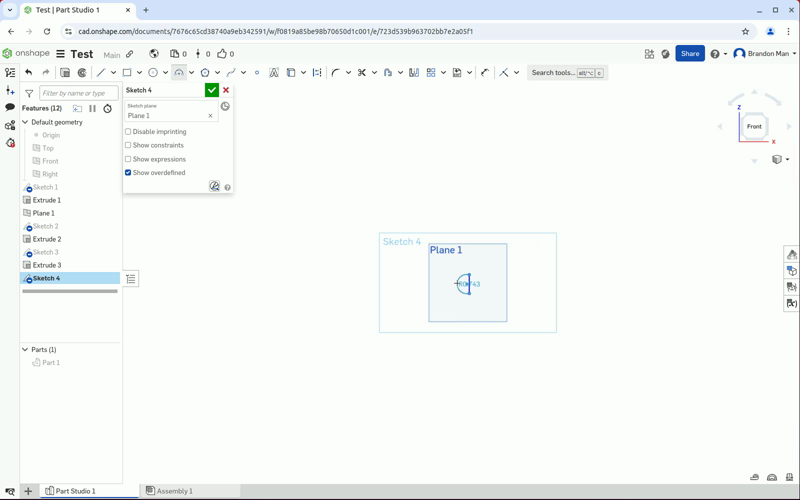
scroll(6)
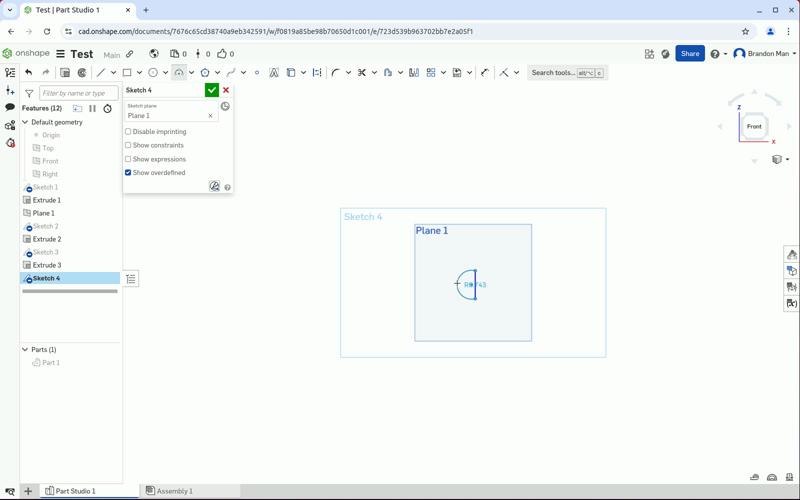
scroll(6)
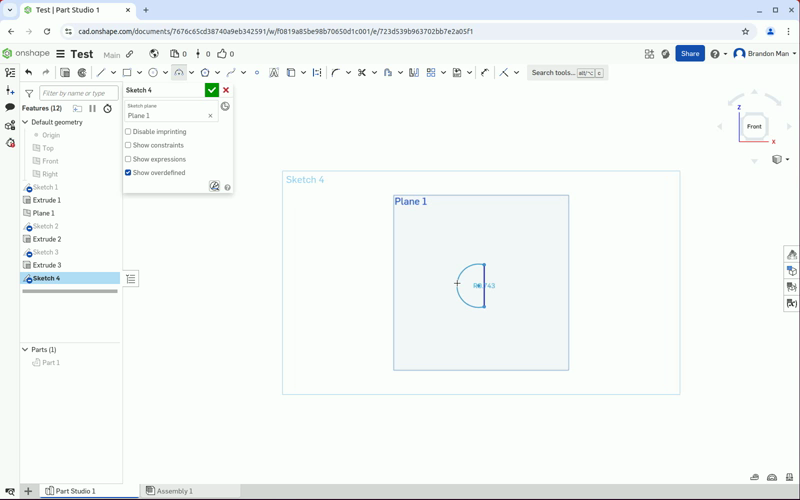
scroll(6)
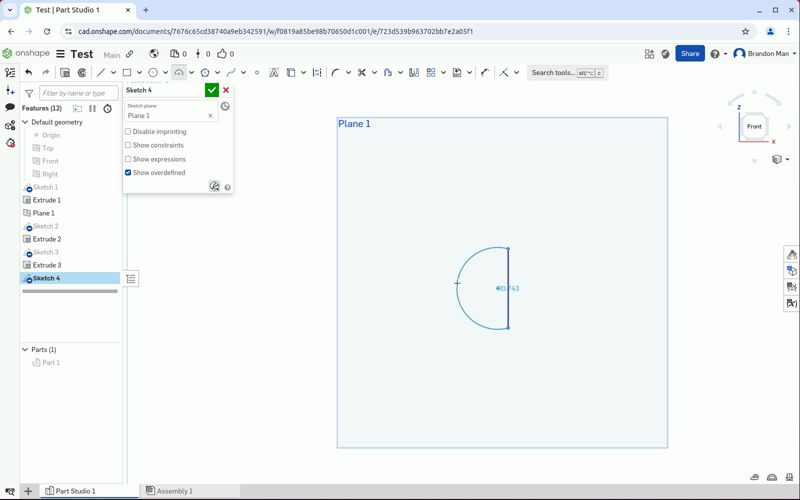
click(457, 282)
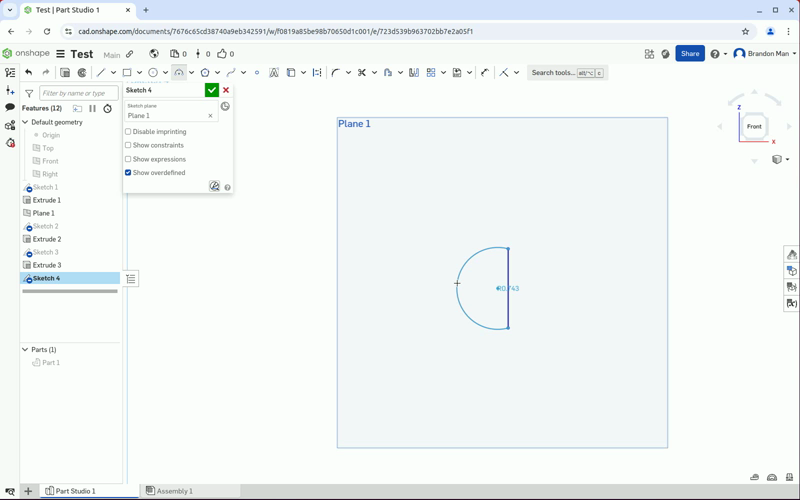
scroll(-6)
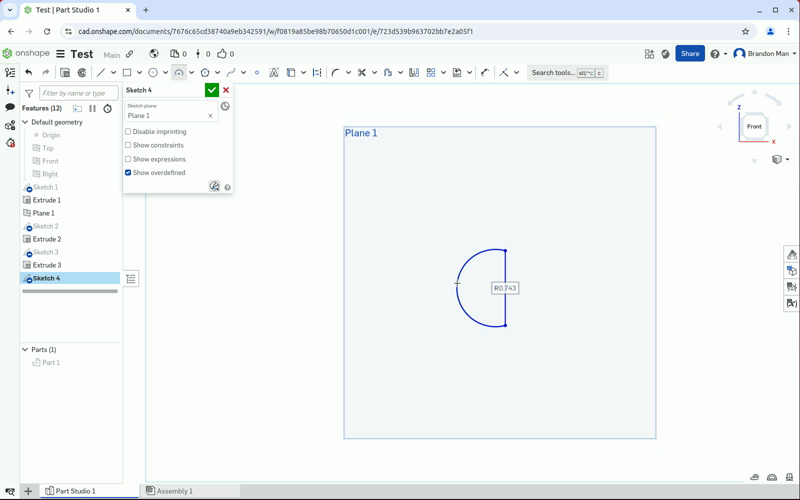
scroll(-6)
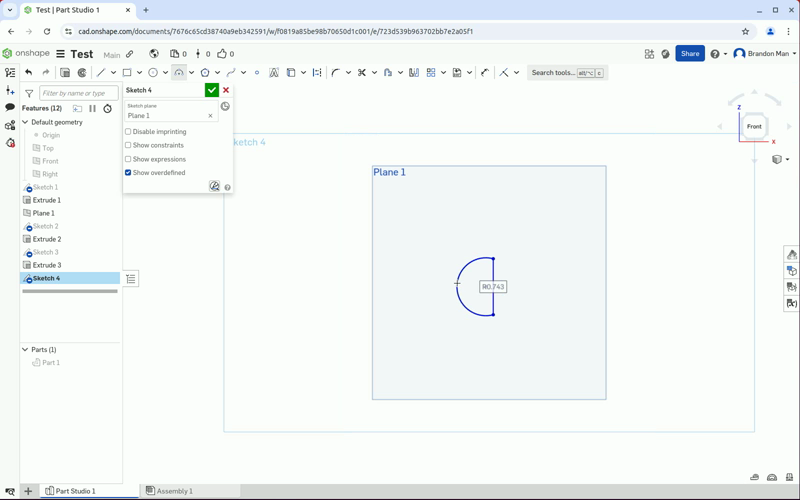
scroll(-6)
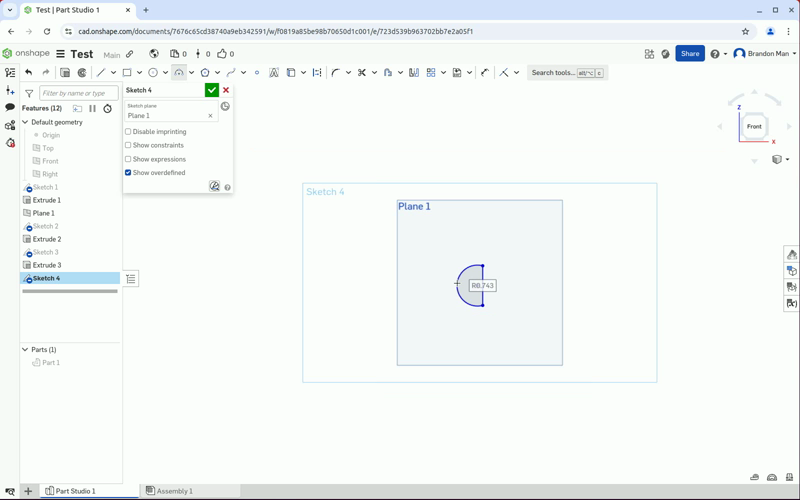
scroll(-6)
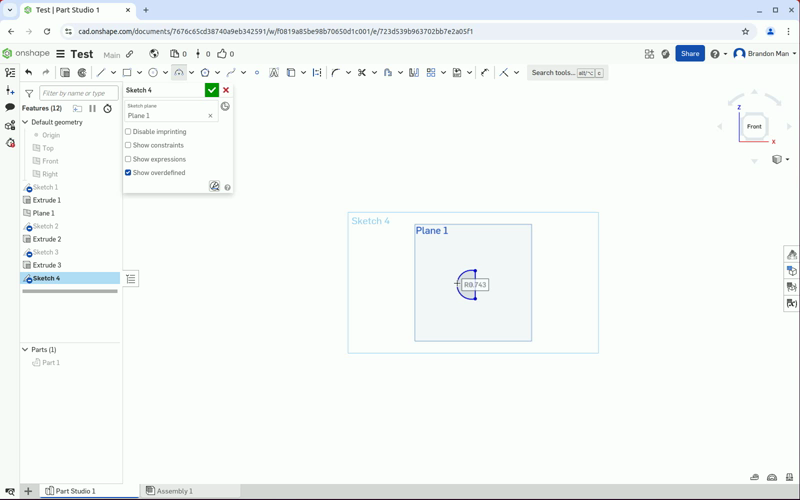
scroll(-6)
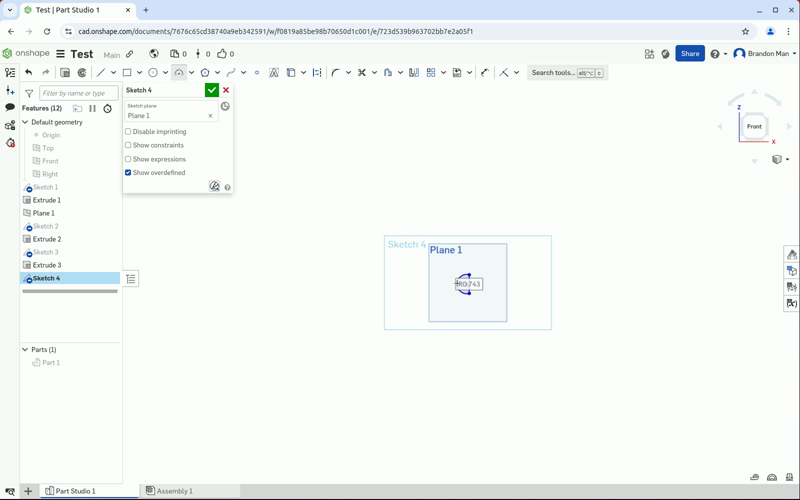
scroll(-6)
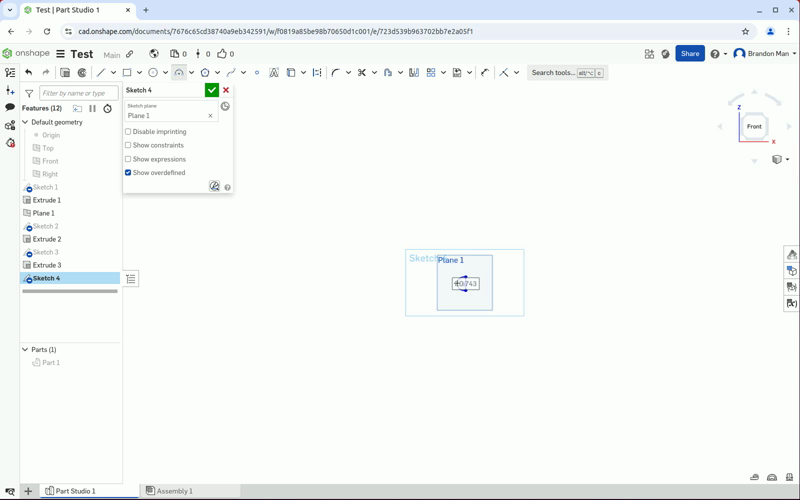
scroll(-6)
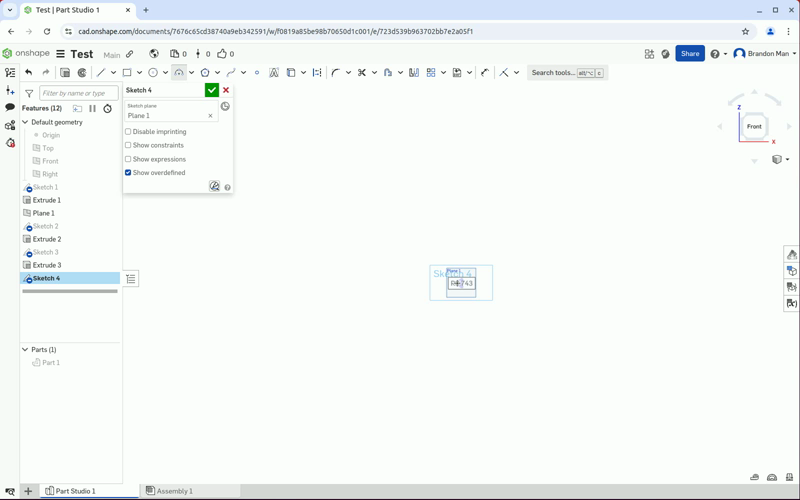
key_up(shift)
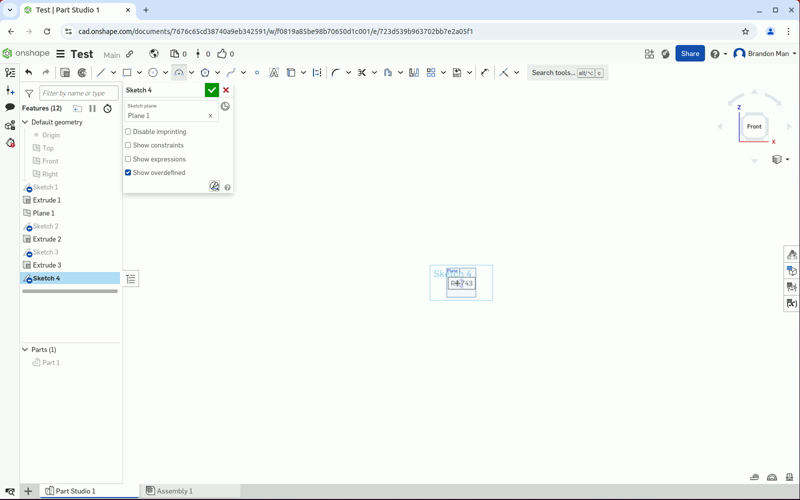
key(esc)
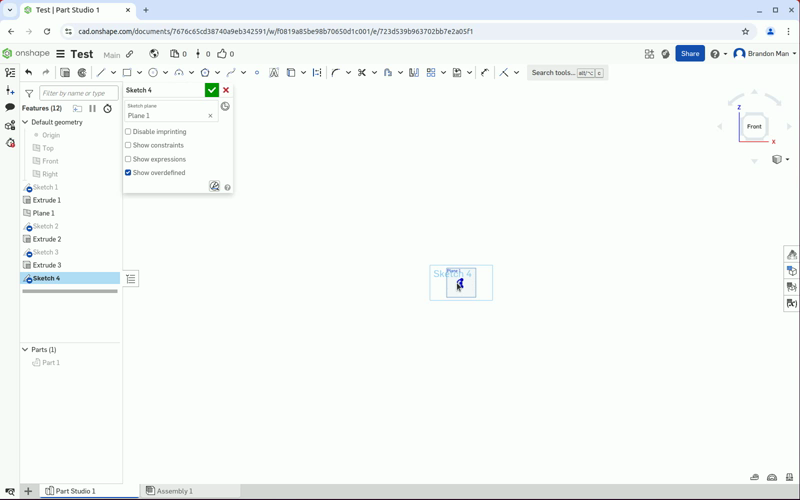
mouse_move(458, 281)
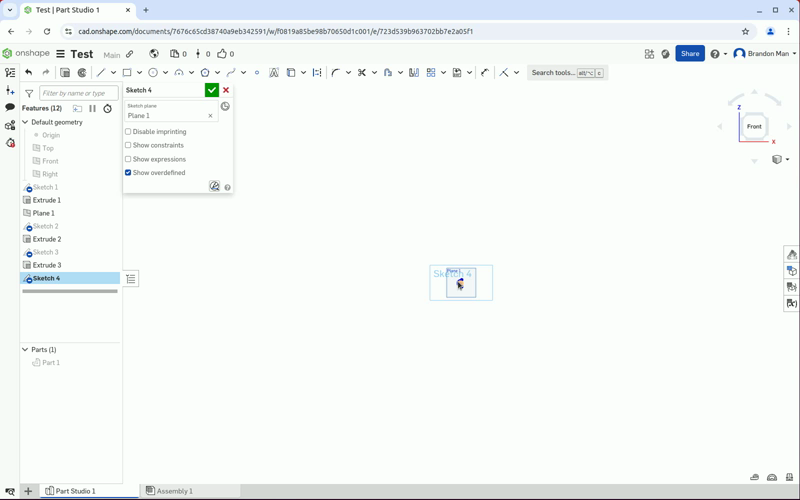
scroll(6)
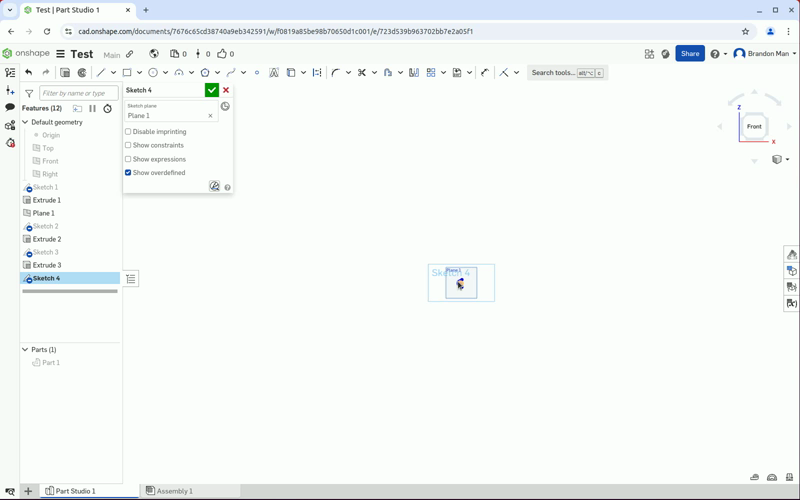
scroll(6)
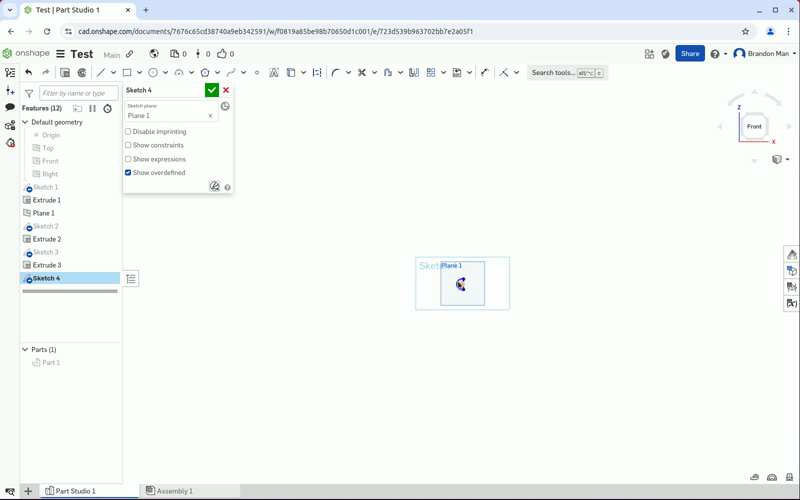
scroll(6)
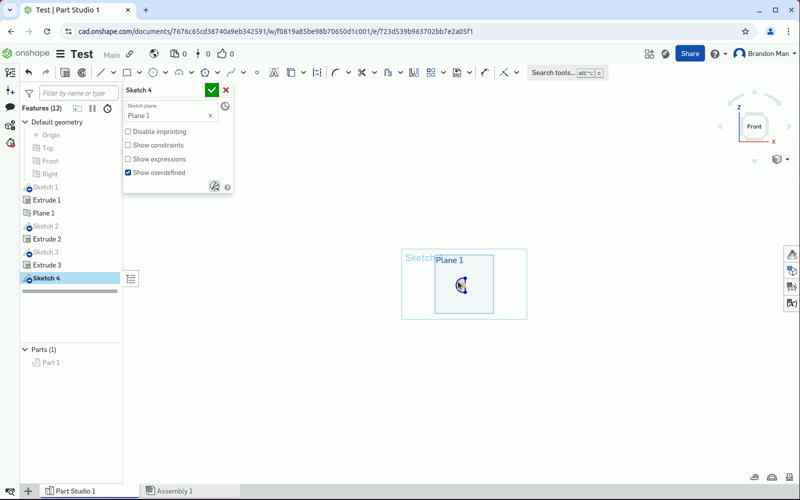
scroll(6)
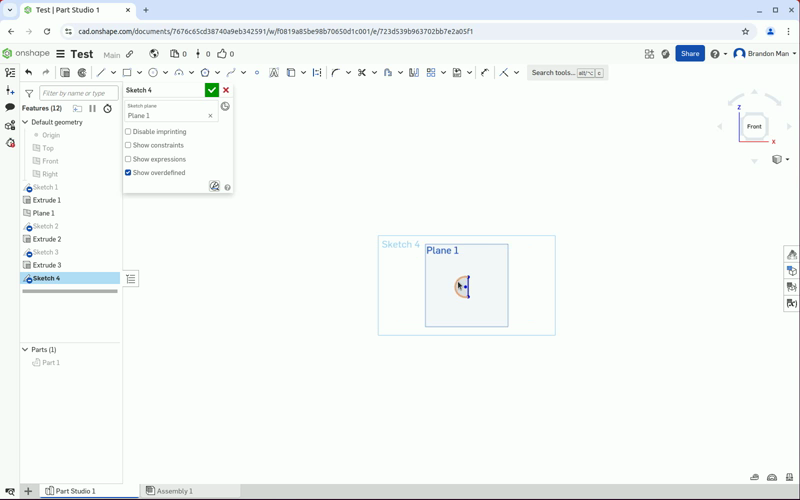
scroll(6)
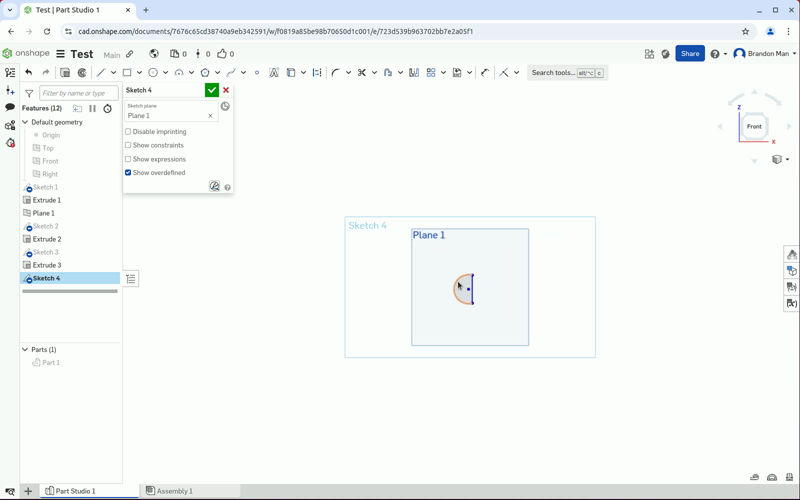
scroll(6)
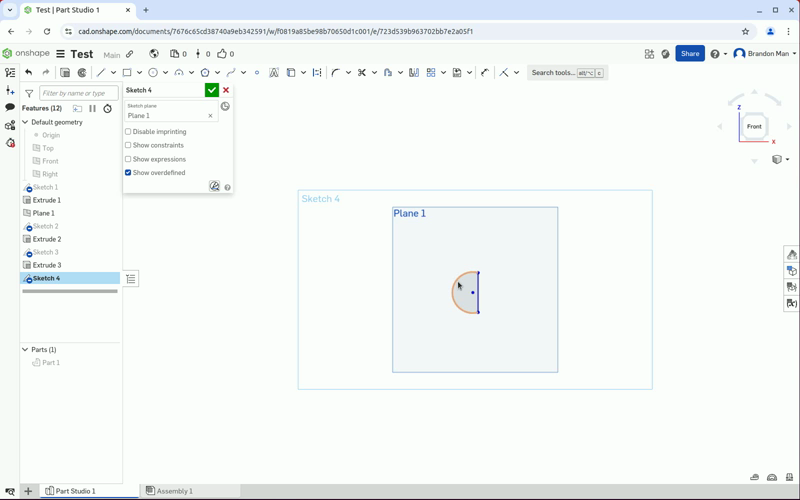
scroll(6)
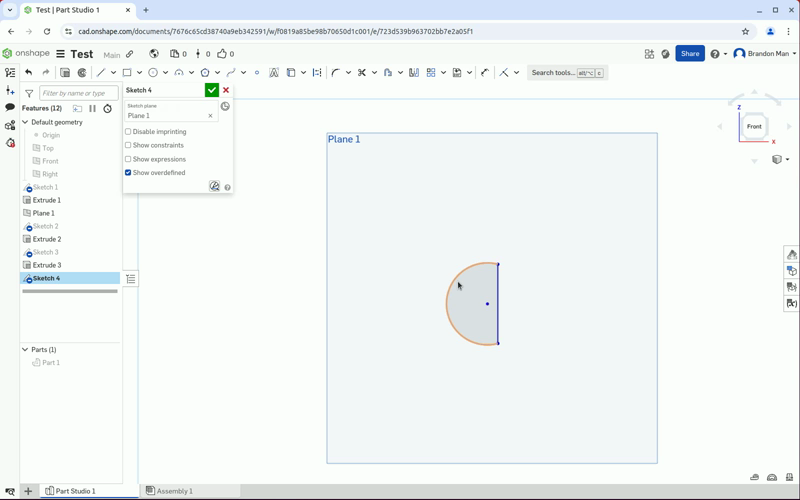
click(458, 281)
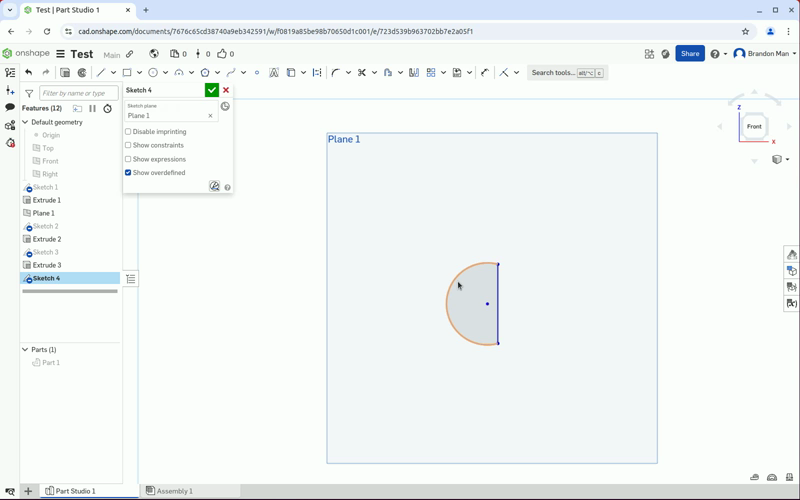
scroll(-6)
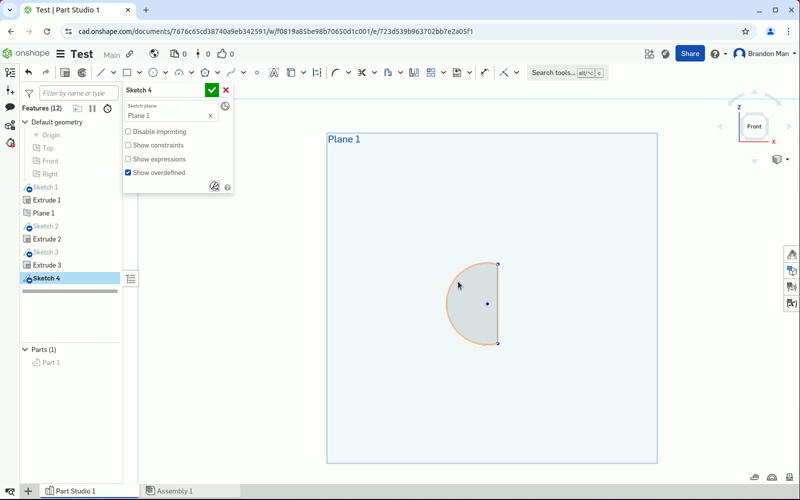
scroll(-6)
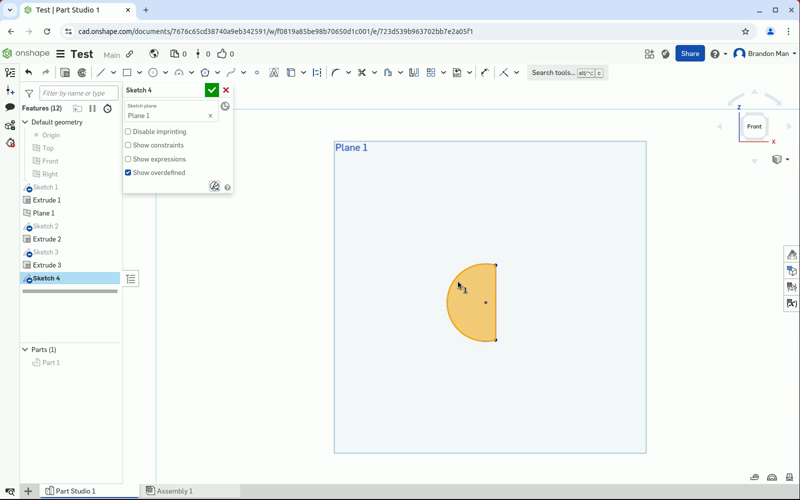
scroll(-6)
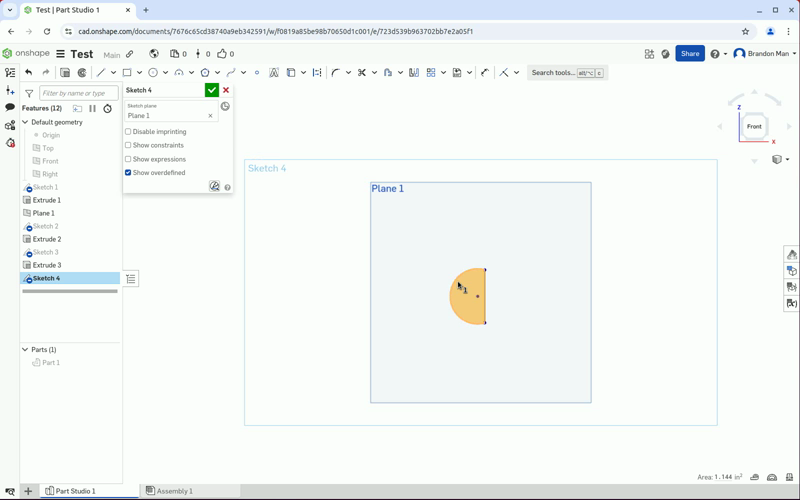
scroll(-6)
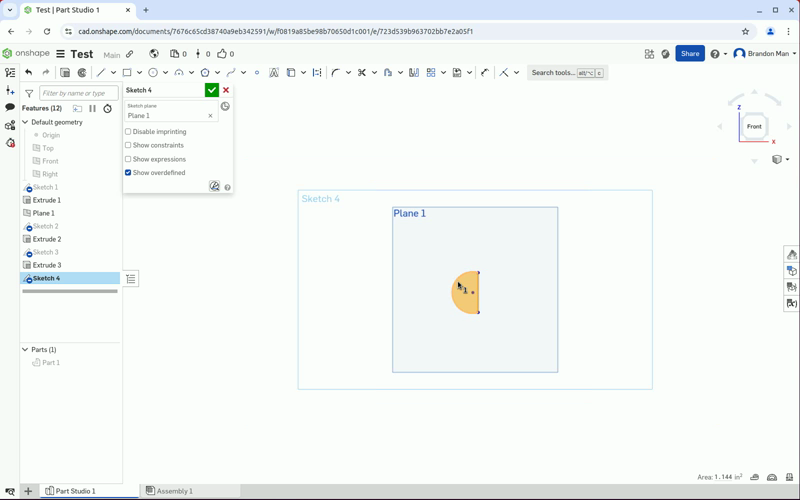
scroll(-6)
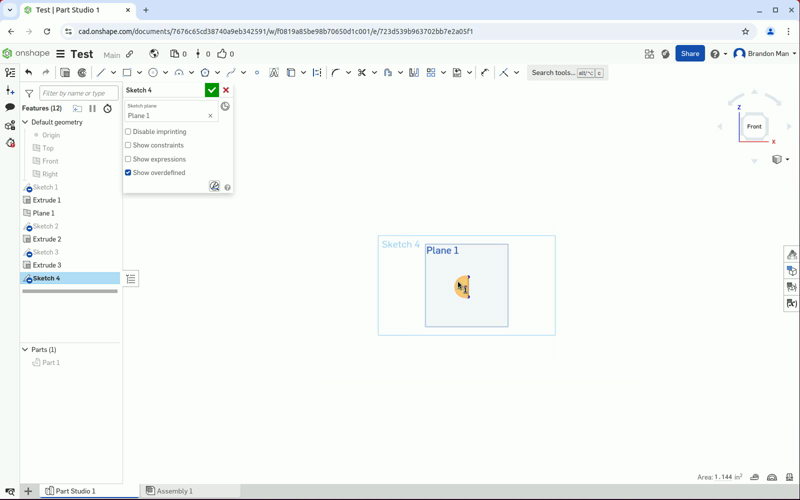
scroll(-6)
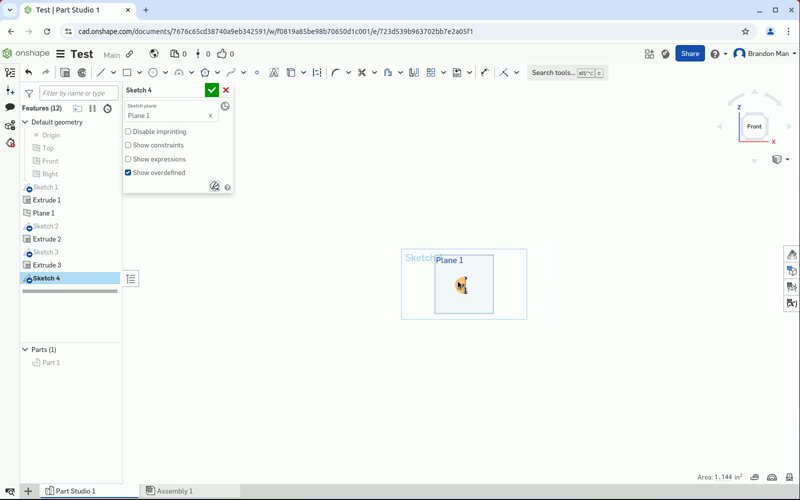
scroll(-6)
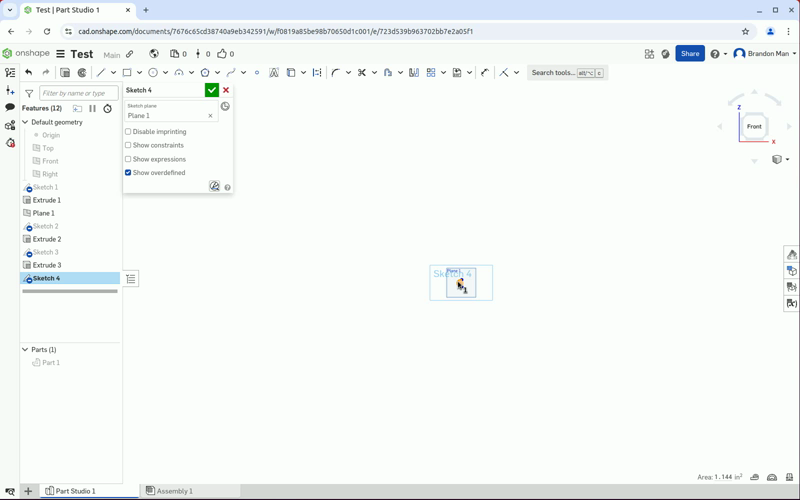
mouse_move(73, 352)
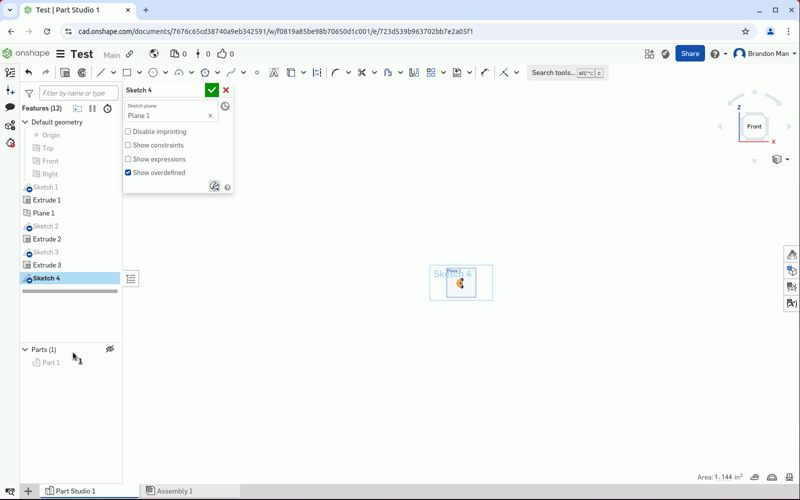
key(shift+y)
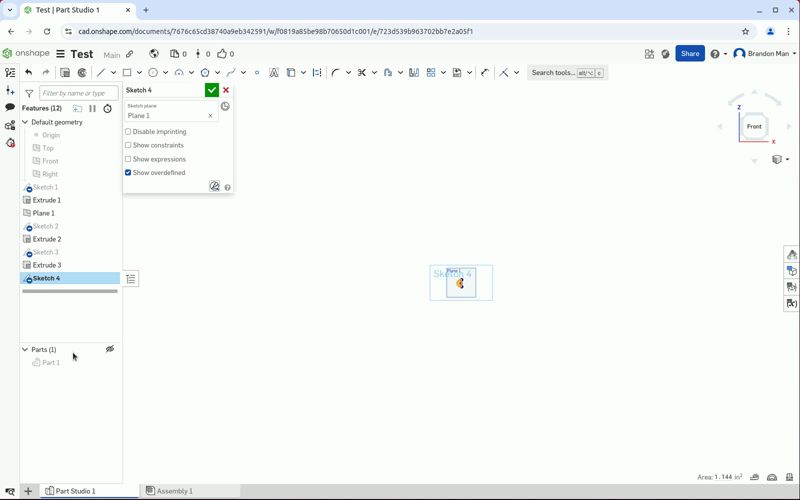
key(shift+e)
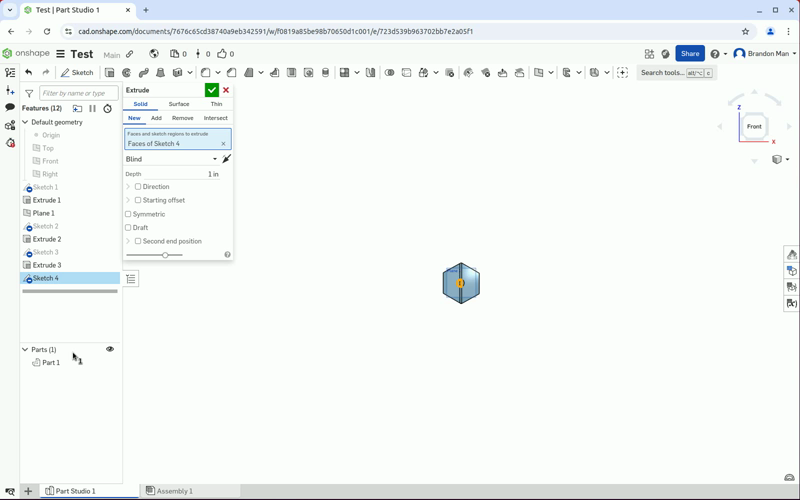
mouse_move(143, 106)
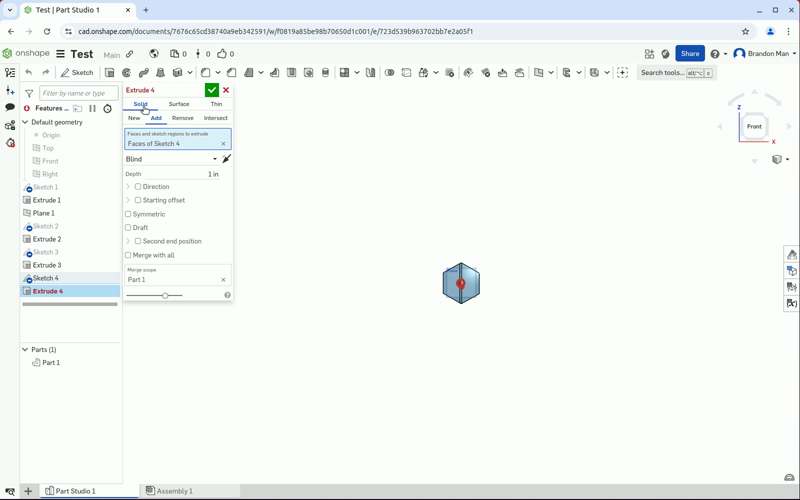
click(143, 106)
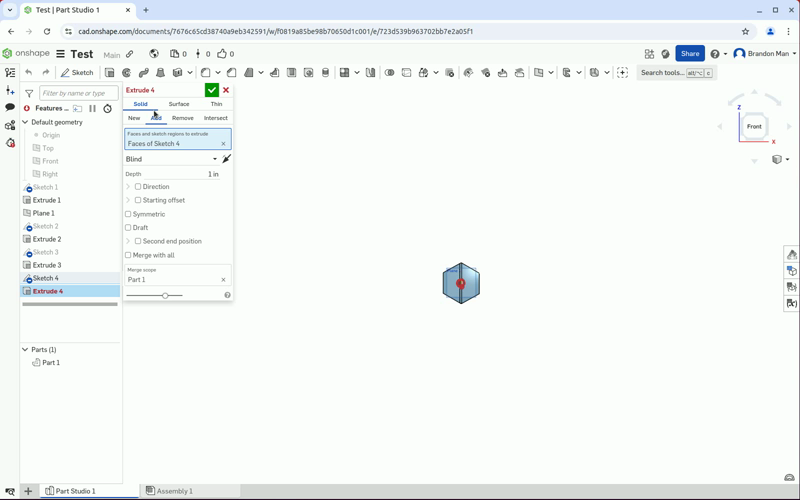
mouse_move(186, 120)
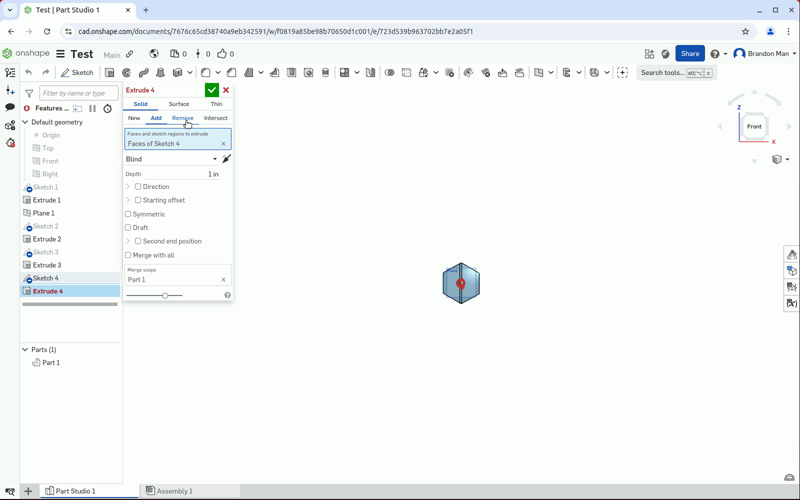
click(186, 120)
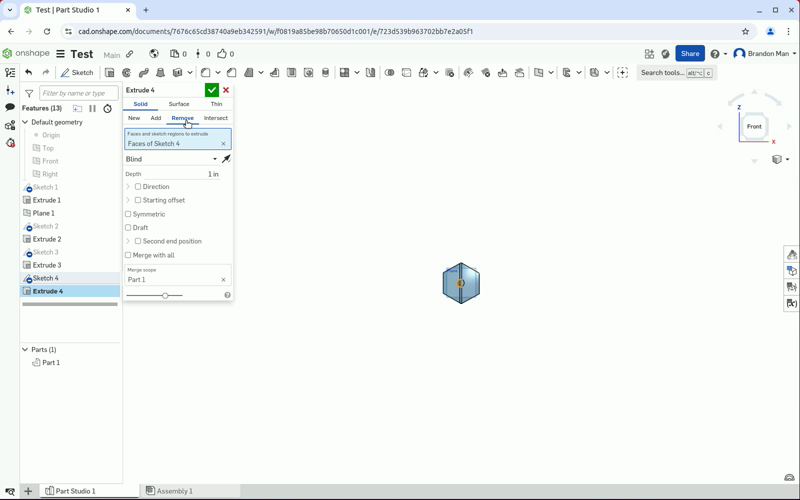
key(tab, 4)
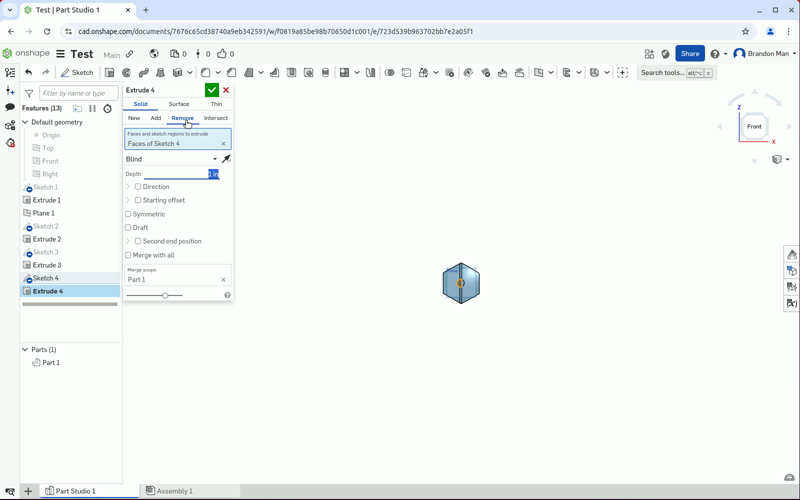
text(3.129)
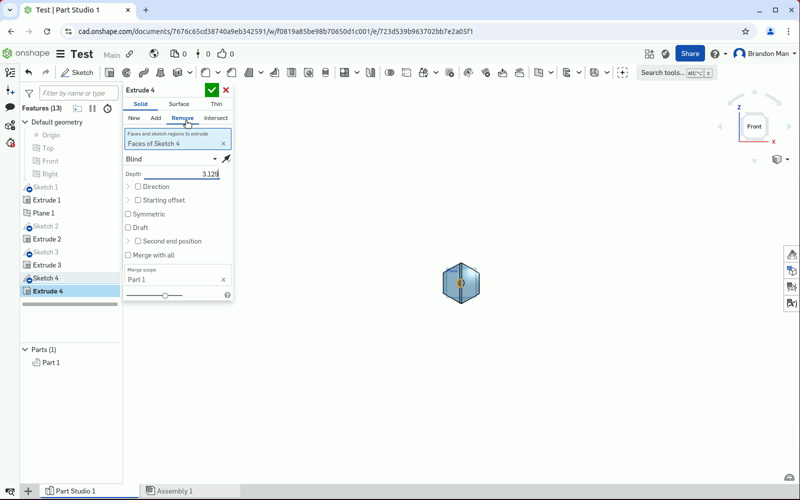
key(tab, 6)
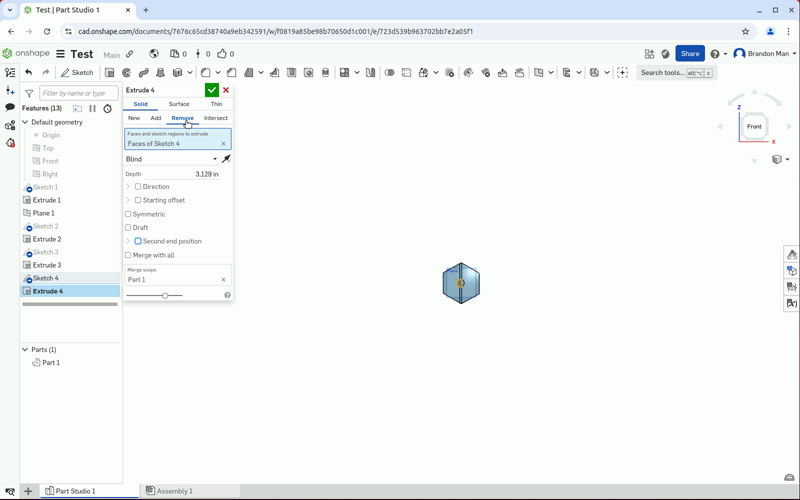
key(space)
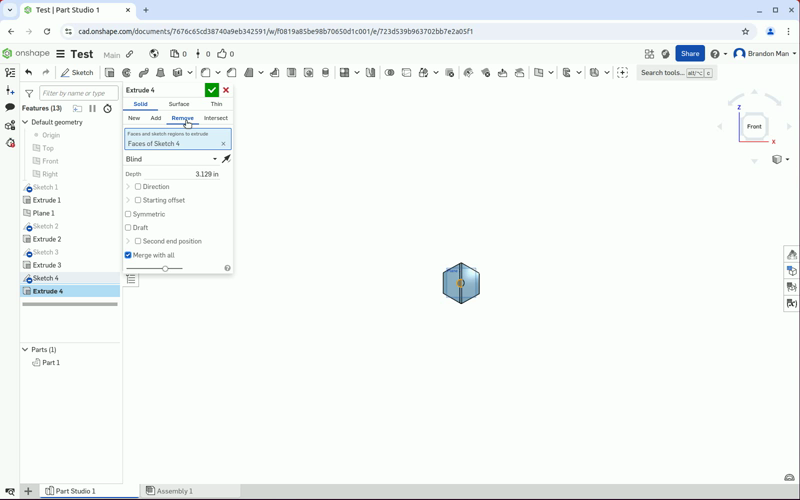
key(enter)
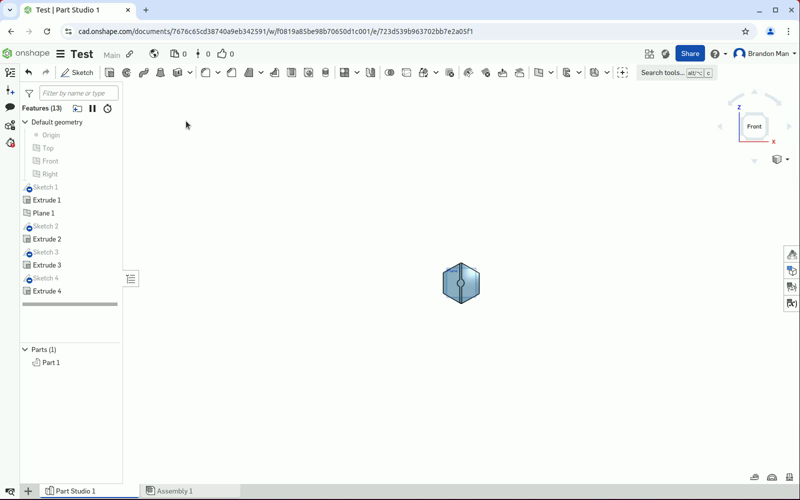
key(shift+h)
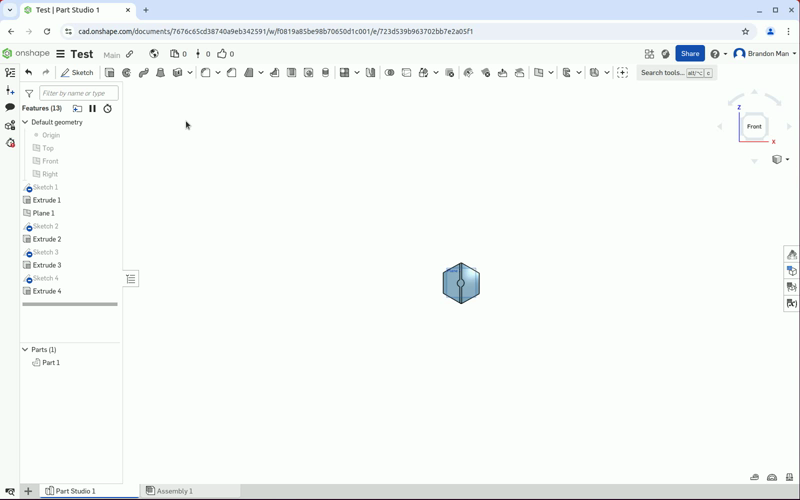
key(shift+h)
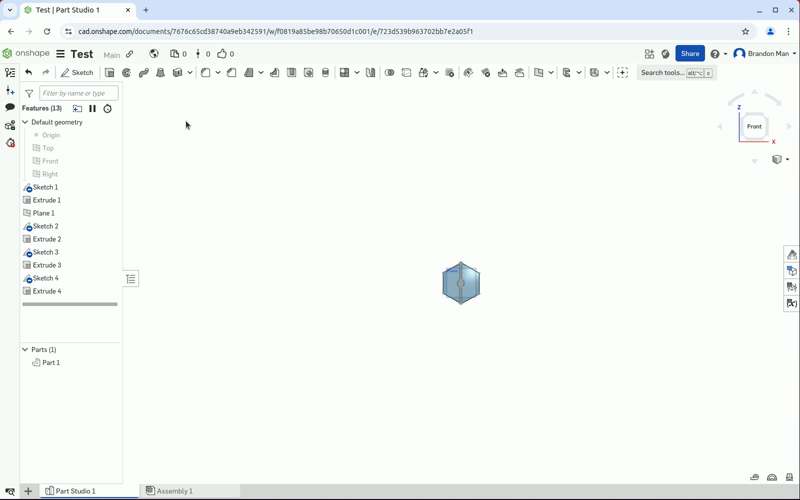
key(shift+7)
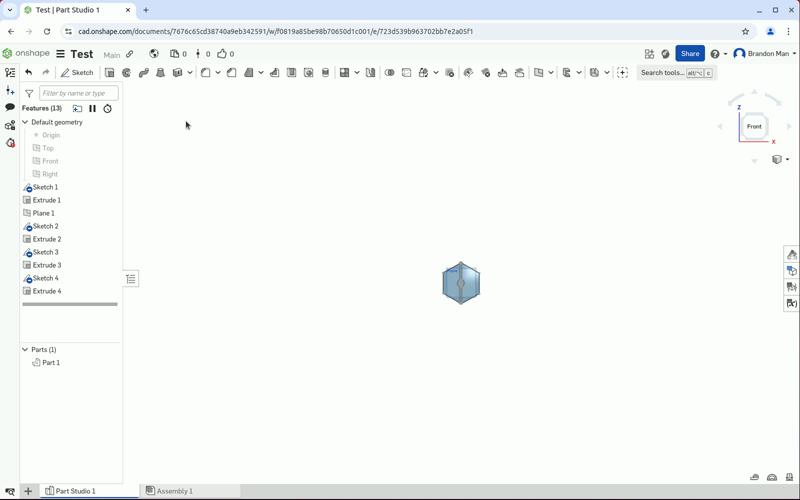
key(left, 2)
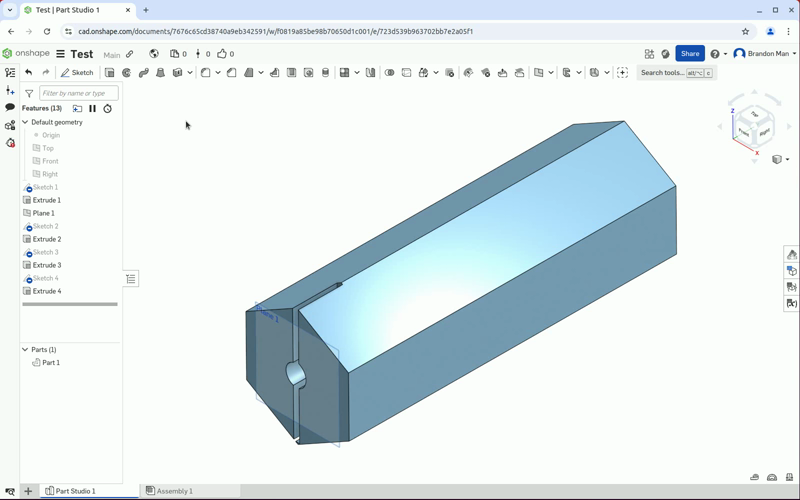
key(down, 2)
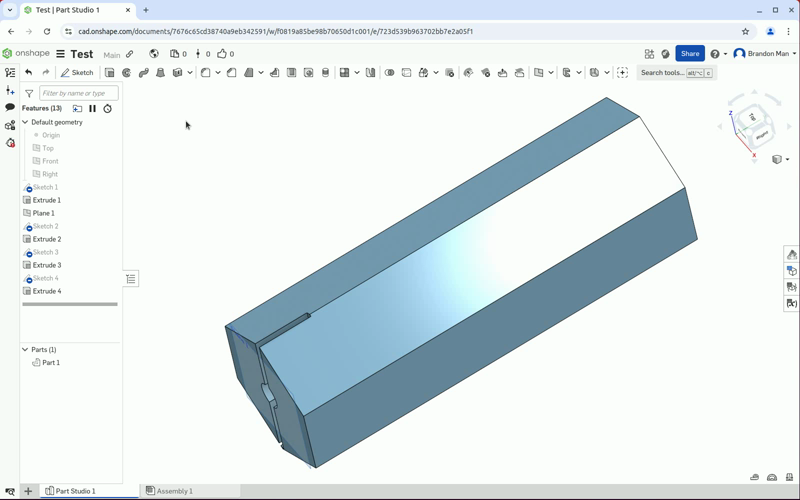
key(up, 2)
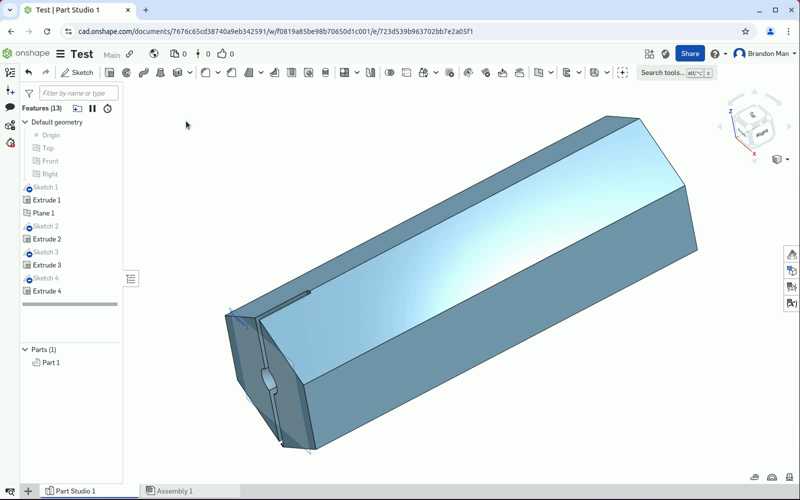
key(right, 2)
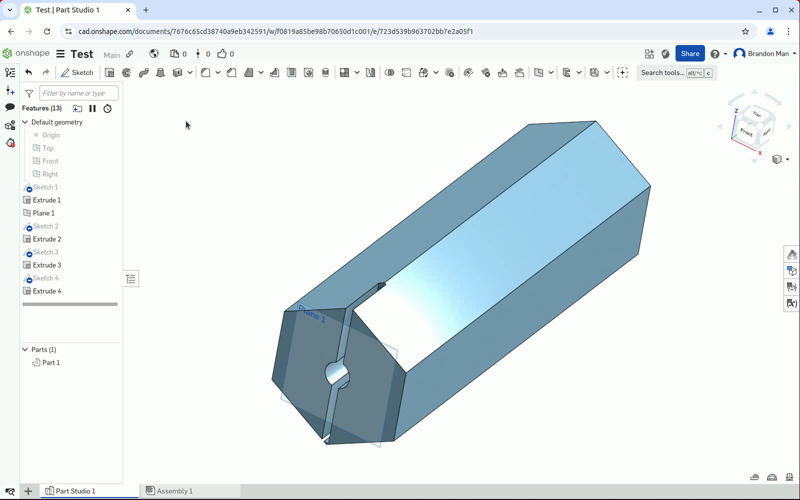
mouse_move(73, 189)
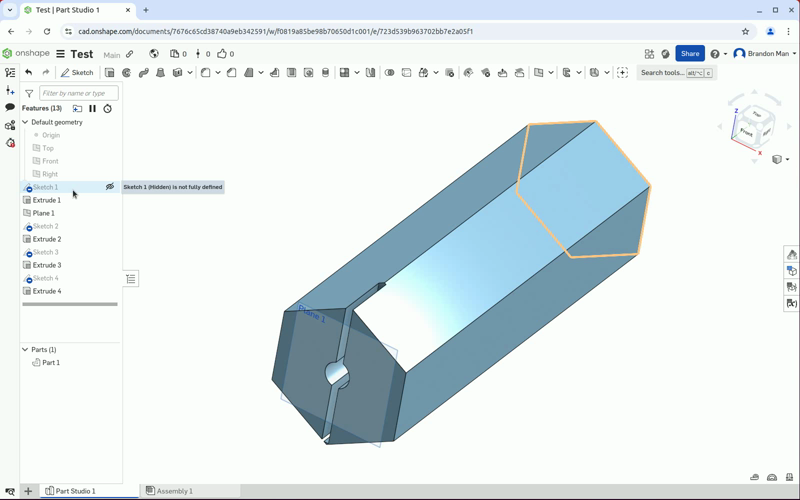
click(73, 189)